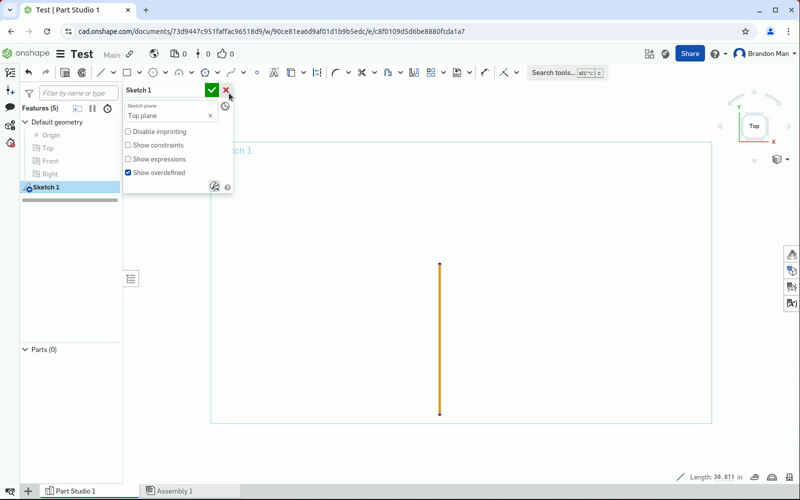
key(shift+h)
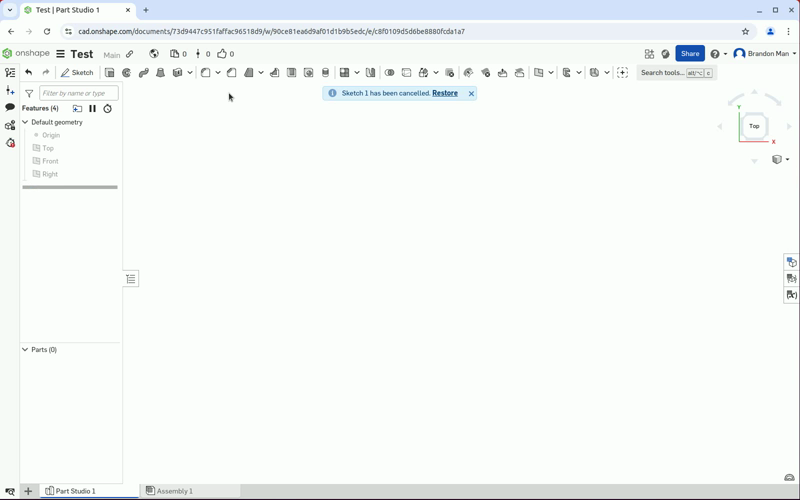
mouse_move(73, 352)
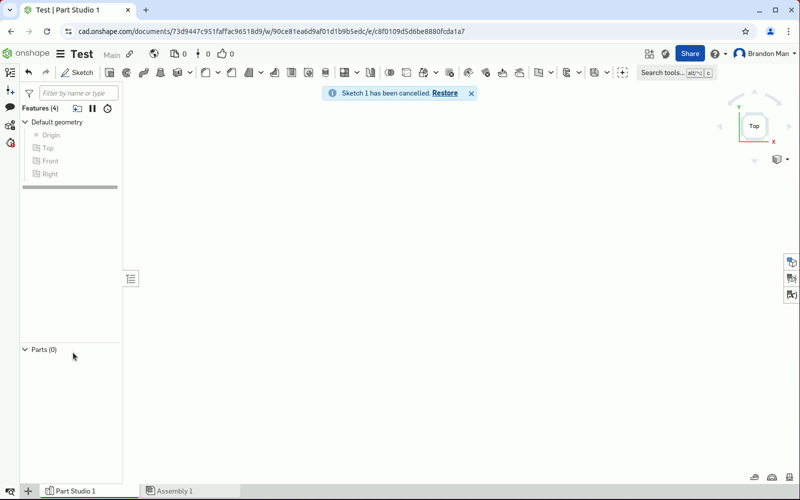
key(y)
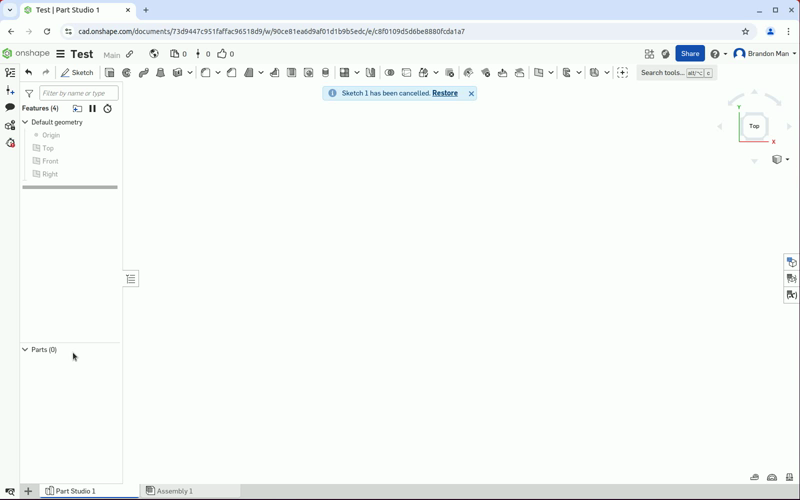
key(shift+p)
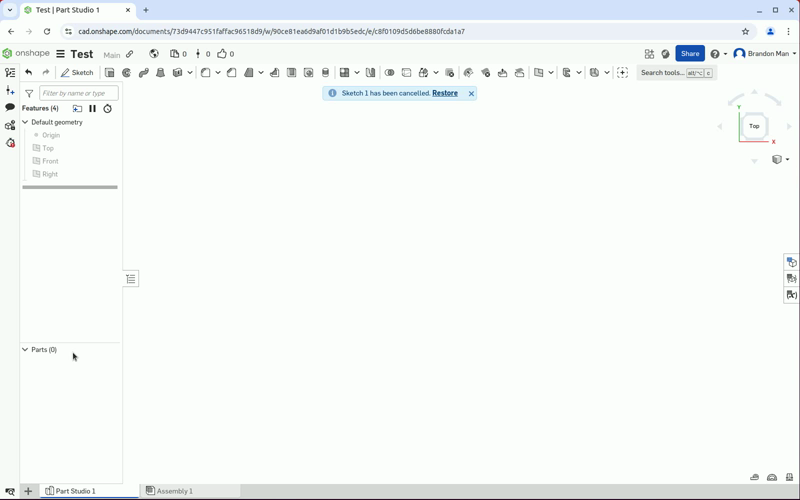
key(space)
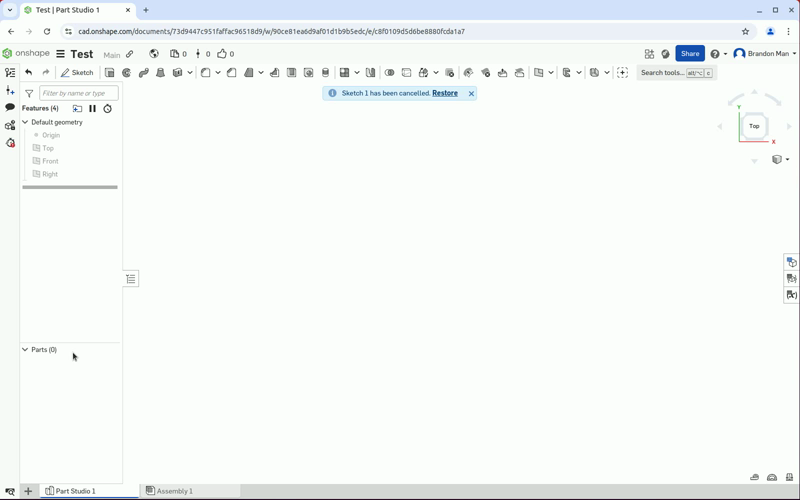
key_down(shift)
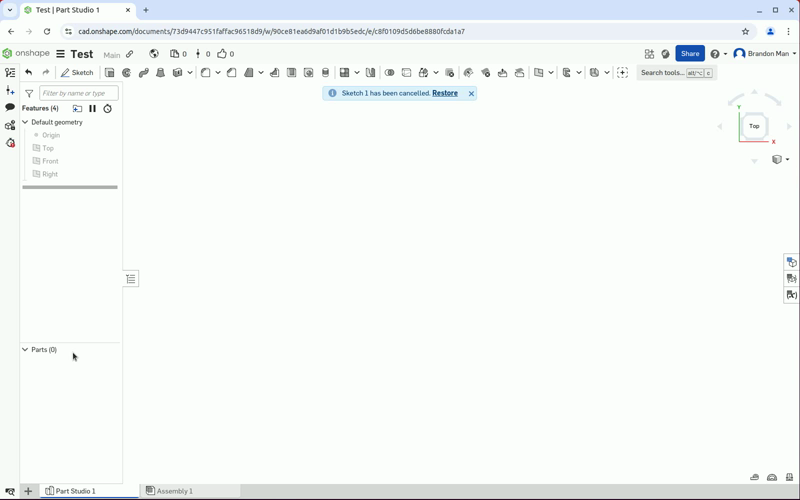
key(up)
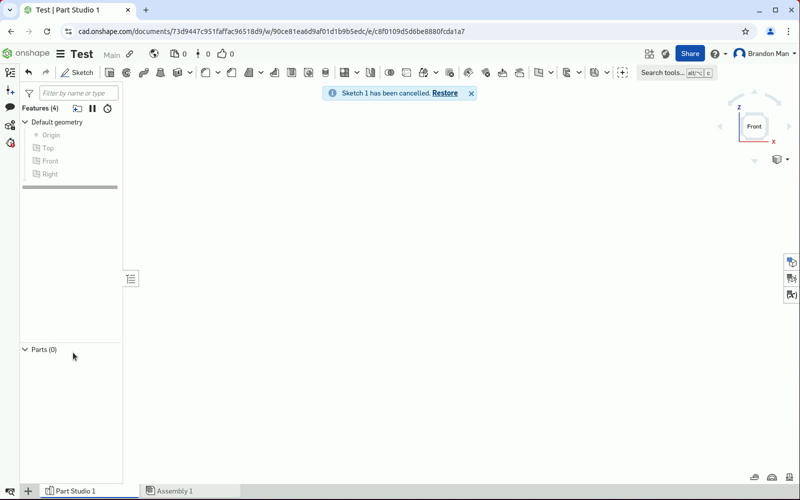
key_up(shift)
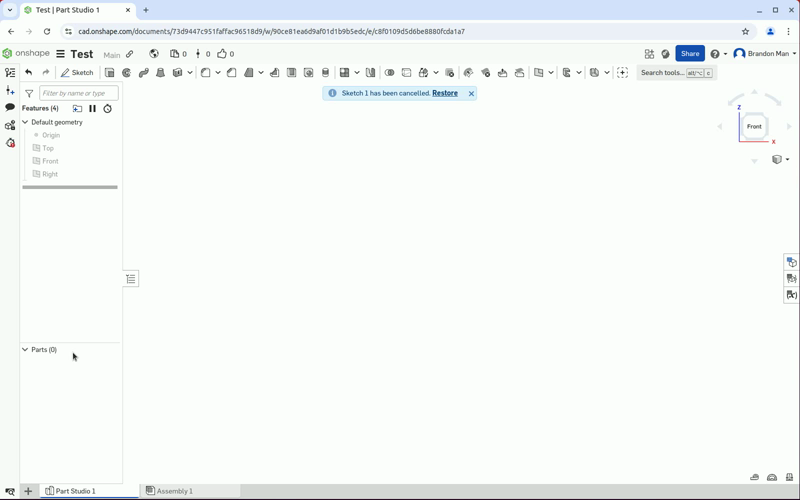
mouse_move(73, 352)
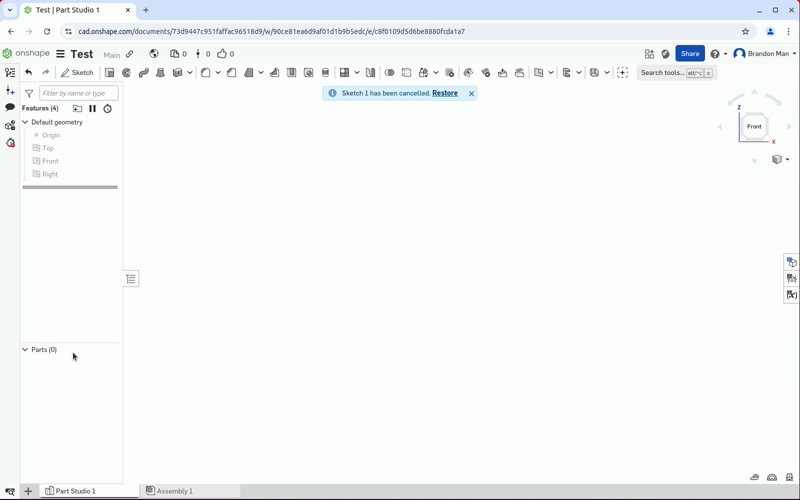
key(shift+y)
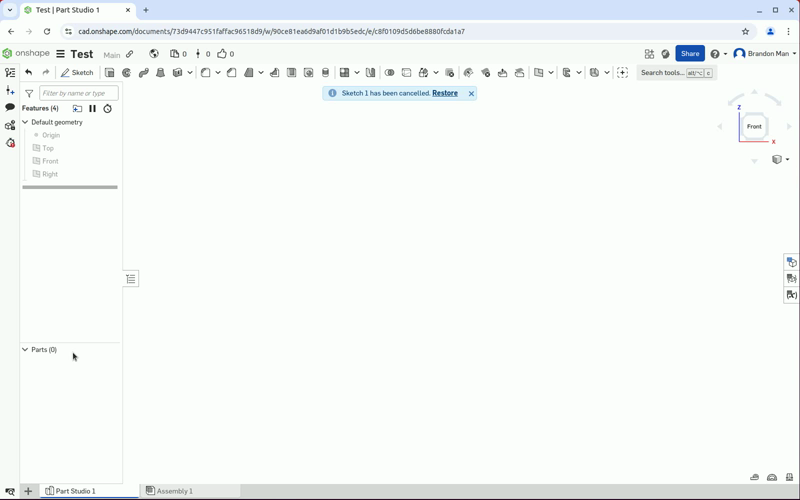
key(shift+s)
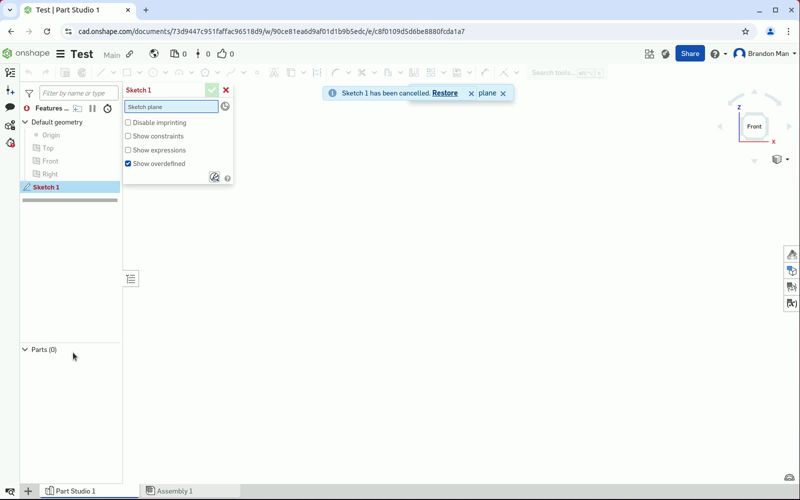
mouse_move(73, 163)
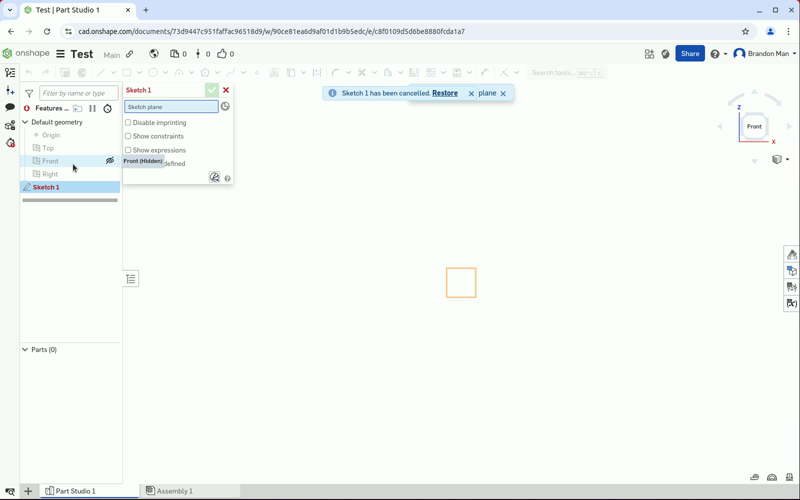
click(73, 163)
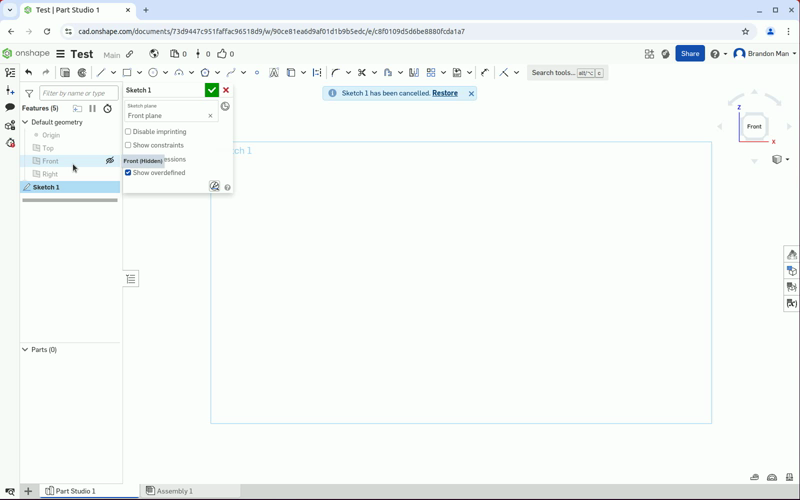
mouse_move(73, 352)
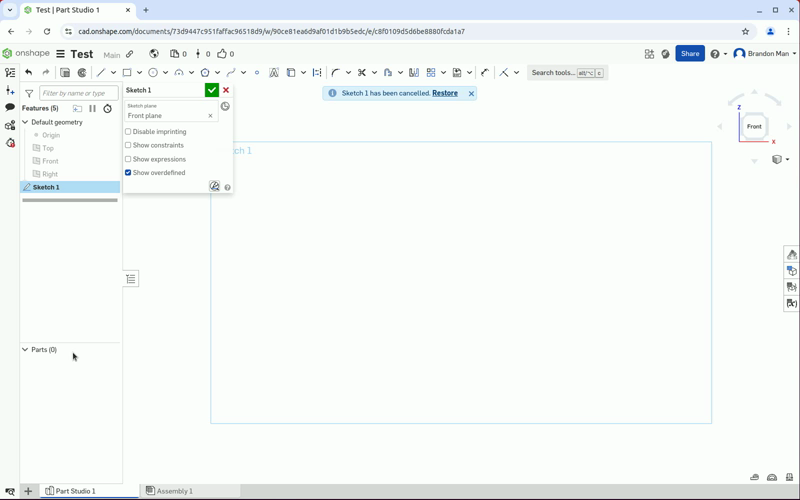
key(y)
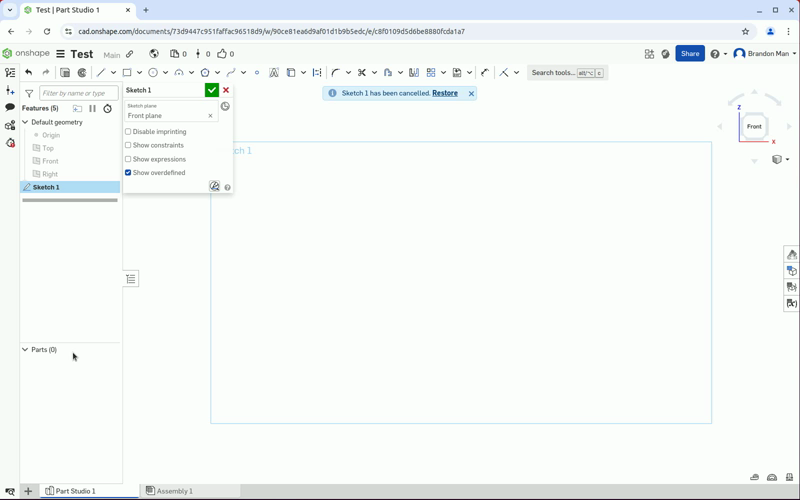
key(c)
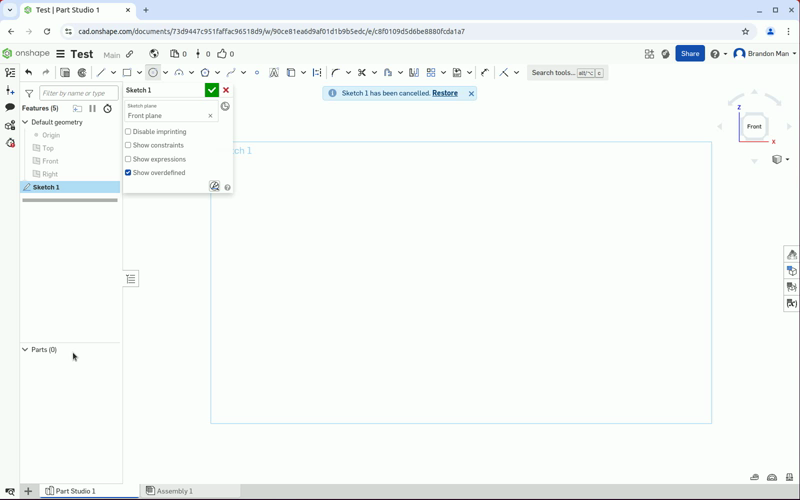
key_down(shift)
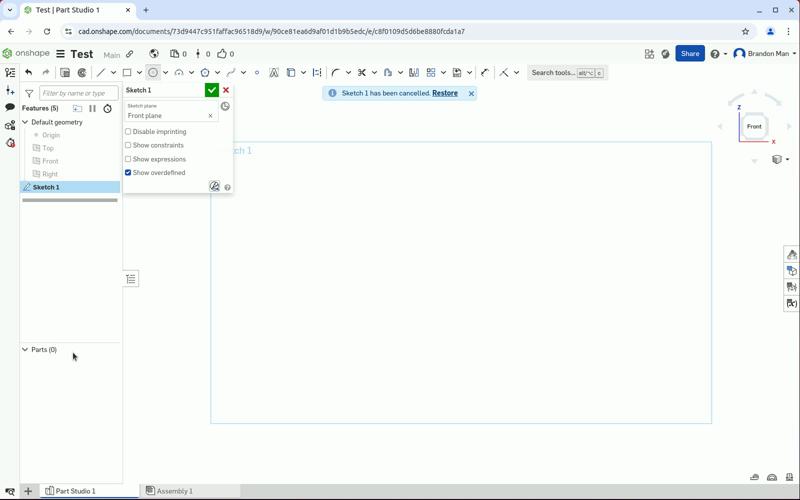
mouse_move(460, 176)
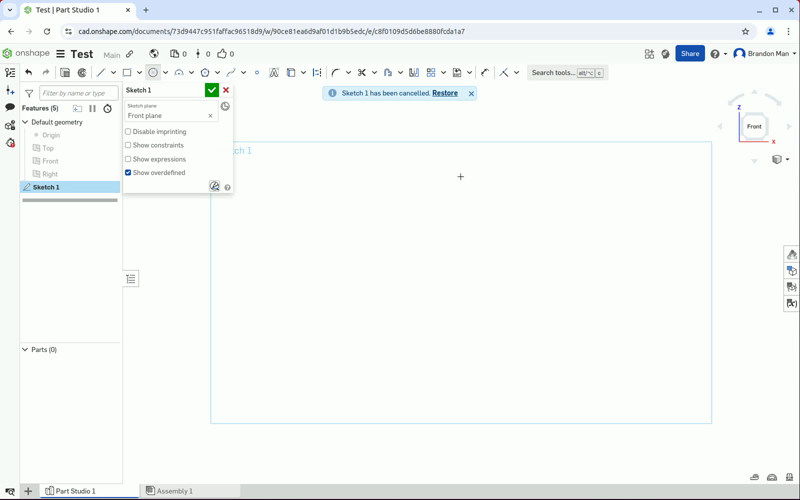
click(460, 176)
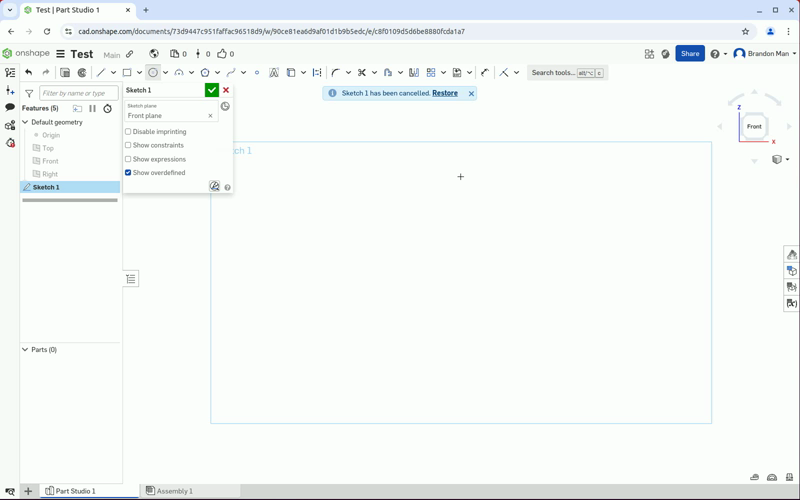
key_up(shift)
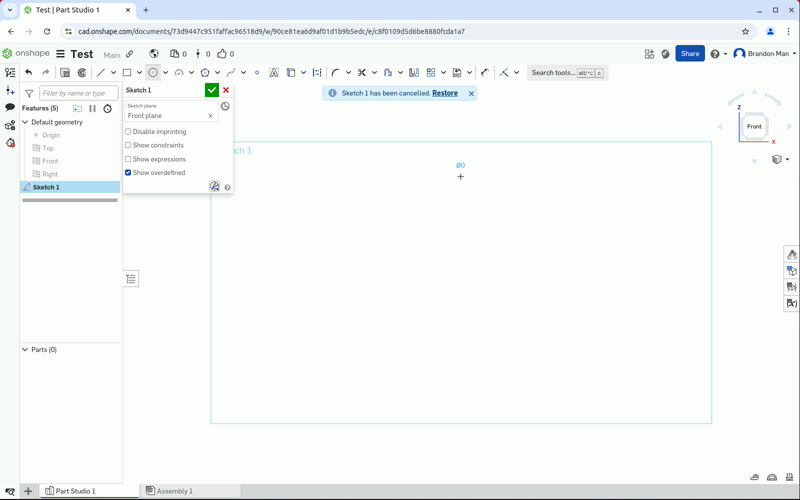
mouse_move(466, 176)
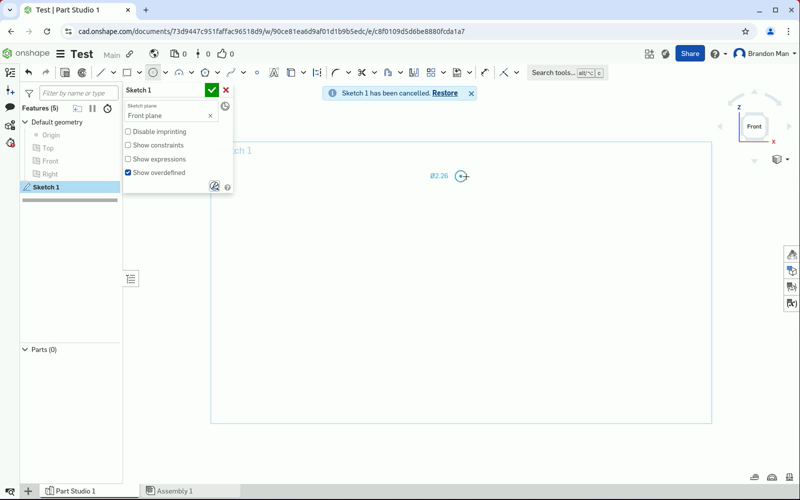
click(466, 176)
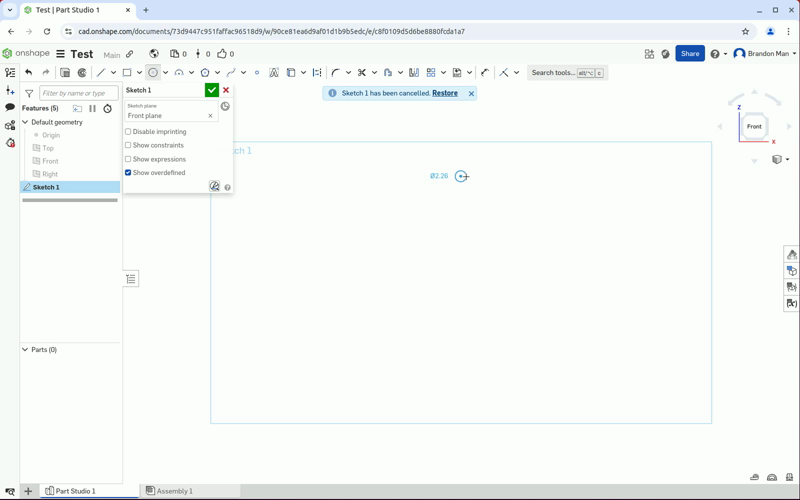
key(esc)
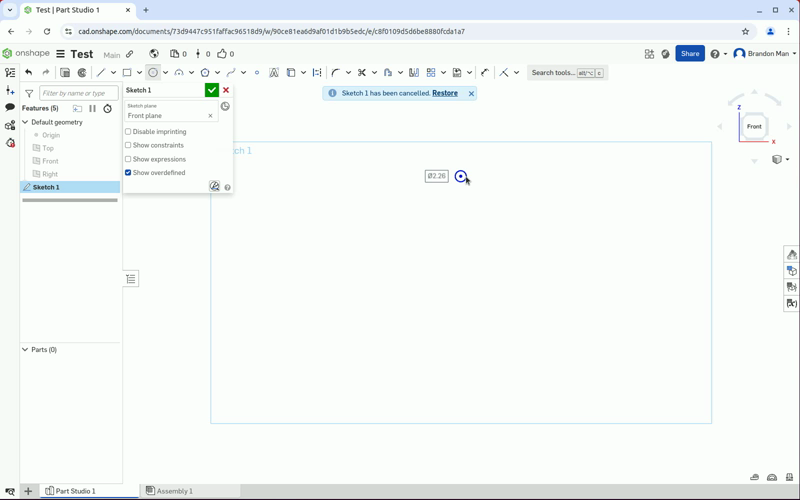
key(c)
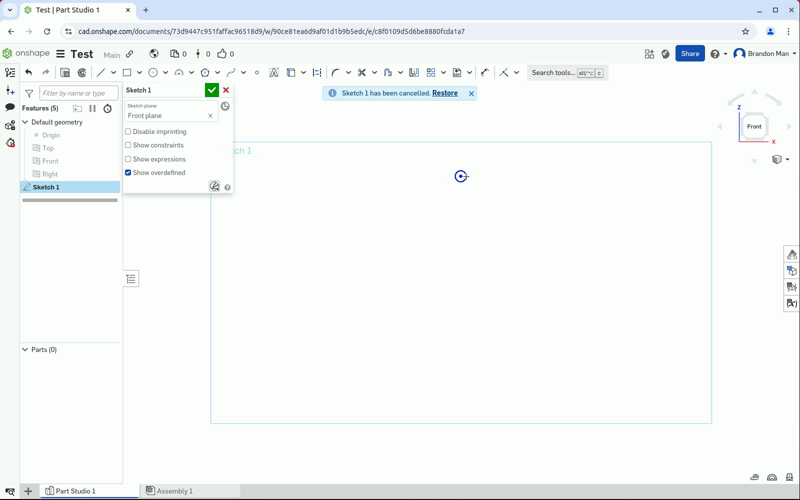
key_down(shift)
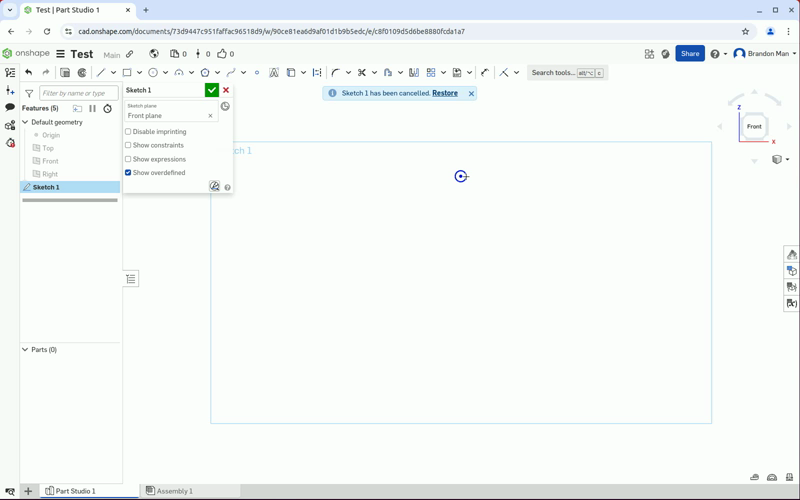
mouse_move(460, 176)
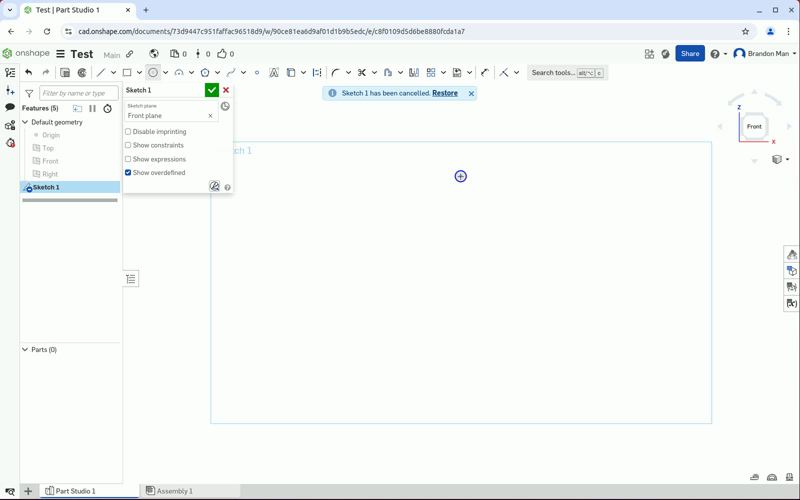
click(460, 176)
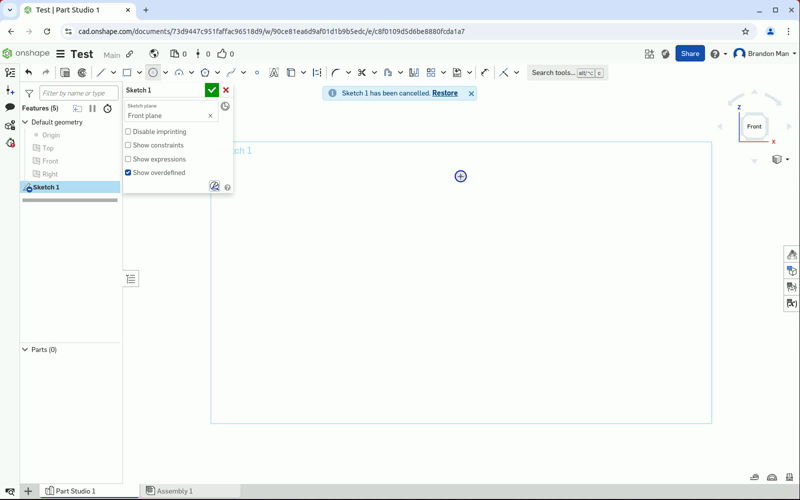
key_up(shift)
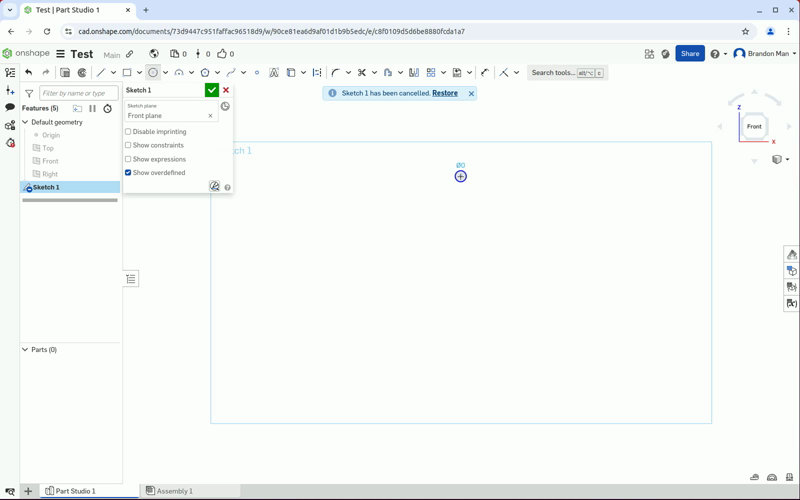
mouse_move(462, 176)
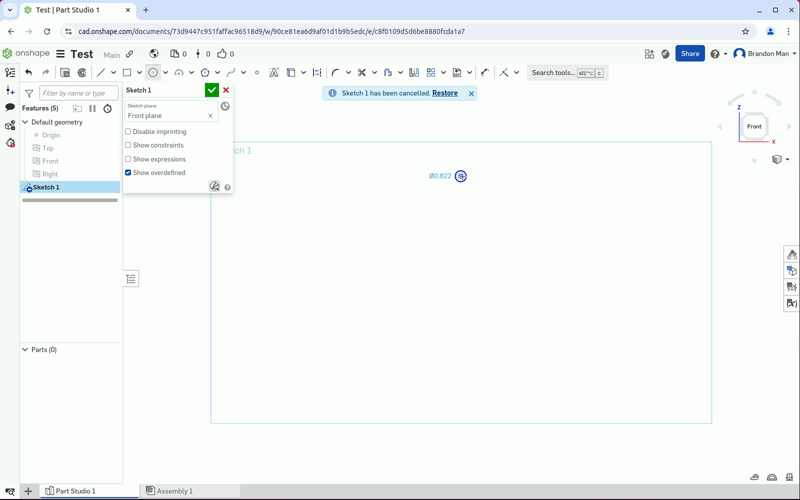
scroll(6)
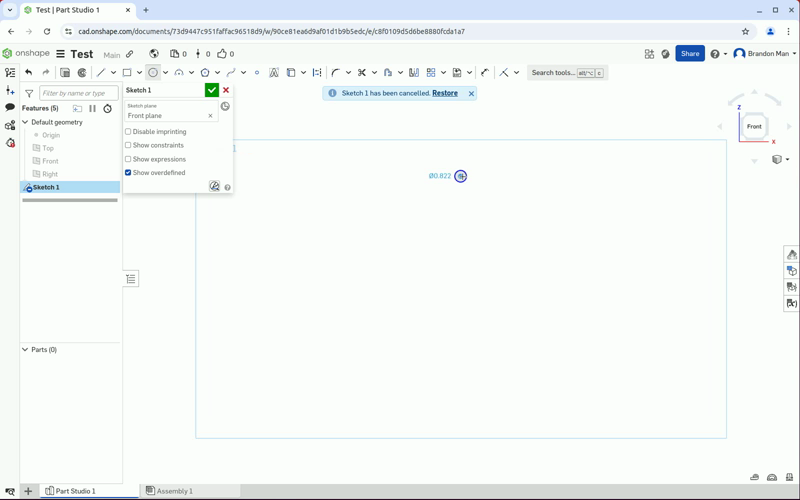
scroll(6)
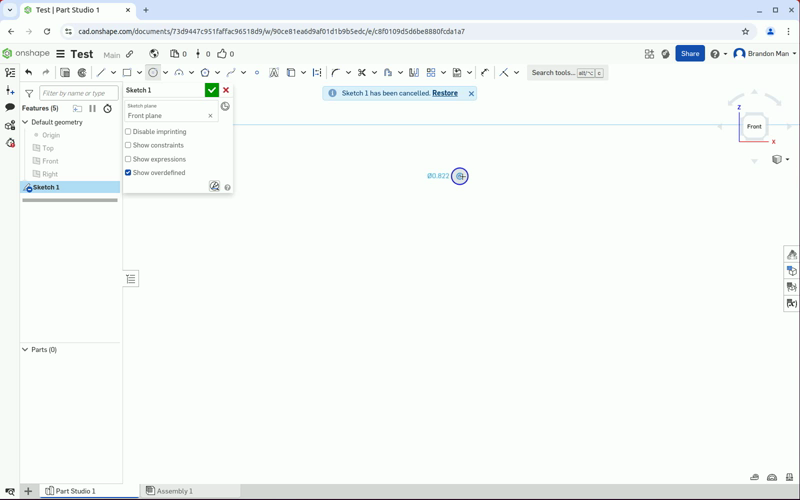
scroll(6)
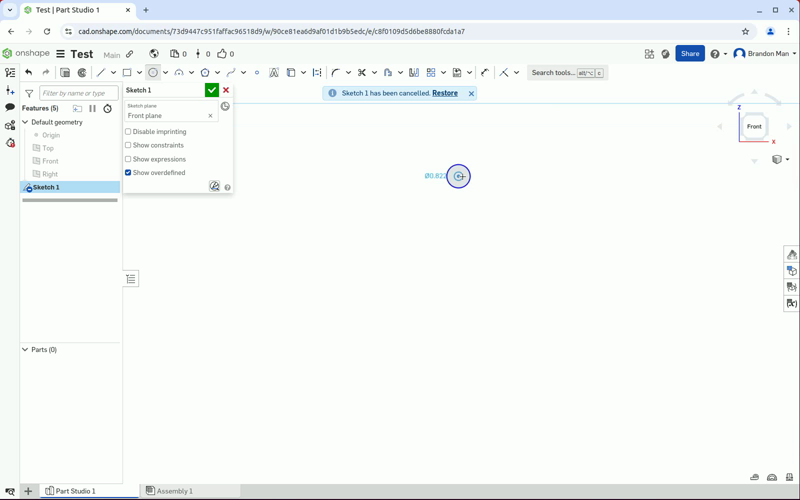
scroll(6)
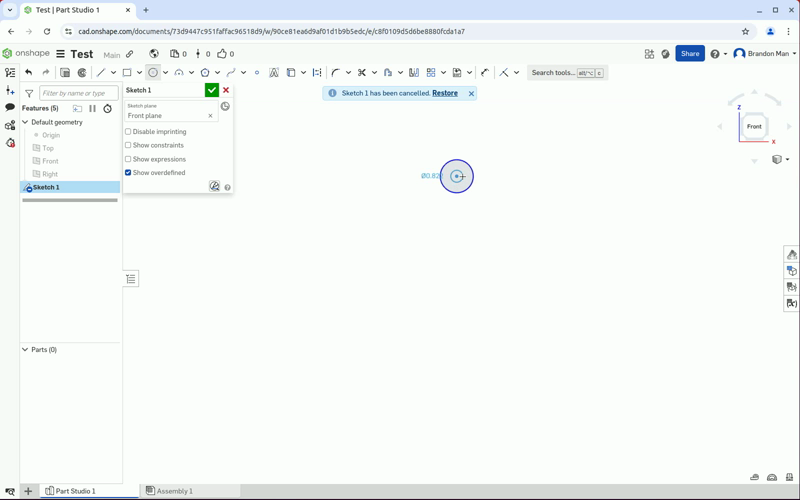
scroll(6)
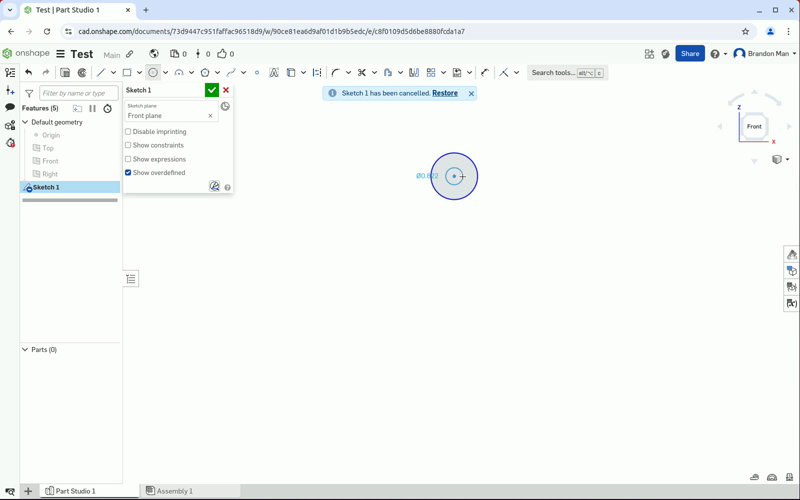
scroll(6)
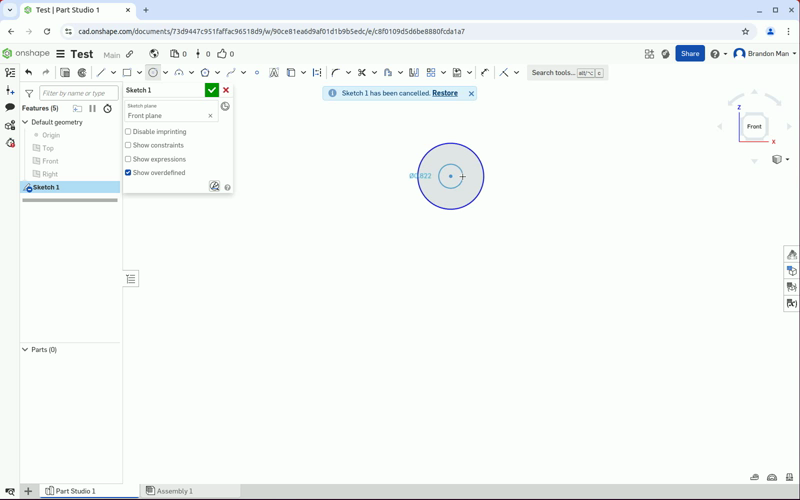
scroll(6)
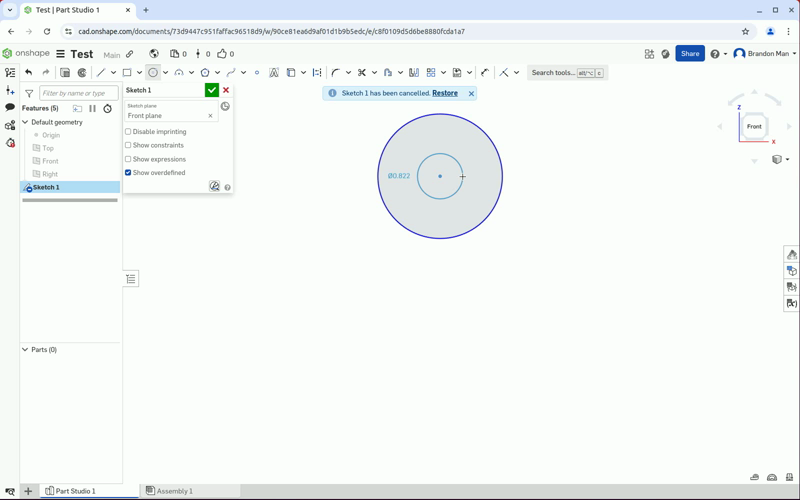
click(462, 176)
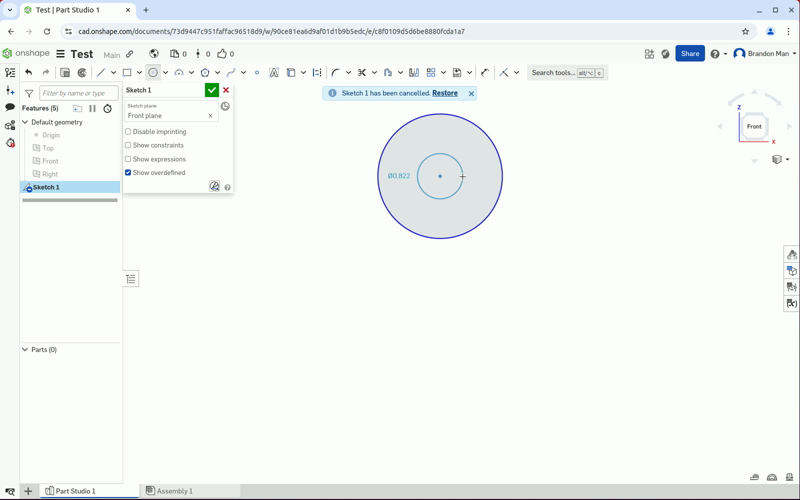
scroll(-6)
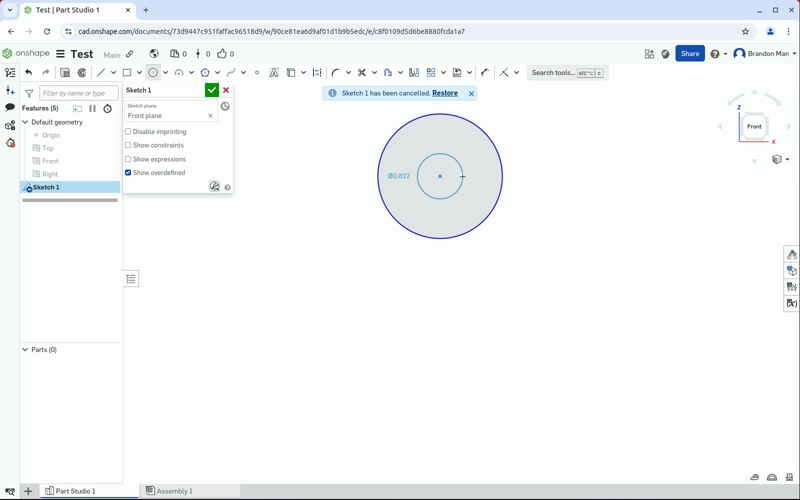
scroll(-6)
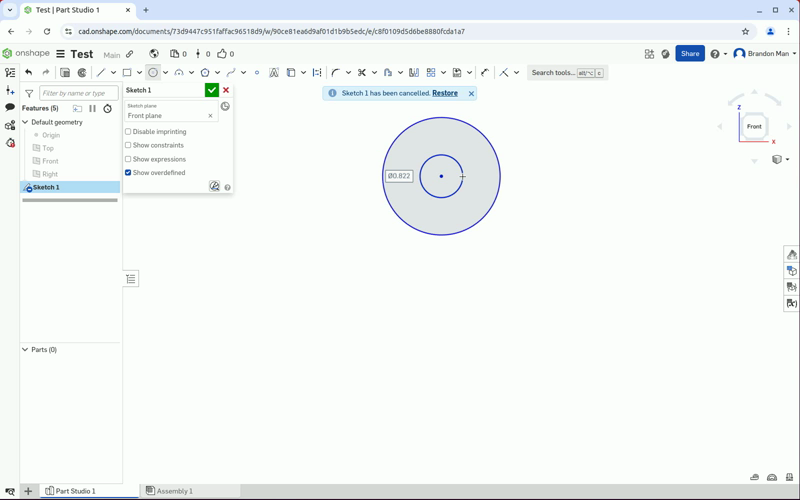
scroll(-6)
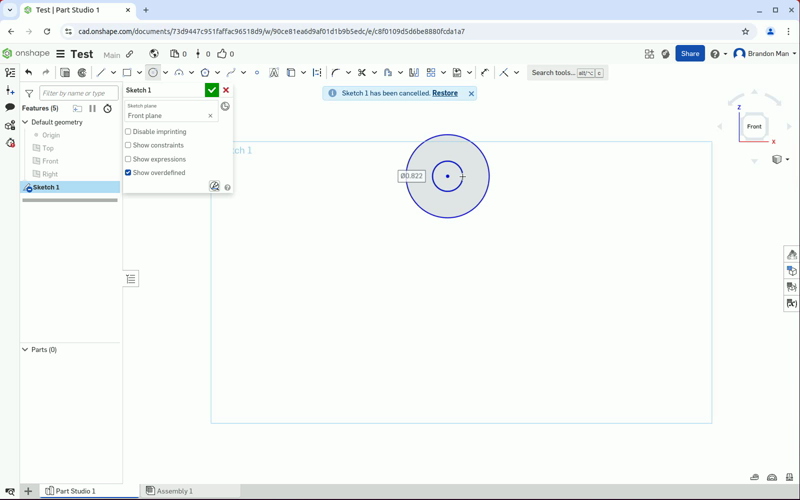
scroll(-6)
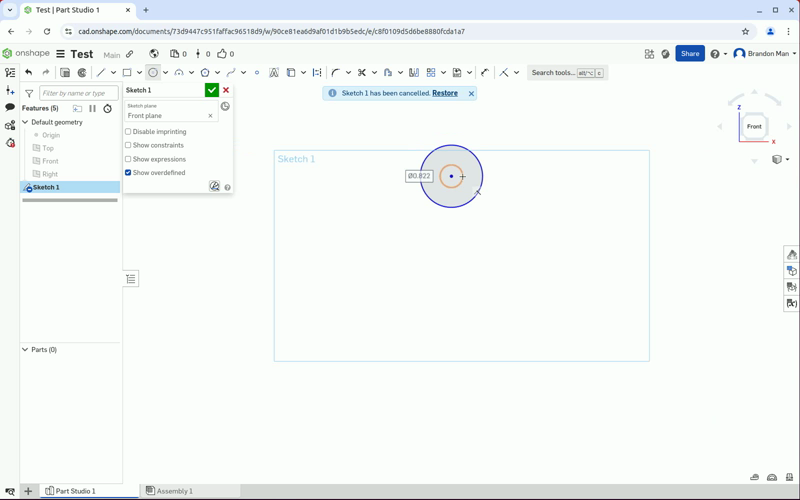
scroll(-6)
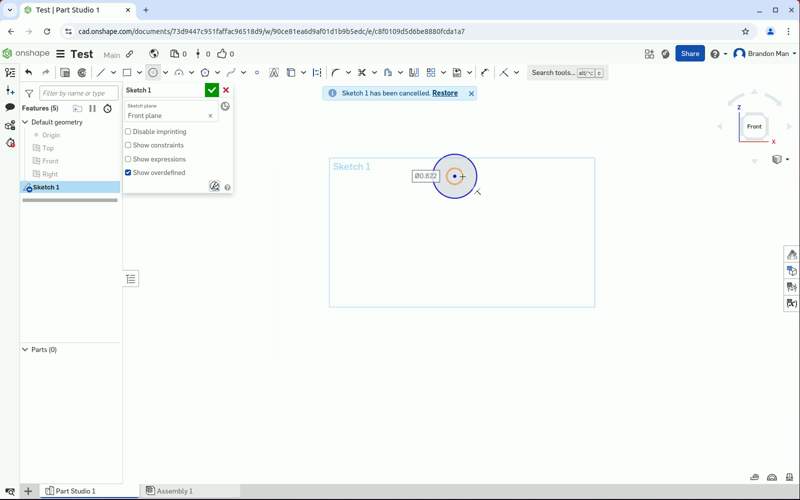
scroll(-6)
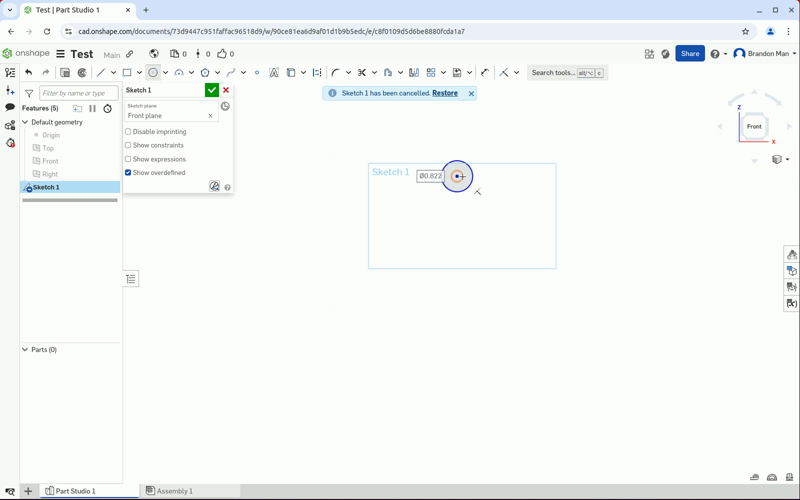
scroll(-6)
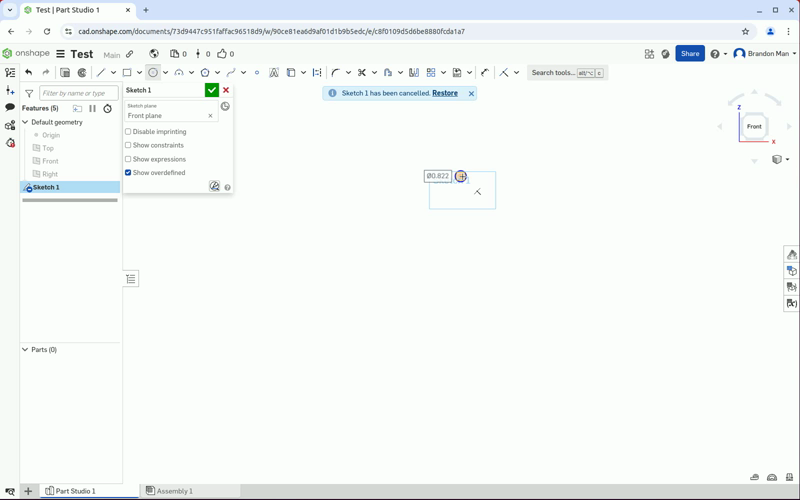
key(esc)
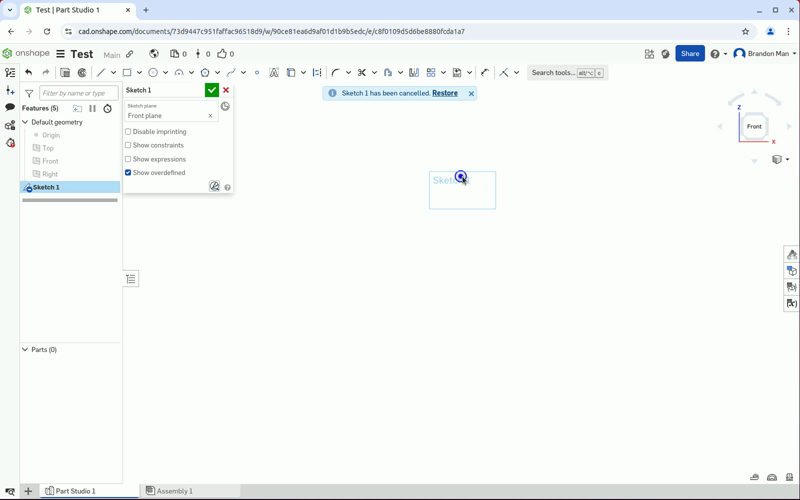
mouse_move(457, 180)
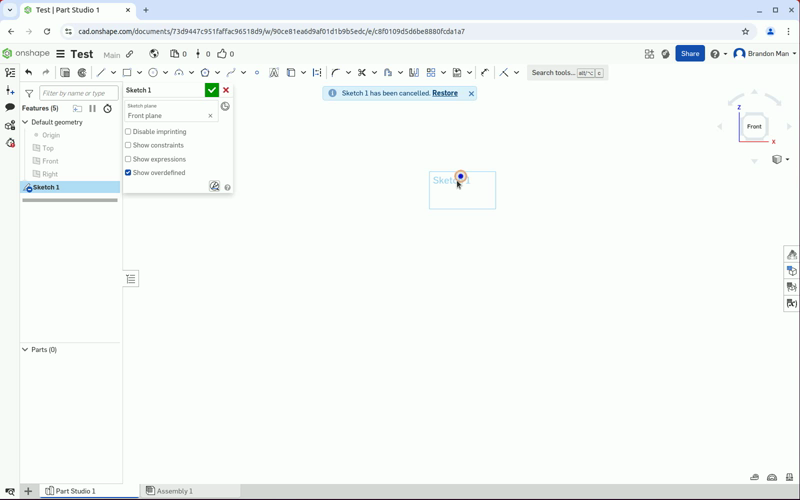
scroll(6)
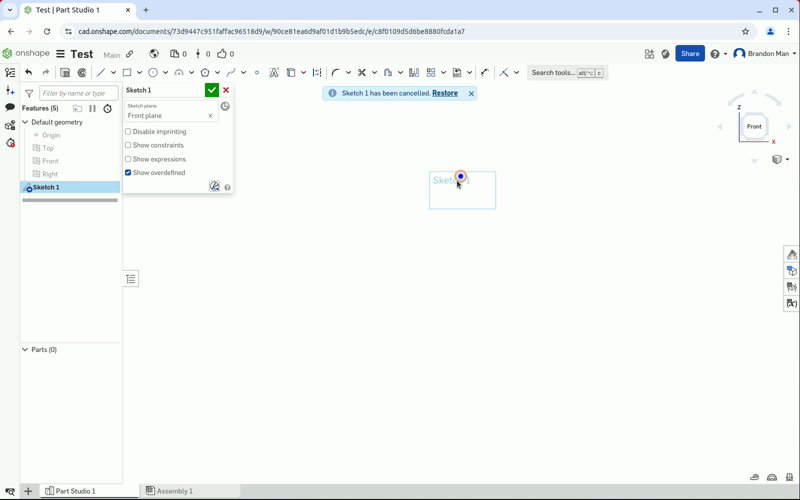
scroll(6)
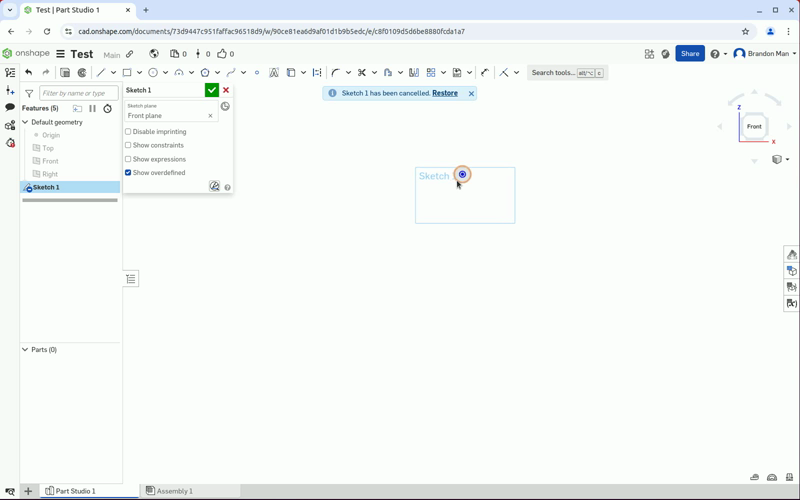
scroll(6)
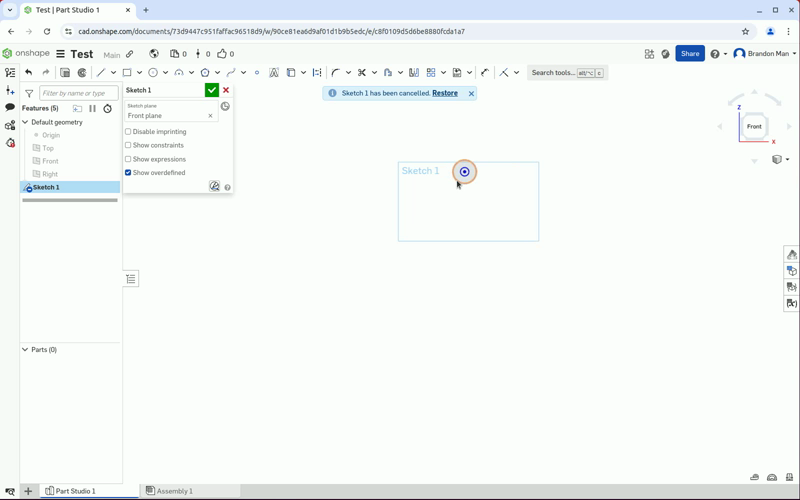
scroll(6)
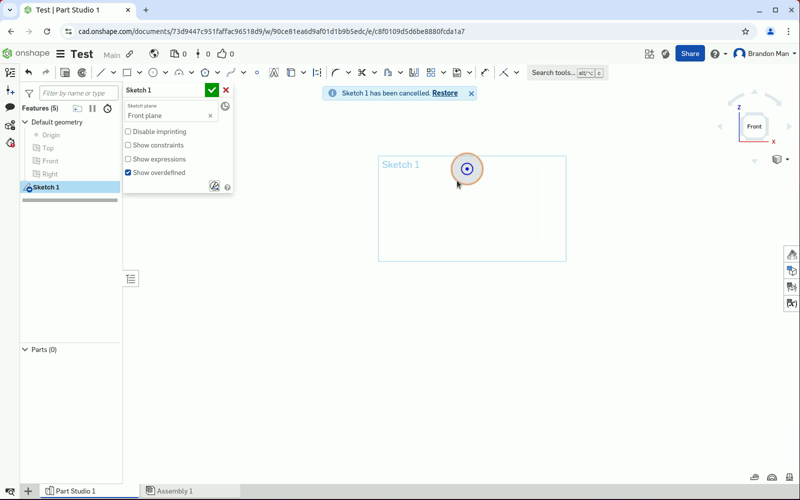
scroll(6)
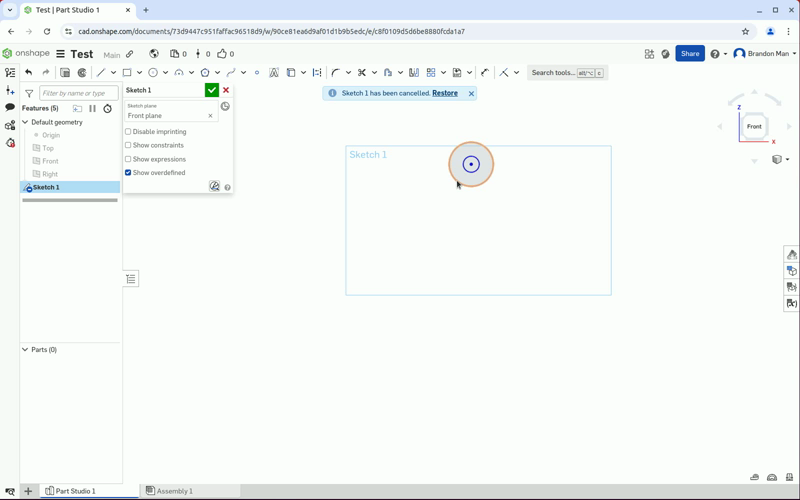
scroll(6)
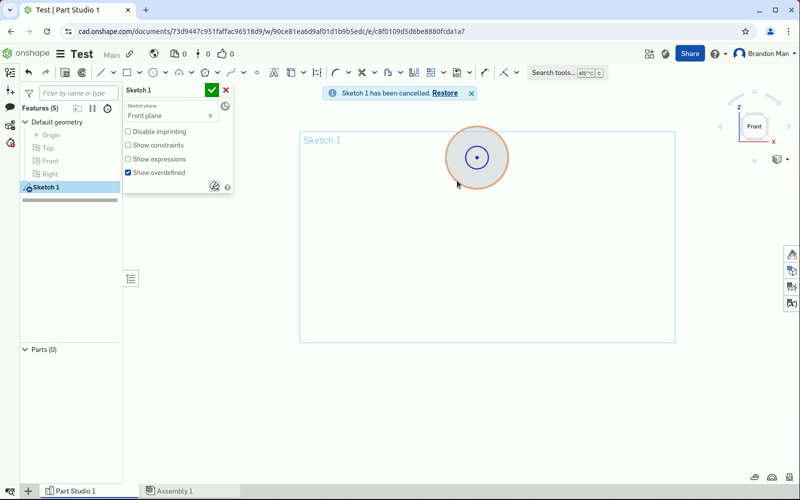
scroll(6)
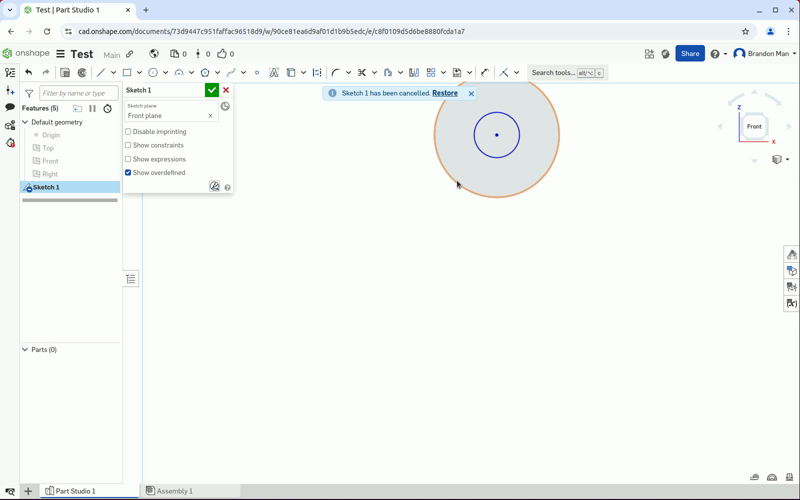
click(457, 180)
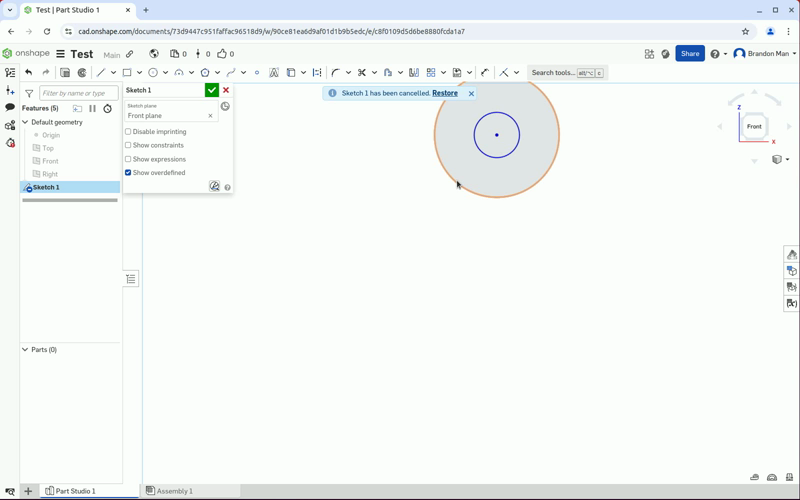
scroll(-6)
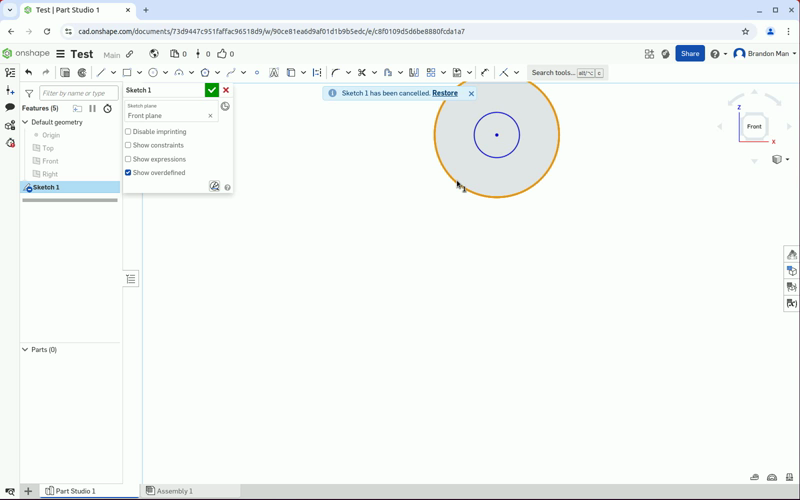
scroll(-6)
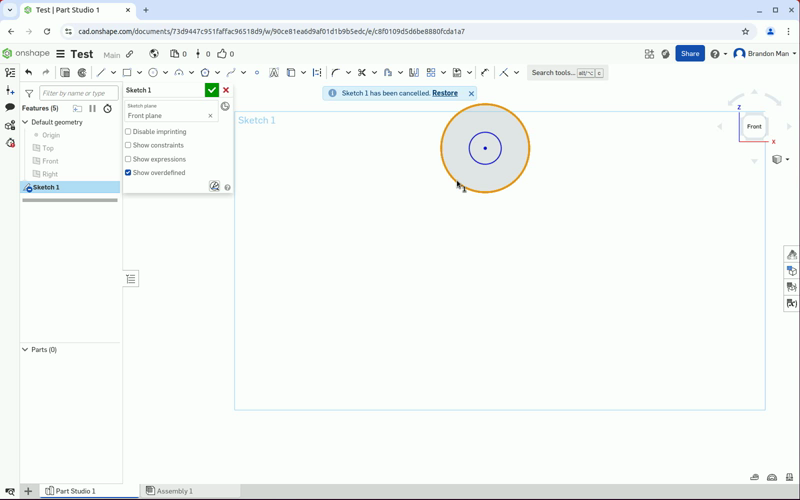
scroll(-6)
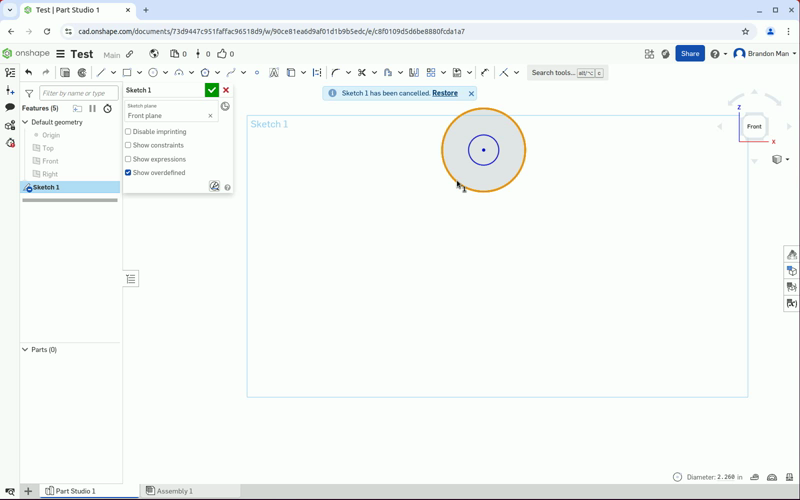
scroll(-6)
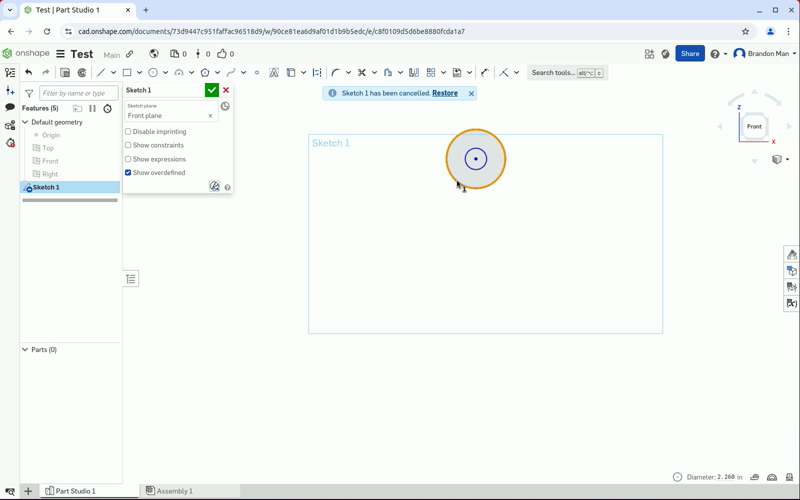
scroll(-6)
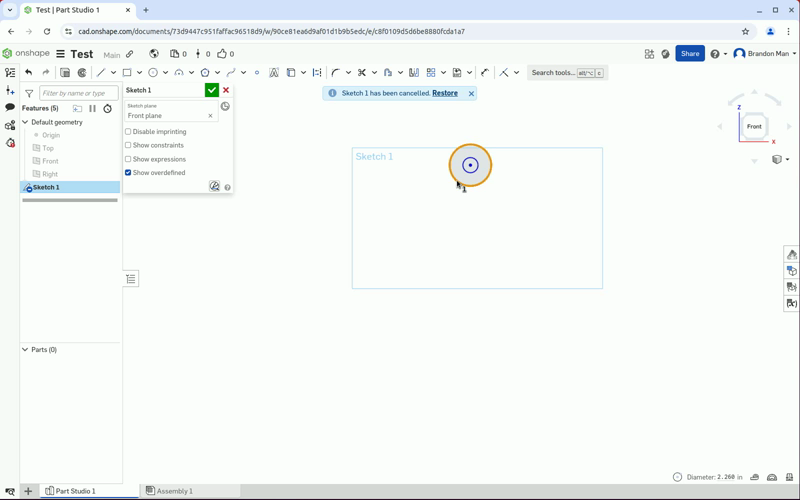
scroll(-6)
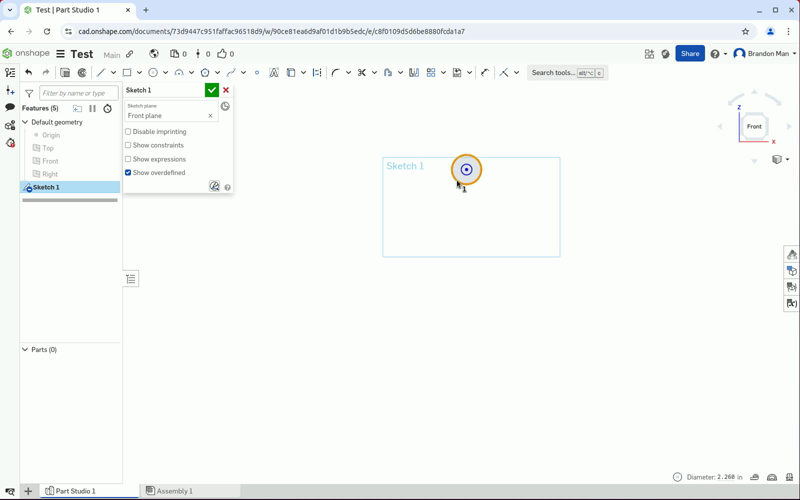
scroll(-6)
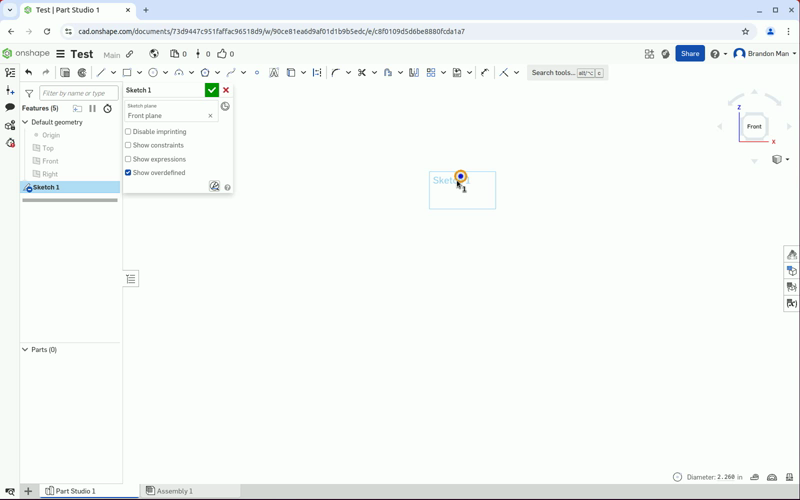
mouse_move(73, 352)
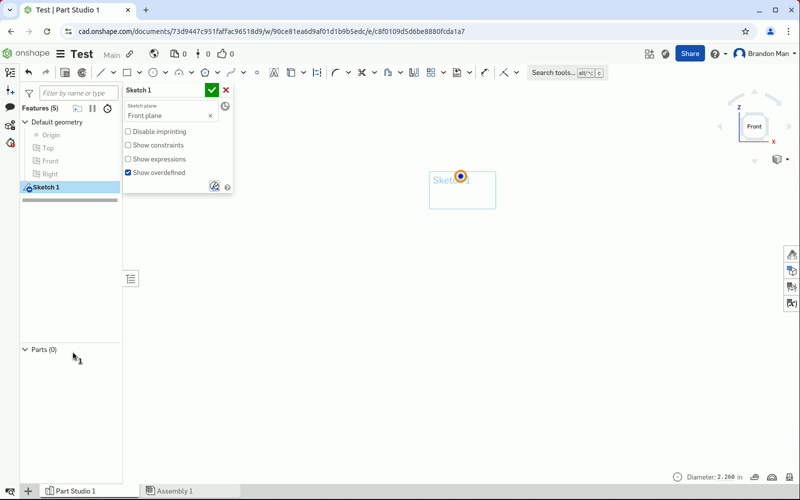
key(shift+y)
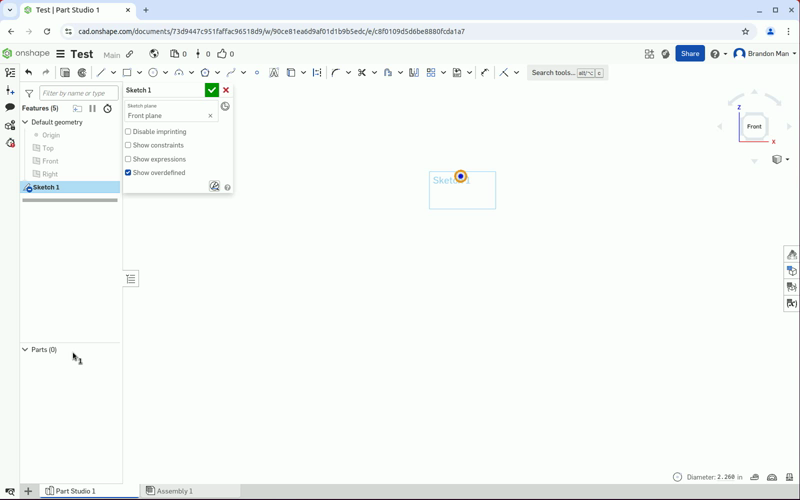
key(shift+e)
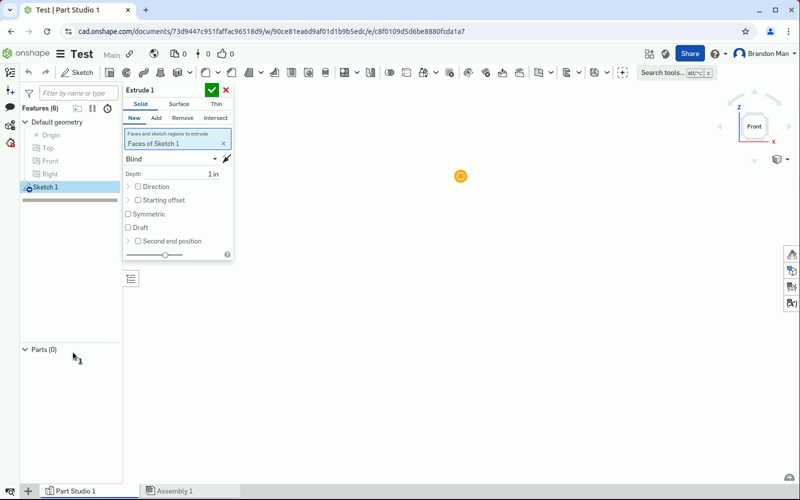
mouse_move(143, 106)
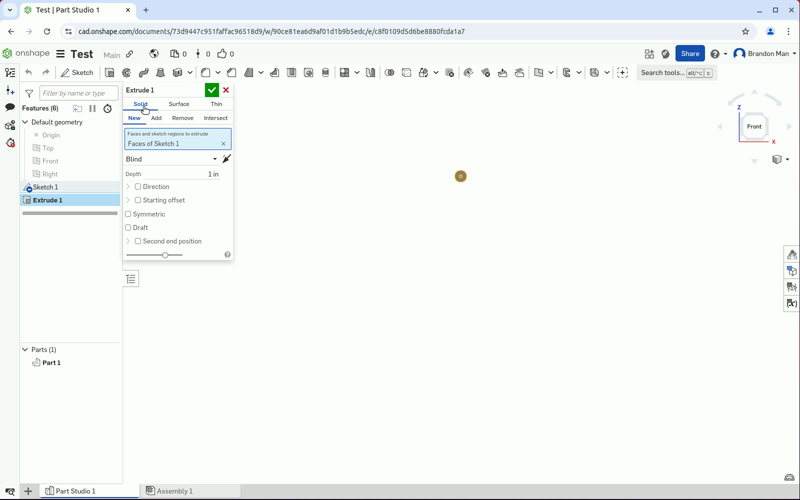
click(143, 106)
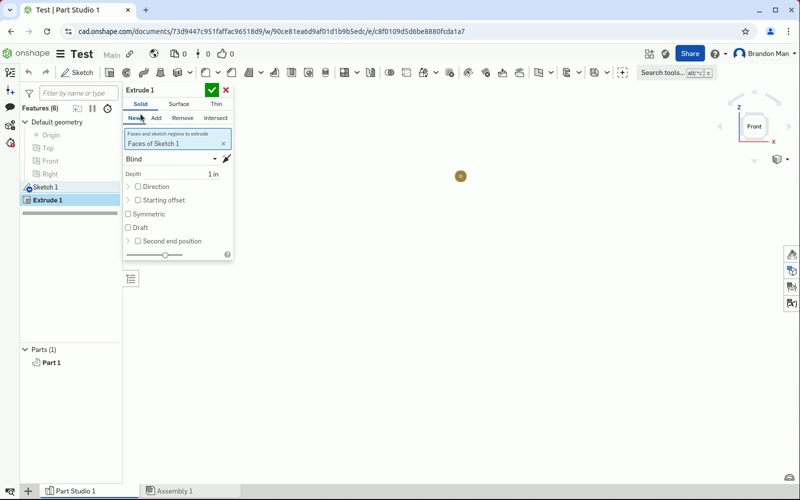
mouse_move(137, 120)
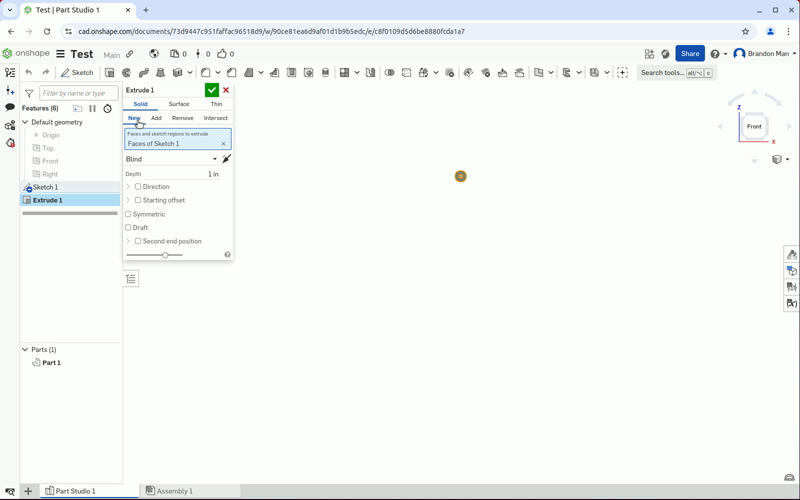
click(137, 120)
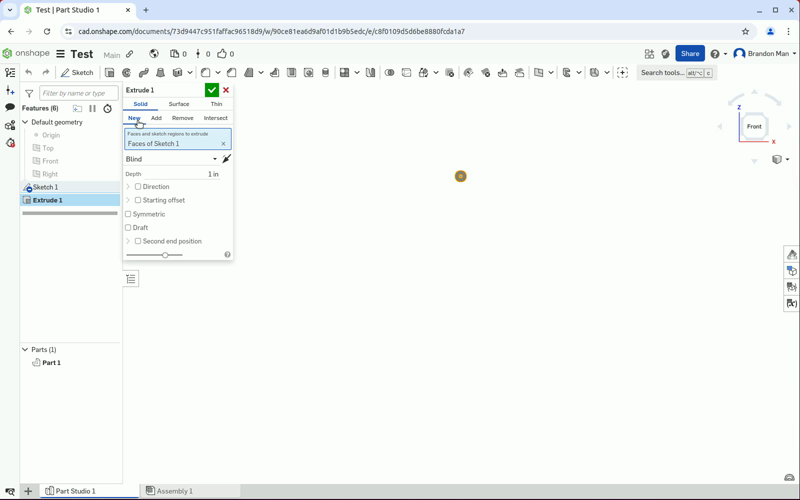
key(tab, 4)
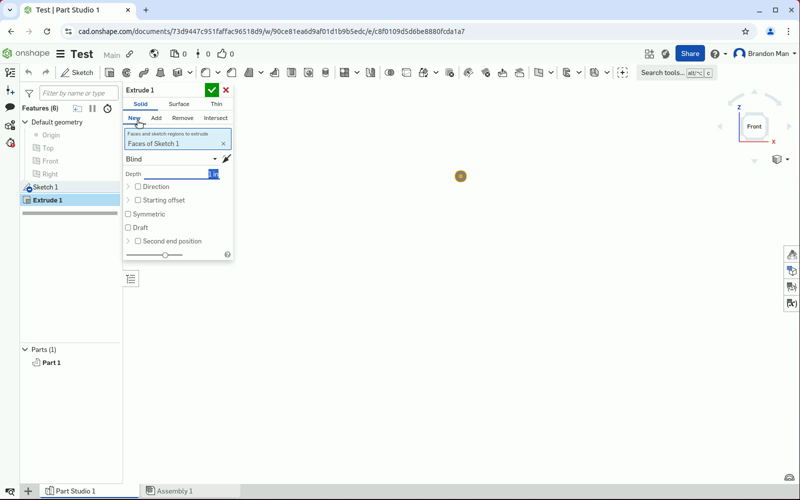
text(0.241)
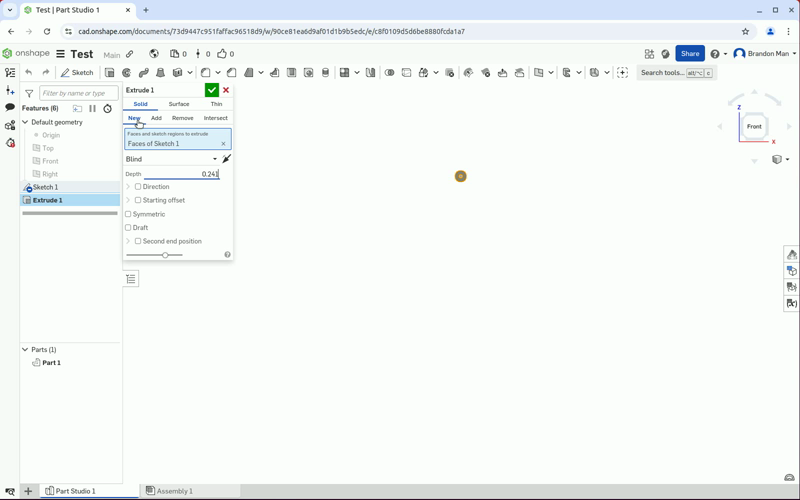
key(enter)
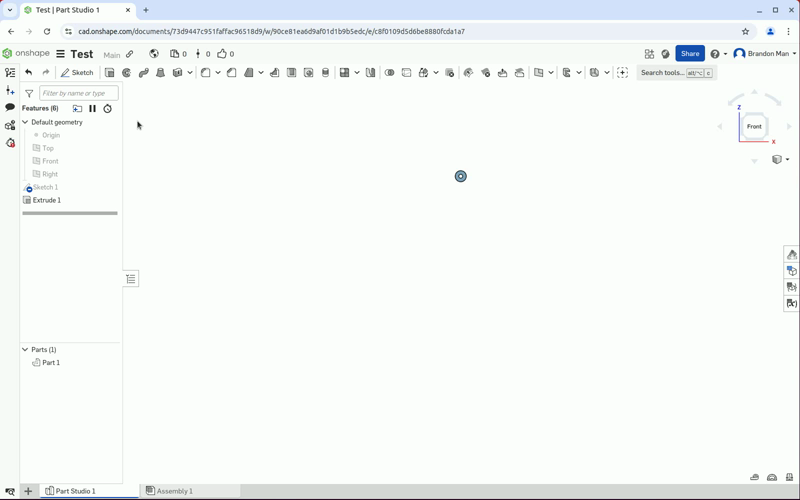
key(shift+h)
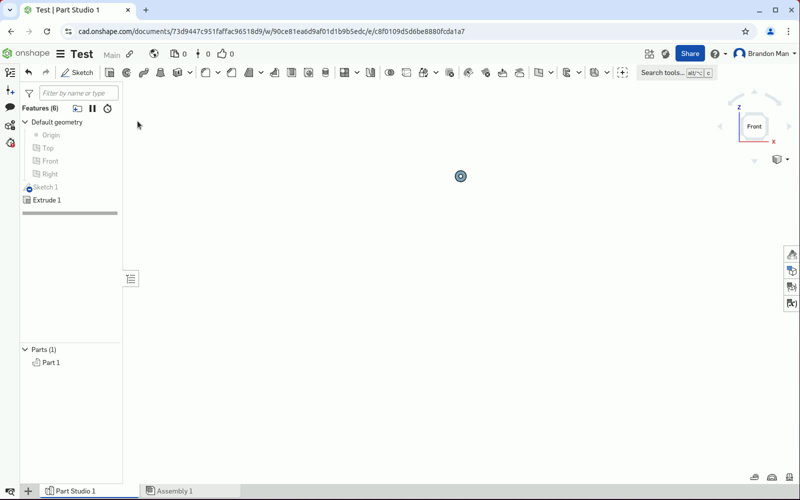
key(shift+h)
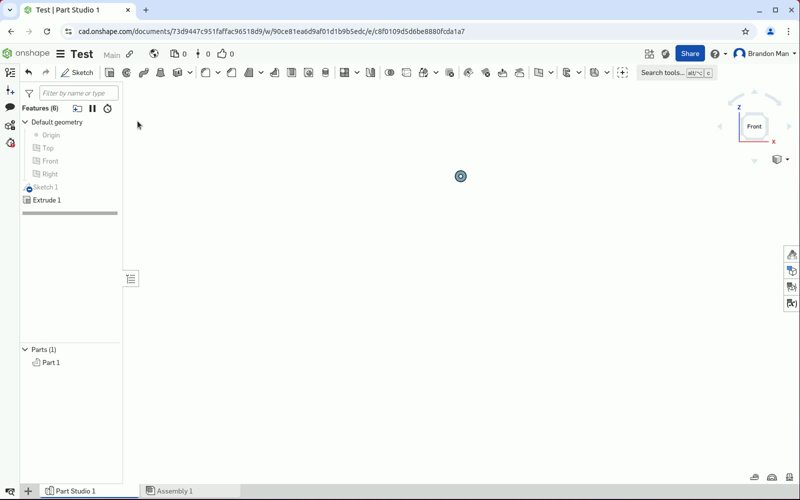
mouse_move(73, 189)
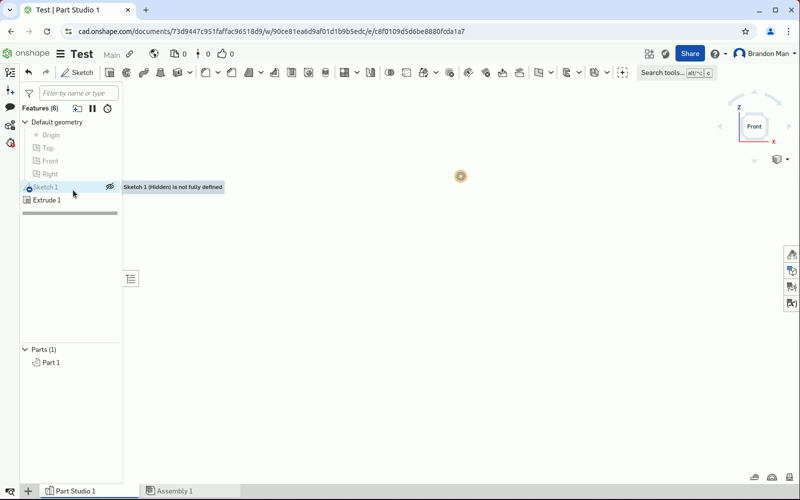
click(73, 189)
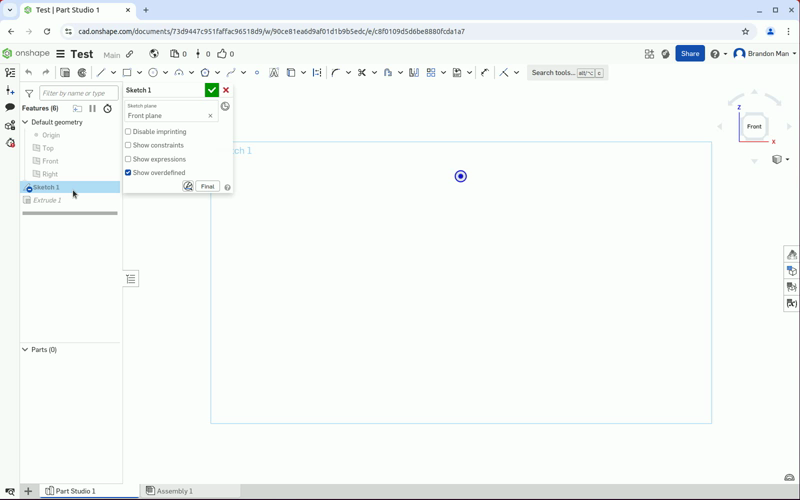
mouse_move(229, 92)
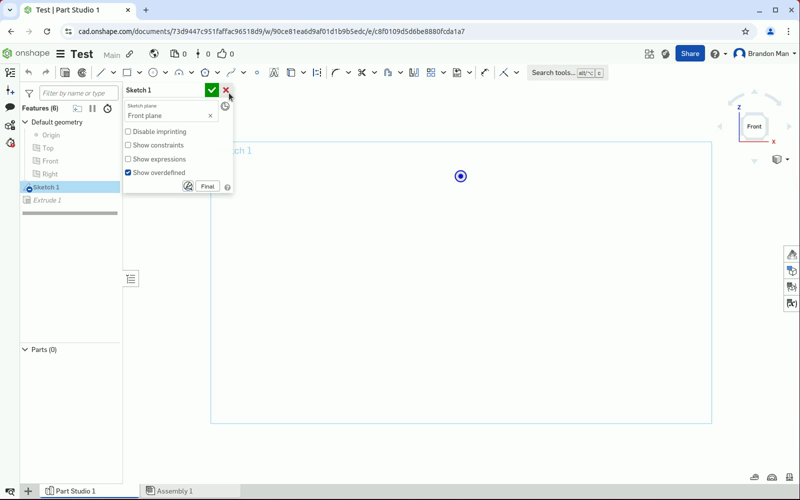
click(229, 92)
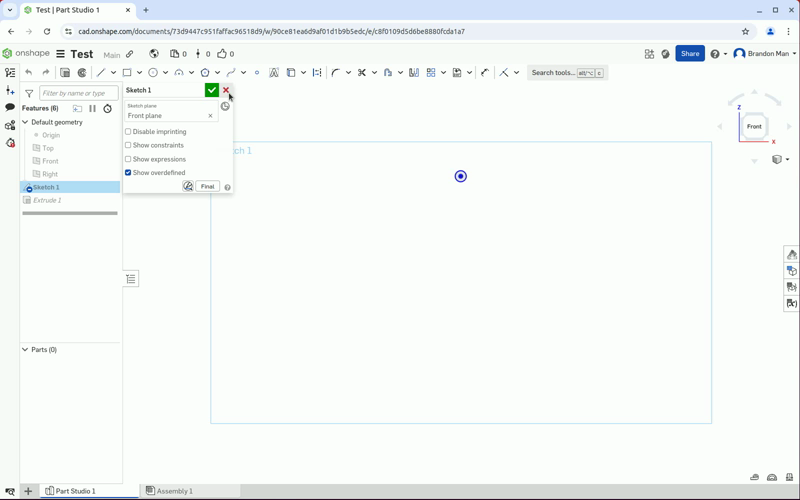
key(shift+s)
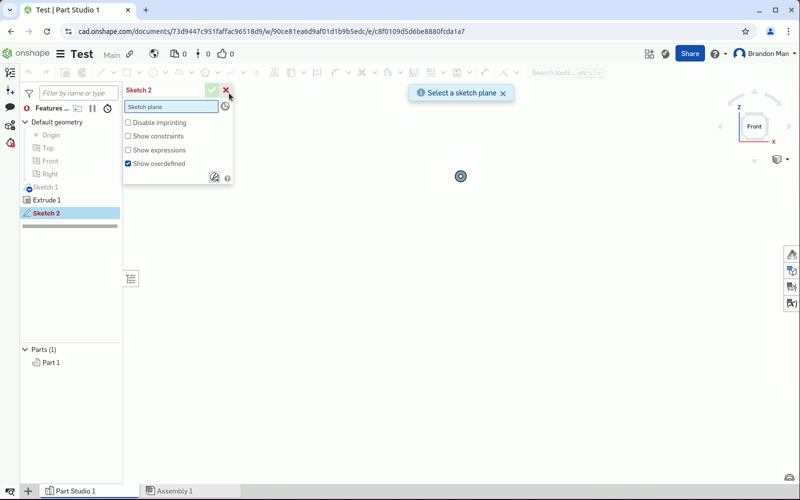
mouse_move(73, 163)
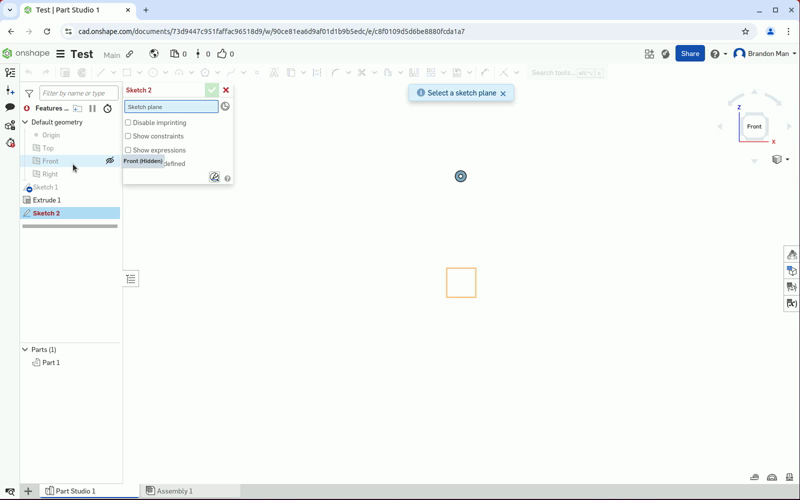
click(73, 163)
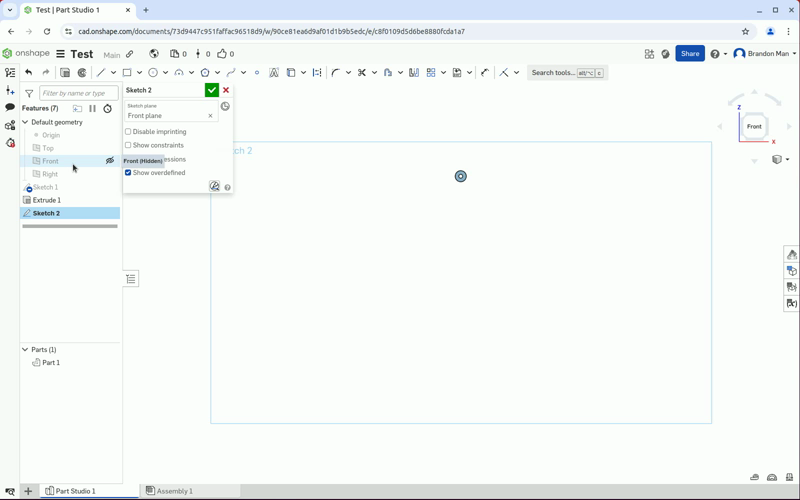
mouse_move(73, 352)
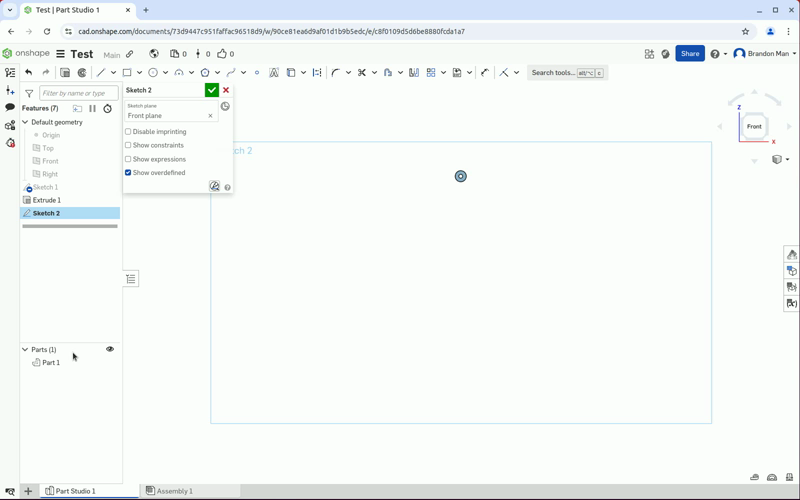
key(y)
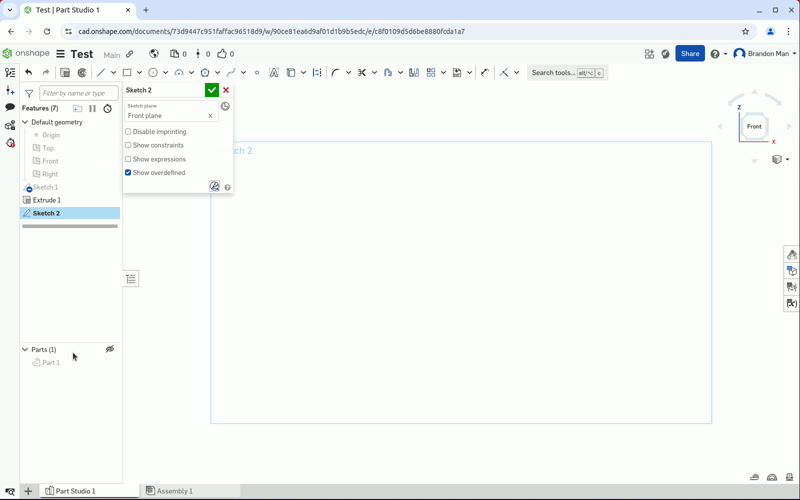
key(c)
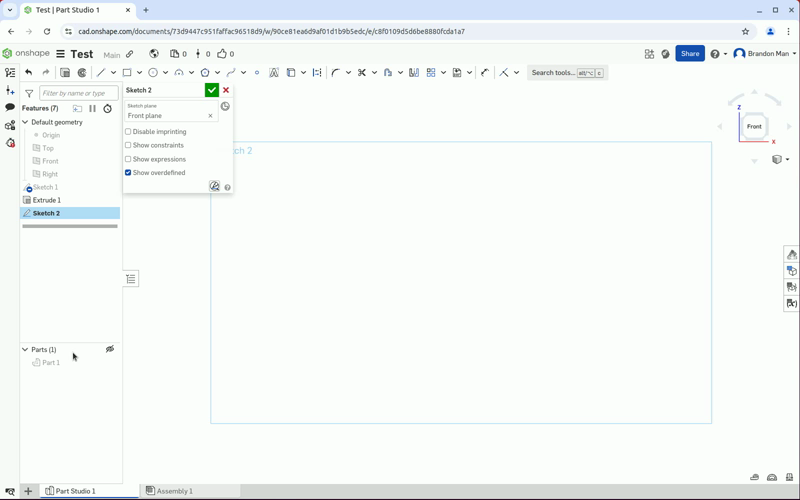
key_down(shift)
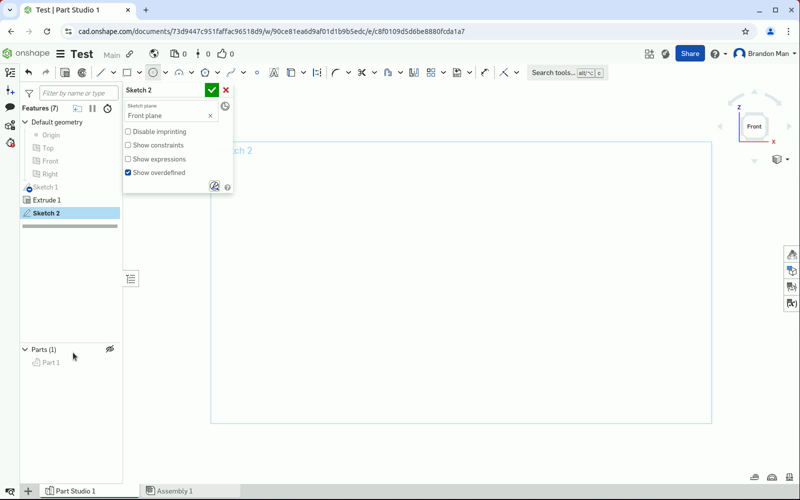
mouse_move(460, 282)
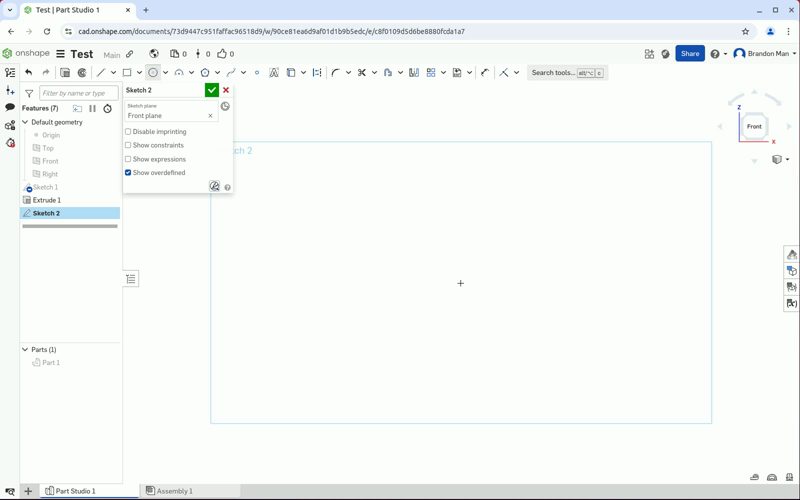
click(460, 282)
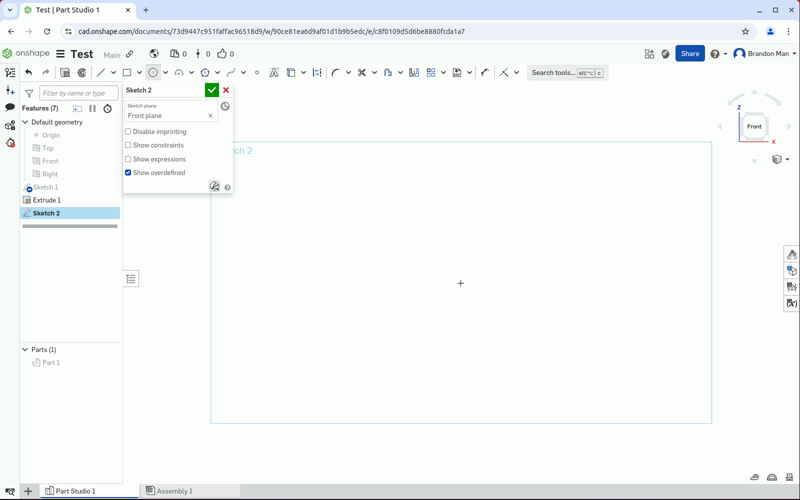
key_up(shift)
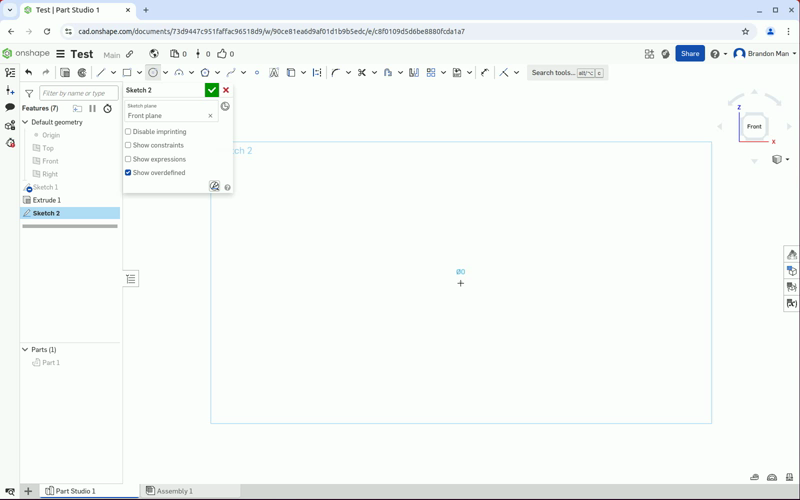
mouse_move(466, 282)
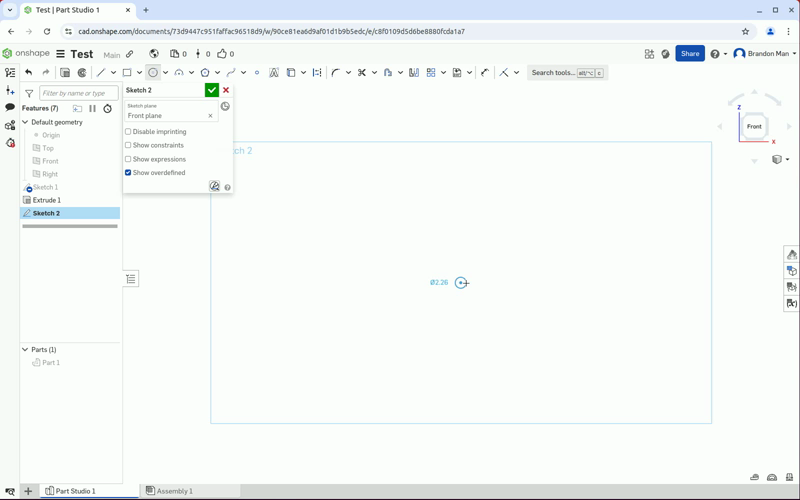
click(466, 282)
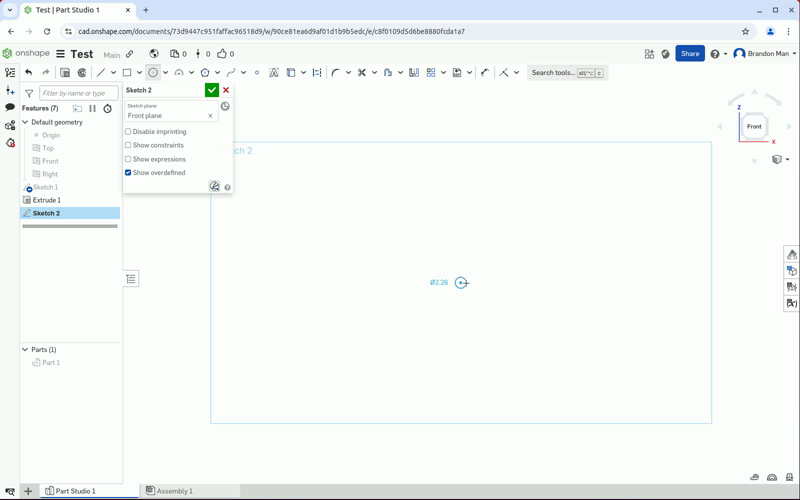
key(esc)
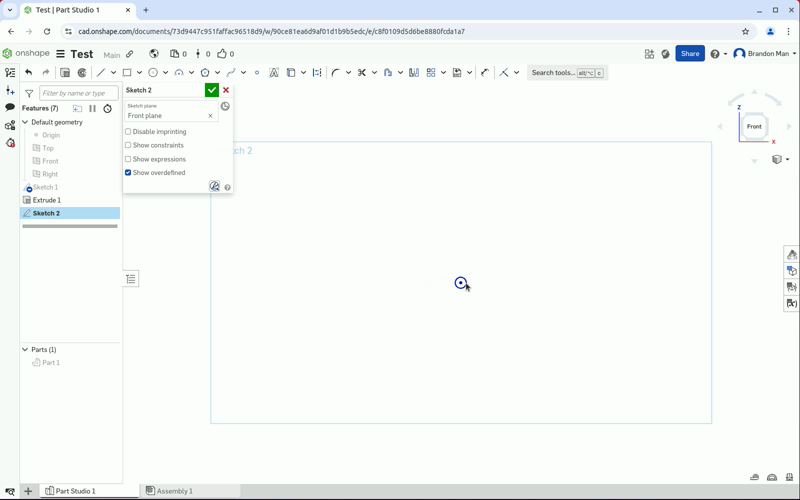
key(c)
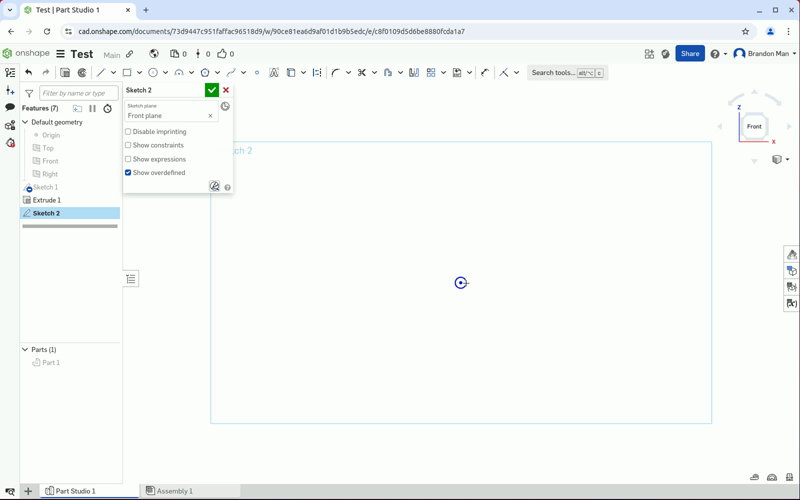
key_down(shift)
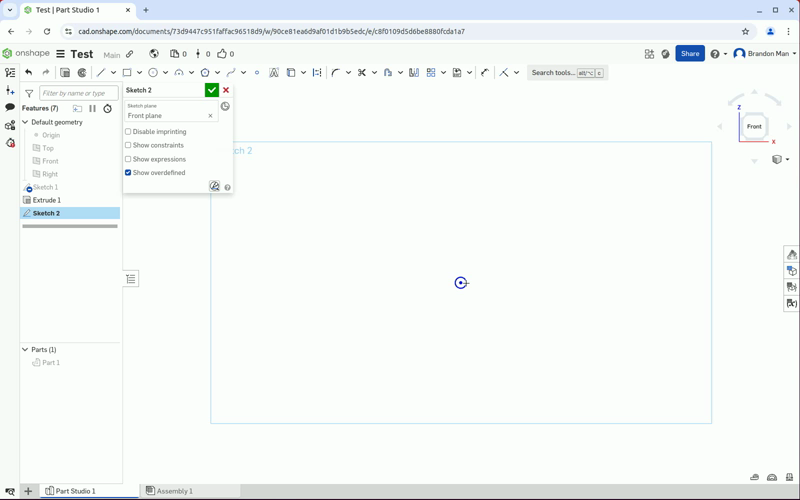
mouse_move(460, 282)
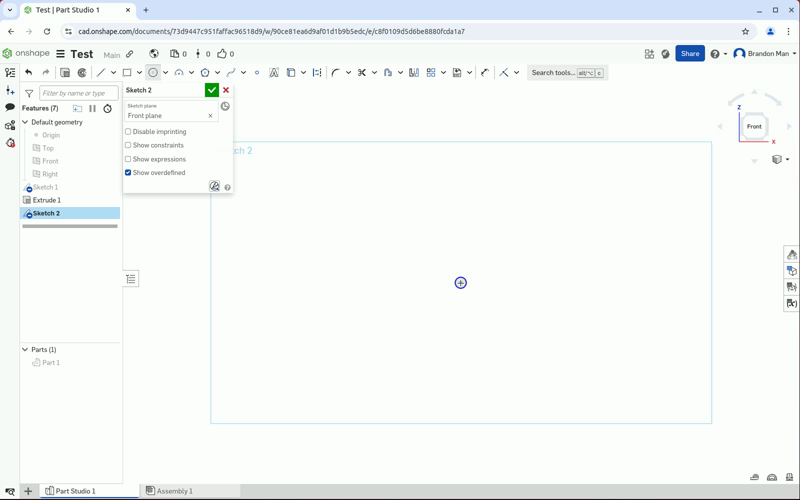
click(460, 282)
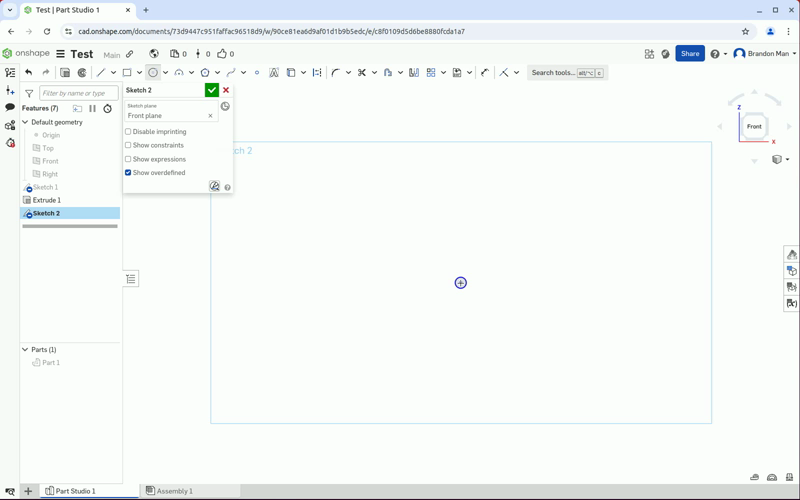
key_up(shift)
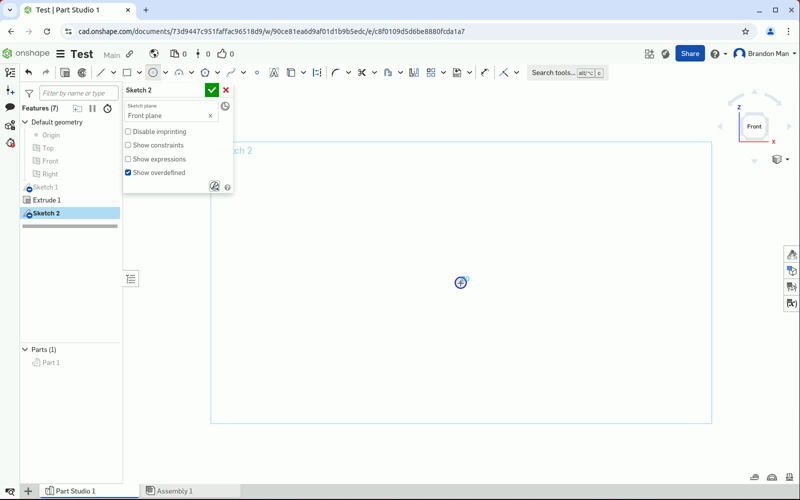
mouse_move(462, 282)
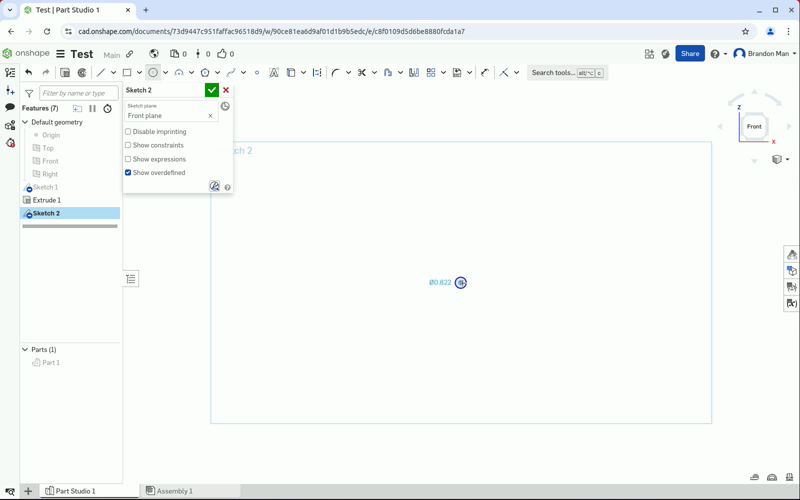
scroll(6)
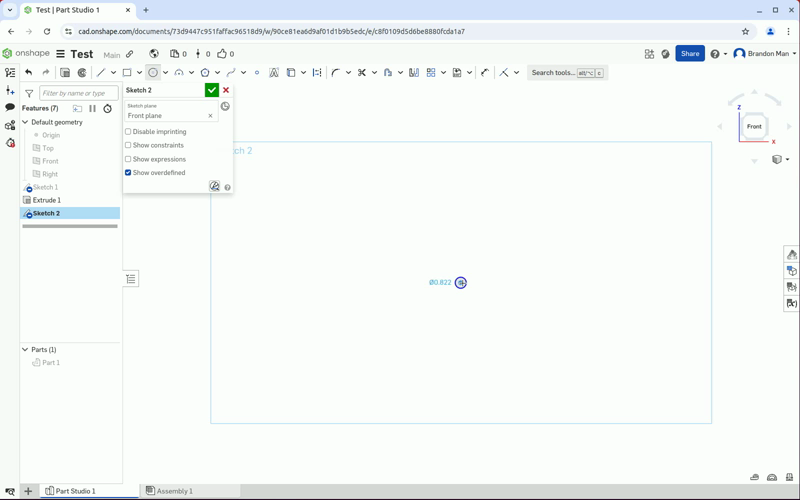
scroll(6)
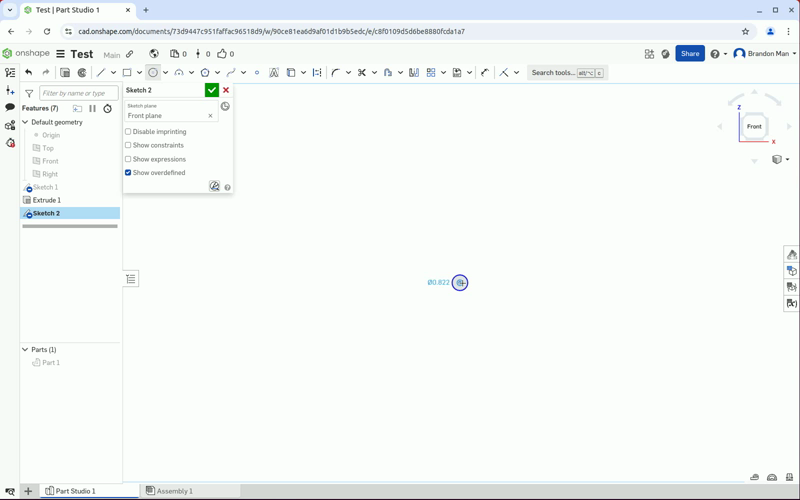
scroll(6)
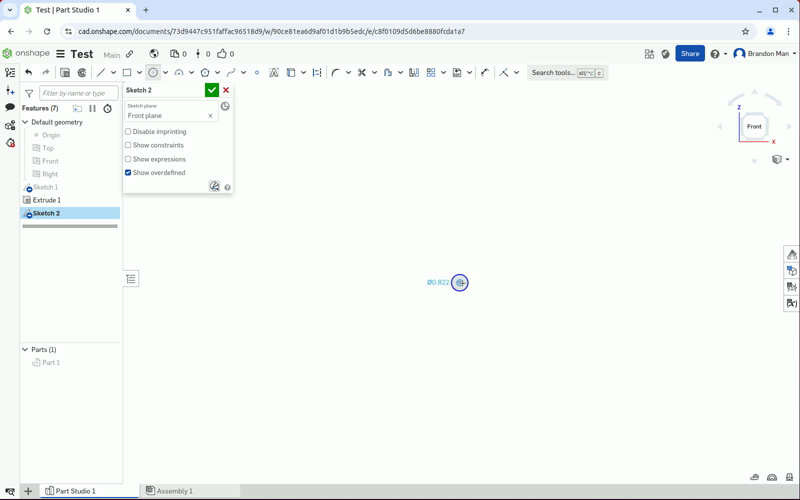
scroll(6)
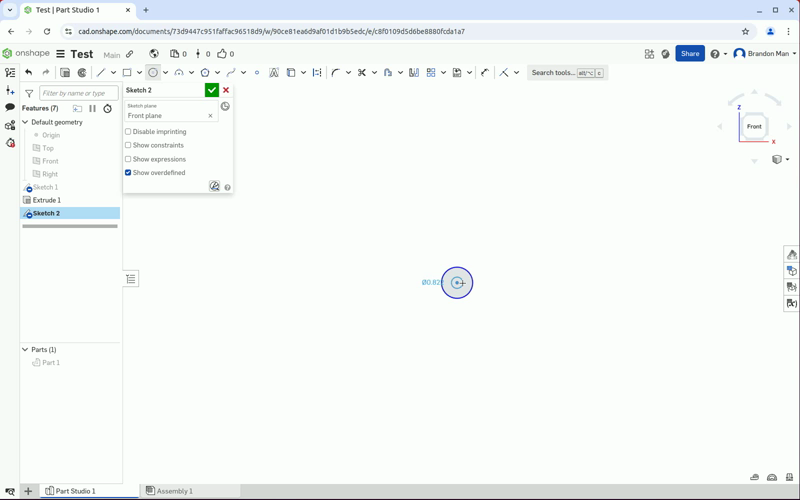
scroll(6)
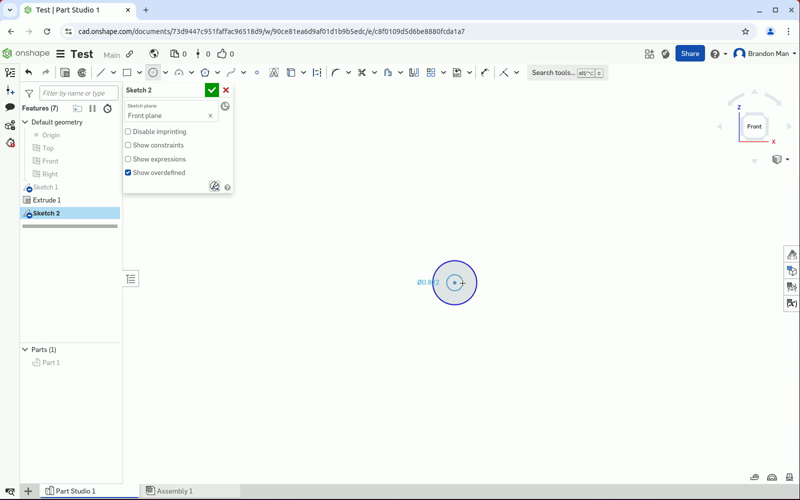
scroll(6)
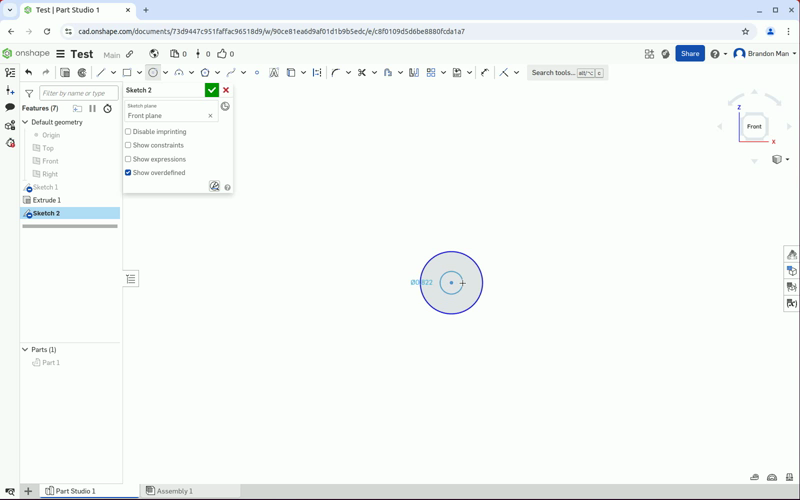
scroll(6)
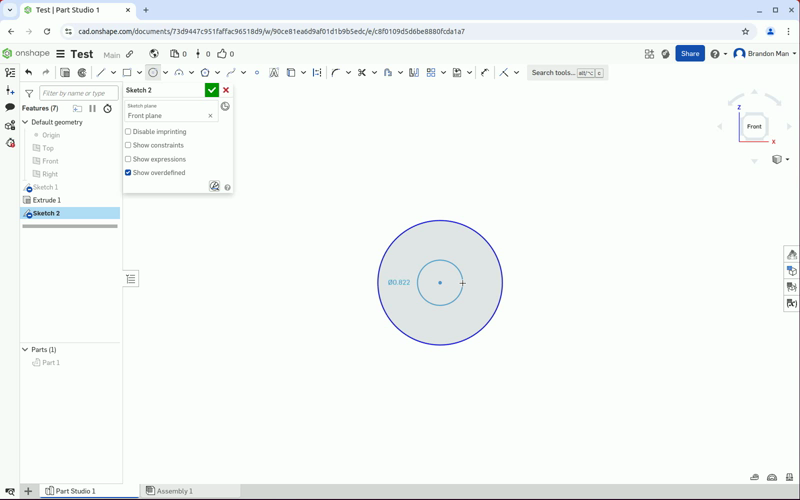
click(462, 282)
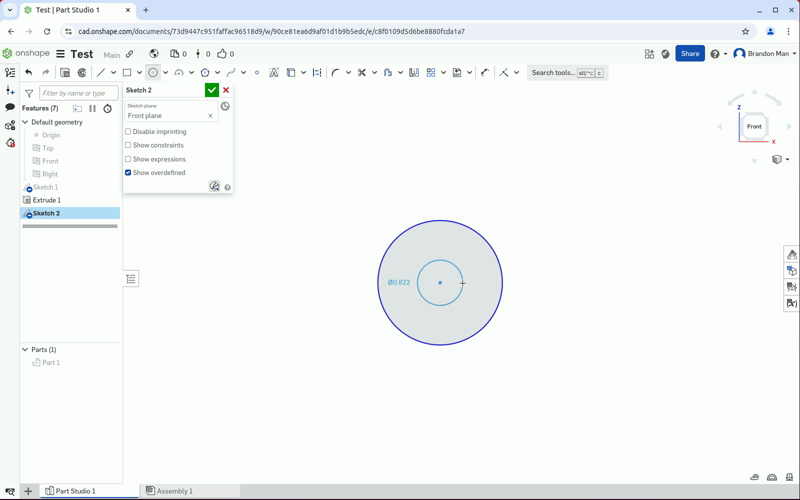
scroll(-6)
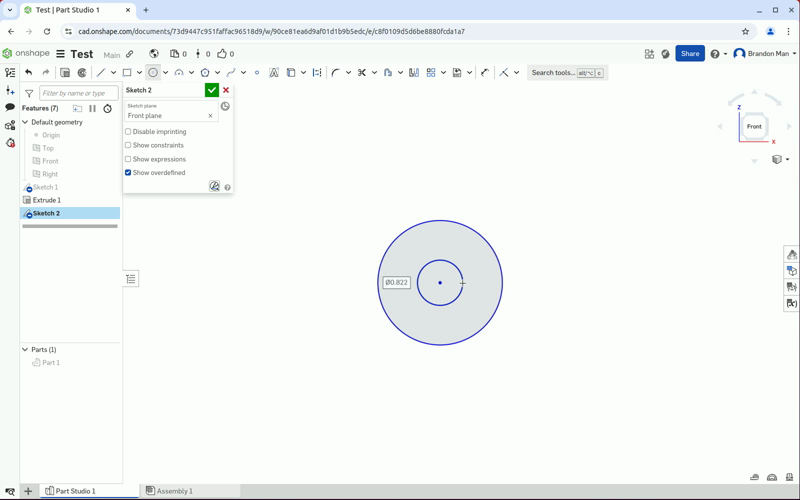
scroll(-6)
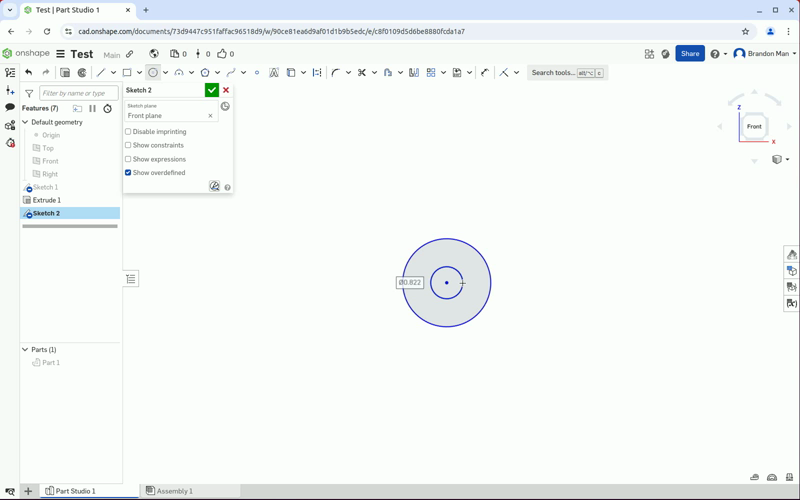
scroll(-6)
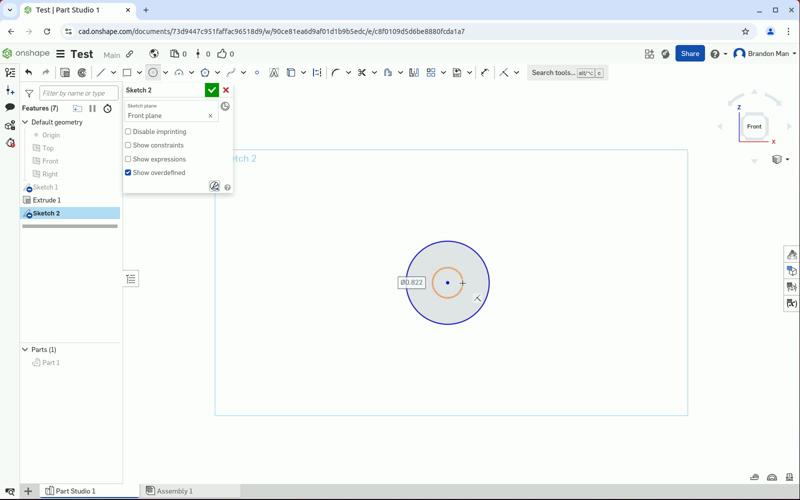
scroll(-6)
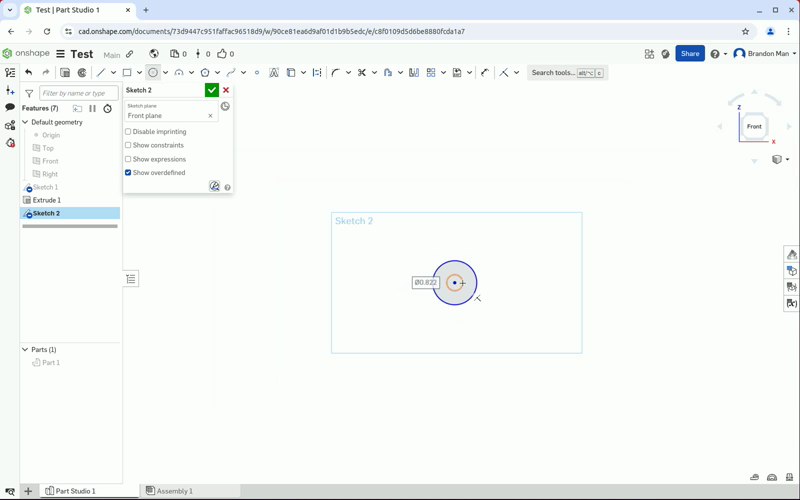
scroll(-6)
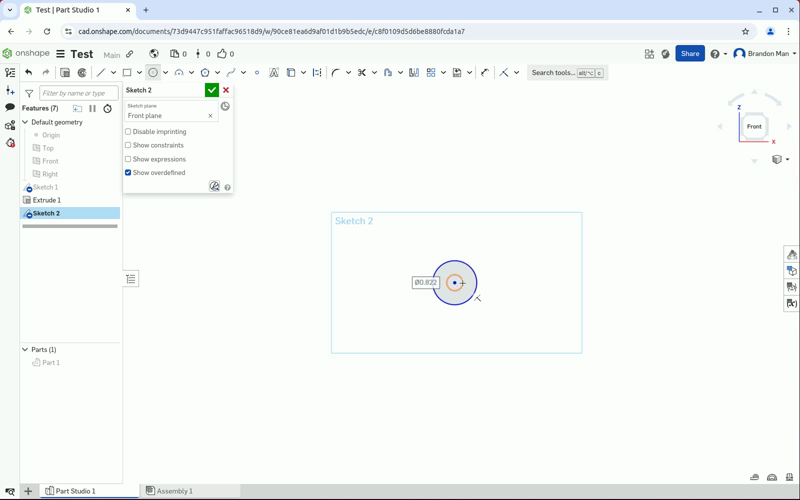
scroll(-6)
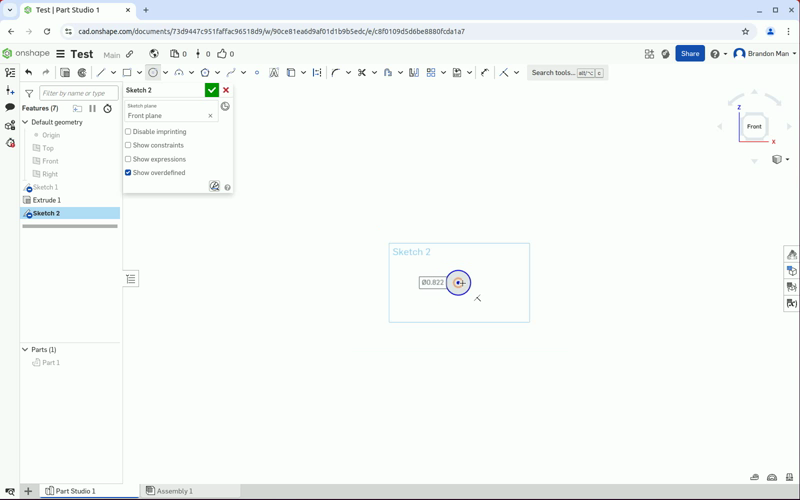
scroll(-6)
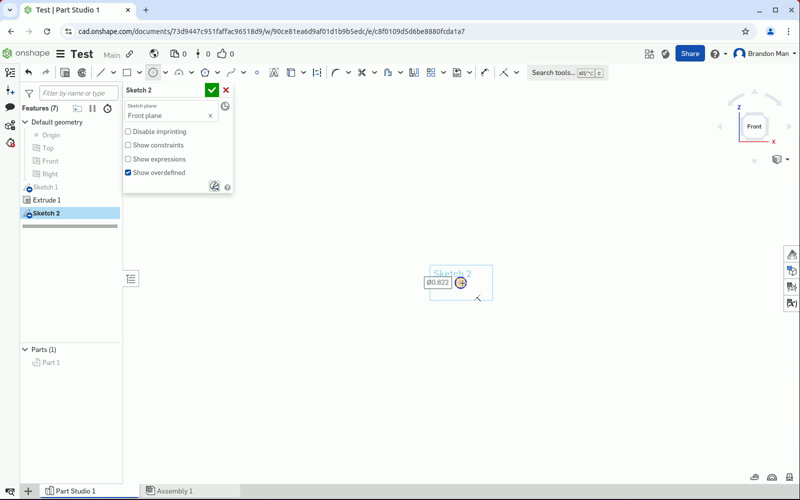
key(esc)
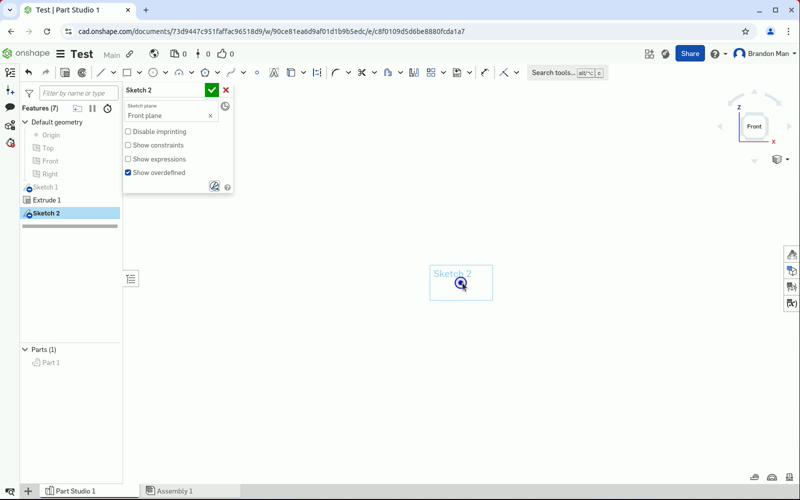
mouse_move(462, 284)
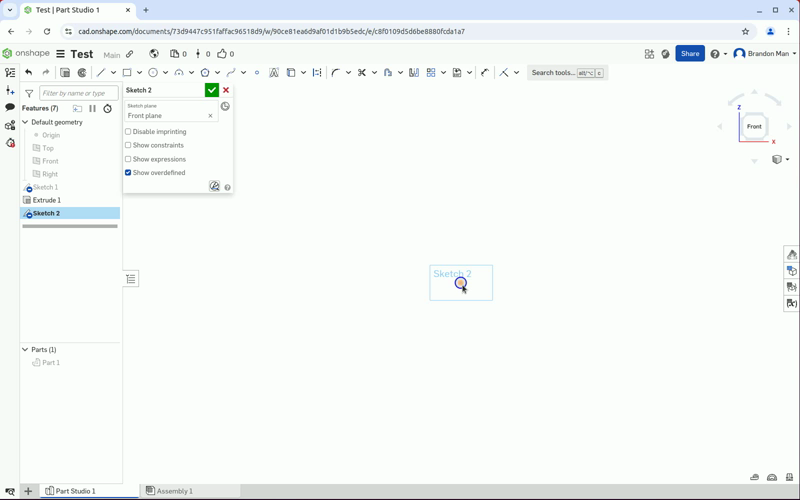
scroll(6)
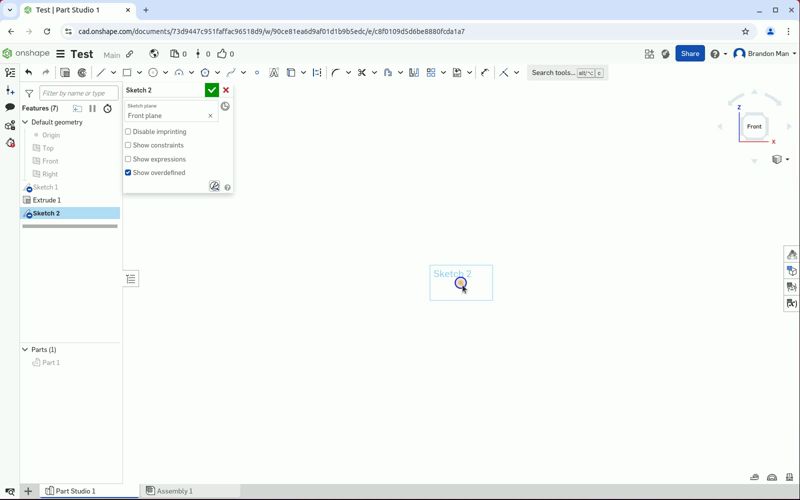
scroll(6)
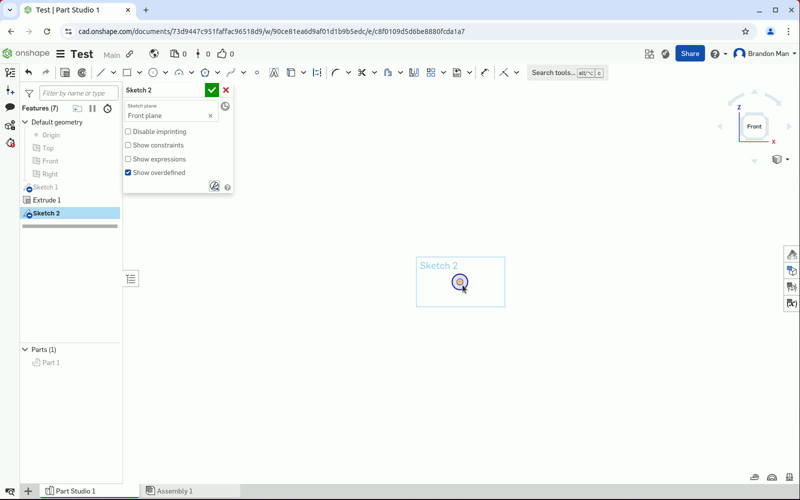
scroll(6)
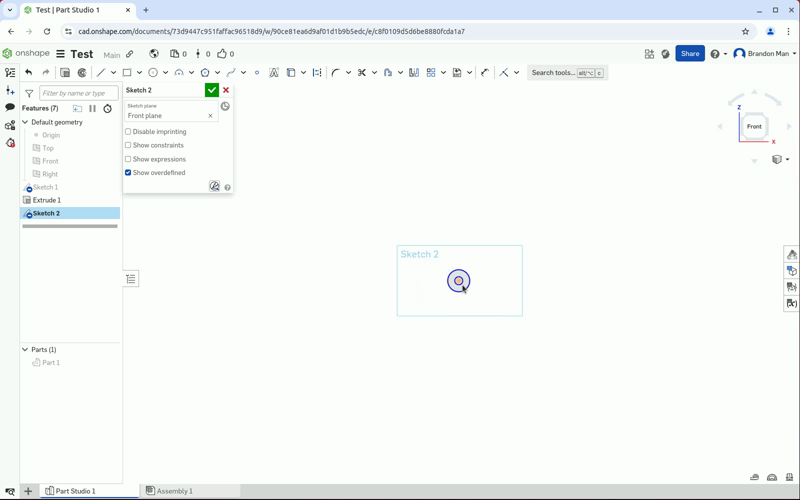
scroll(6)
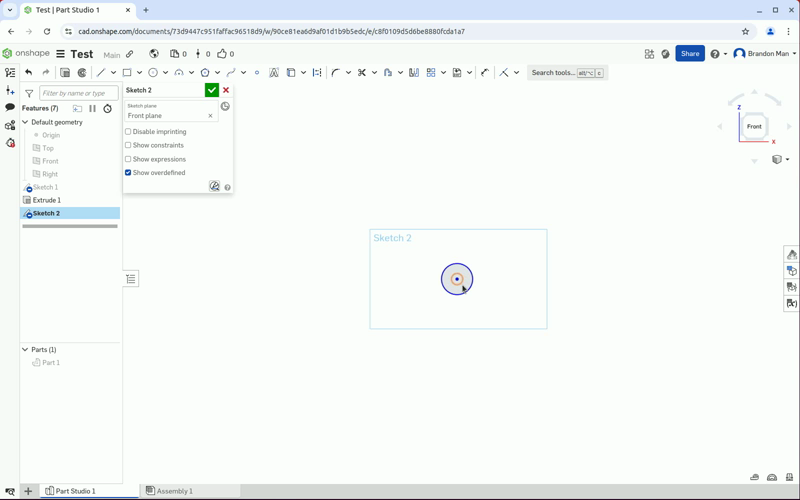
scroll(6)
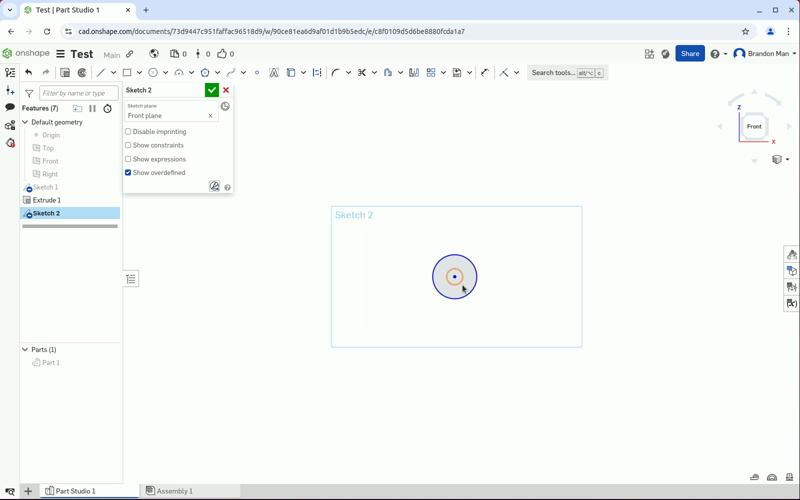
scroll(6)
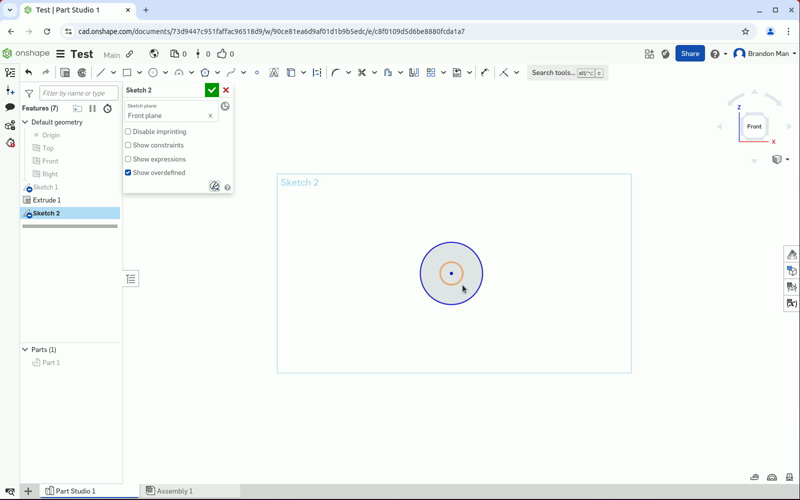
scroll(6)
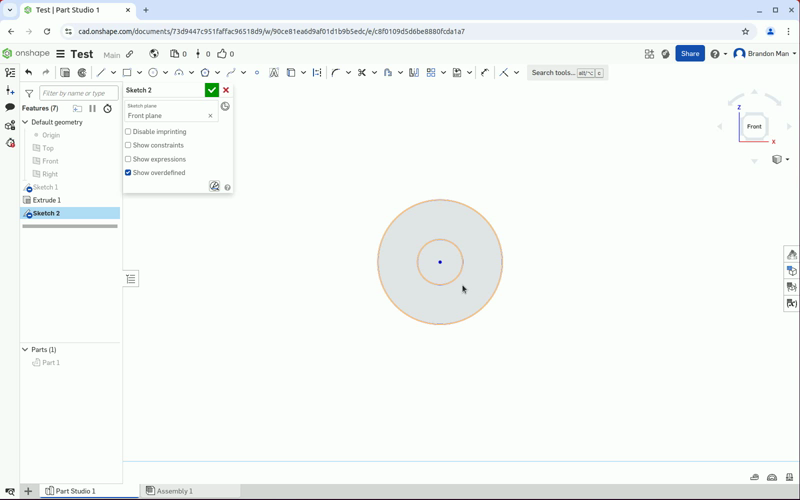
click(462, 284)
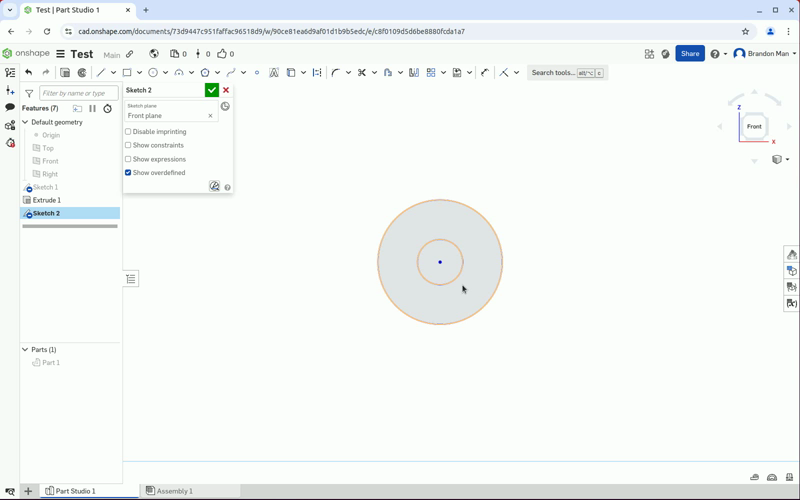
scroll(-6)
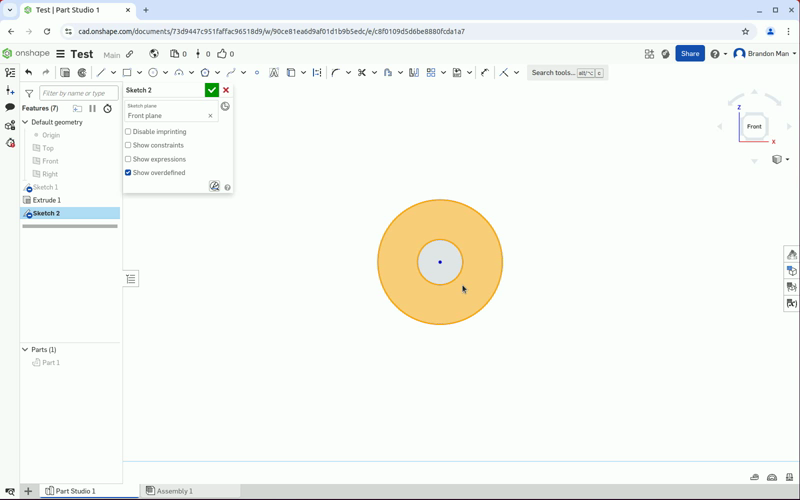
scroll(-6)
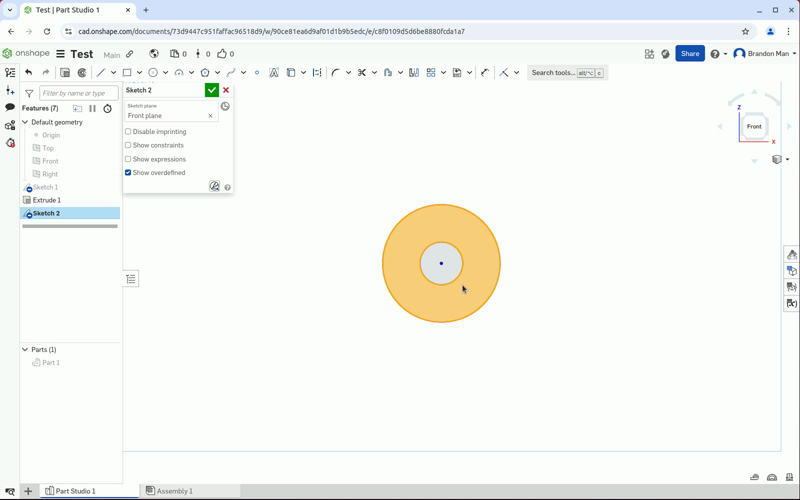
scroll(-6)
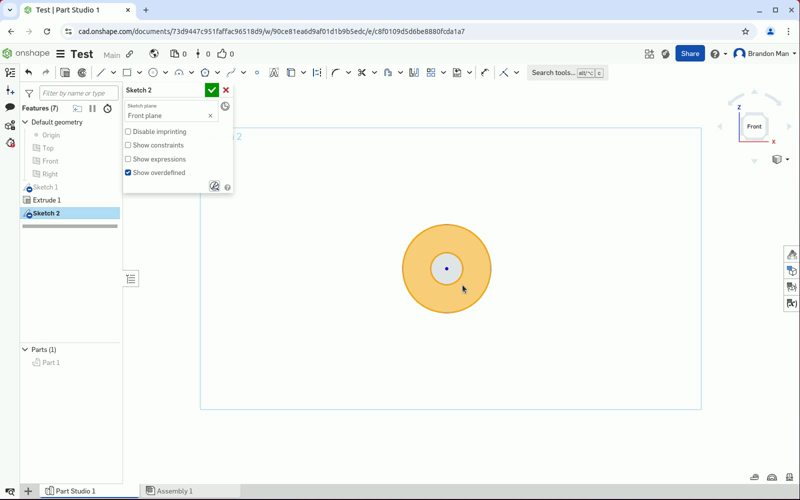
scroll(-6)
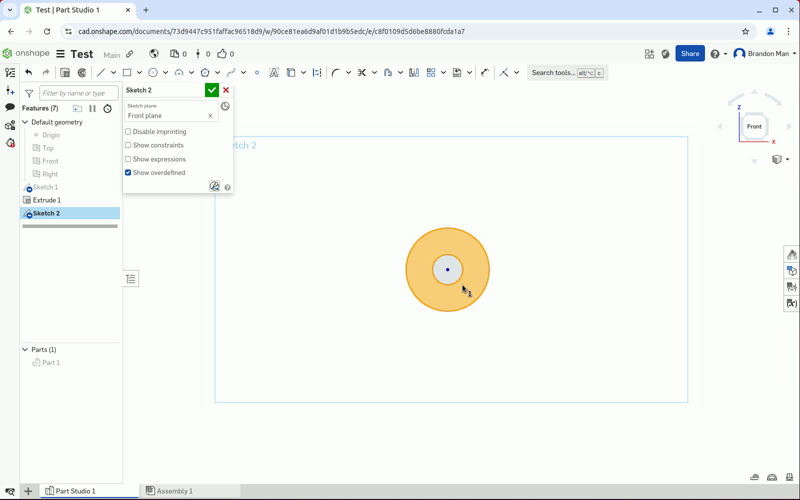
scroll(-6)
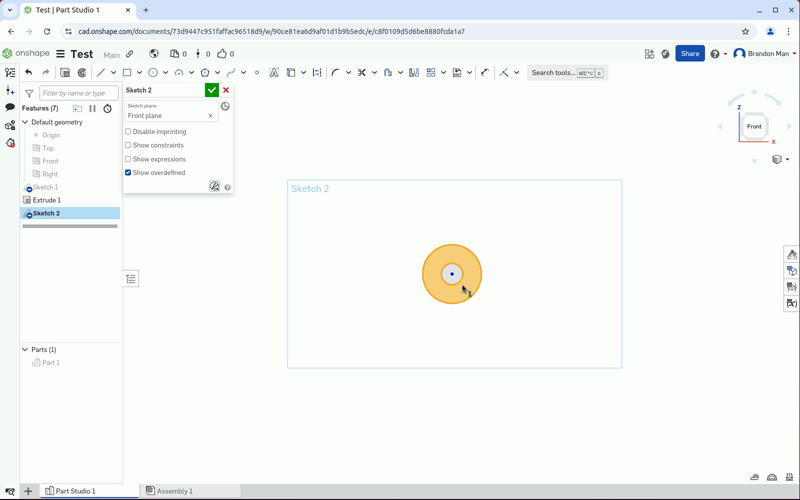
scroll(-6)
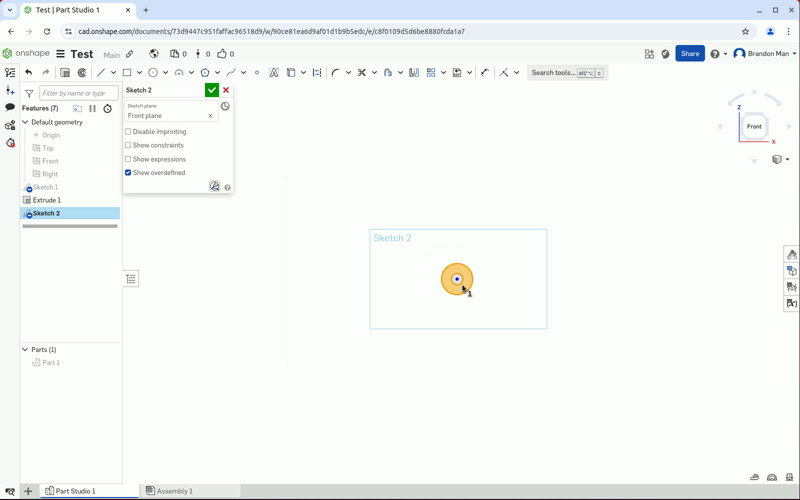
scroll(-6)
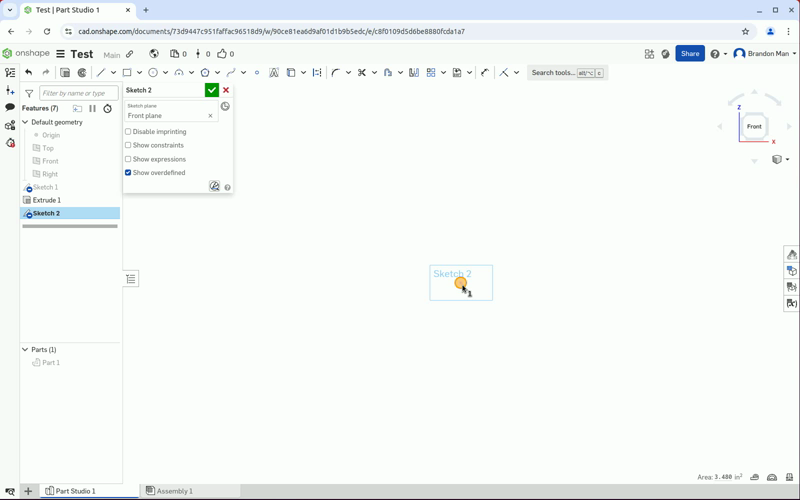
mouse_move(73, 352)
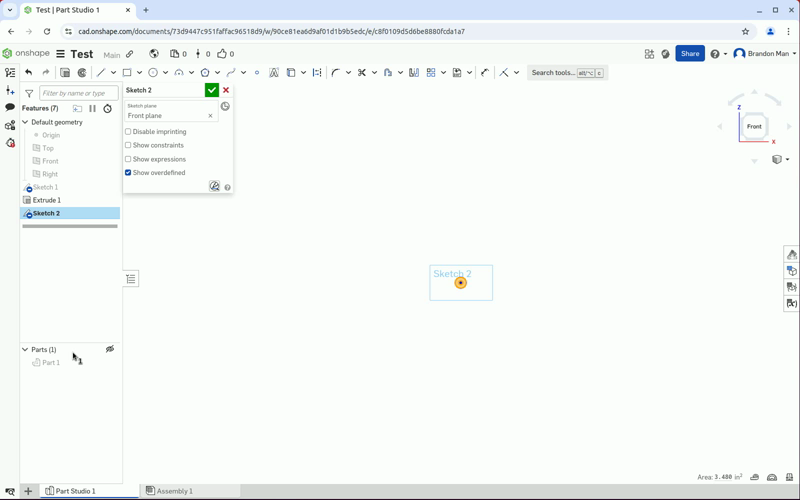
key(shift+y)
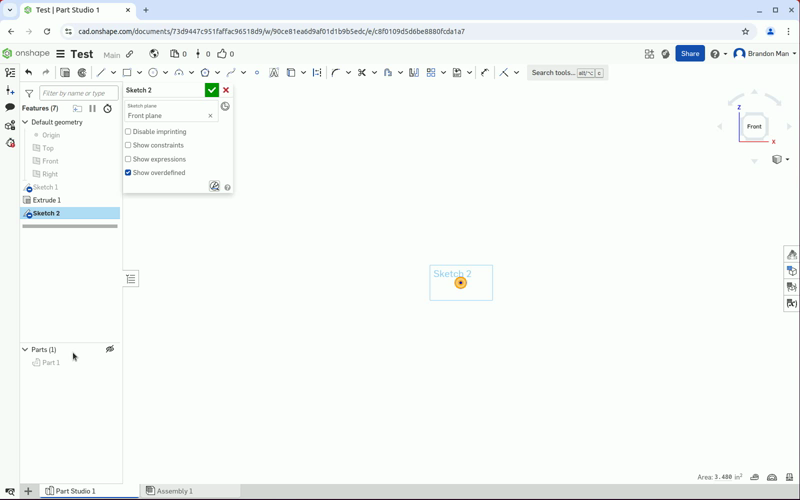
key(shift+e)
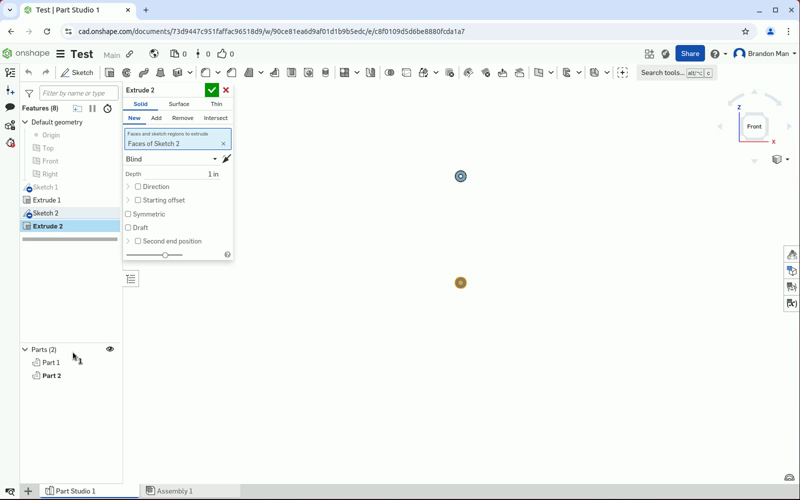
mouse_move(143, 106)
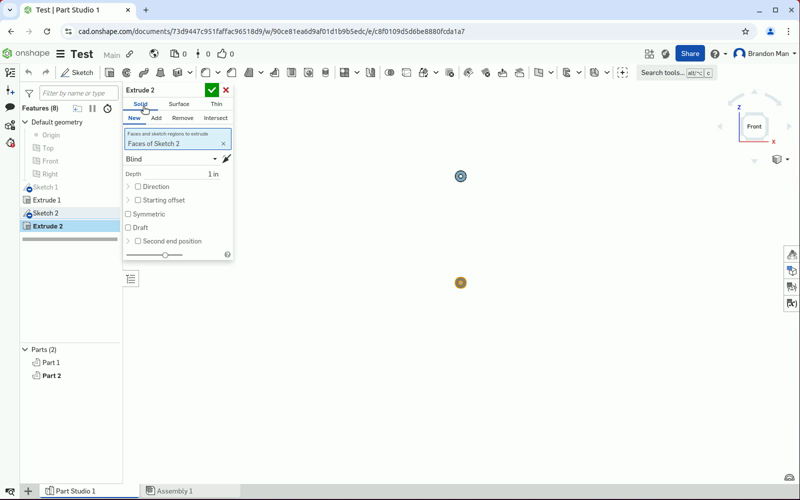
click(143, 106)
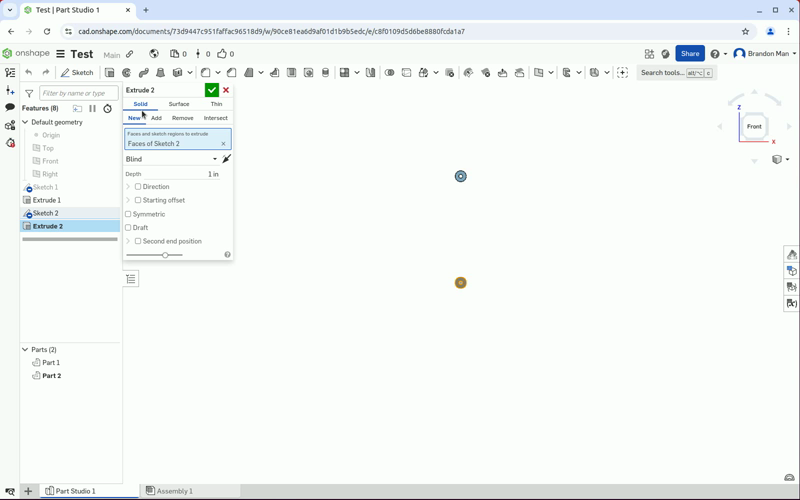
mouse_move(137, 120)
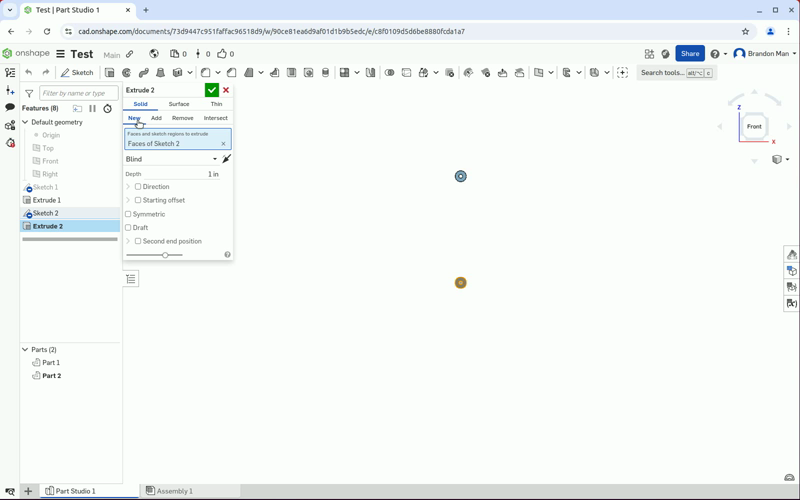
click(137, 120)
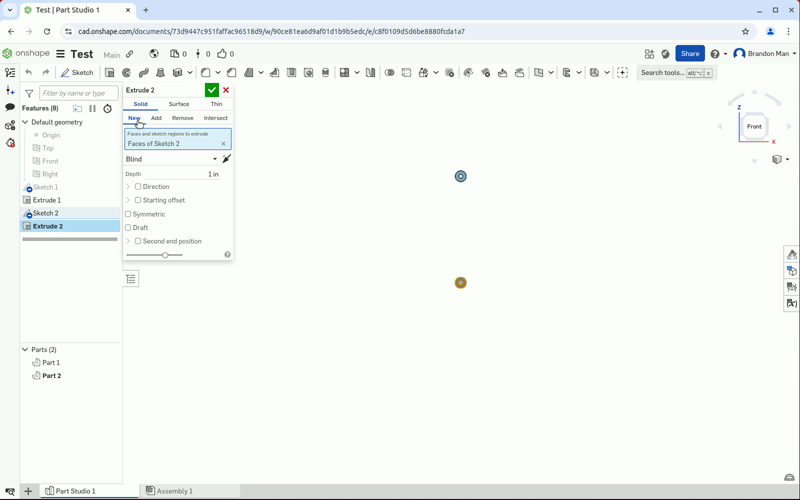
key(tab, 4)
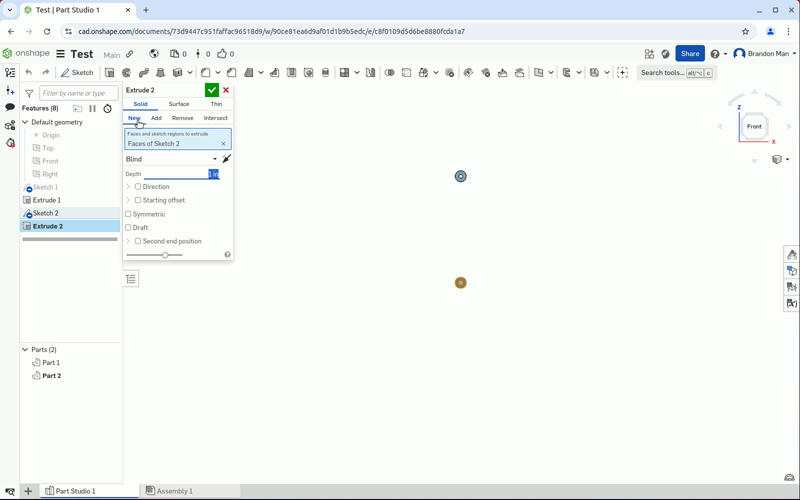
text(0.241)
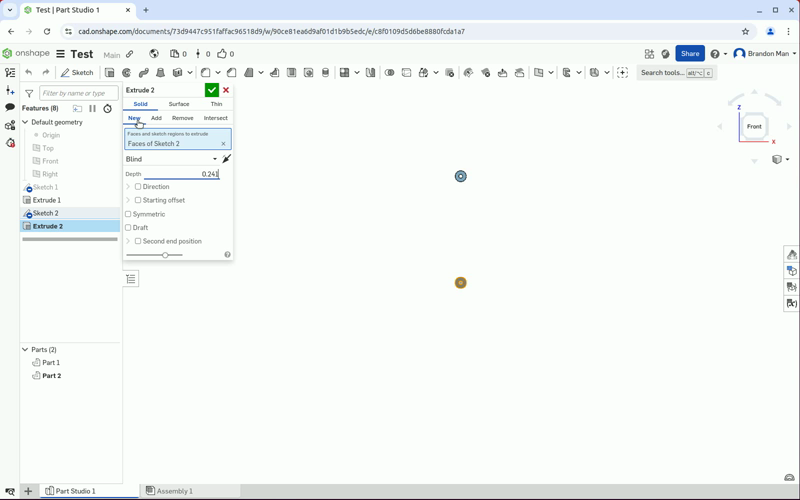
key(enter)
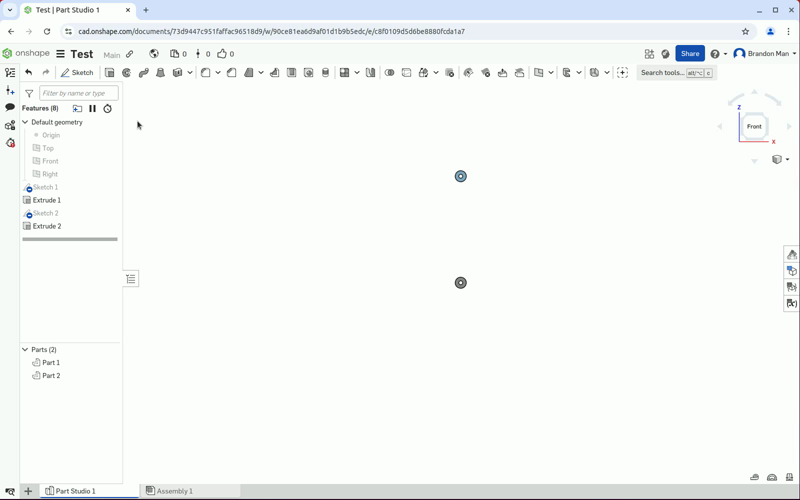
key(shift+h)
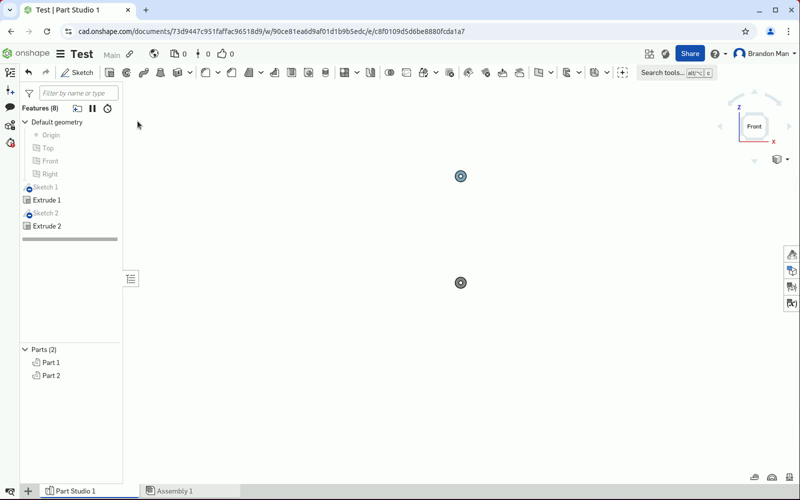
key(shift+h)
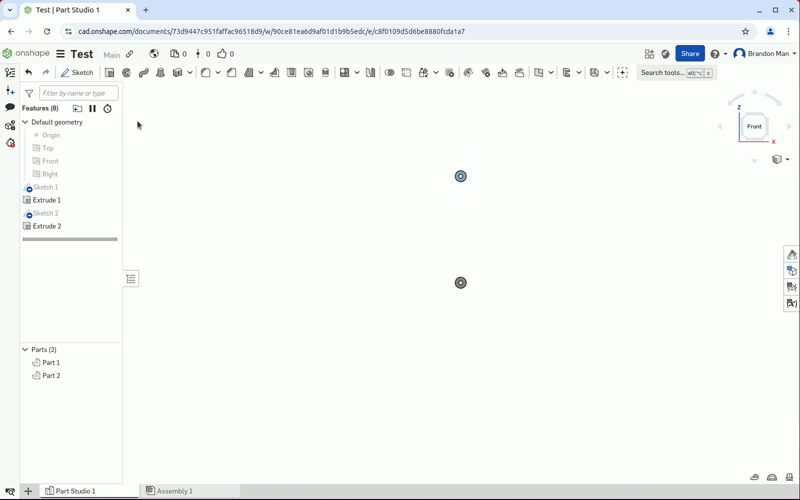
mouse_move(73, 189)
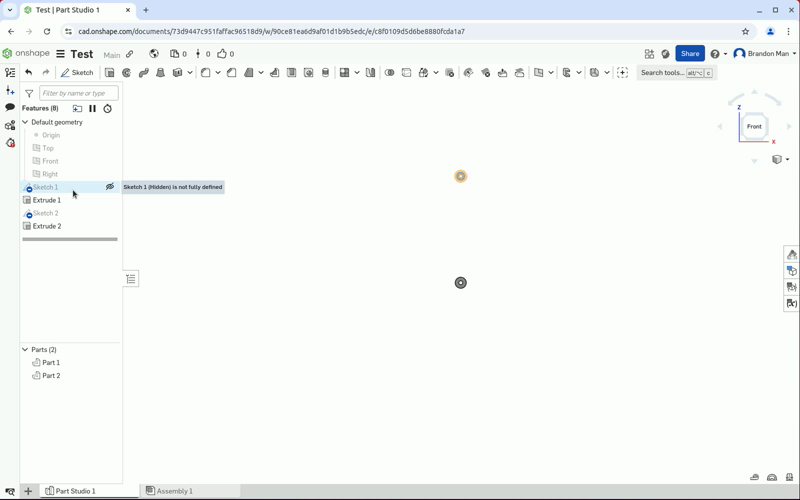
click(73, 189)
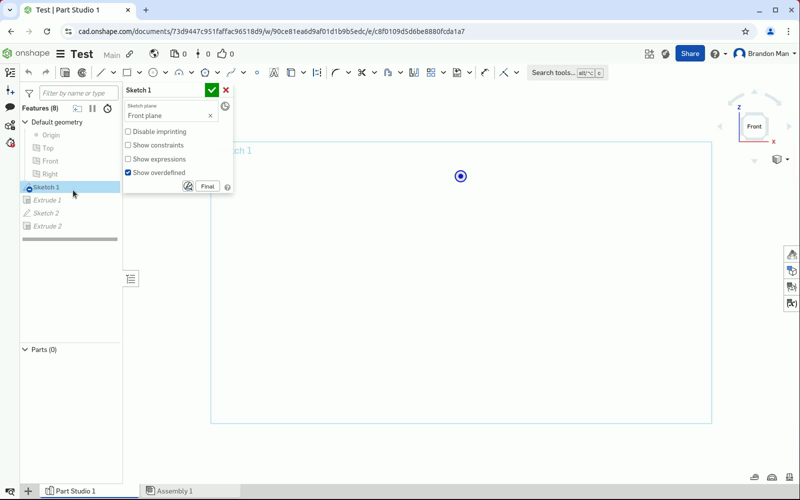
mouse_move(229, 92)
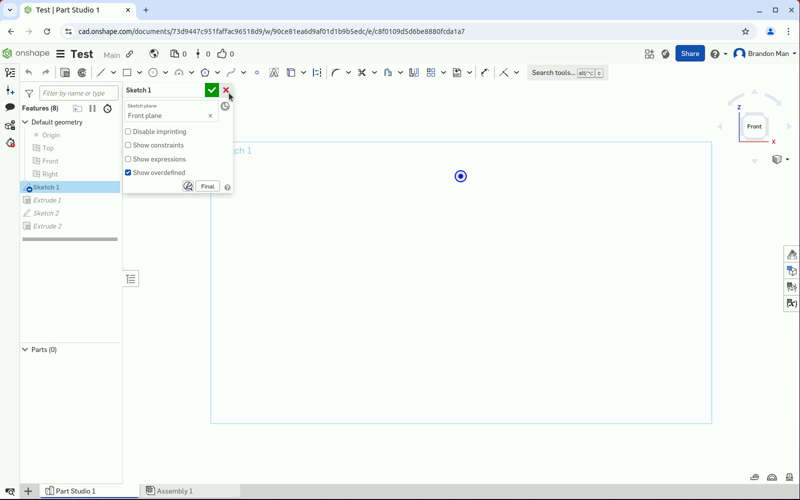
click(229, 92)
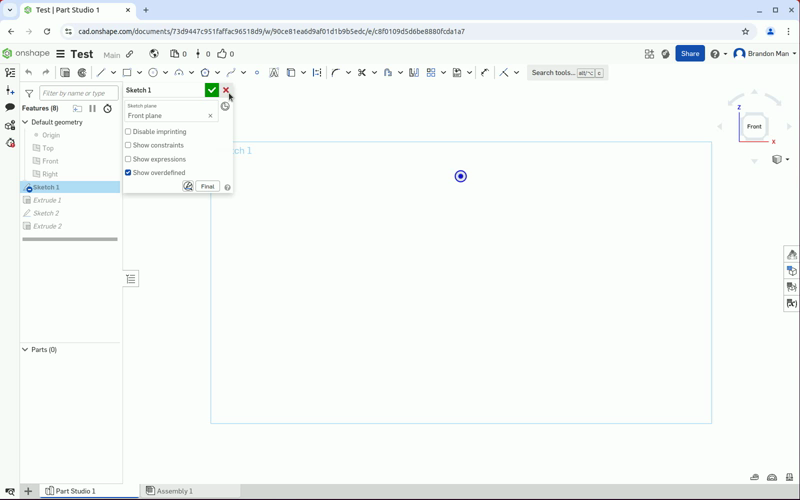
key(shift+s)
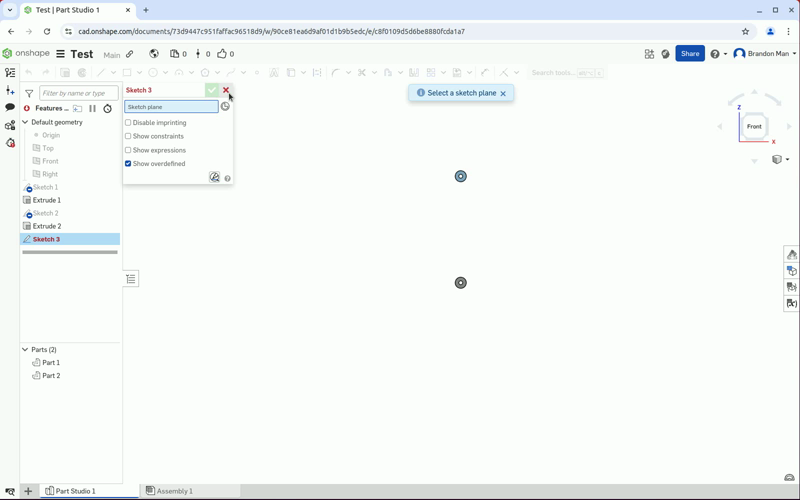
mouse_move(73, 163)
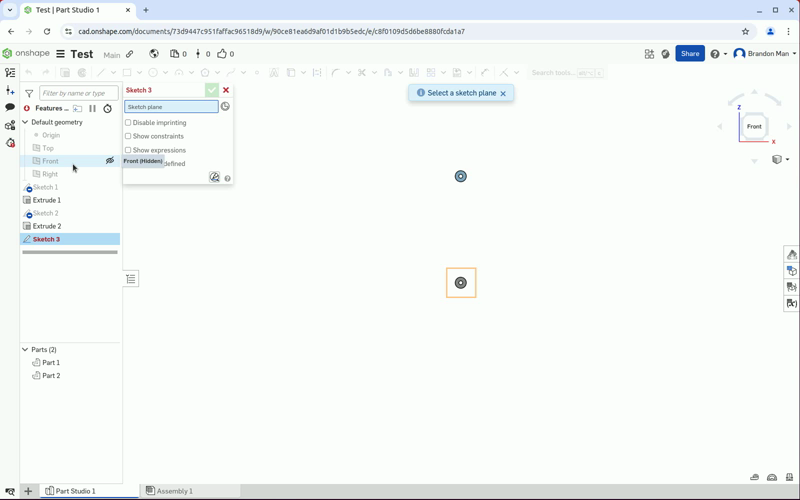
click(73, 163)
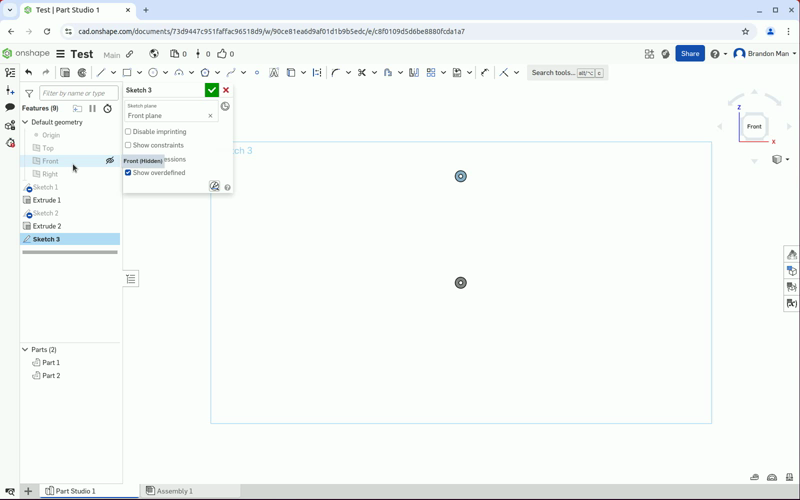
mouse_move(73, 352)
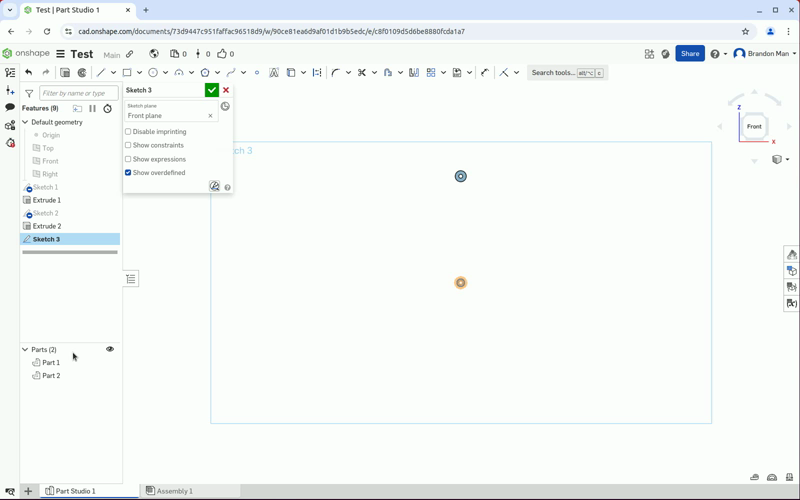
key(y)
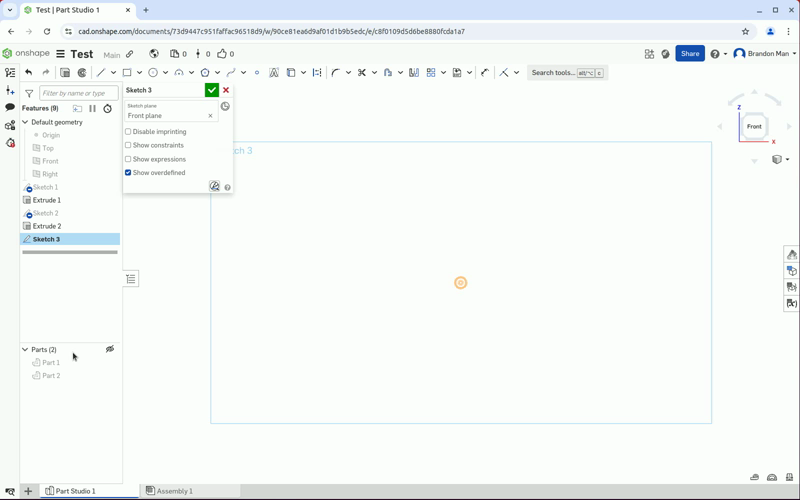
key(c)
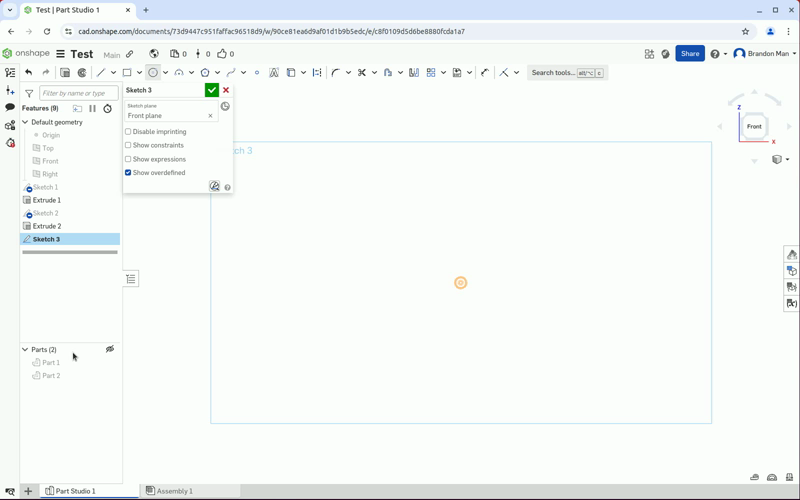
key_down(shift)
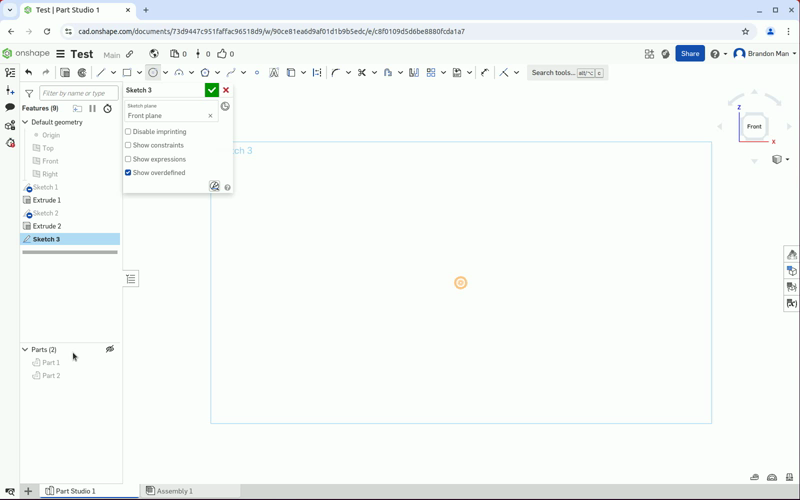
mouse_move(487, 282)
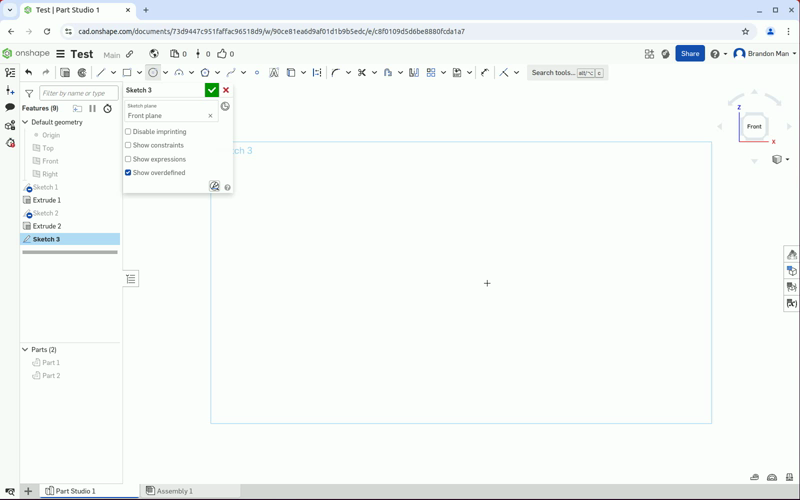
click(487, 282)
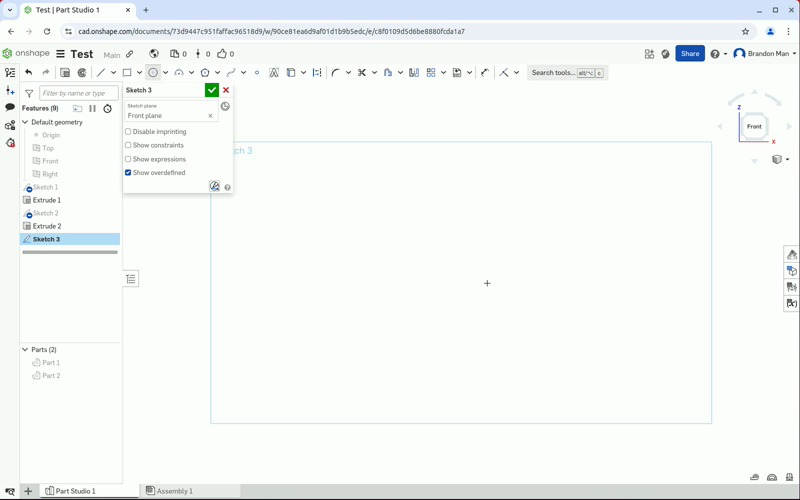
key_up(shift)
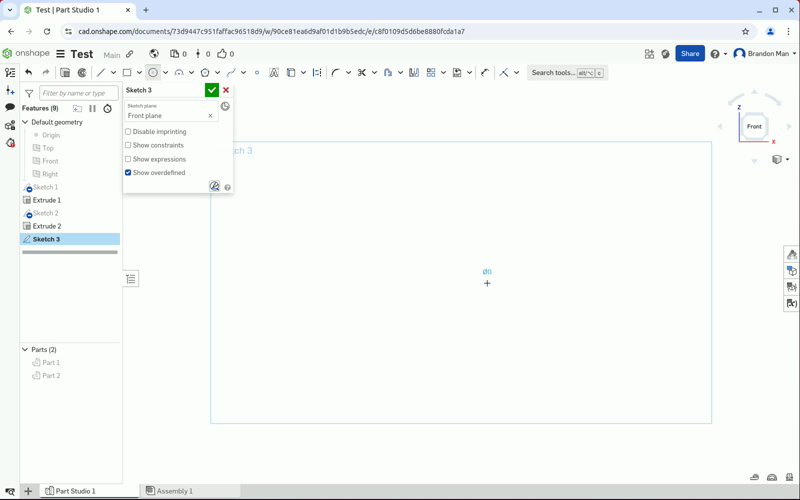
mouse_move(492, 282)
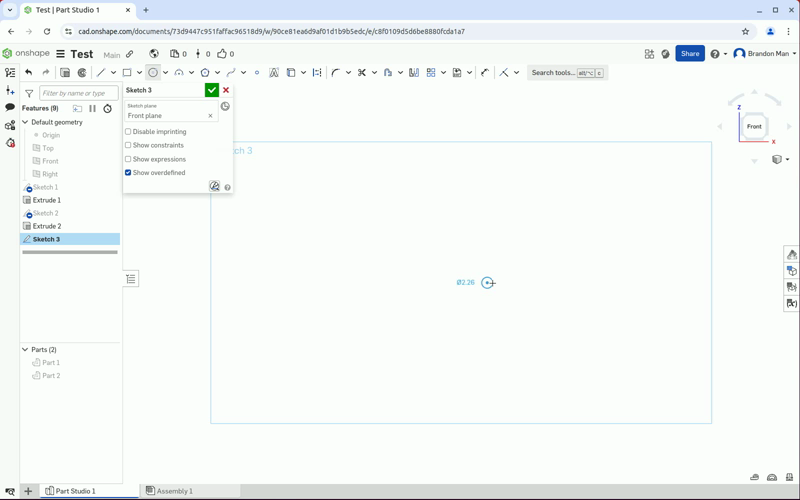
click(492, 282)
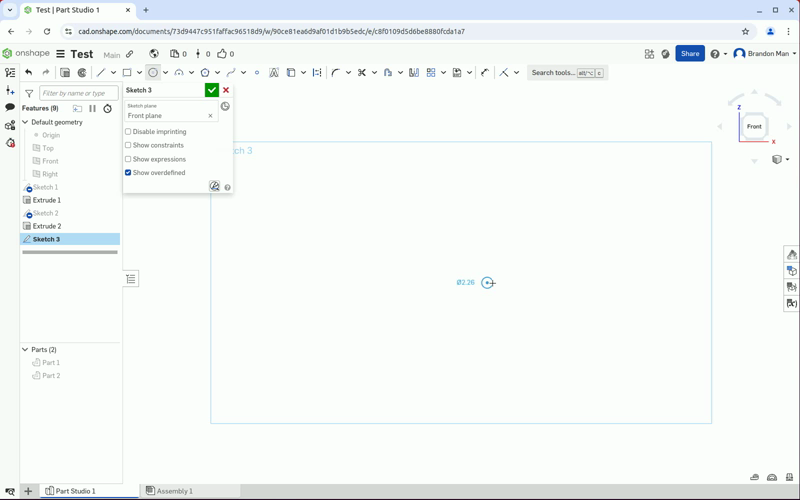
key(esc)
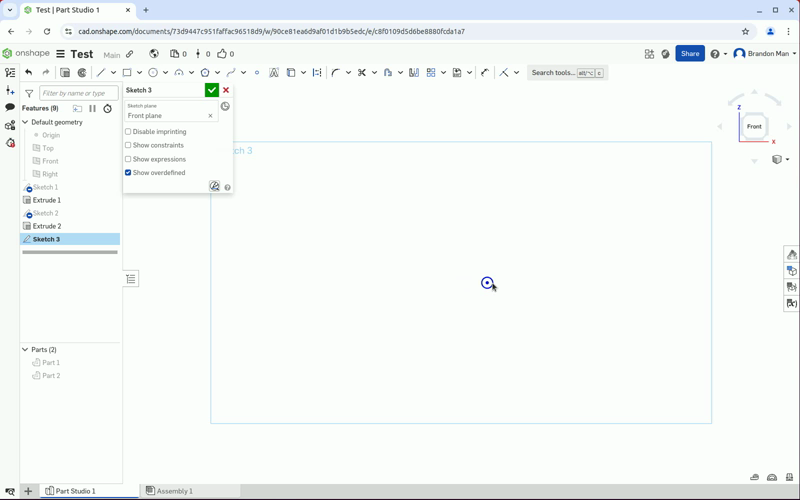
key(c)
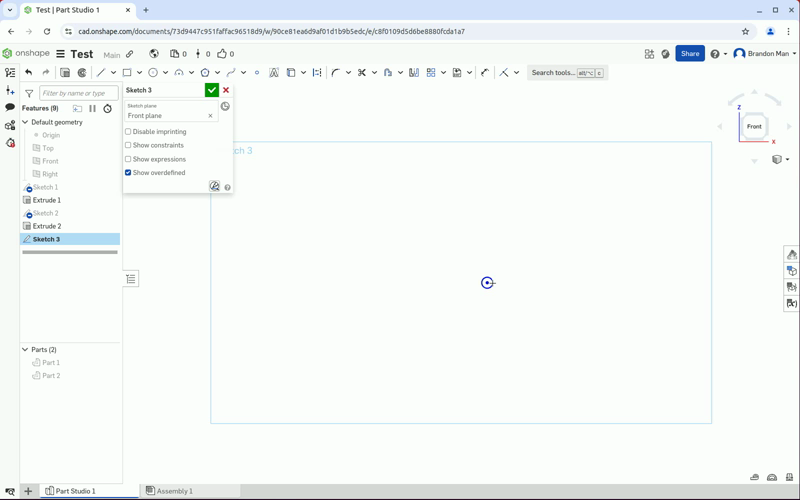
key_down(shift)
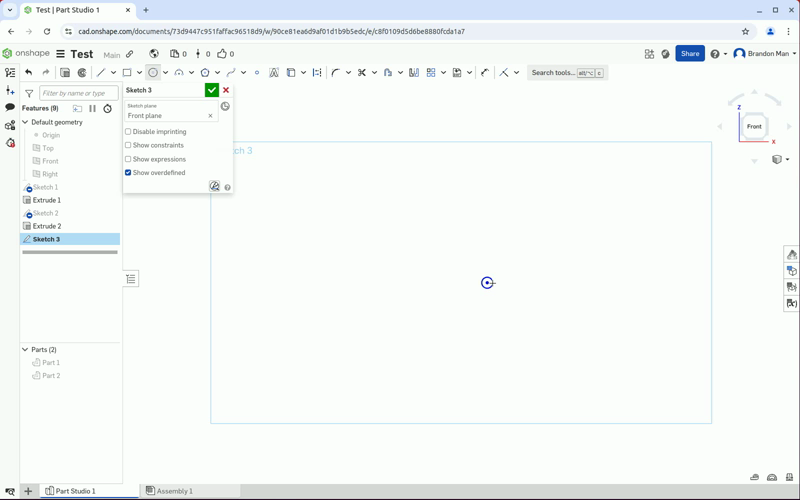
mouse_move(487, 282)
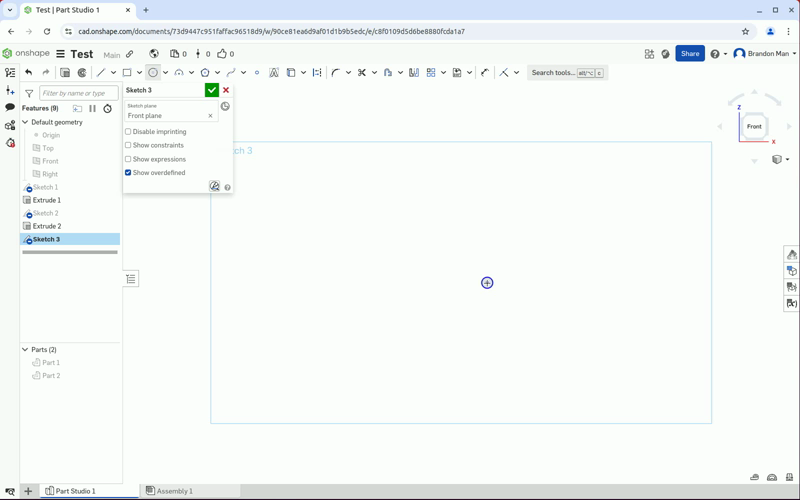
click(487, 282)
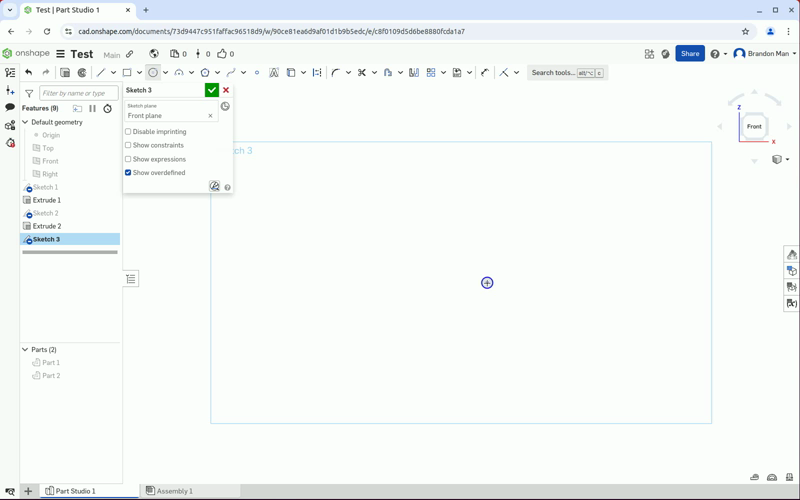
key_up(shift)
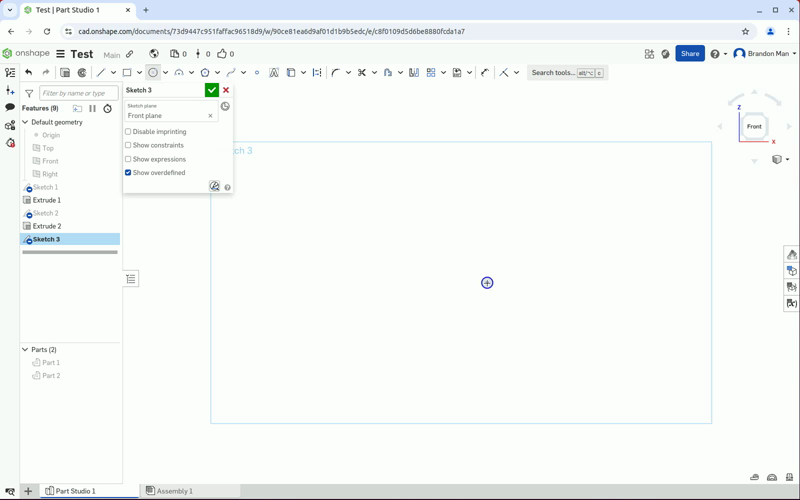
mouse_move(489, 282)
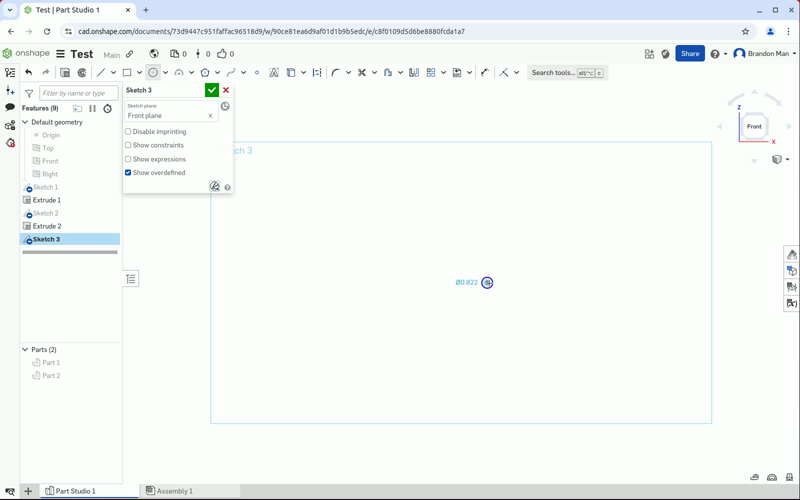
scroll(6)
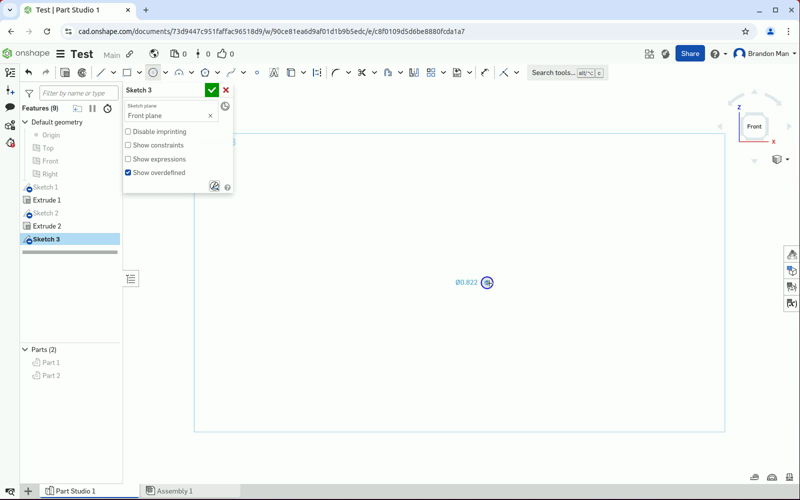
scroll(6)
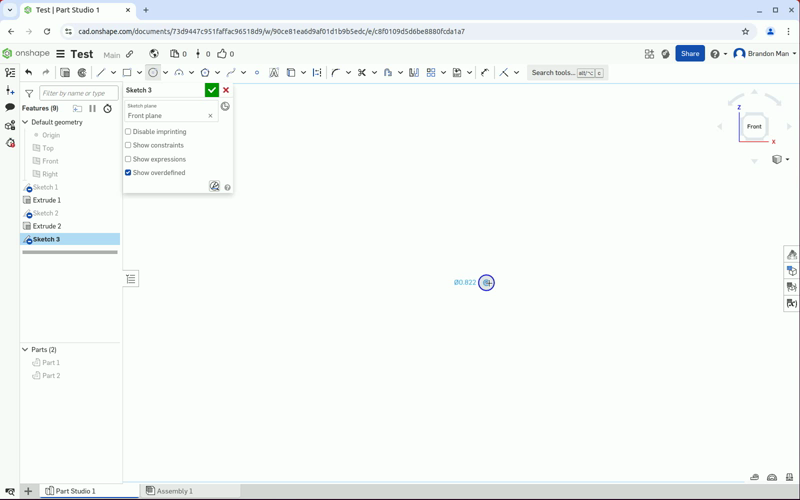
scroll(6)
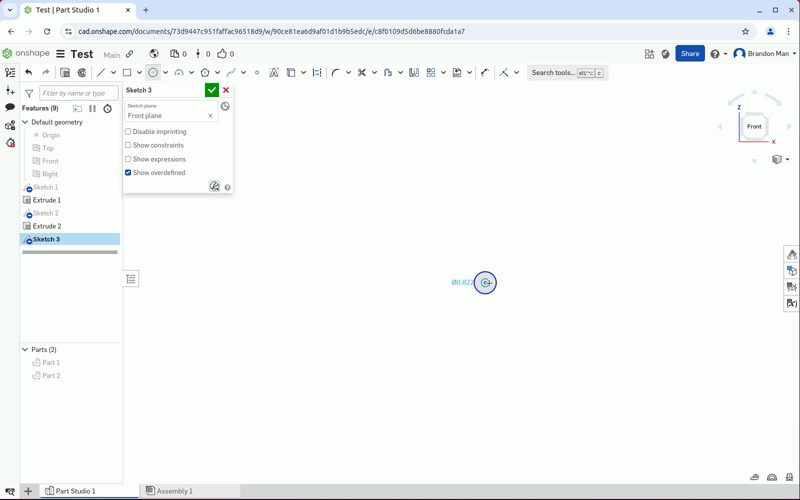
scroll(6)
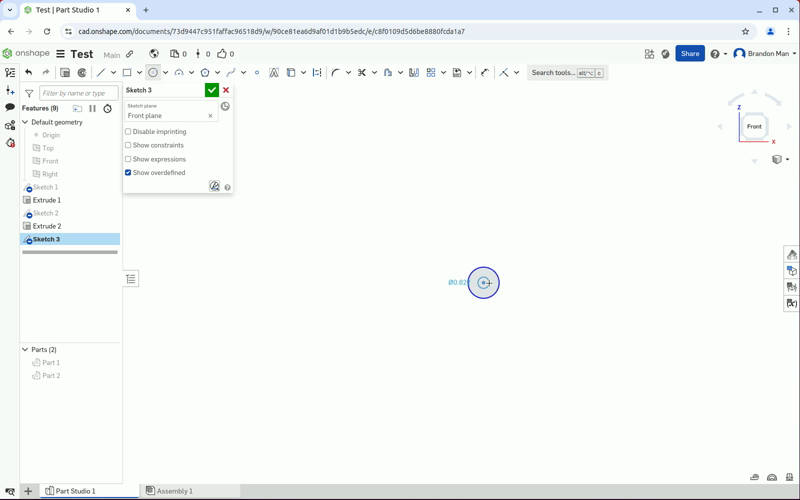
scroll(6)
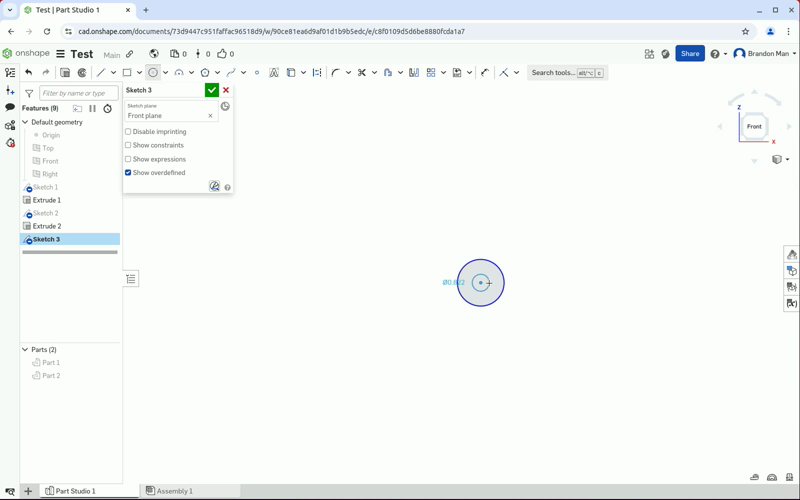
scroll(6)
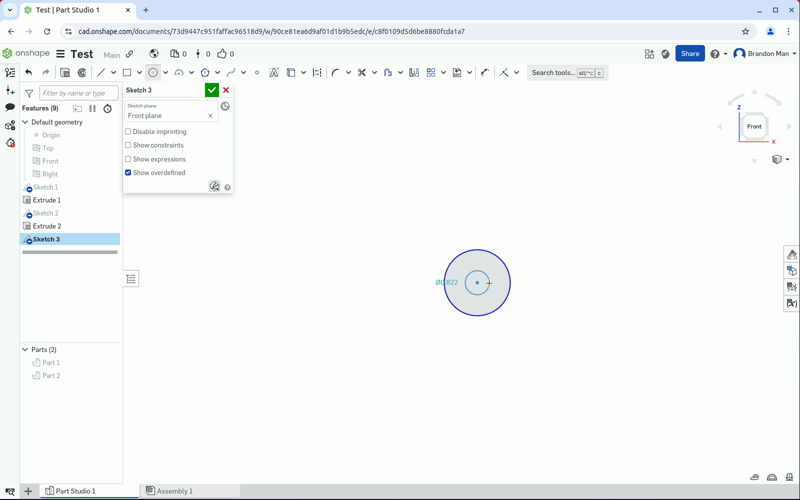
scroll(6)
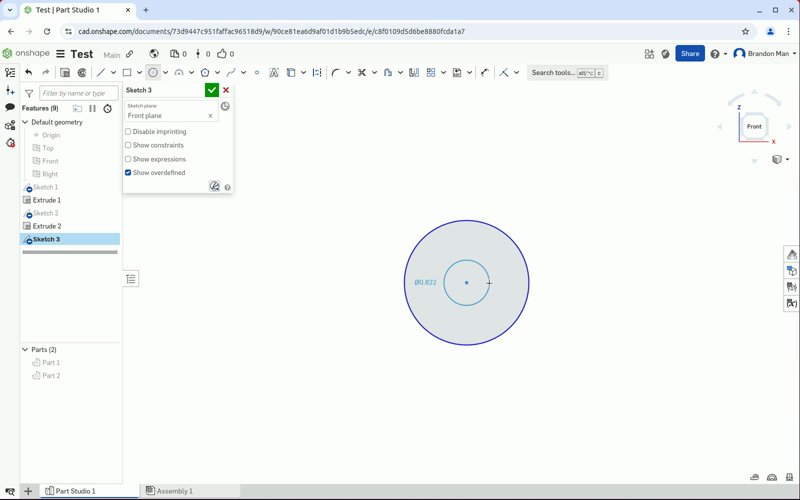
click(489, 282)
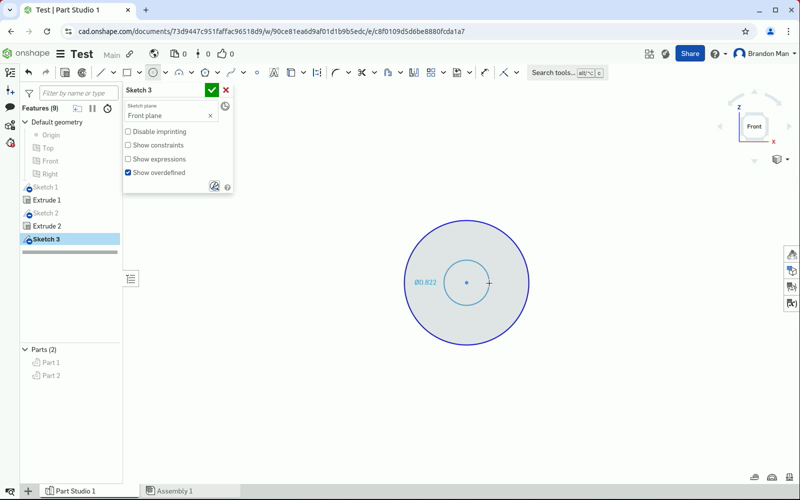
scroll(-6)
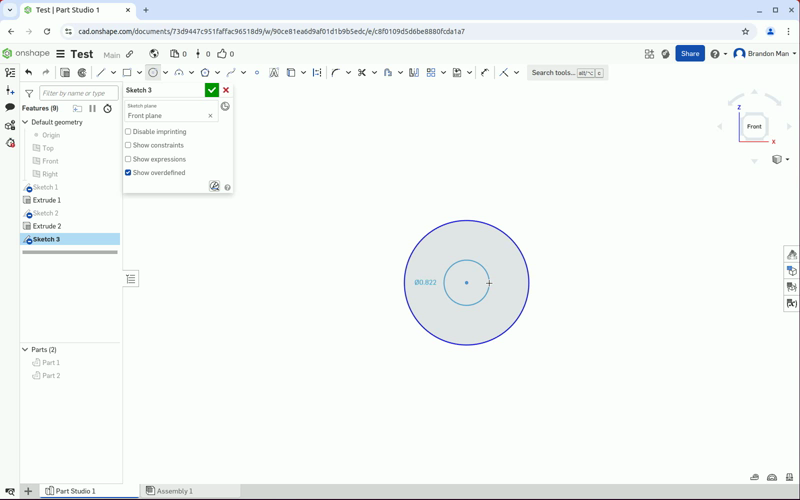
scroll(-6)
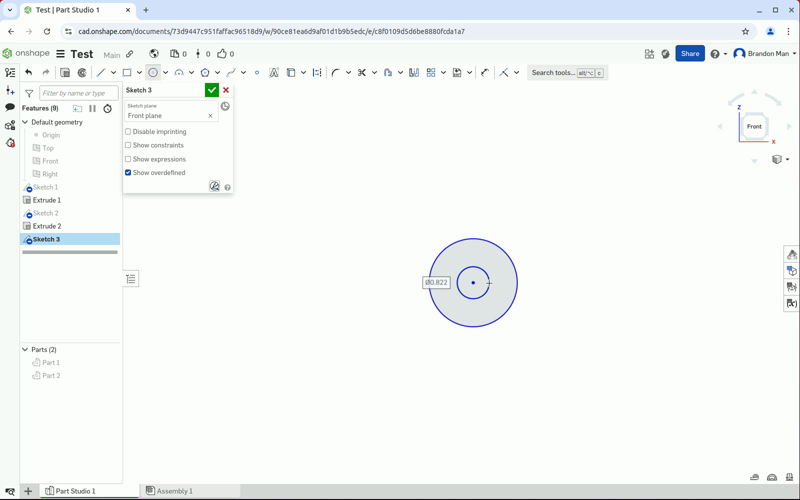
scroll(-6)
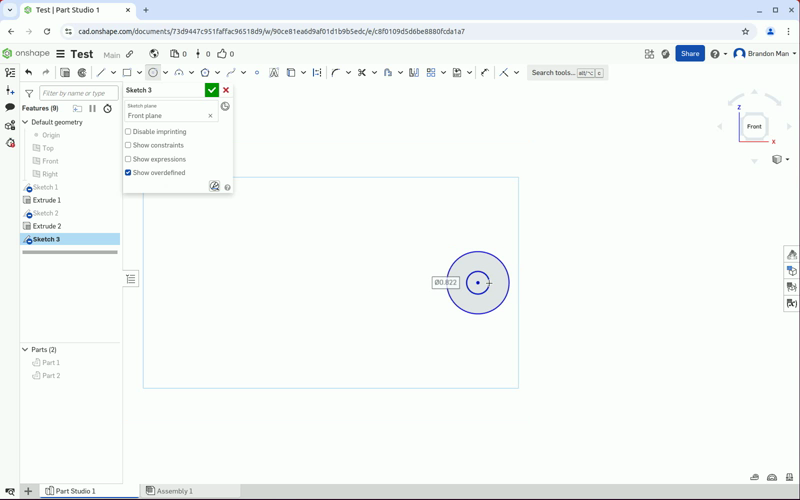
scroll(-6)
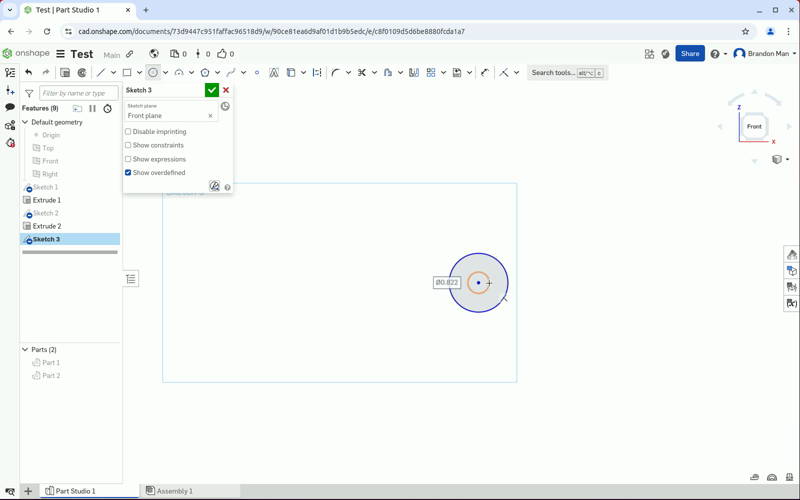
scroll(-6)
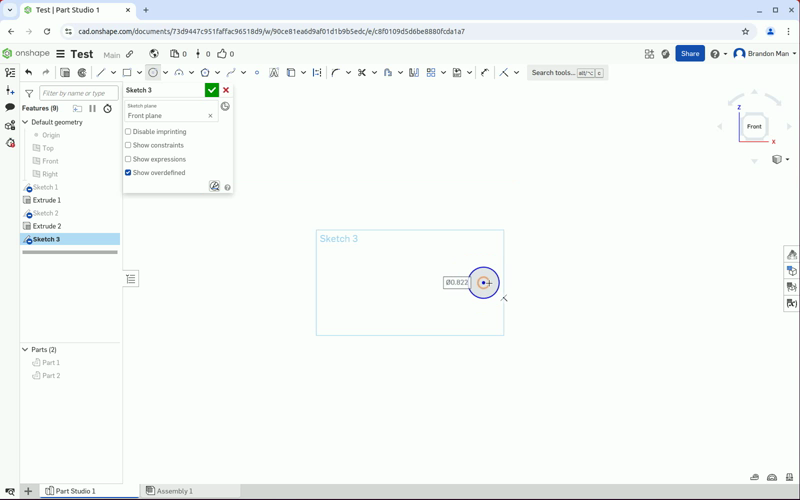
scroll(-6)
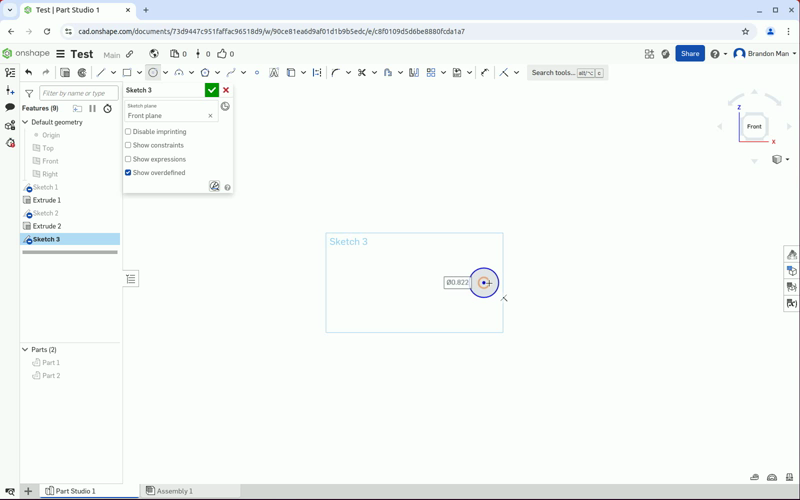
scroll(-6)
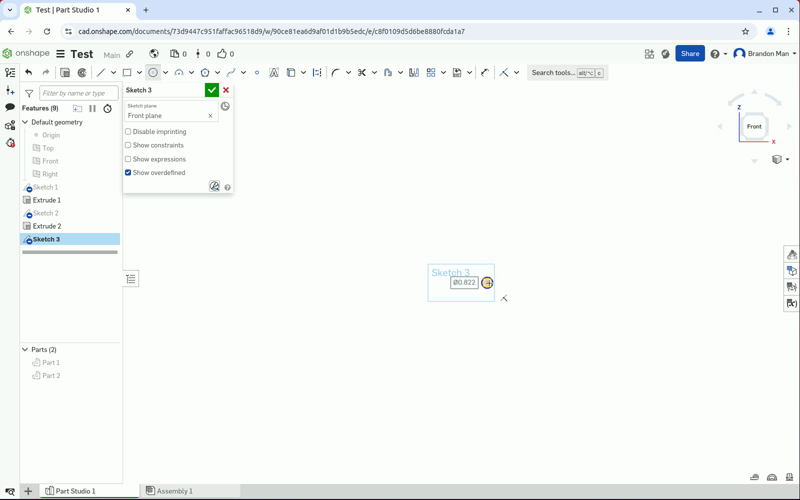
key(esc)
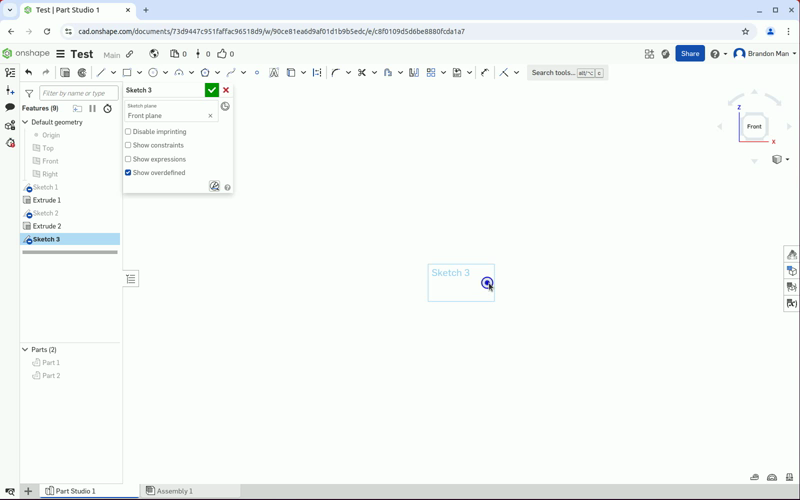
mouse_move(482, 280)
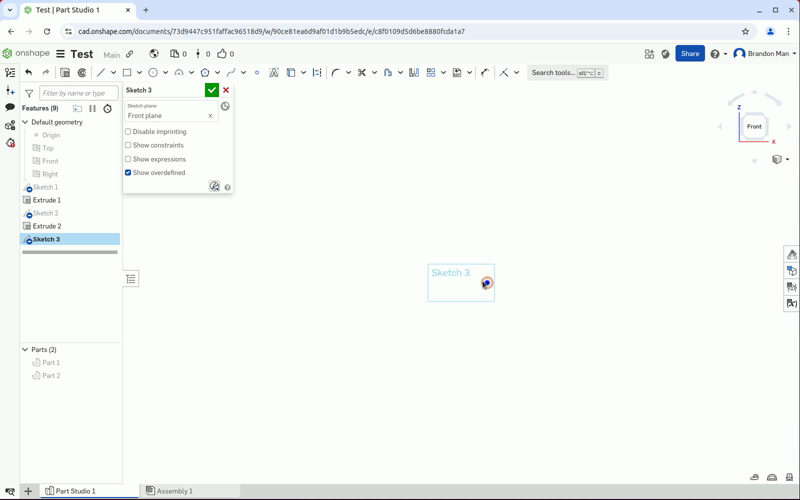
scroll(6)
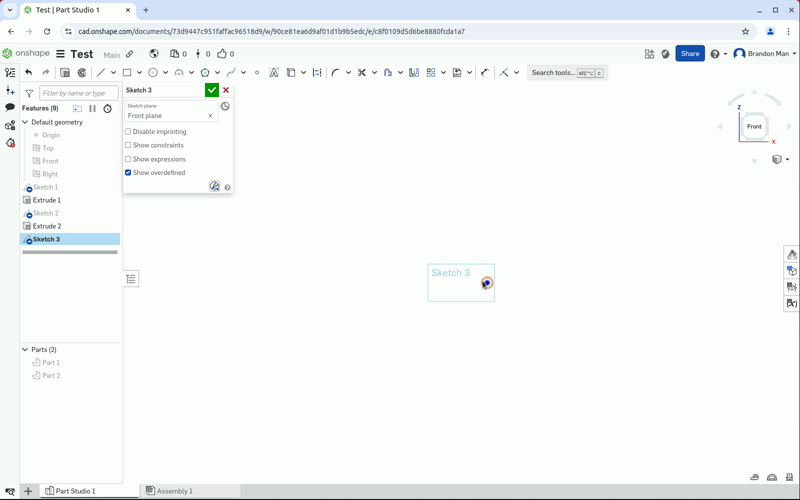
scroll(6)
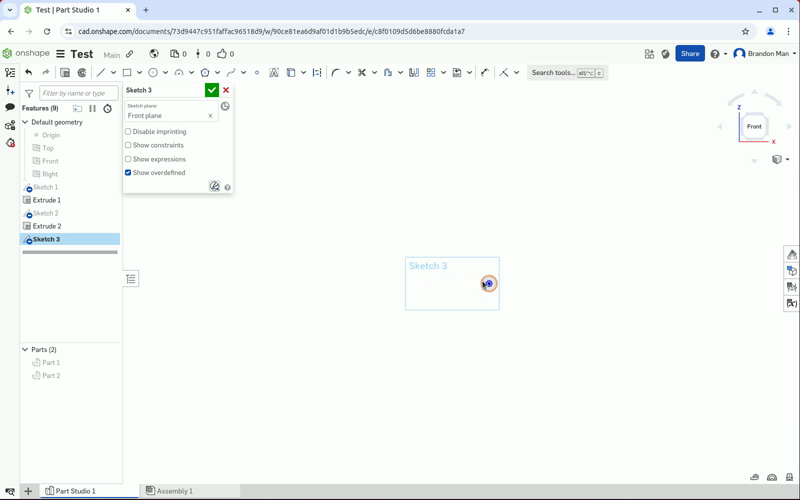
scroll(6)
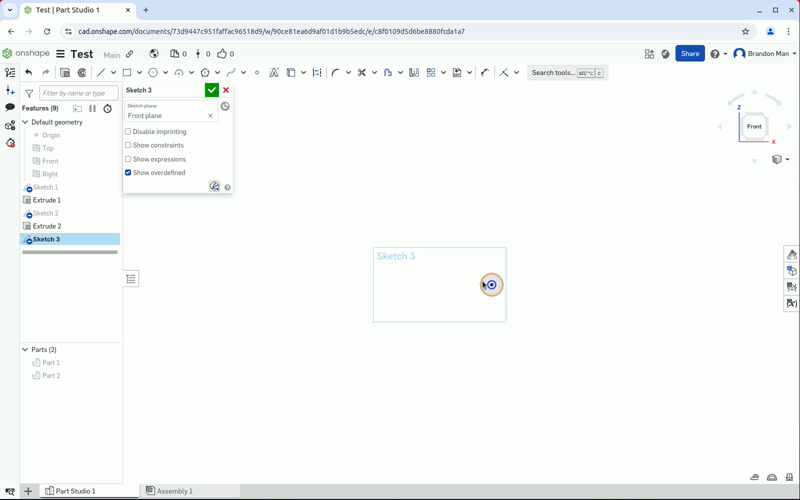
scroll(6)
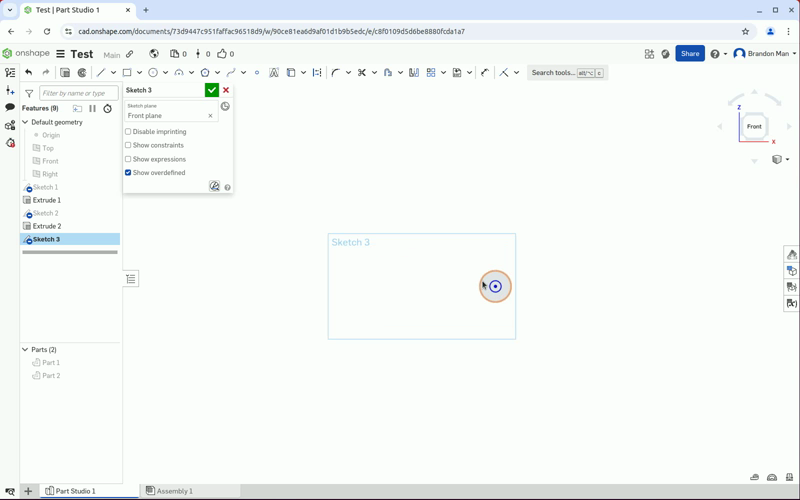
scroll(6)
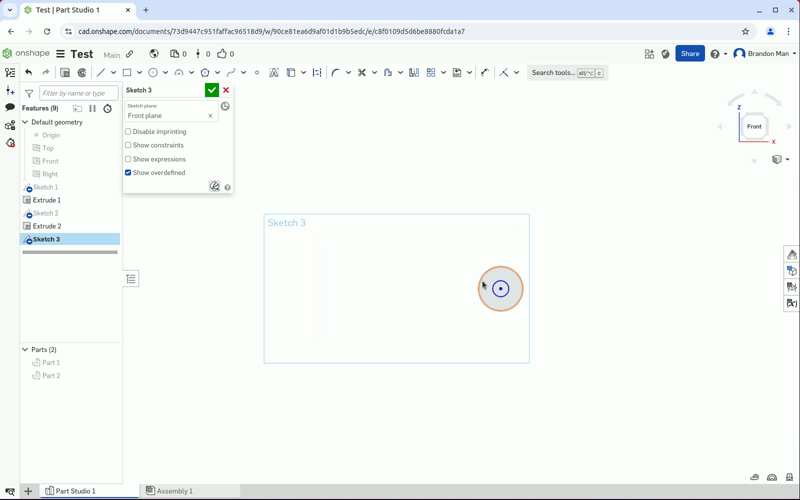
scroll(6)
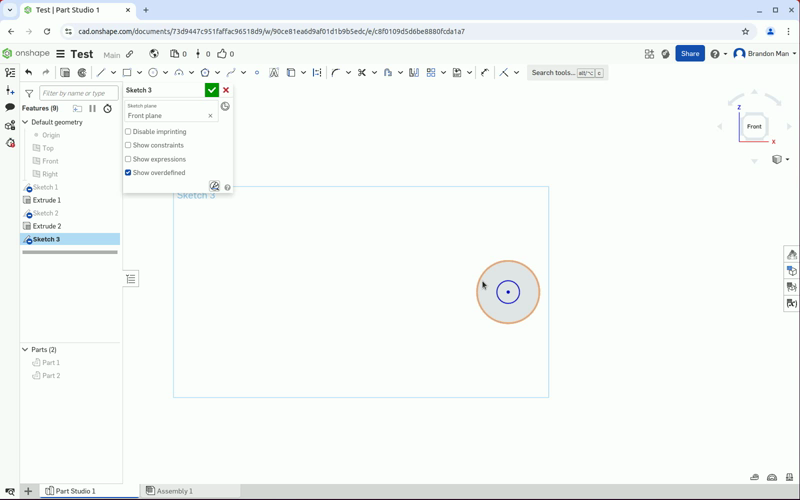
scroll(6)
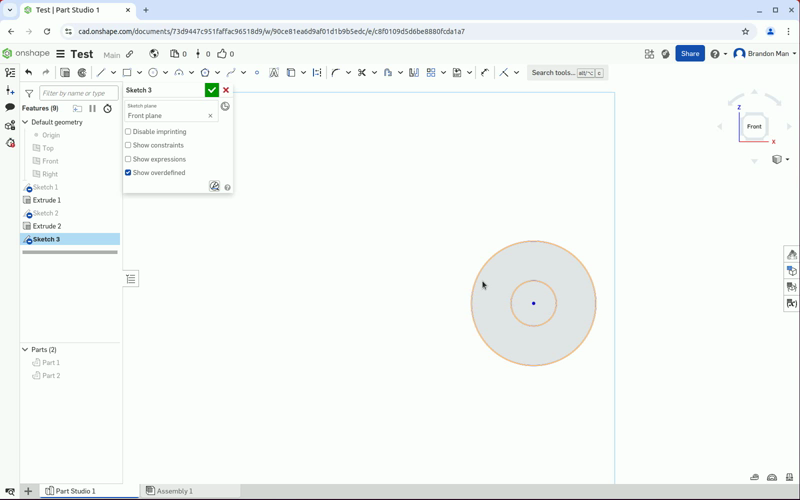
click(482, 280)
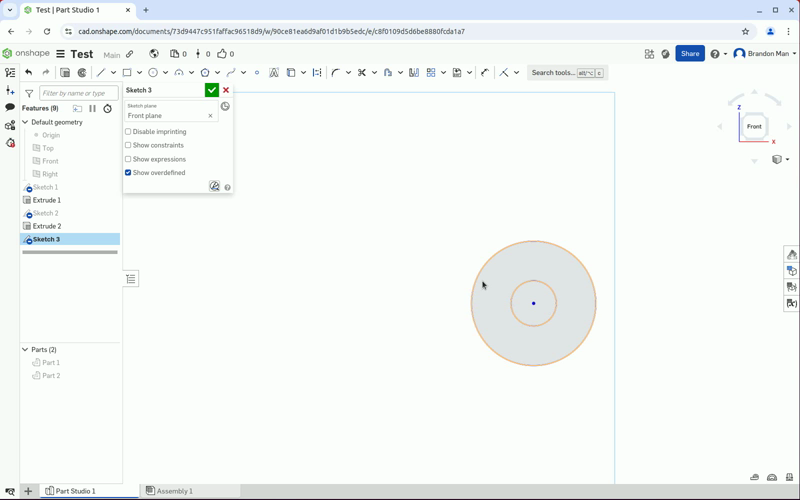
scroll(-6)
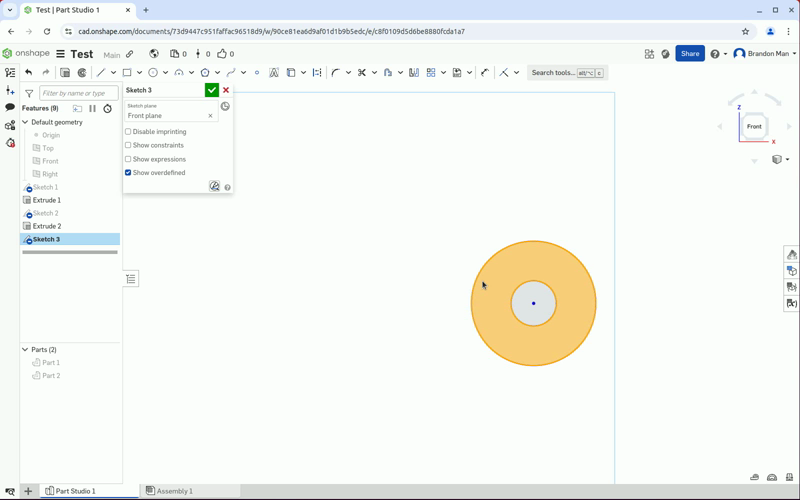
scroll(-6)
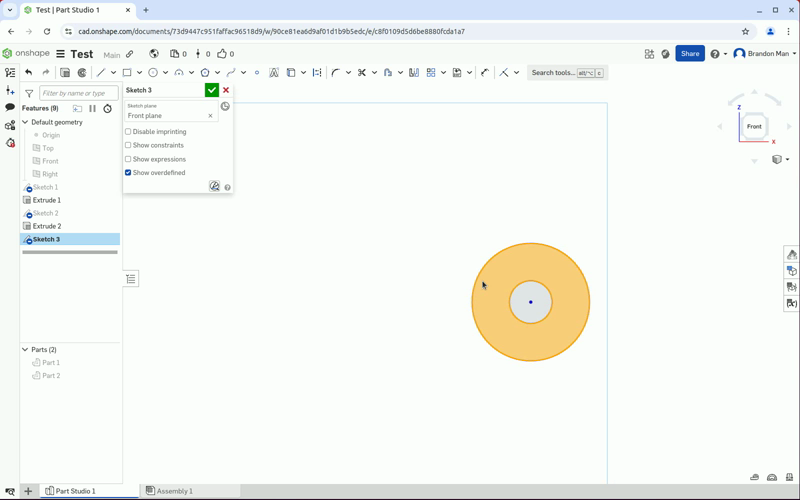
scroll(-6)
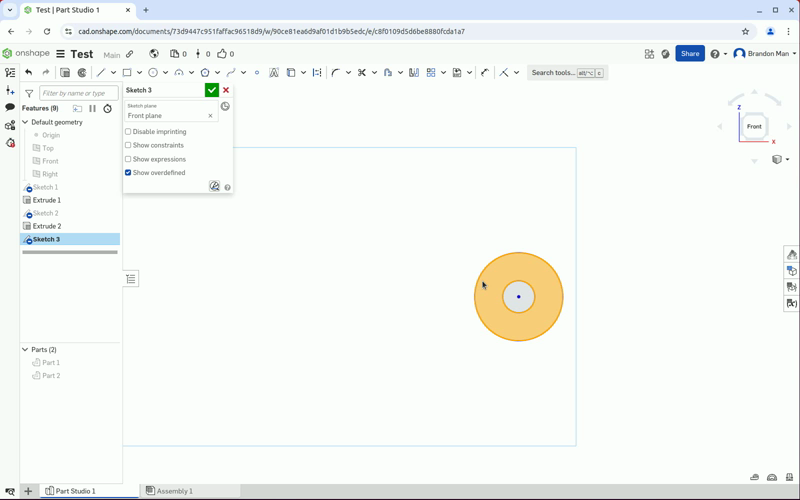
scroll(-6)
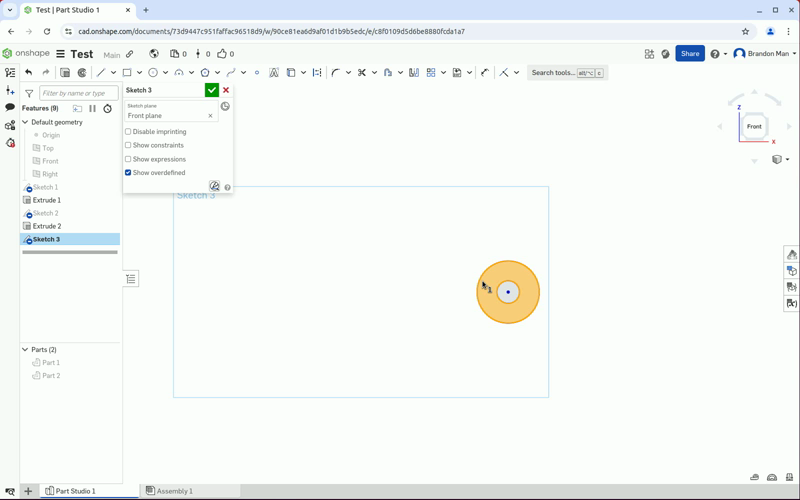
scroll(-6)
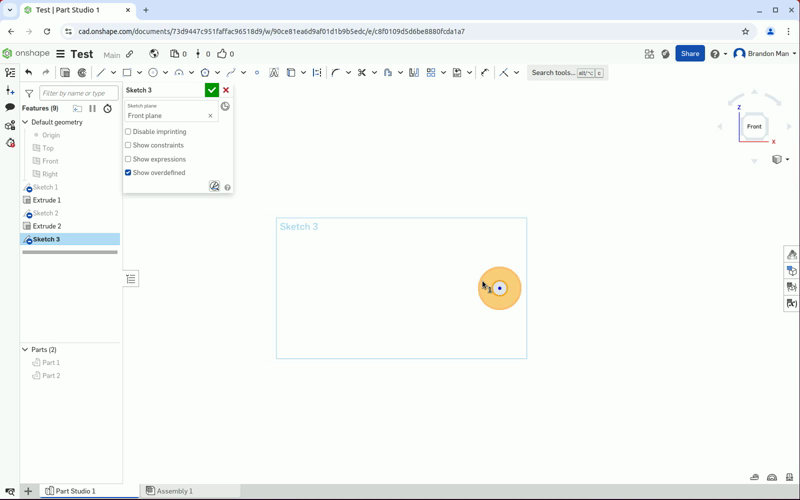
scroll(-6)
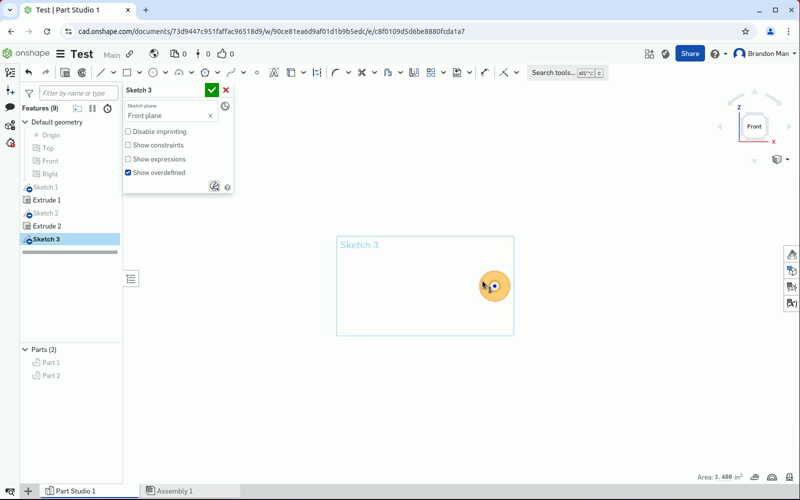
scroll(-6)
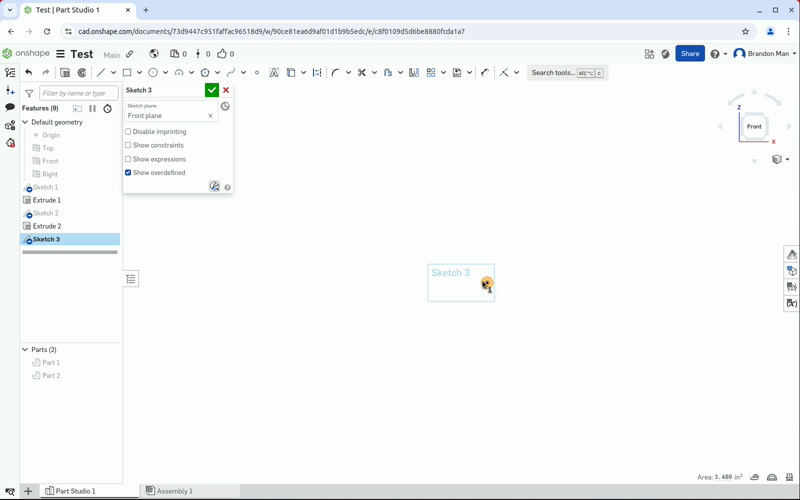
mouse_move(73, 352)
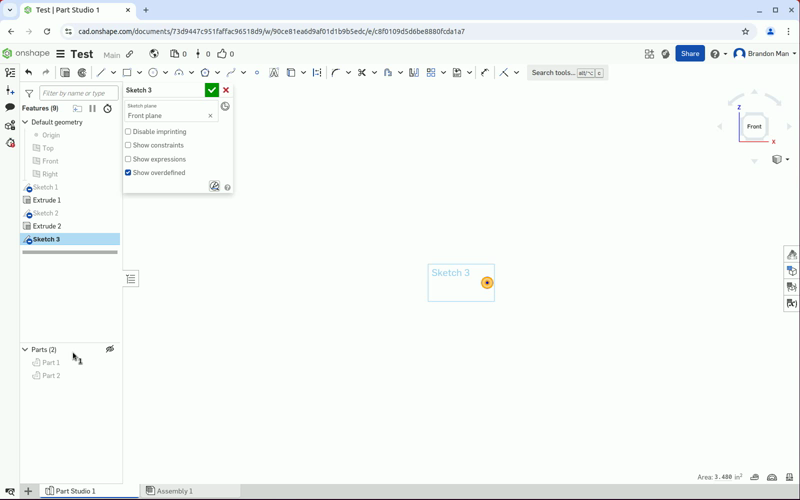
key(shift+y)
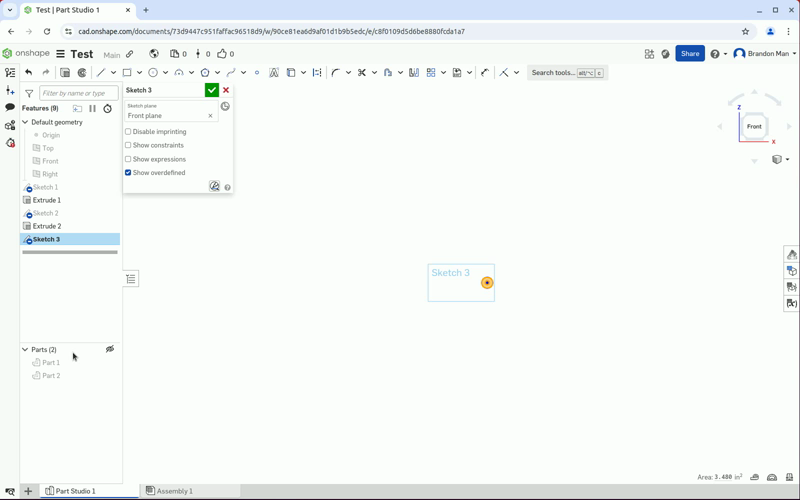
key(shift+e)
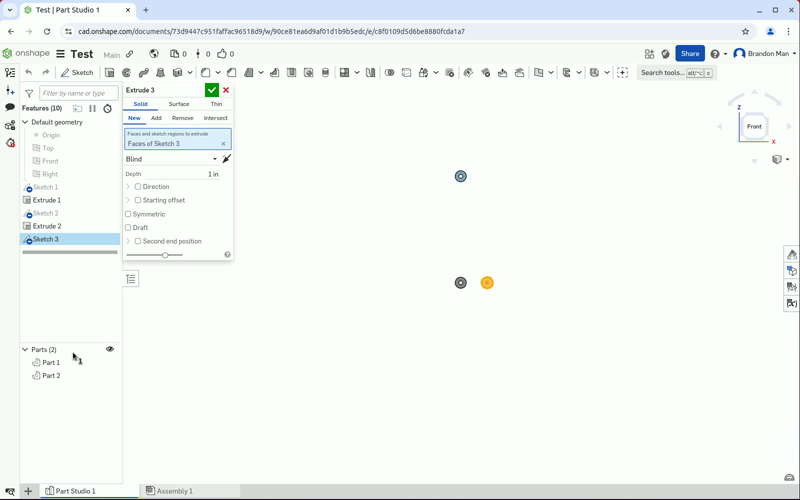
mouse_move(143, 106)
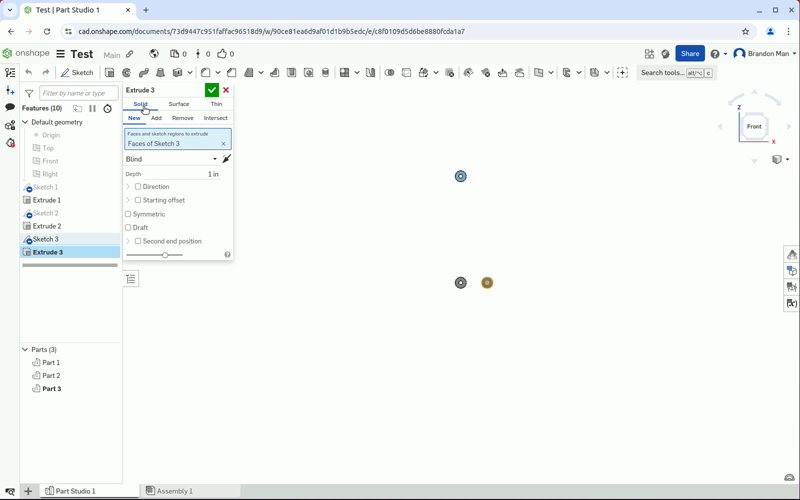
click(143, 106)
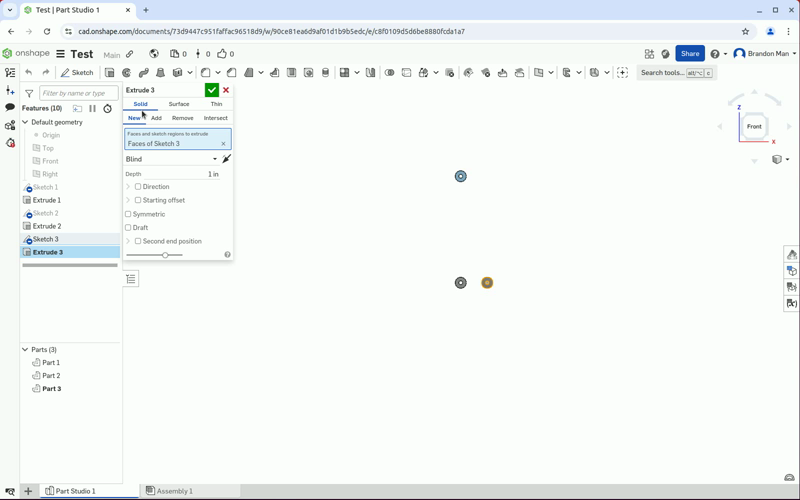
mouse_move(137, 120)
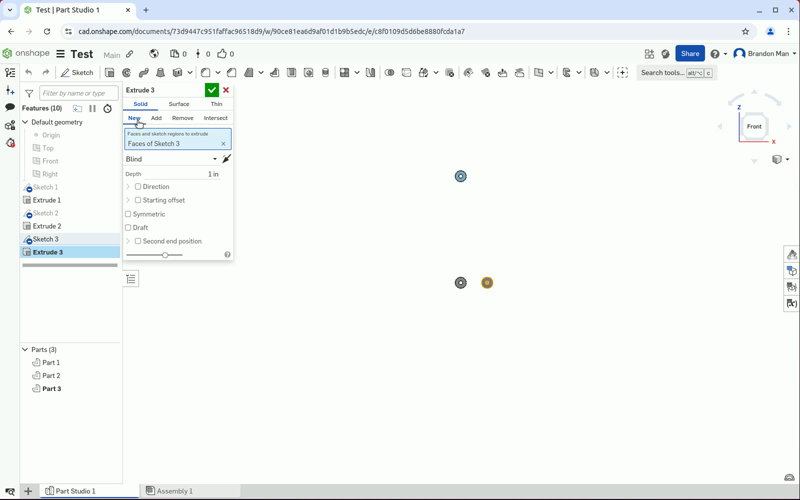
click(137, 120)
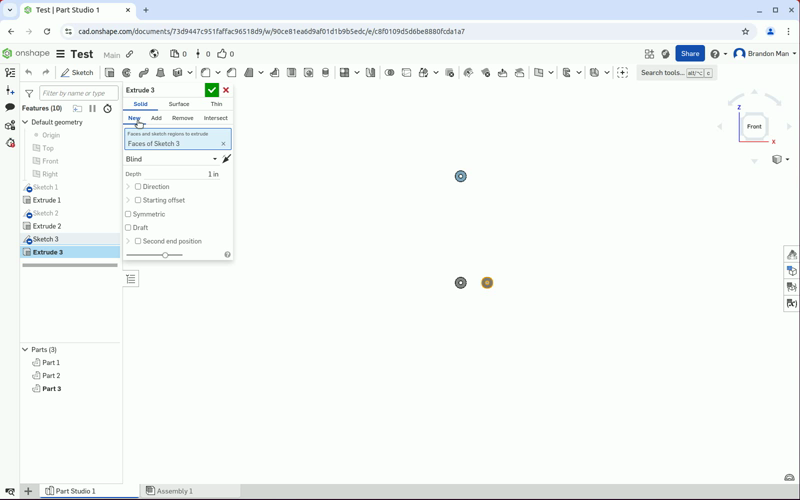
key(tab, 4)
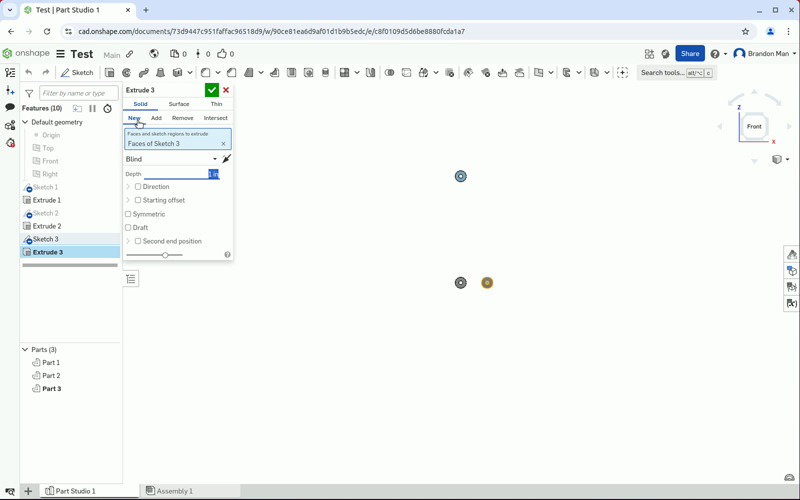
text(0.241)
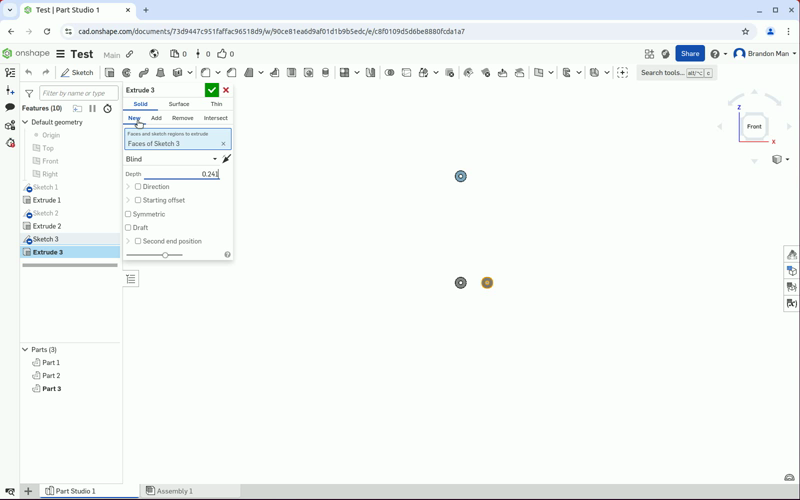
key(enter)
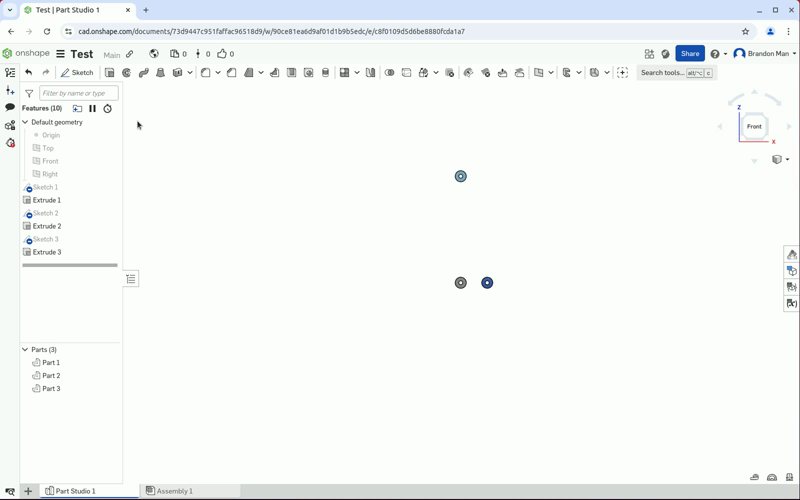
key(shift+h)
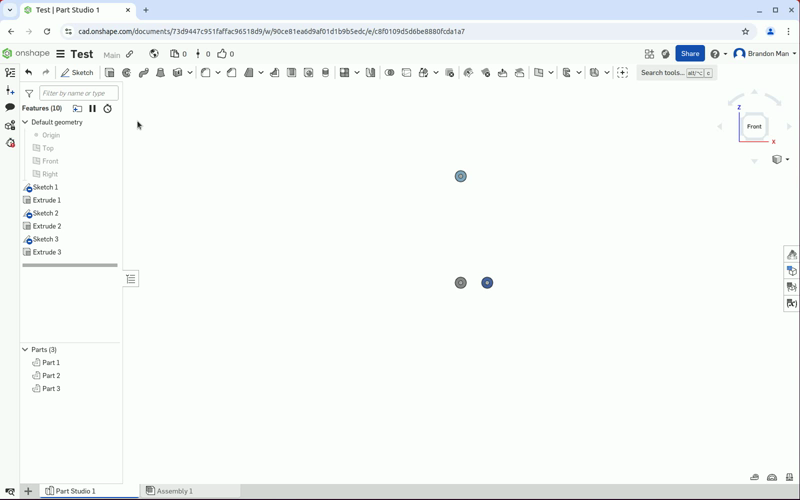
key(shift+h)
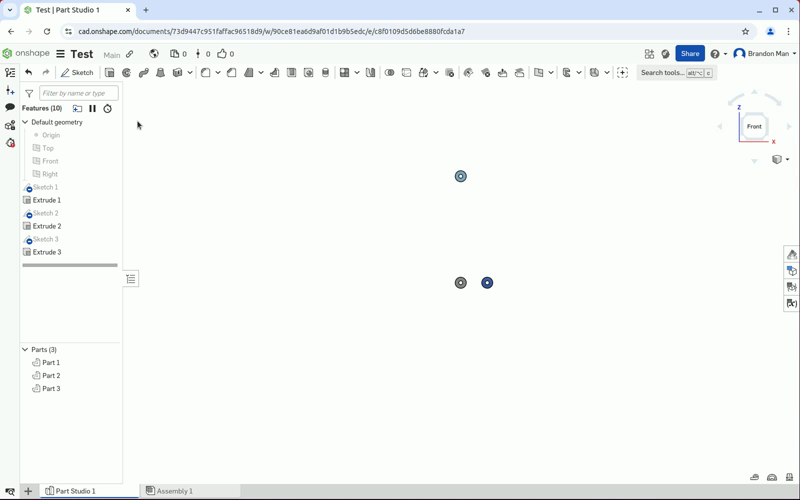
mouse_move(73, 189)
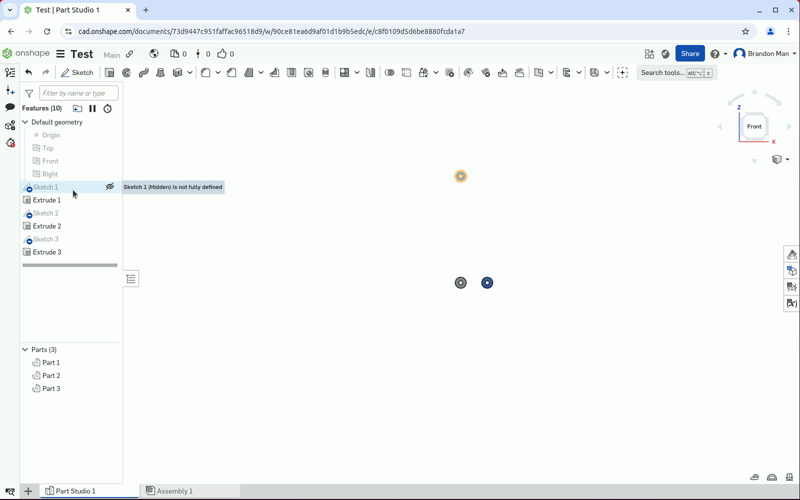
click(73, 189)
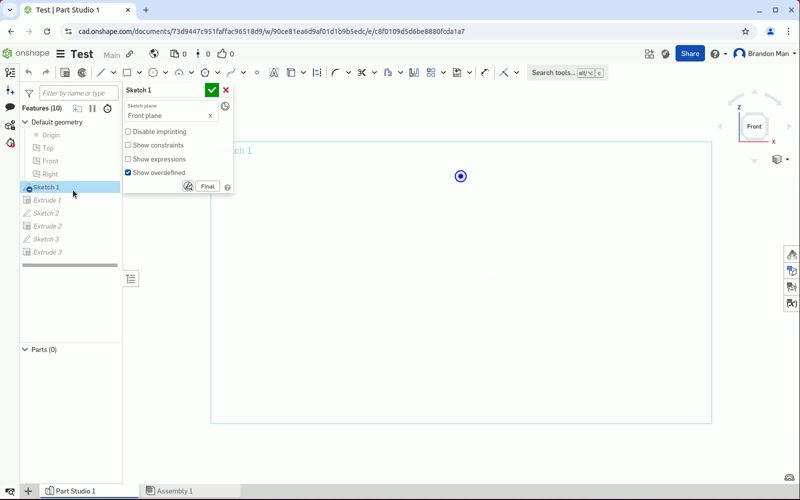
mouse_move(229, 92)
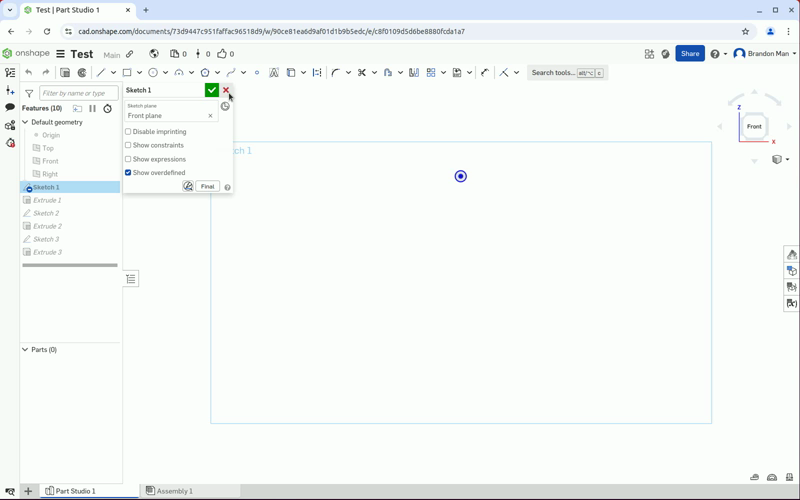
click(229, 92)
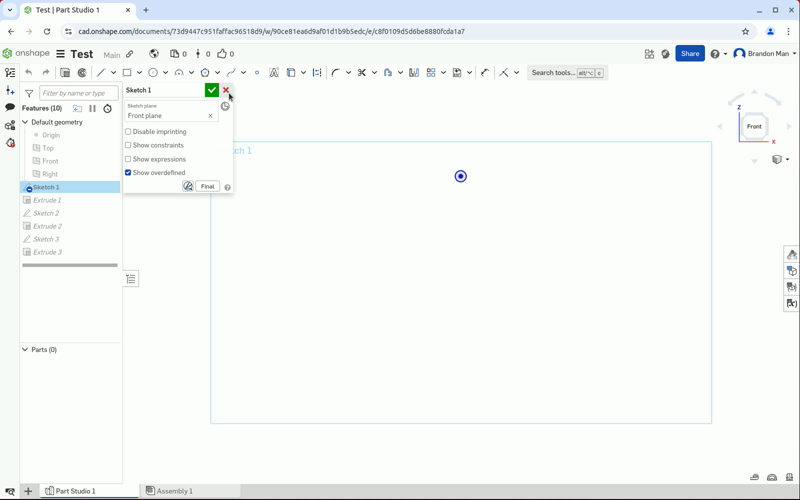
key(shift+s)
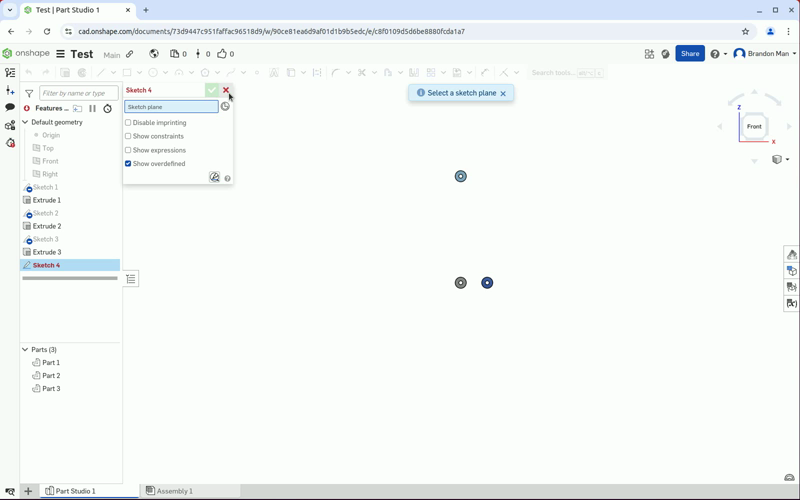
mouse_move(73, 163)
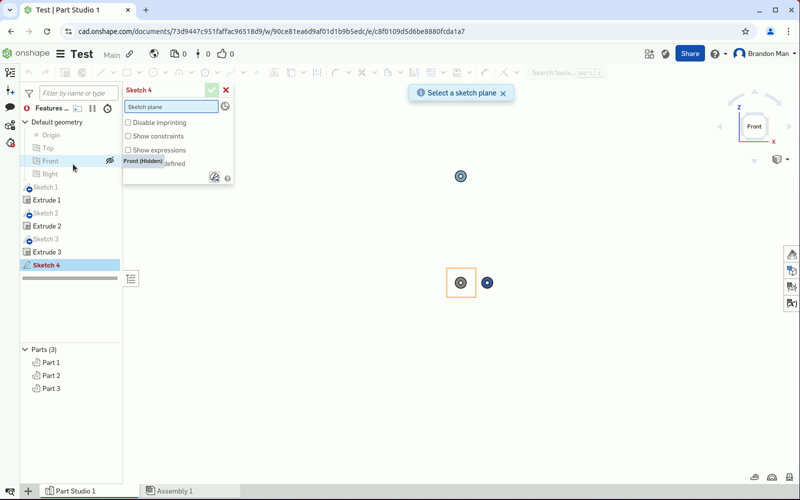
click(73, 163)
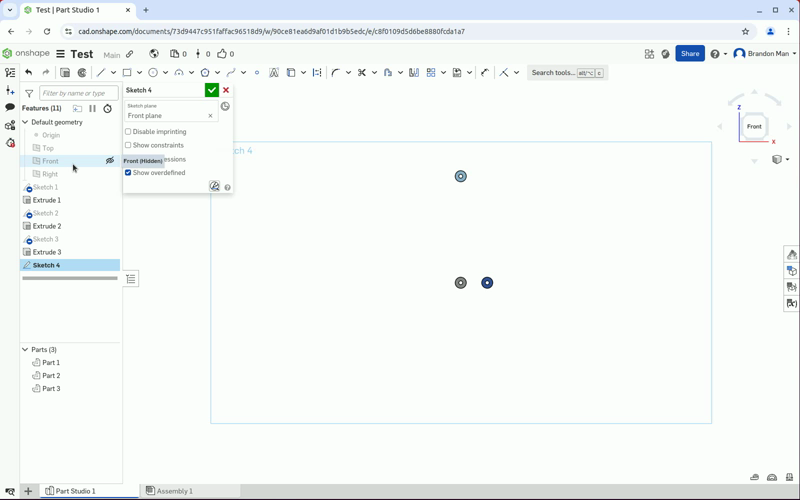
mouse_move(73, 352)
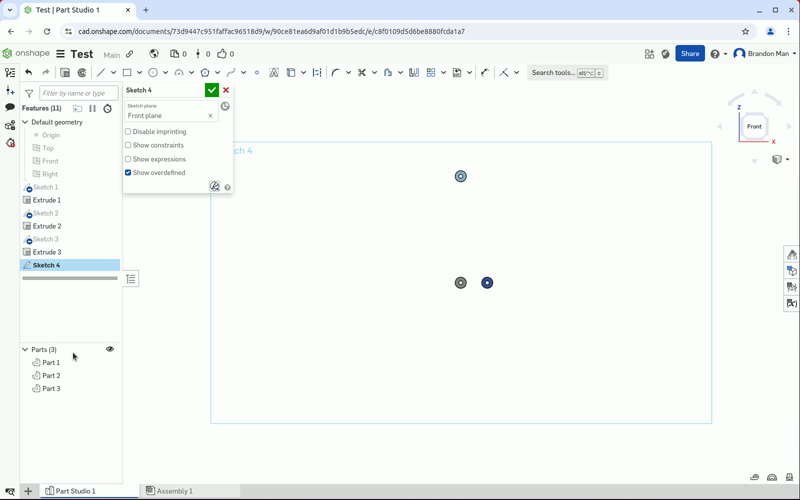
key(y)
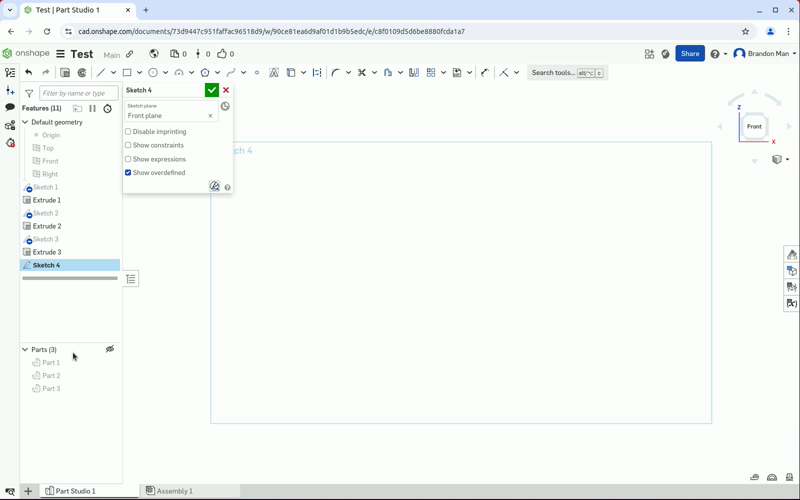
key(a)
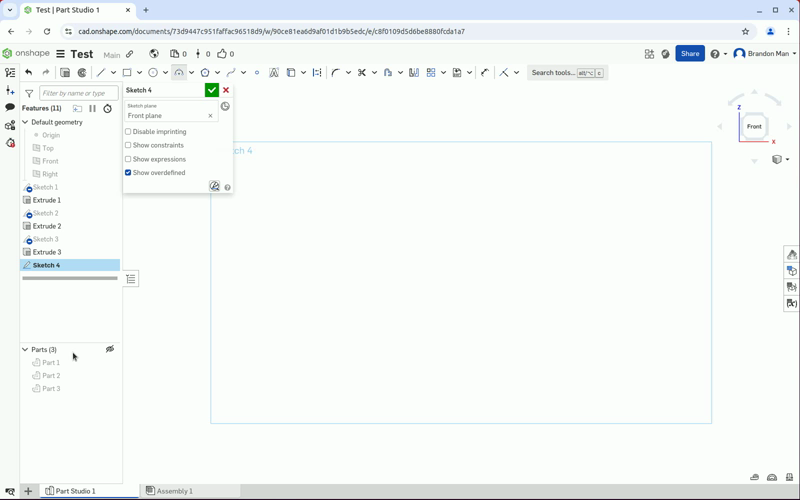
key_down(shift)
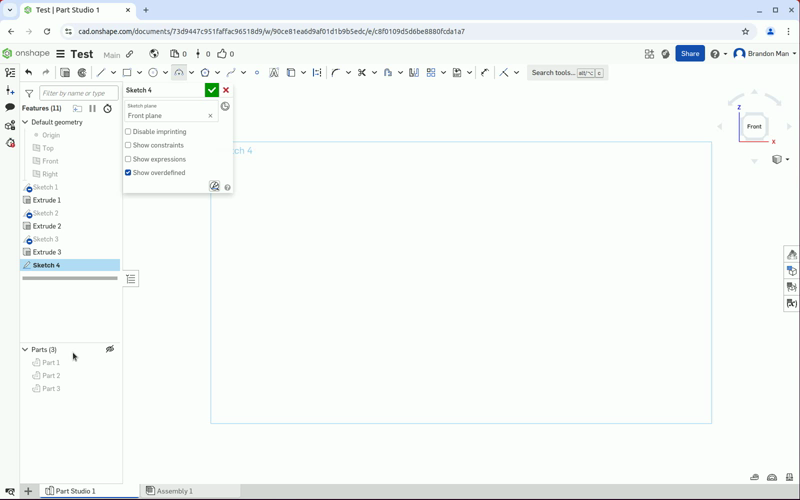
mouse_move(451, 246)
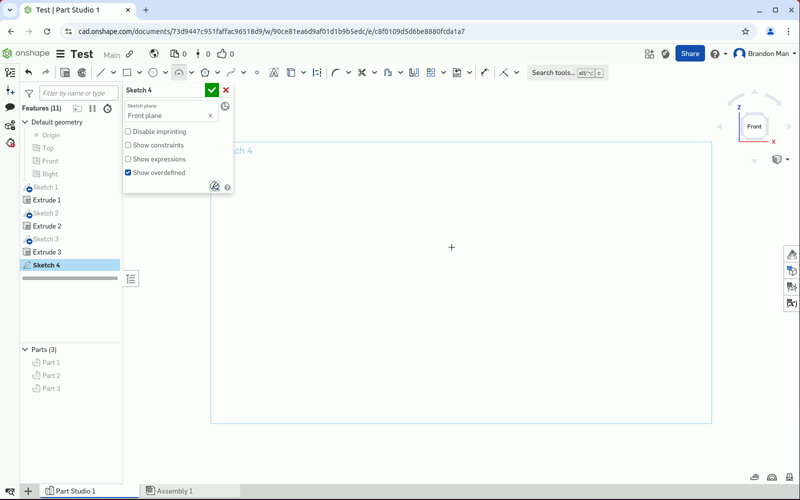
click(451, 246)
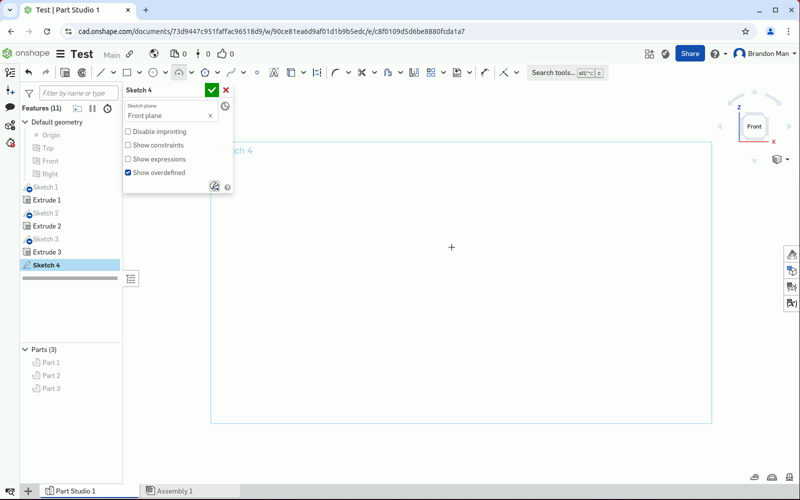
key_up(shift)
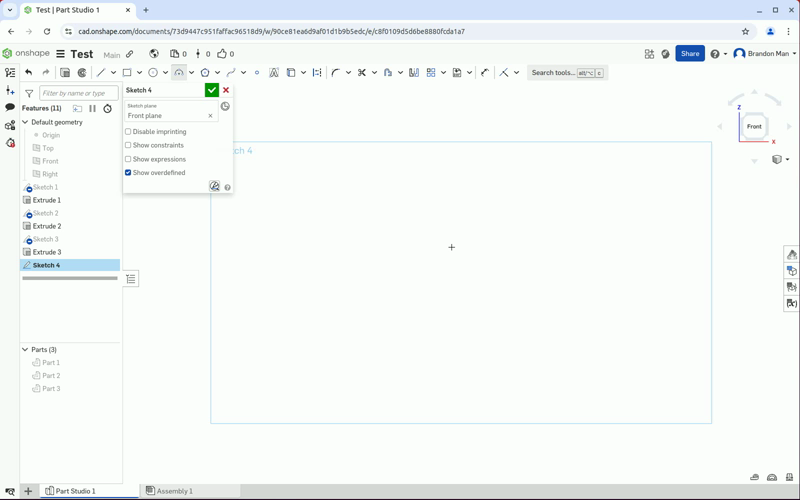
key_down(shift)
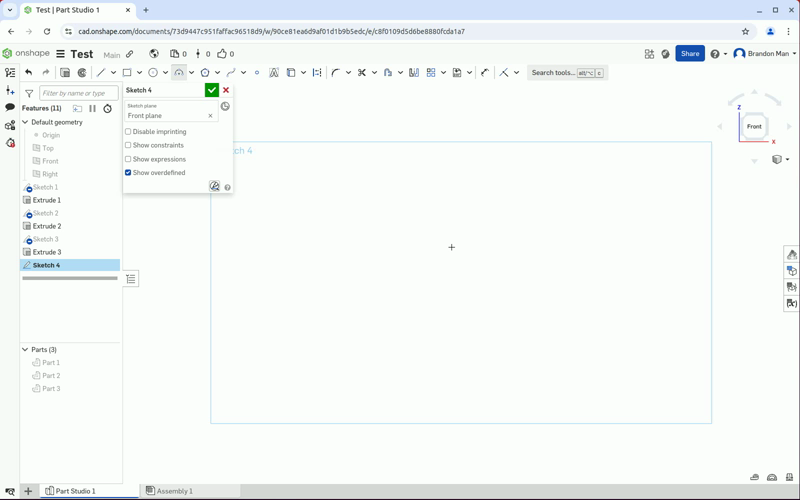
mouse_move(469, 246)
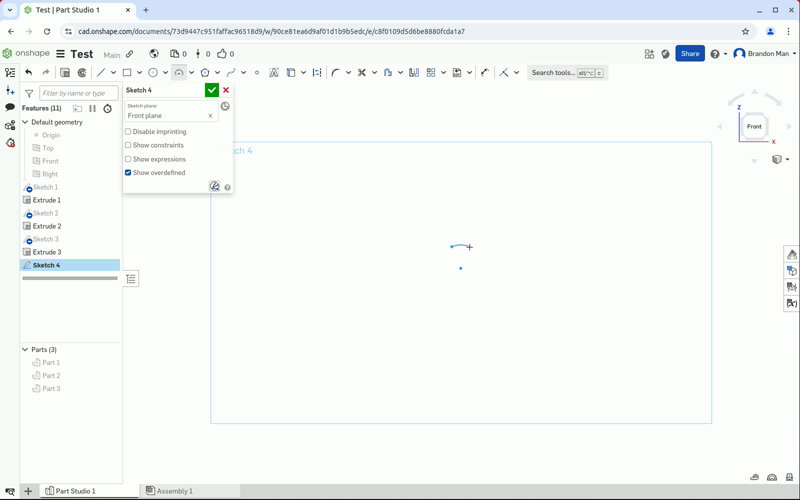
click(469, 246)
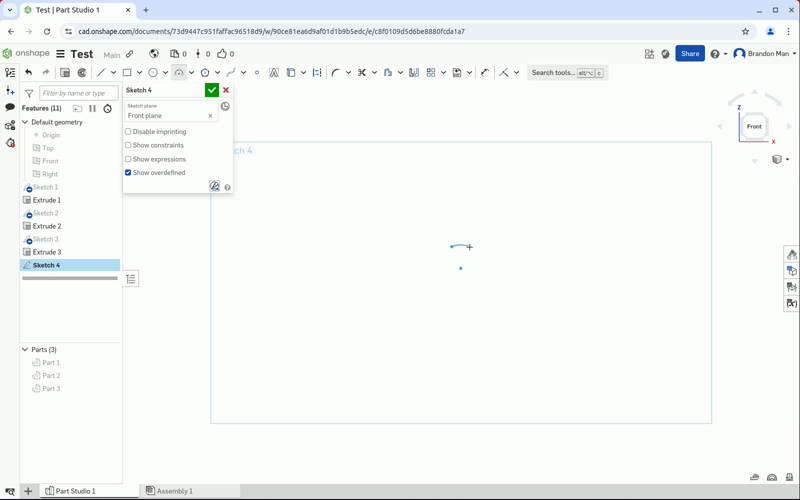
mouse_move(460, 237)
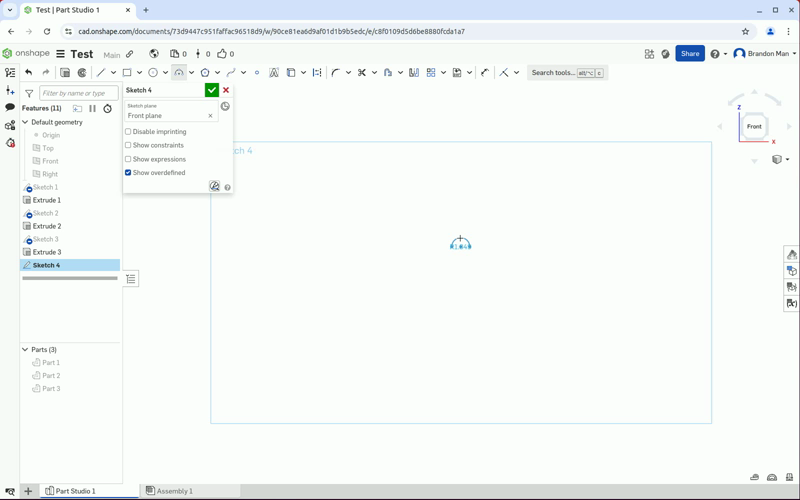
click(460, 237)
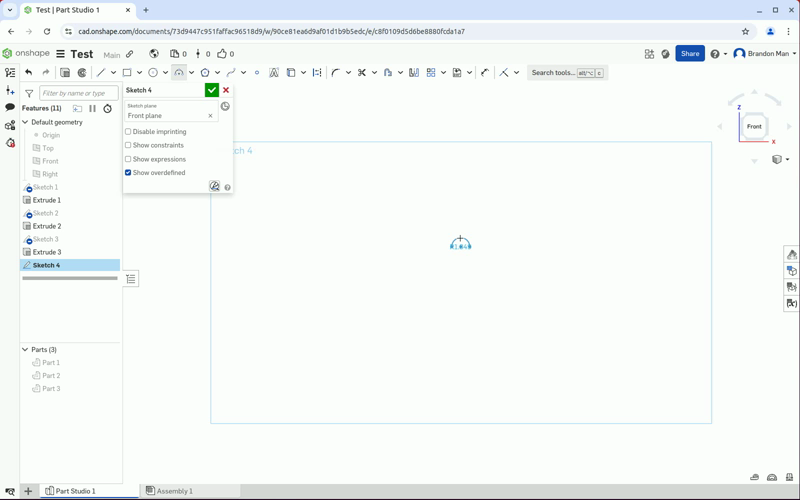
key_up(shift)
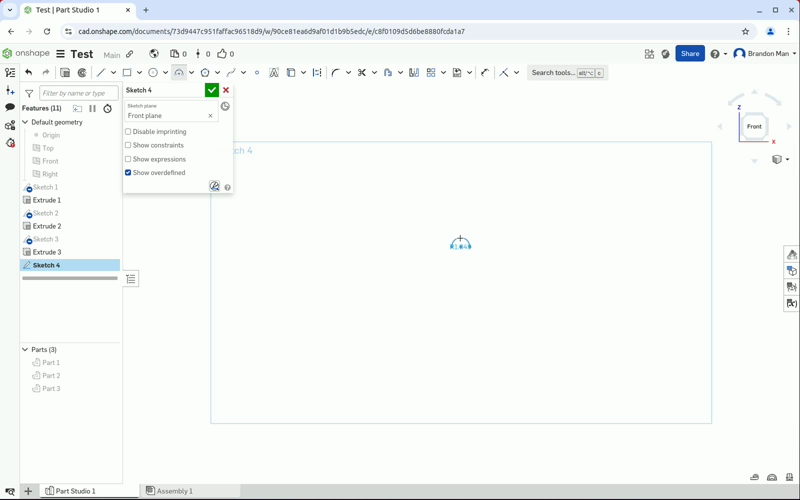
key(esc)
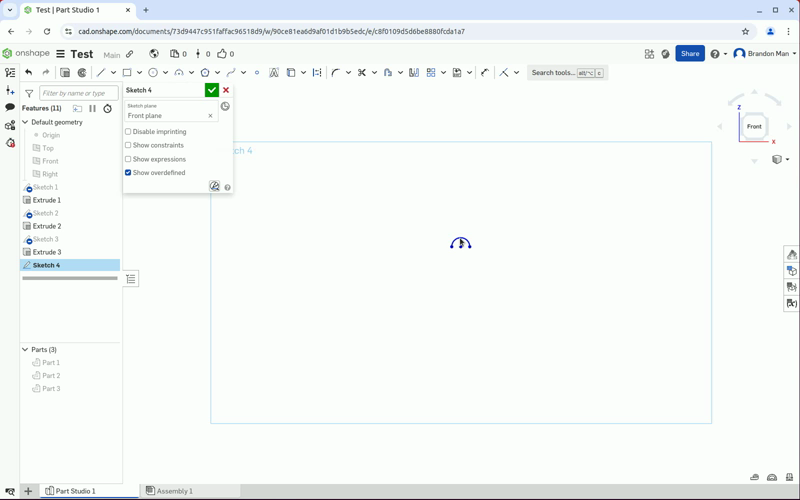
key(l)
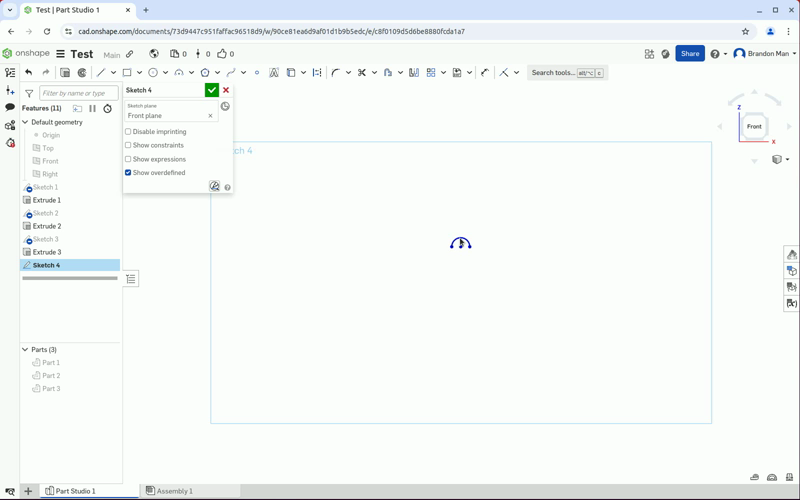
mouse_move(469, 246)
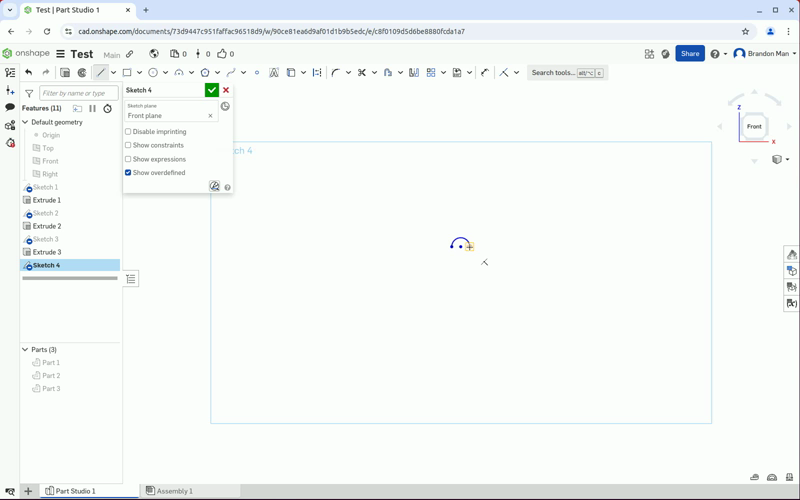
click(469, 246)
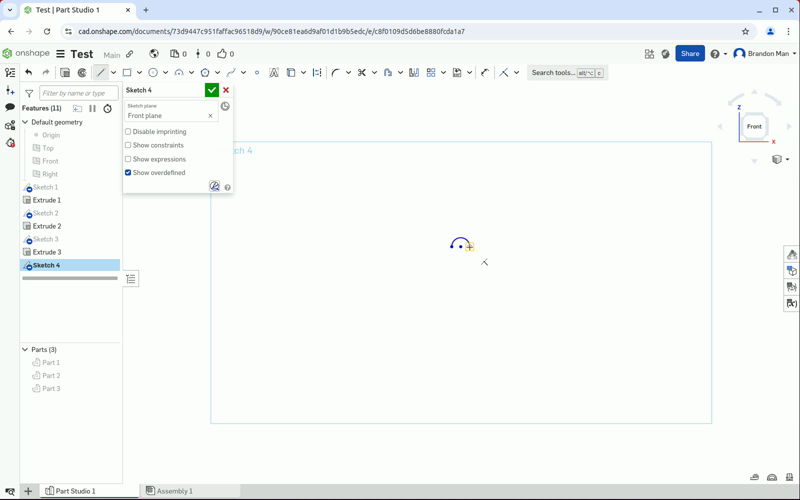
key_down(shift)
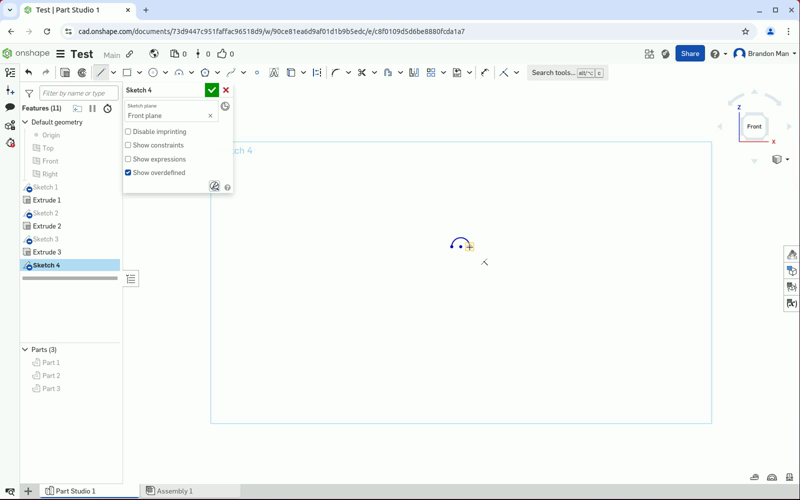
mouse_move(465, 174)
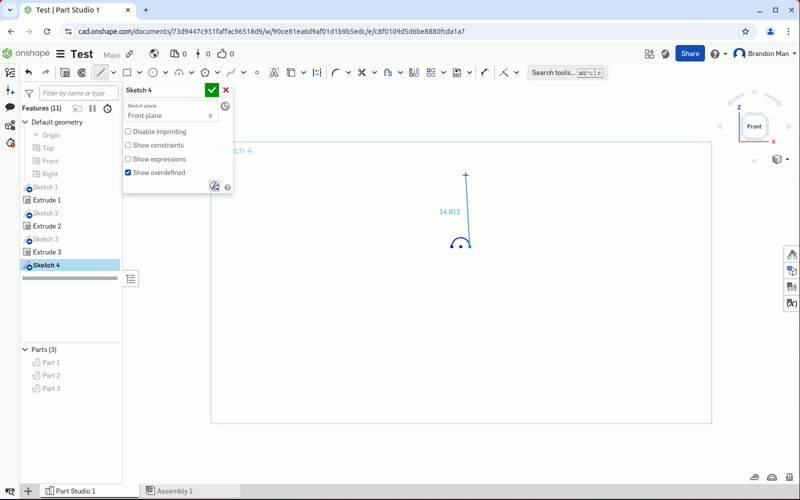
click(465, 174)
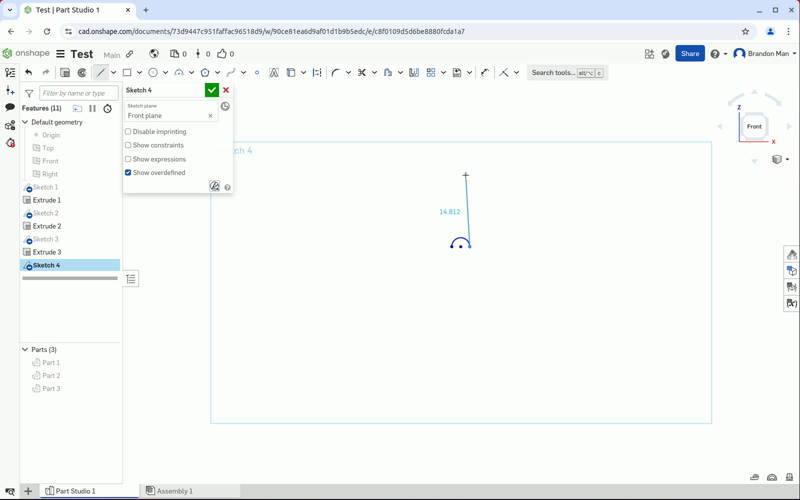
key_up(shift)
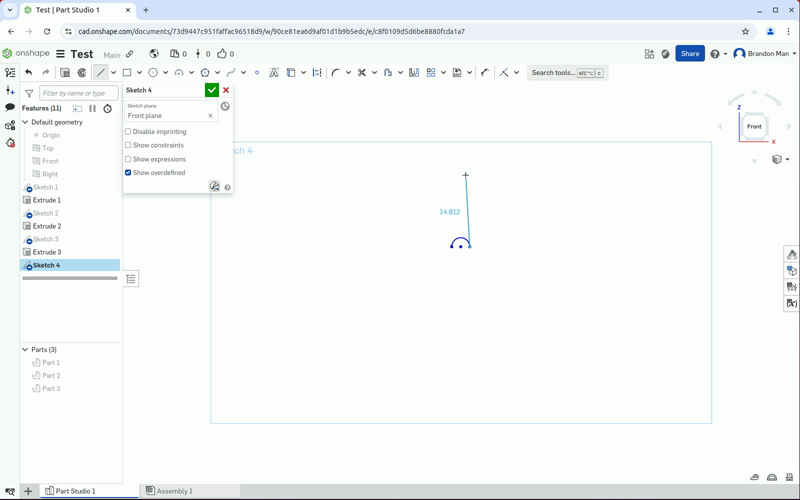
key(esc)
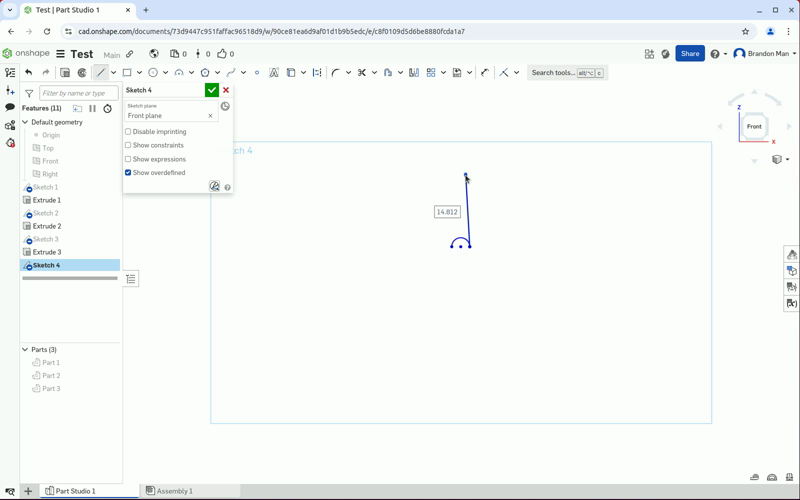
key(a)
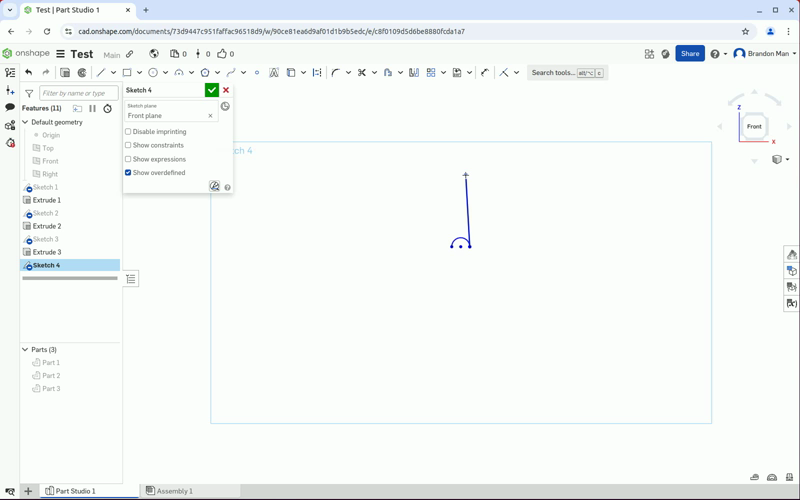
mouse_move(465, 174)
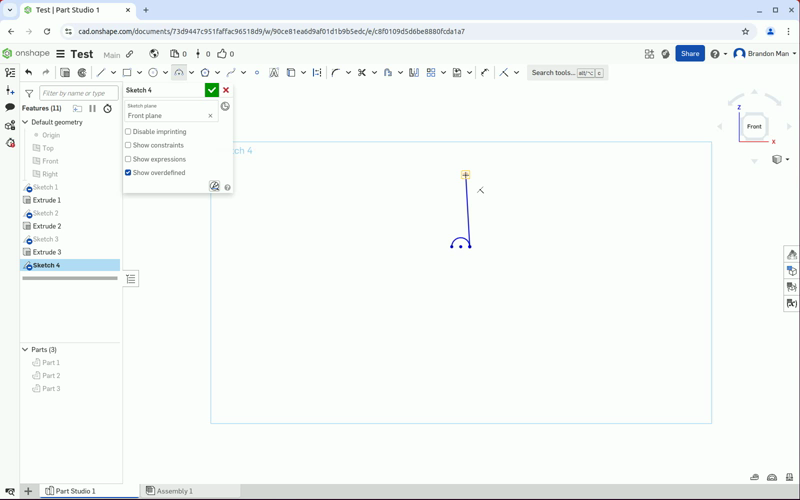
click(465, 174)
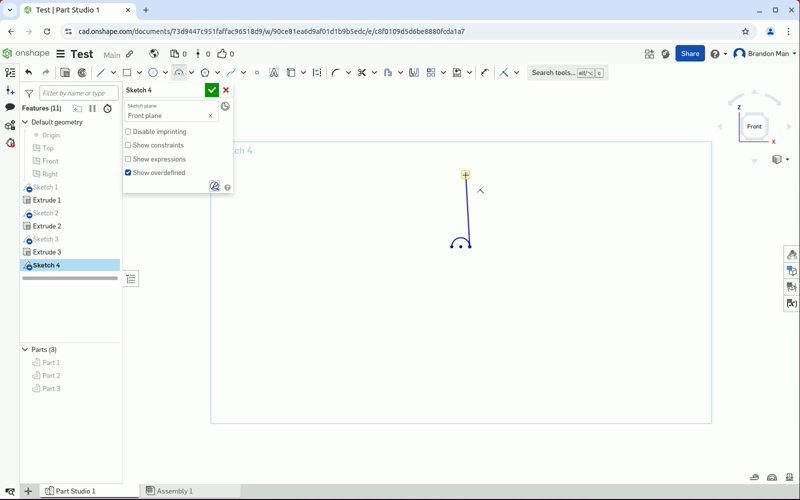
key_down(shift)
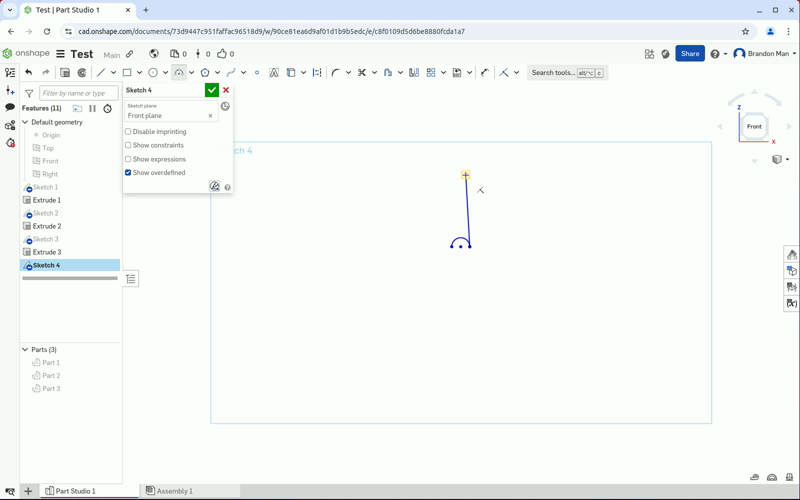
mouse_move(455, 174)
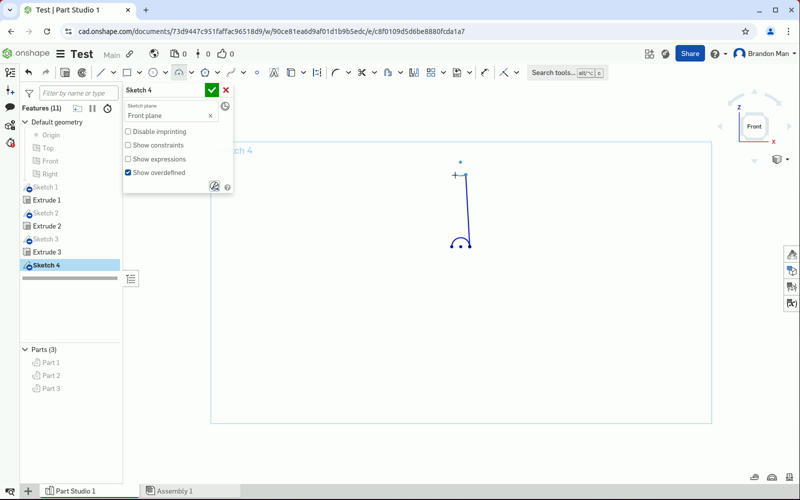
click(455, 174)
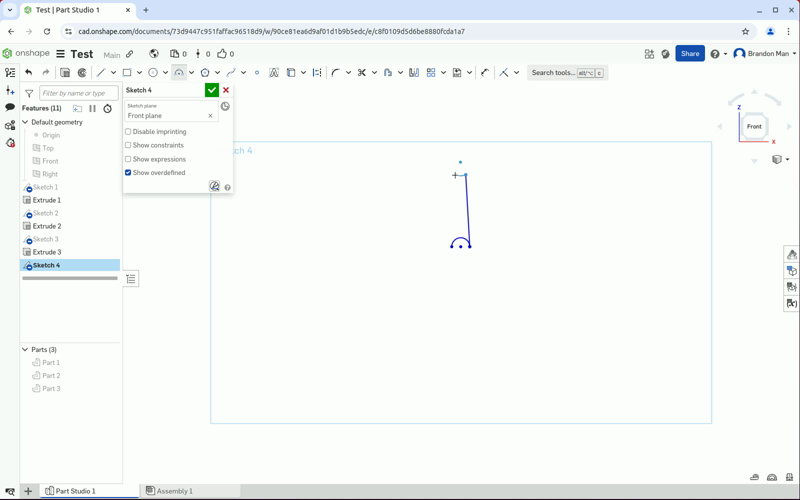
mouse_move(460, 180)
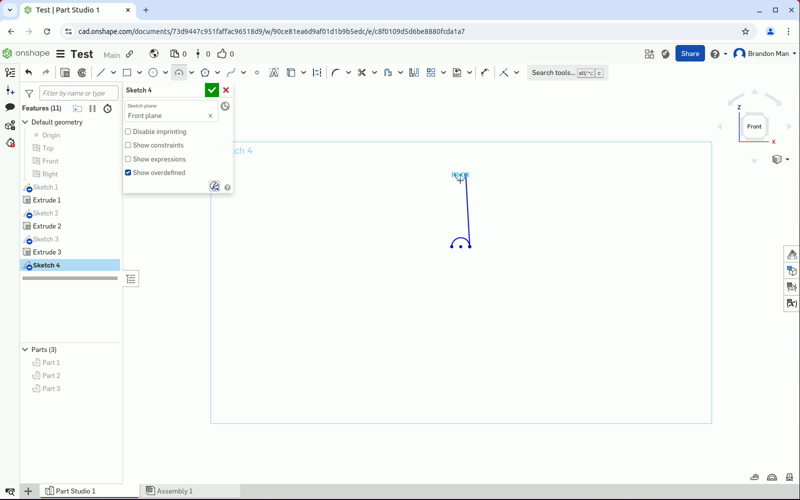
click(460, 180)
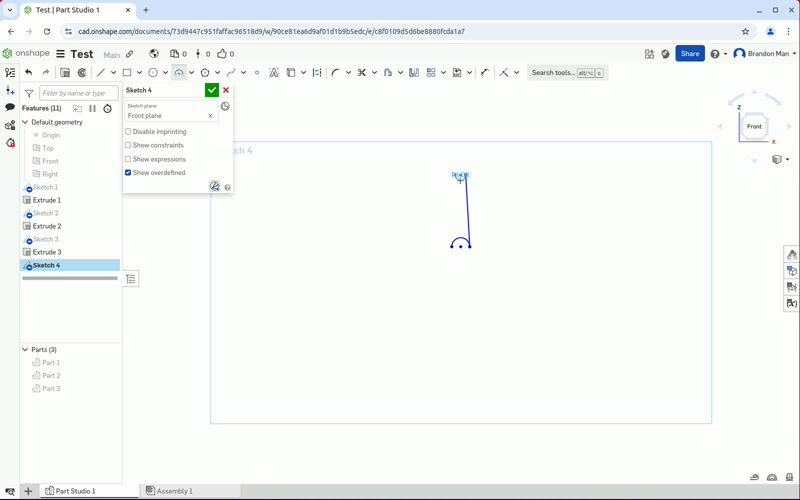
key_up(shift)
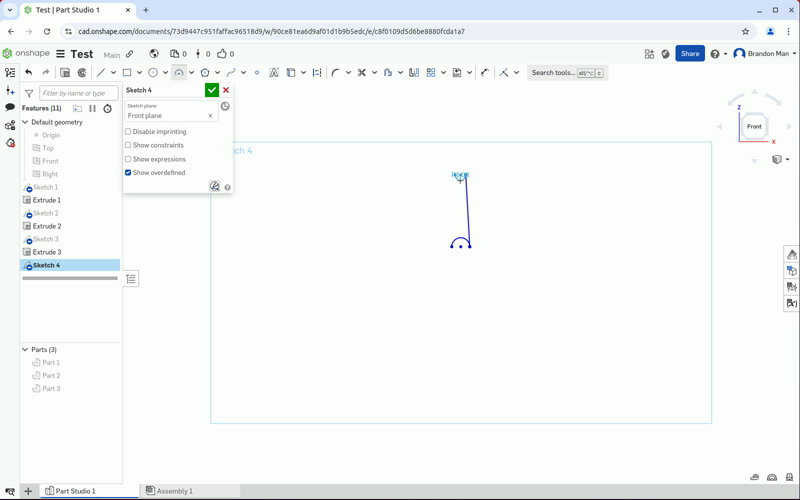
key(esc)
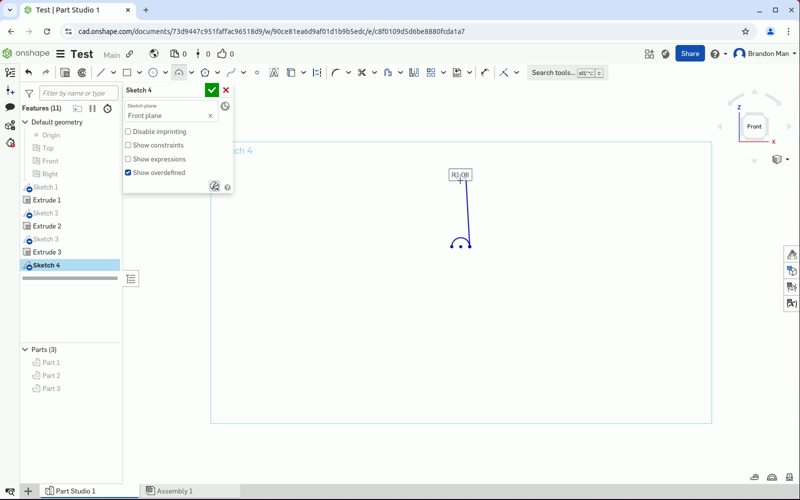
key(l)
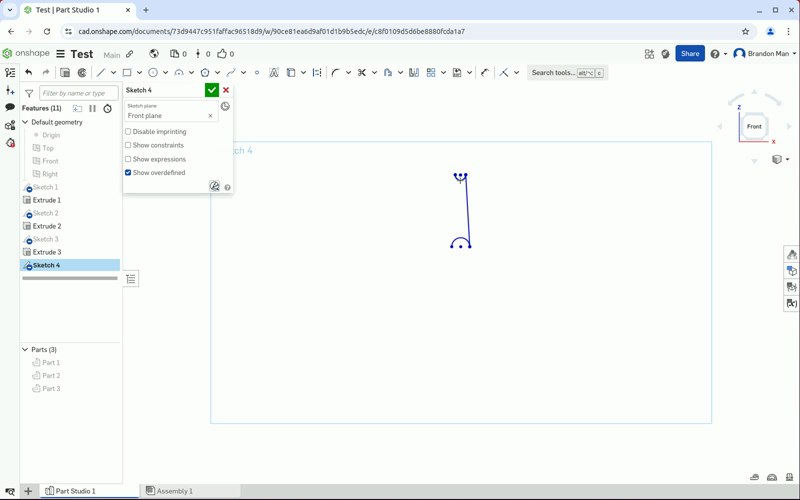
mouse_move(455, 174)
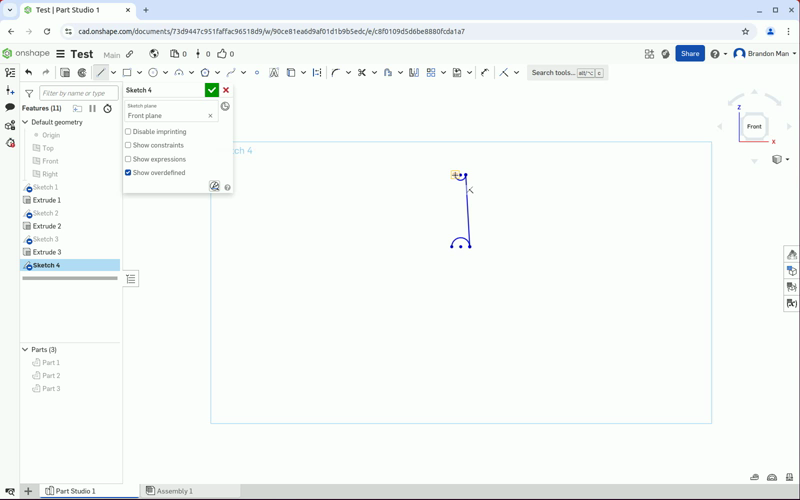
click(455, 174)
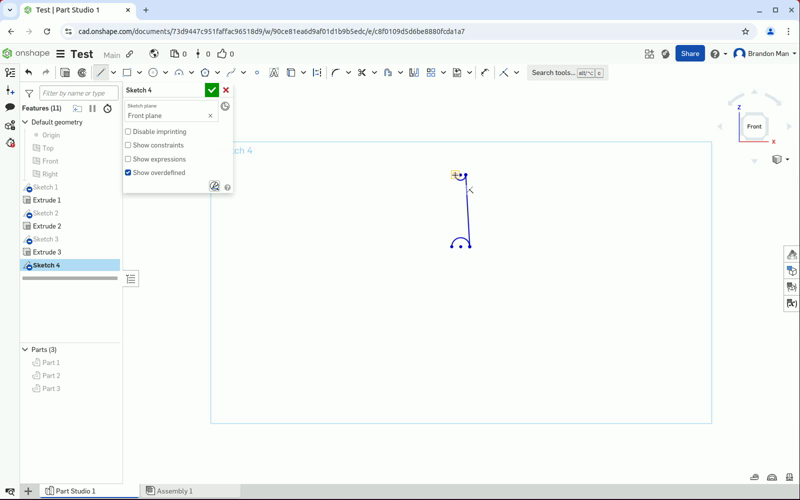
key_down(shift)
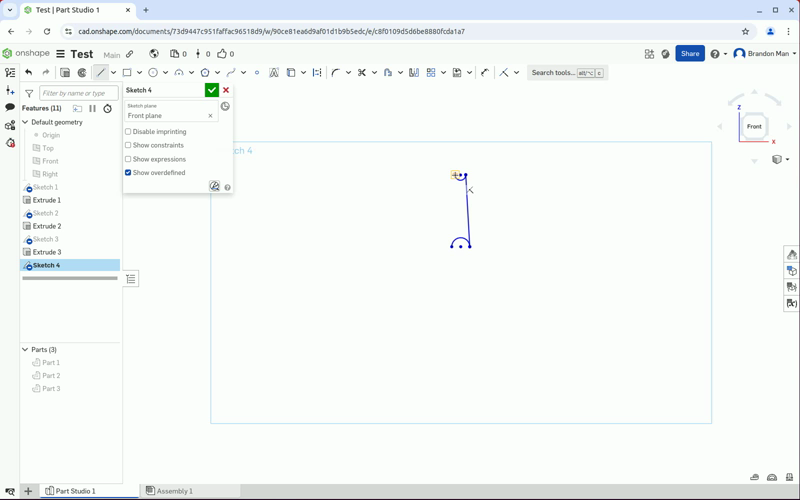
mouse_move(451, 246)
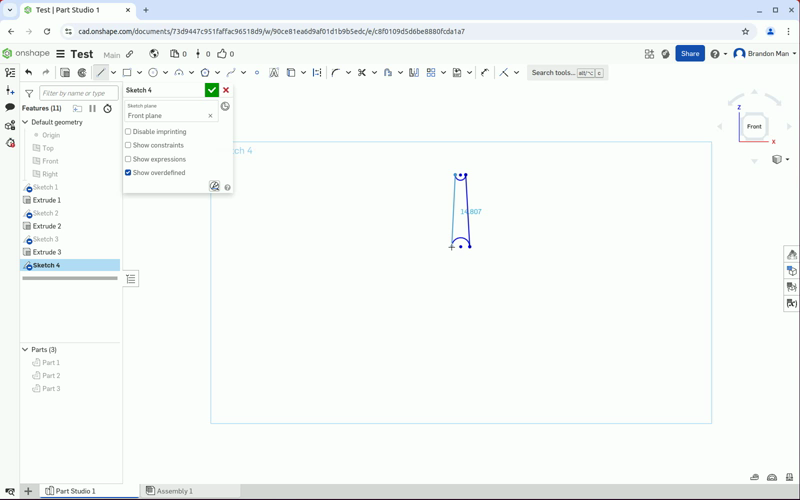
key_up(shift)
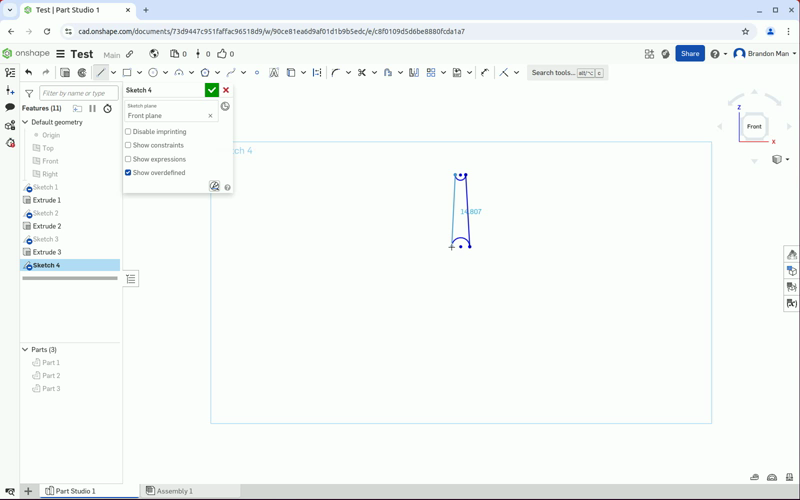
click(451, 246)
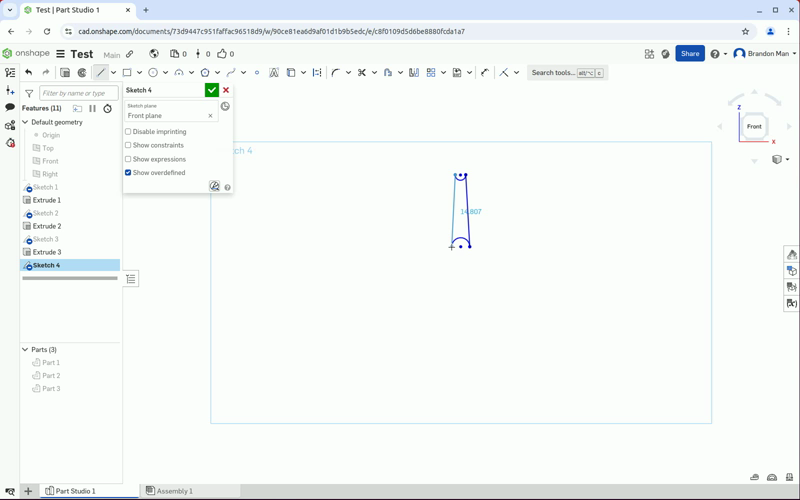
key(esc)
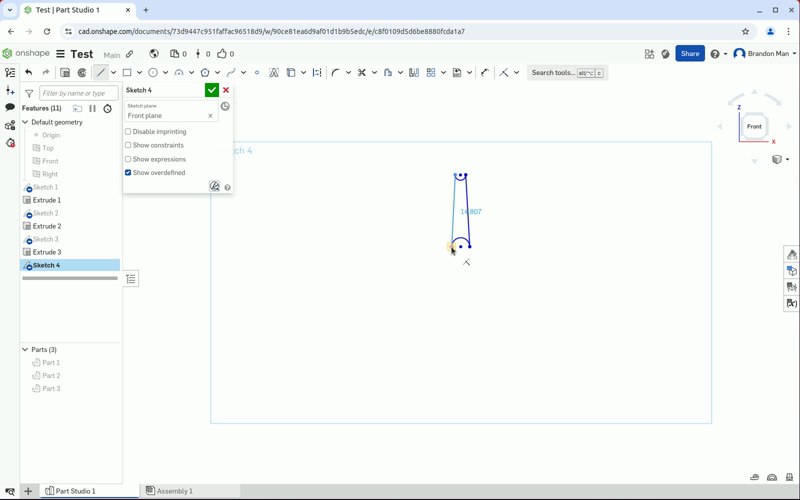
key(c)
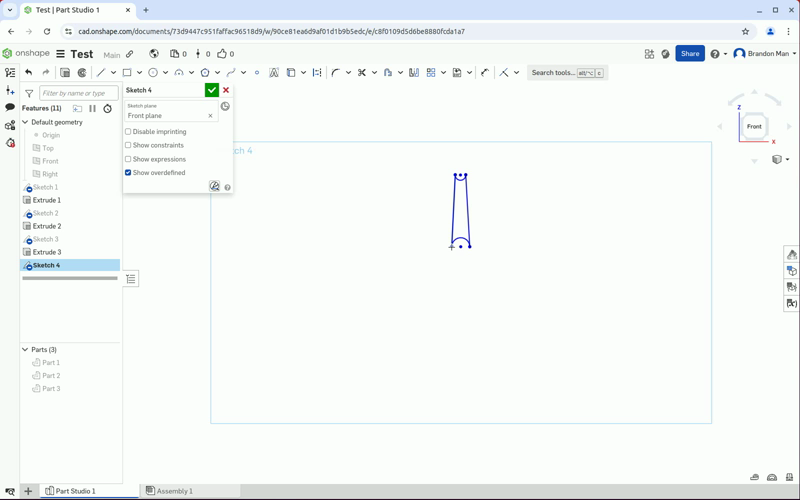
key_down(shift)
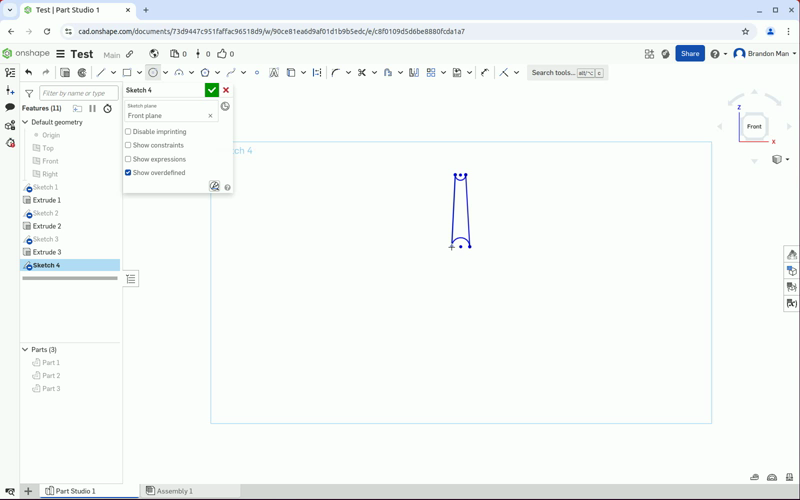
mouse_move(458, 226)
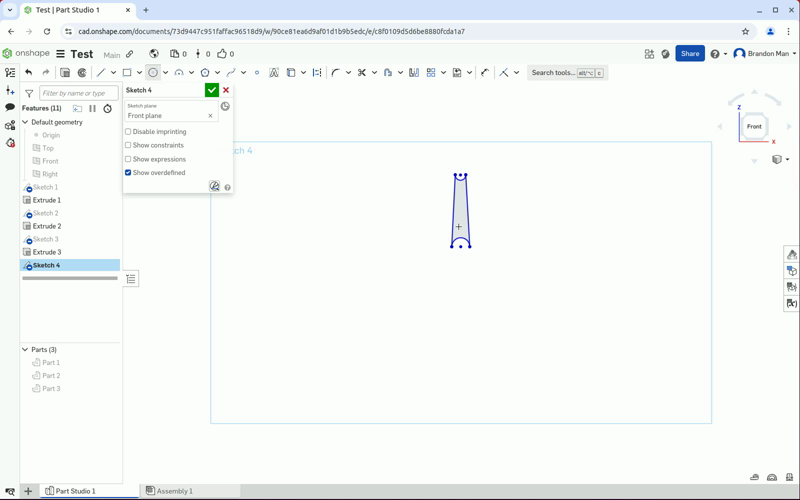
click(458, 226)
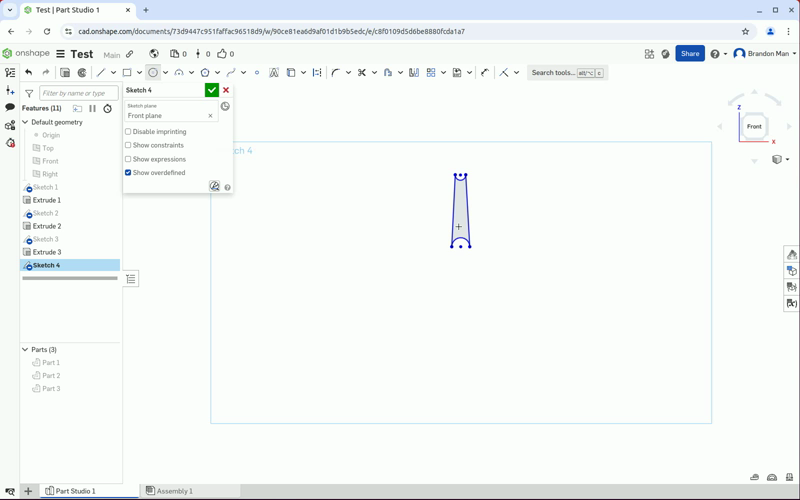
key_up(shift)
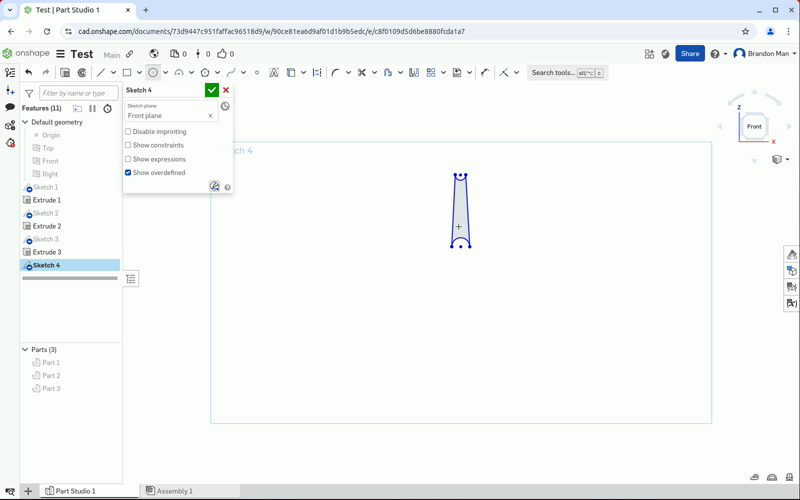
mouse_move(460, 226)
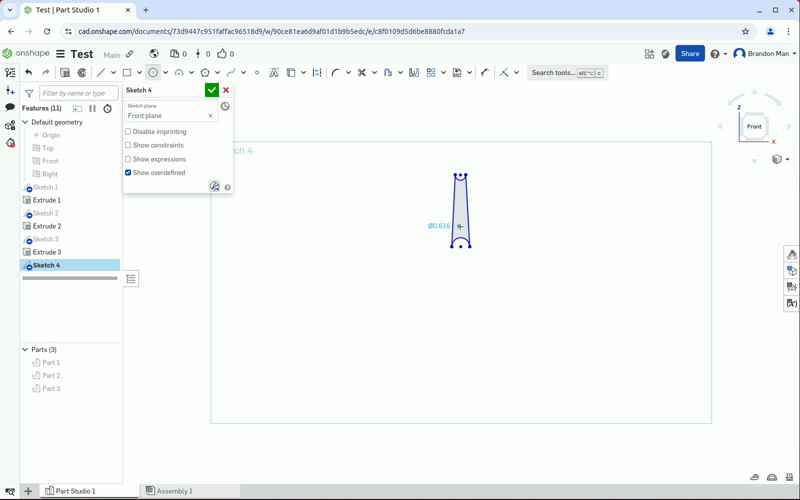
scroll(6)
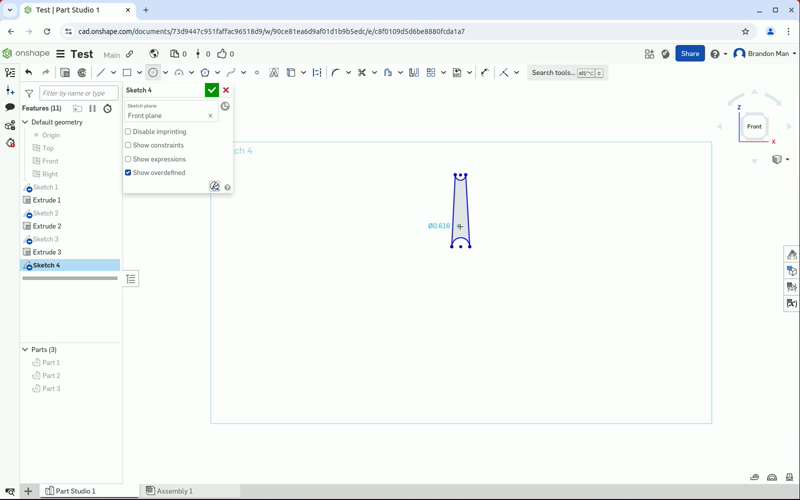
scroll(6)
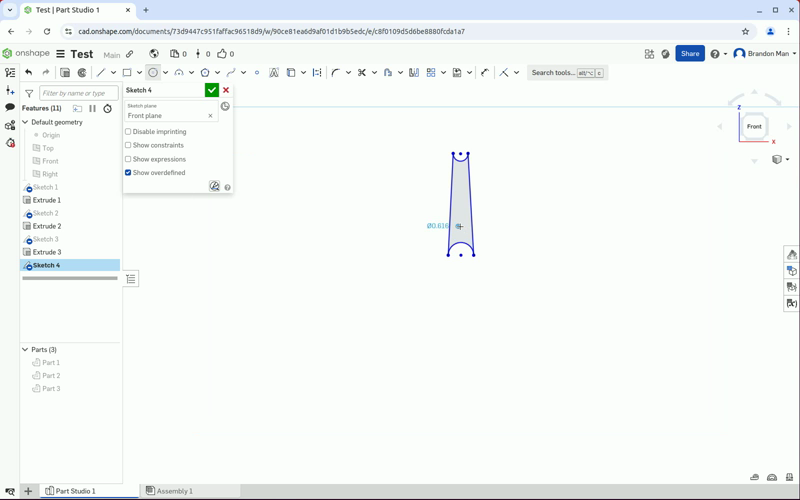
scroll(6)
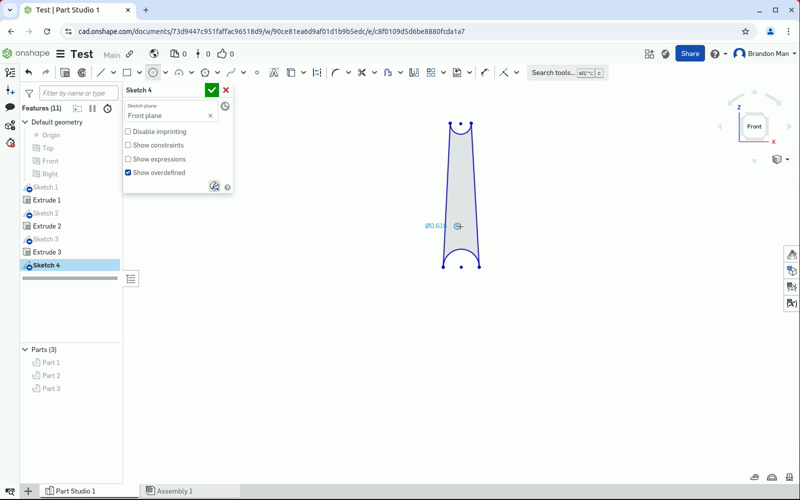
scroll(6)
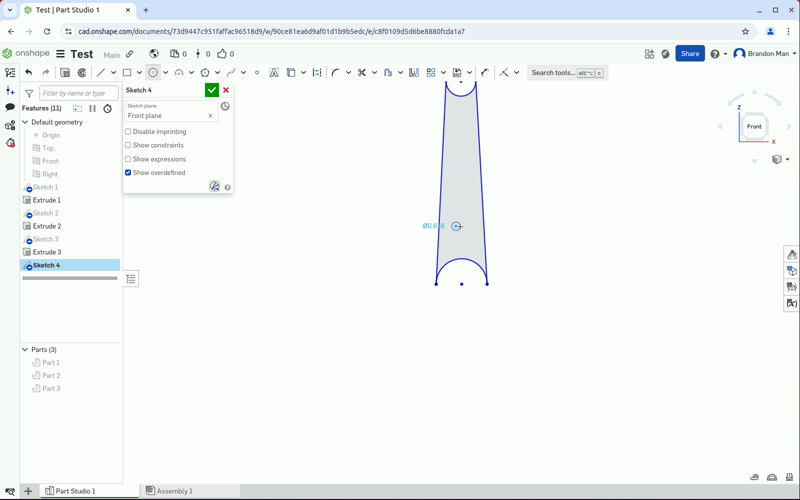
scroll(6)
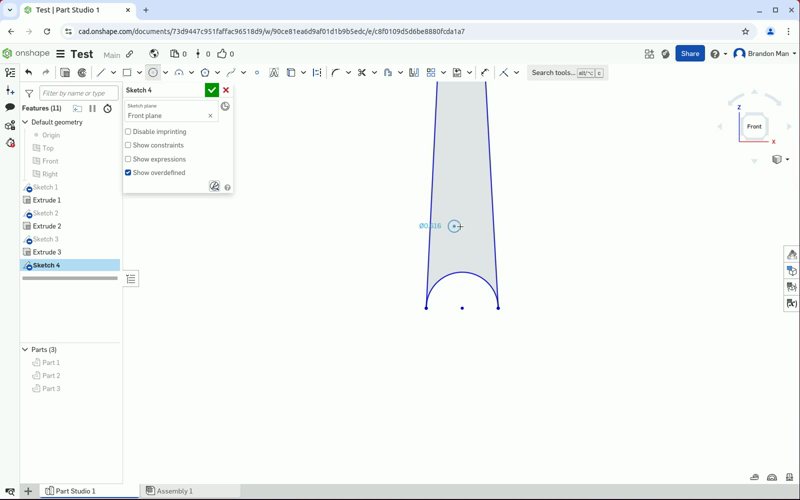
scroll(6)
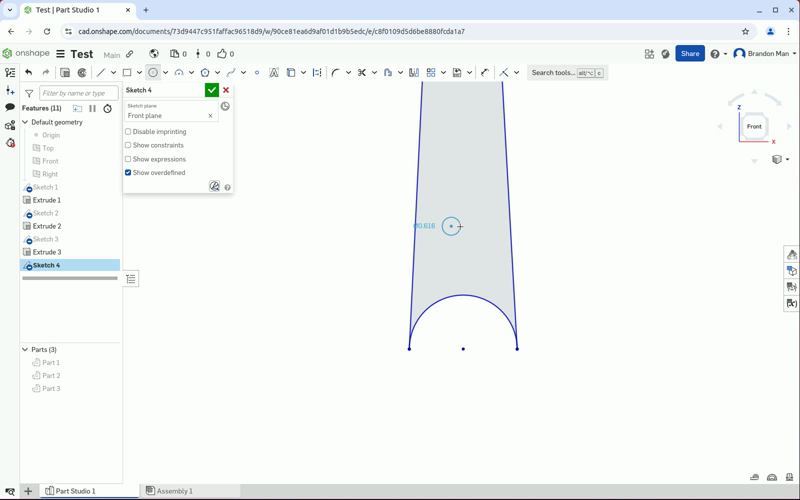
scroll(6)
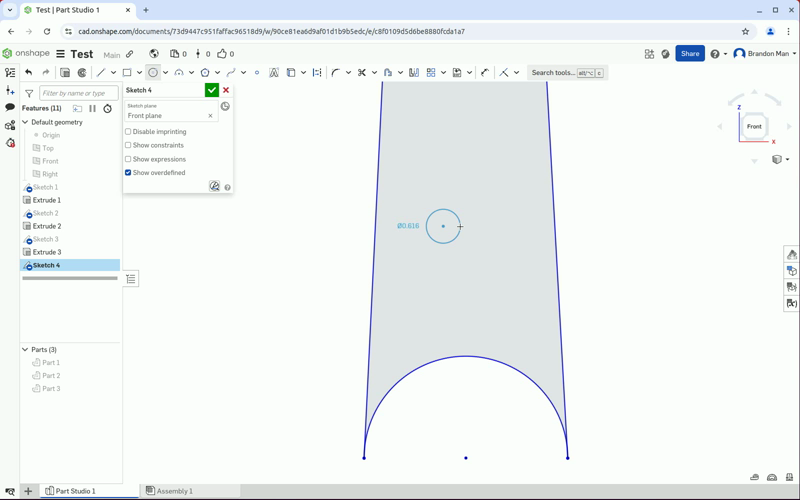
click(460, 226)
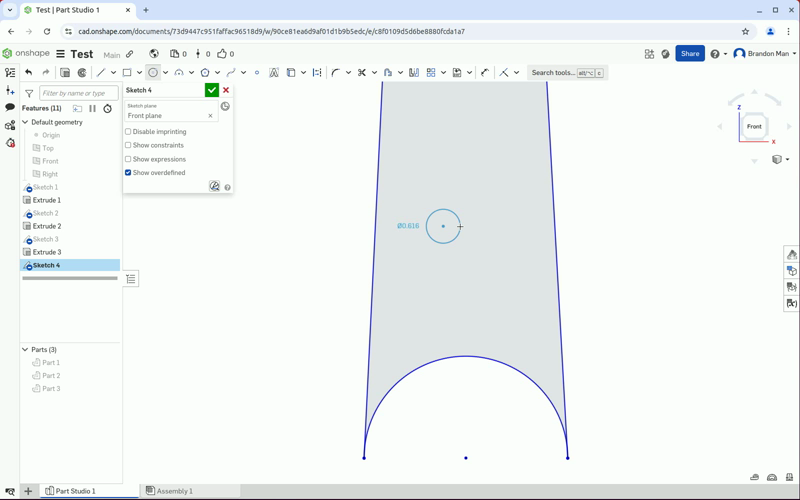
scroll(-6)
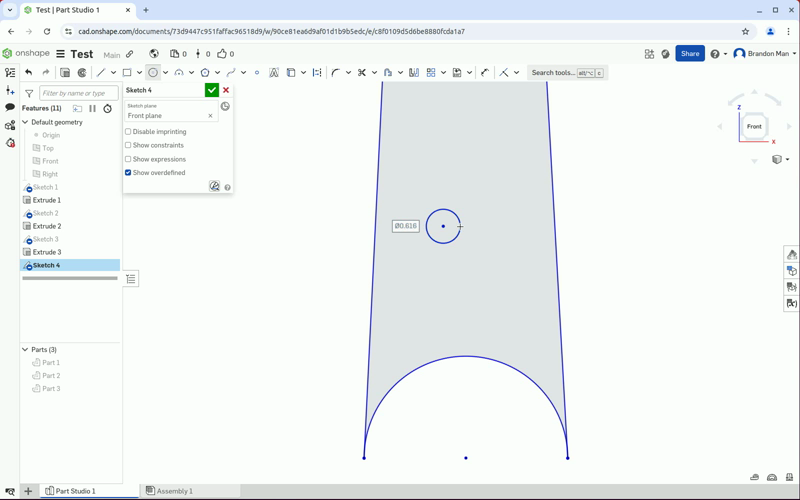
scroll(-6)
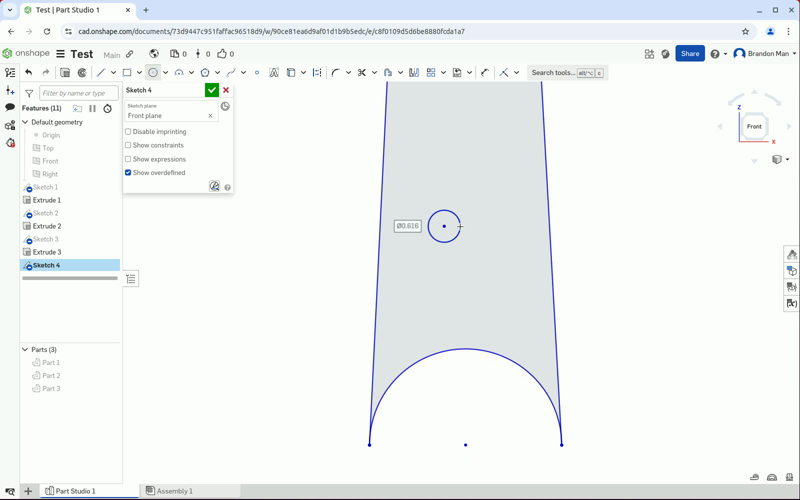
scroll(-6)
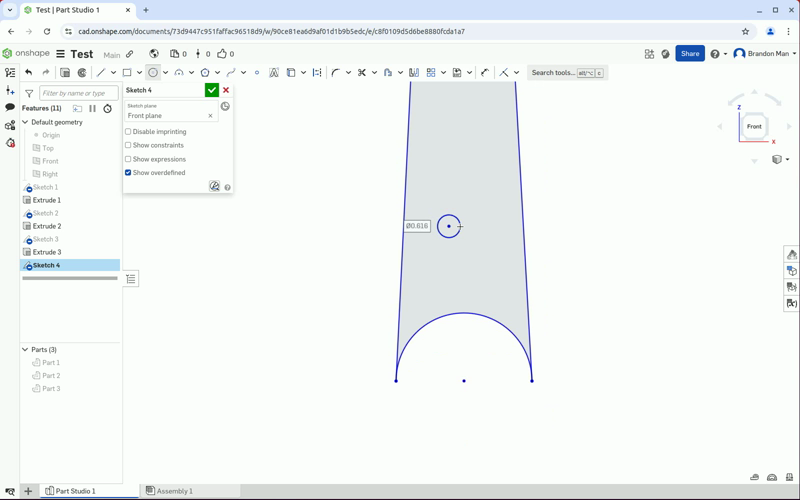
scroll(-6)
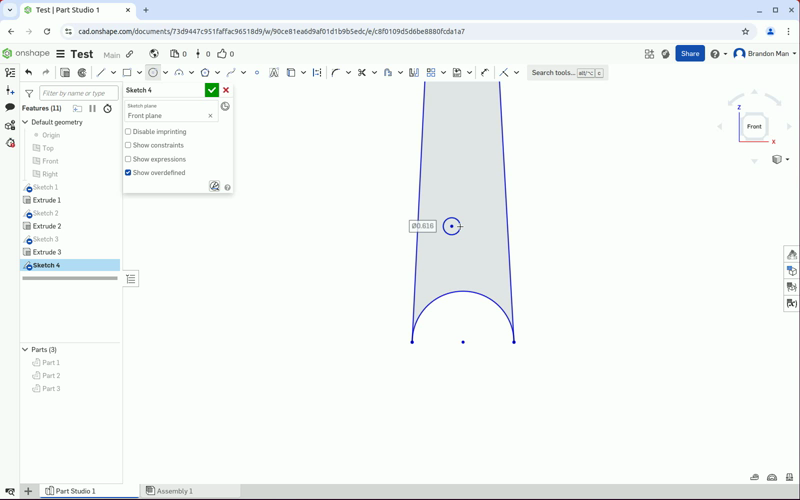
scroll(-6)
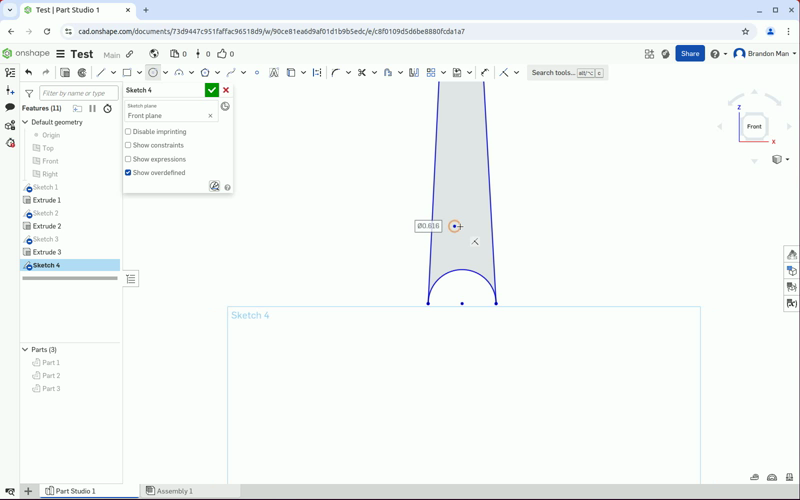
scroll(-6)
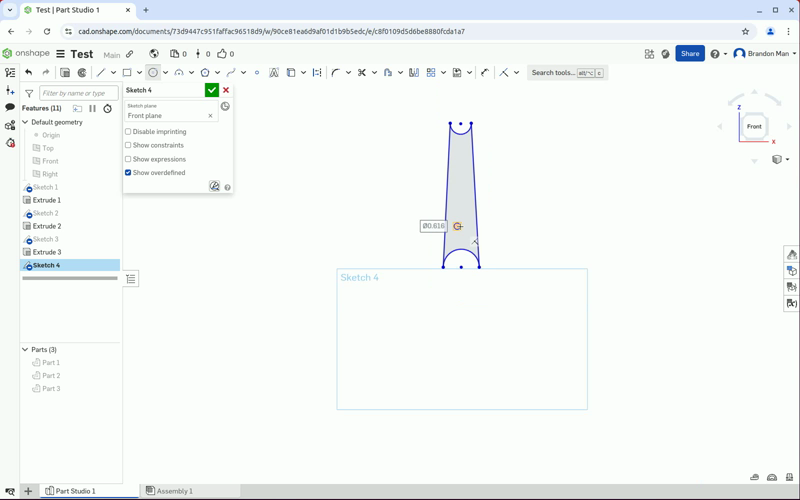
scroll(-6)
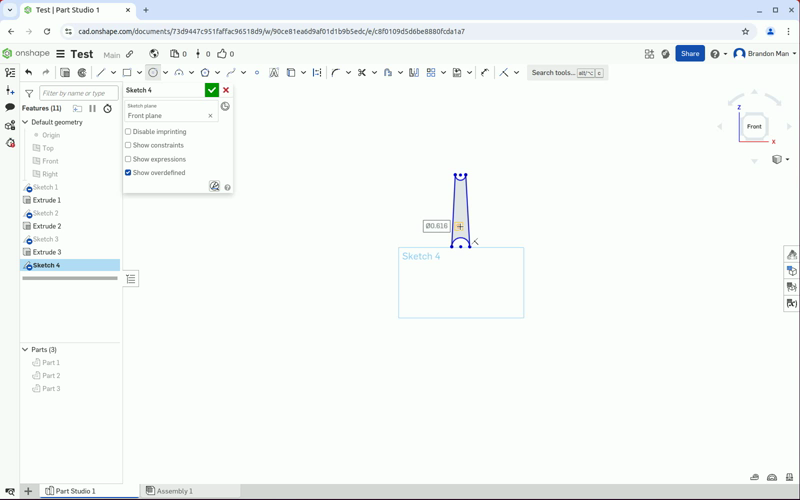
key(esc)
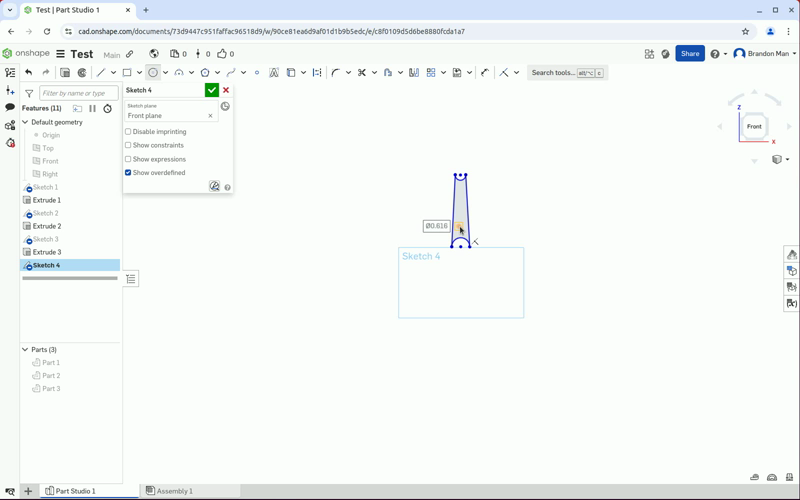
mouse_move(461, 187)
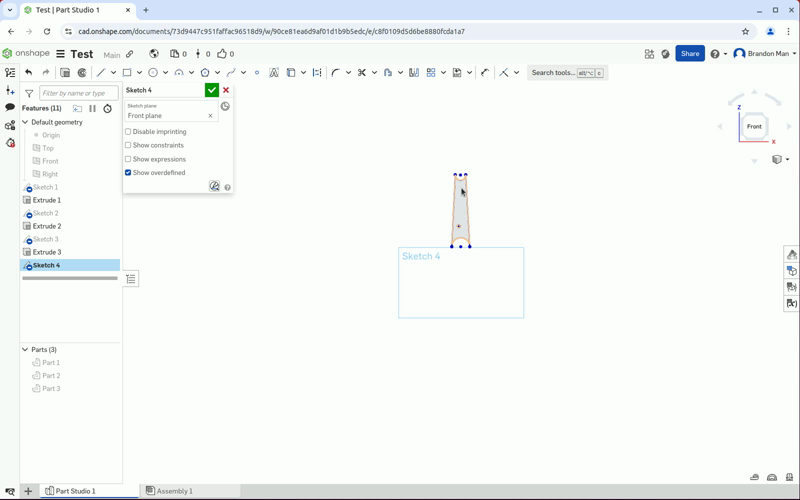
scroll(6)
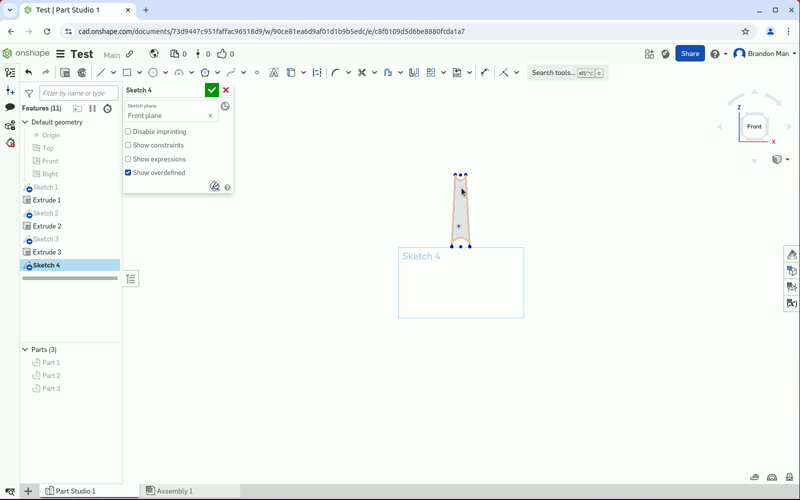
scroll(6)
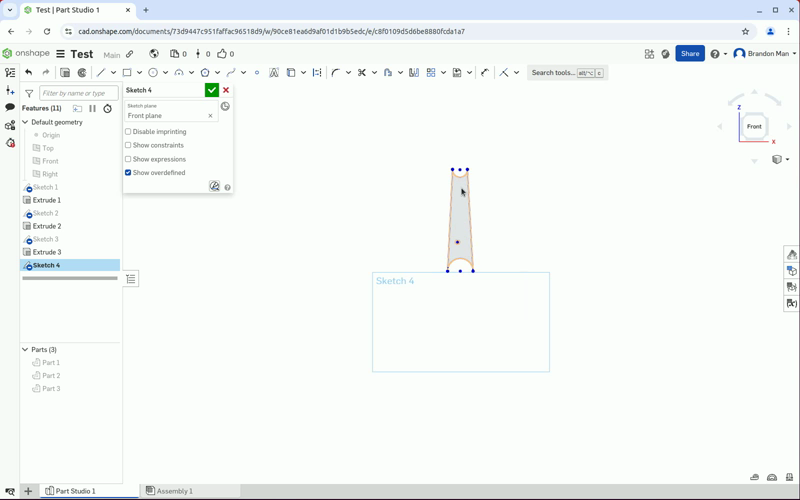
scroll(6)
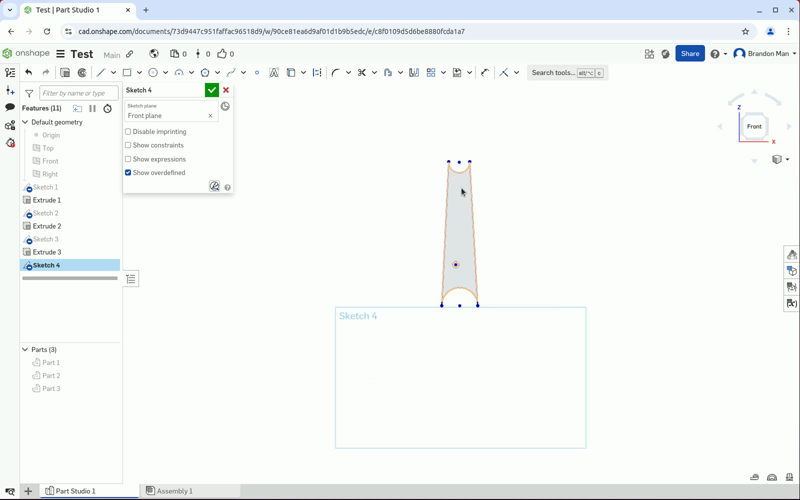
scroll(6)
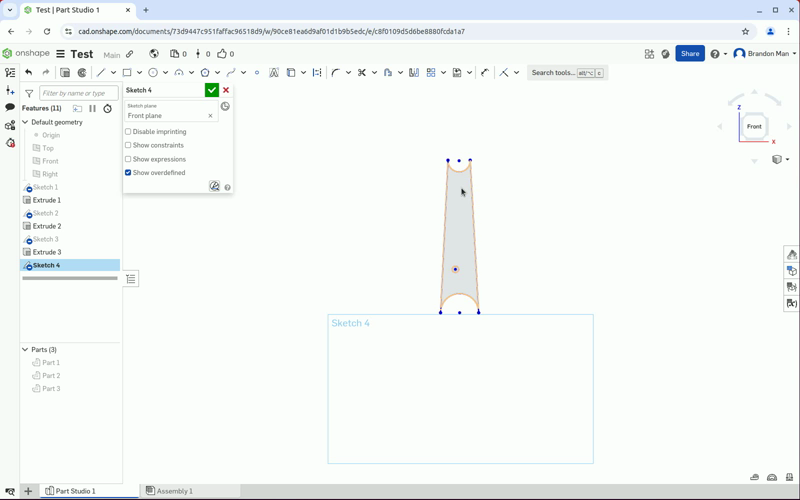
scroll(6)
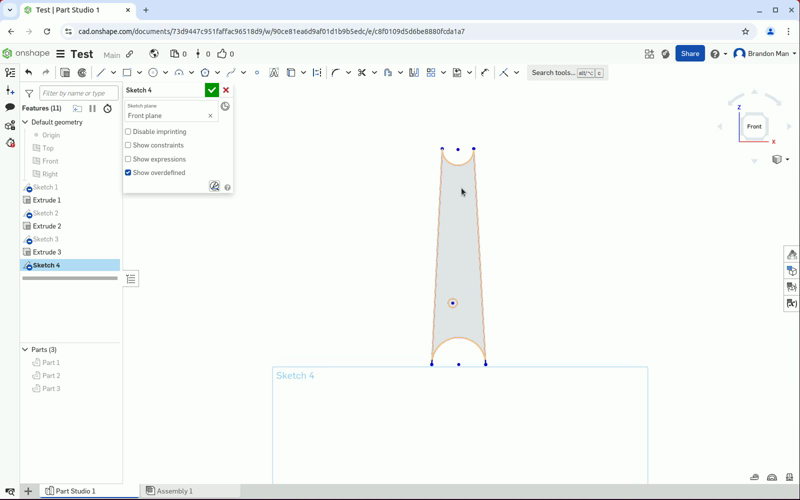
scroll(6)
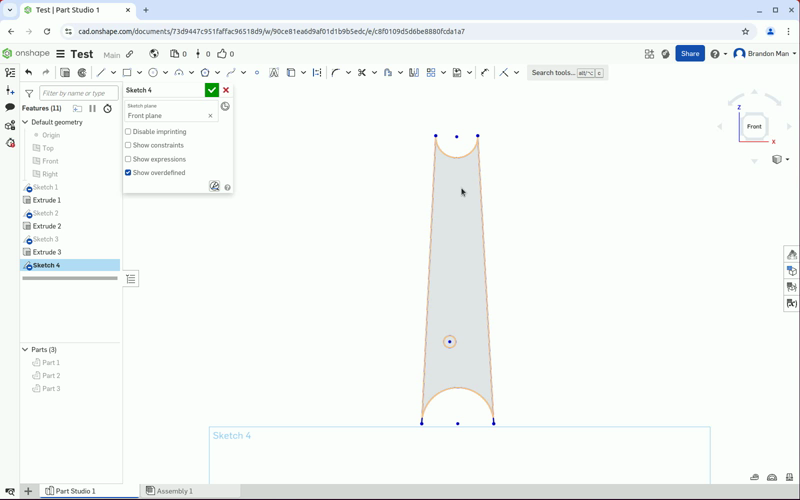
scroll(6)
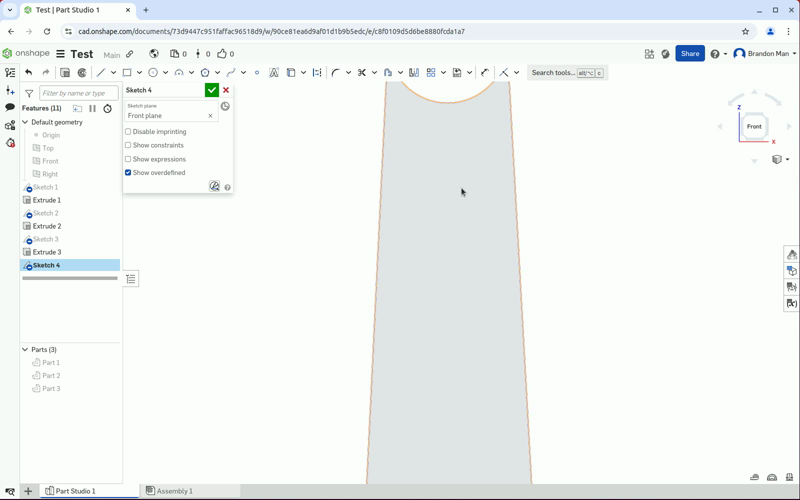
click(461, 187)
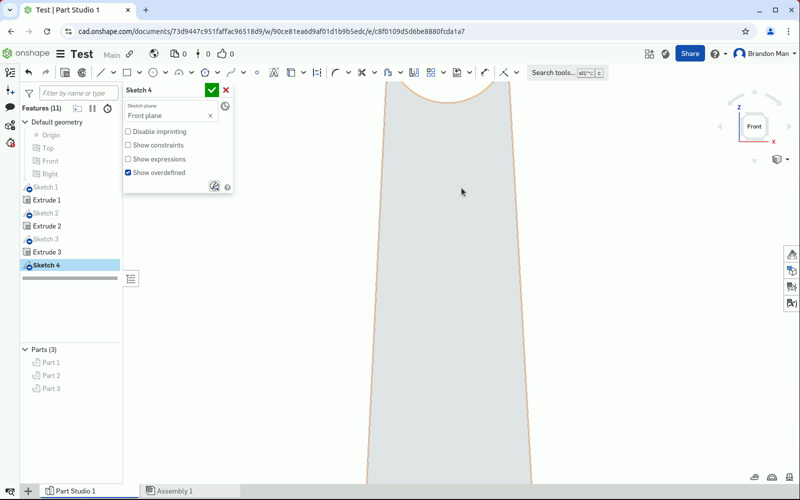
scroll(-6)
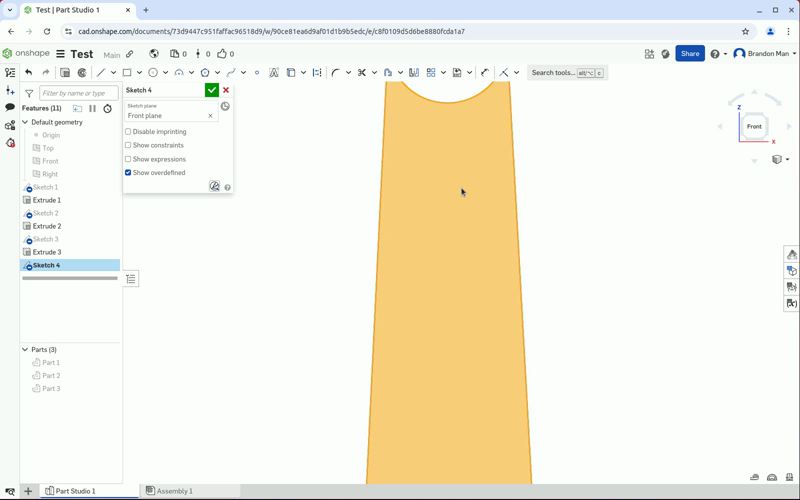
scroll(-6)
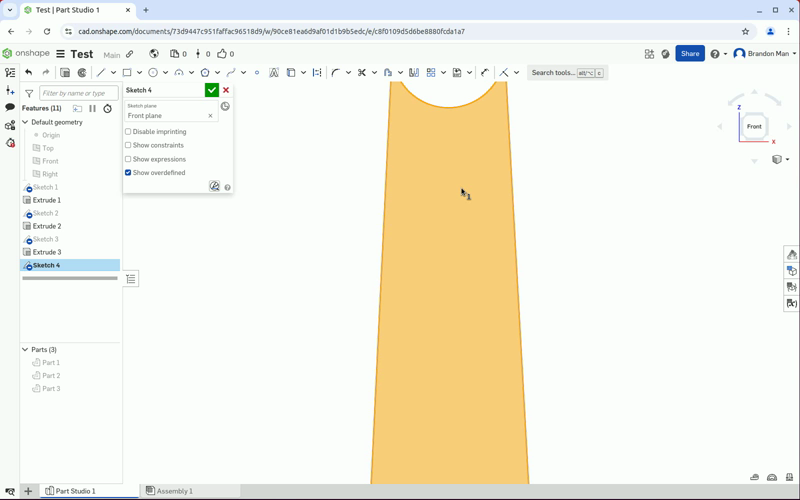
scroll(-6)
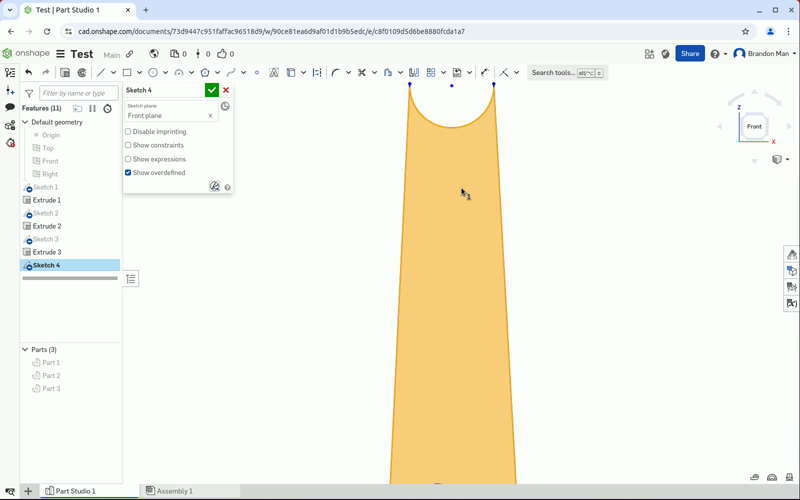
scroll(-6)
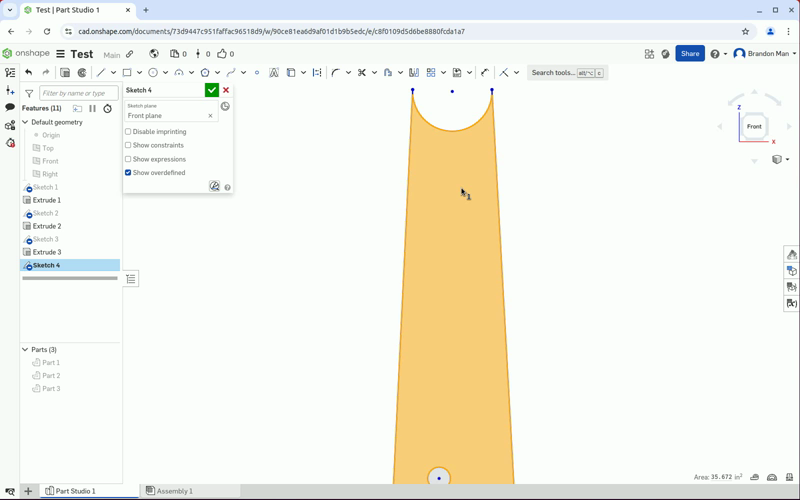
scroll(-6)
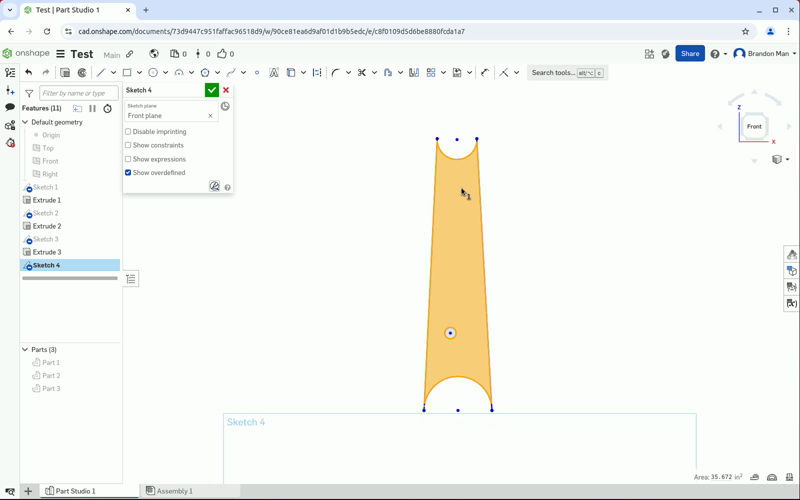
scroll(-6)
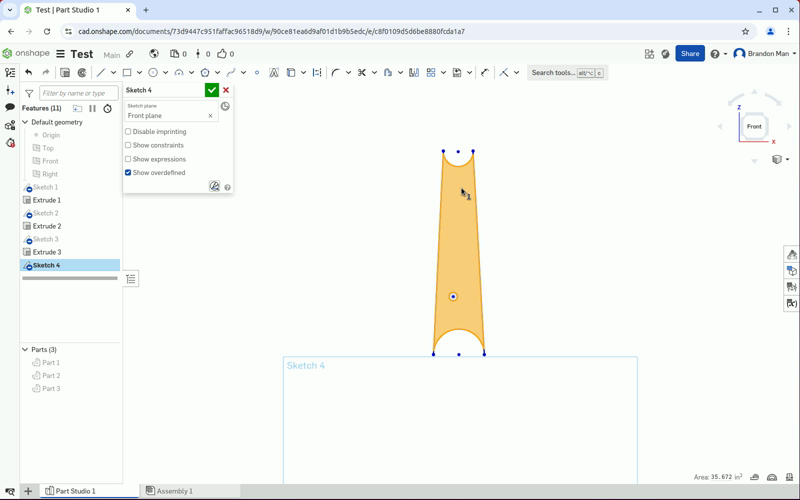
scroll(-6)
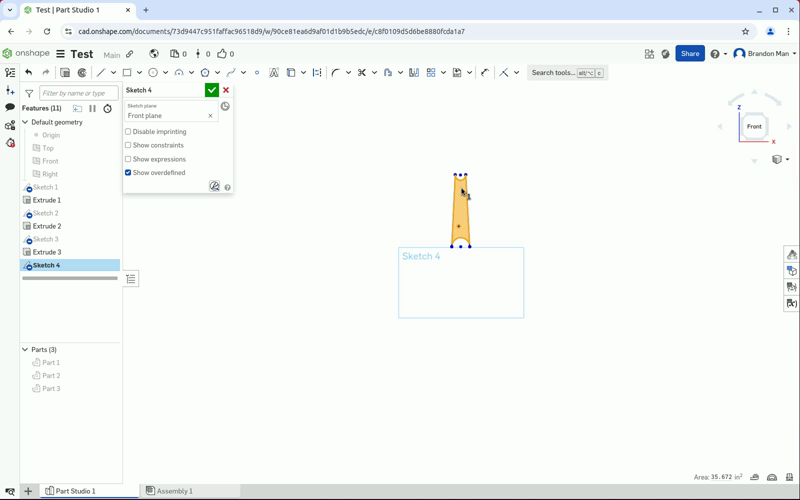
mouse_move(73, 352)
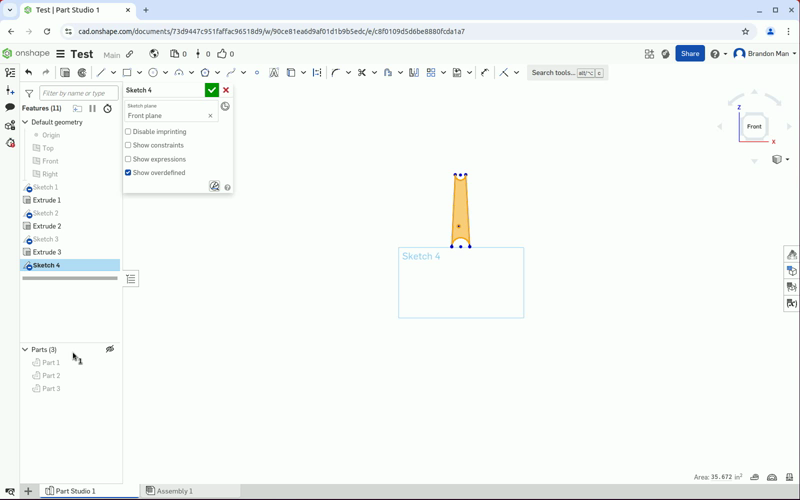
key(shift+y)
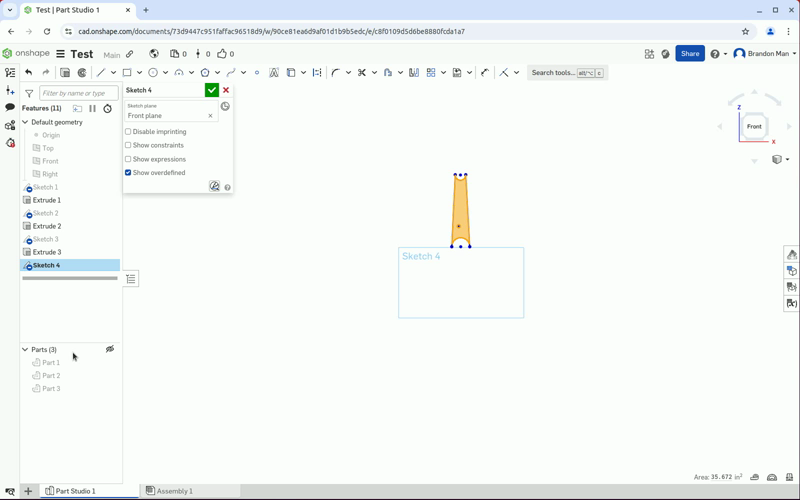
key(shift+e)
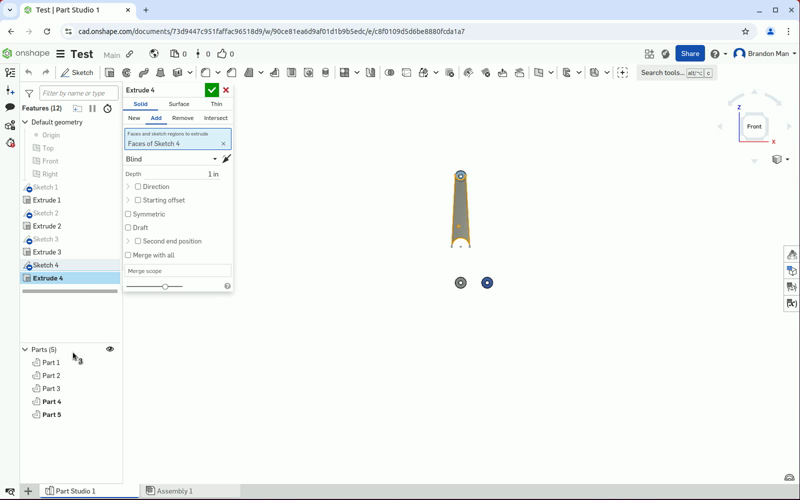
mouse_move(143, 106)
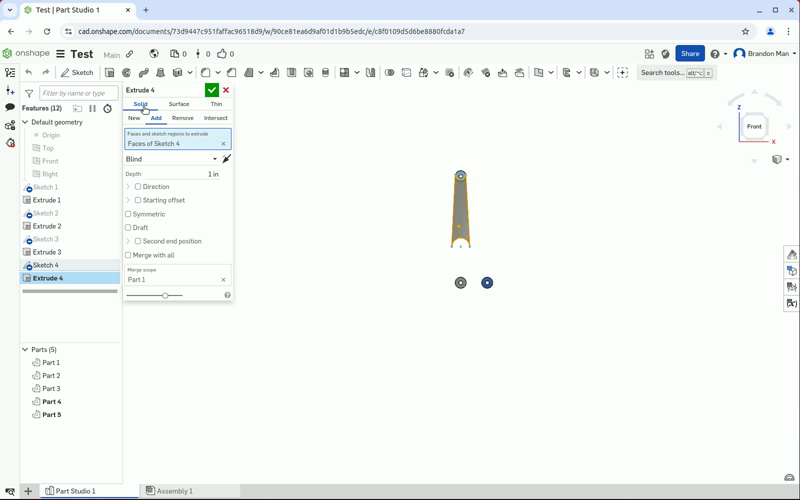
click(143, 106)
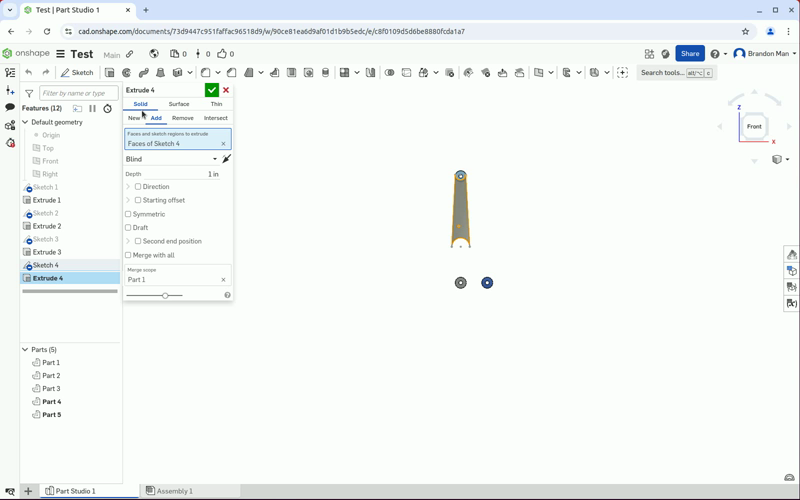
mouse_move(137, 120)
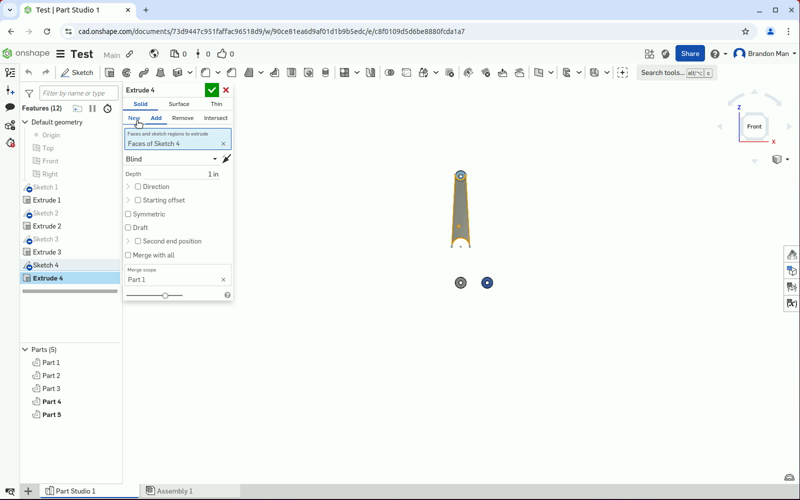
click(137, 120)
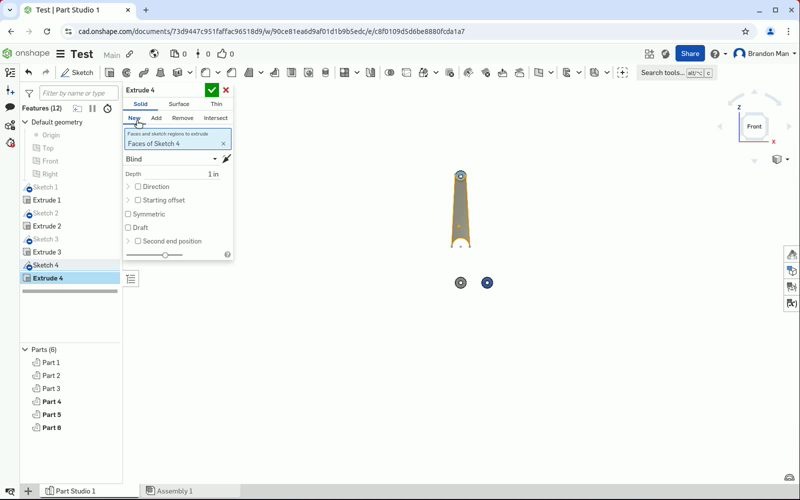
key(tab, 4)
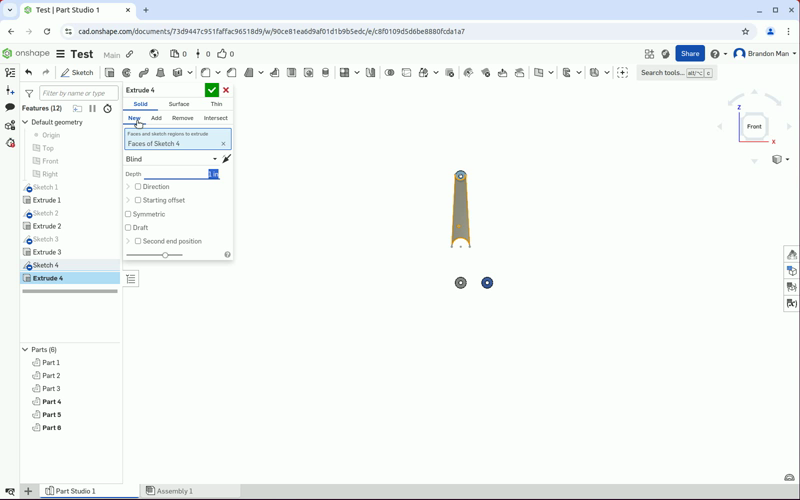
text(0.241)
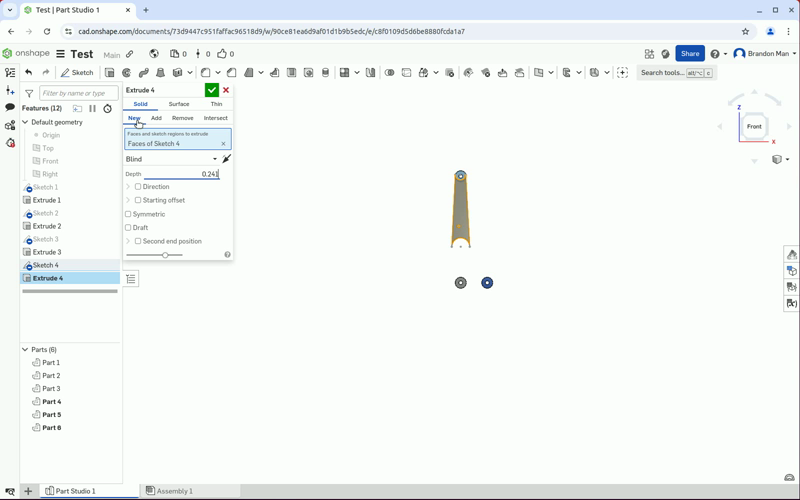
key(enter)
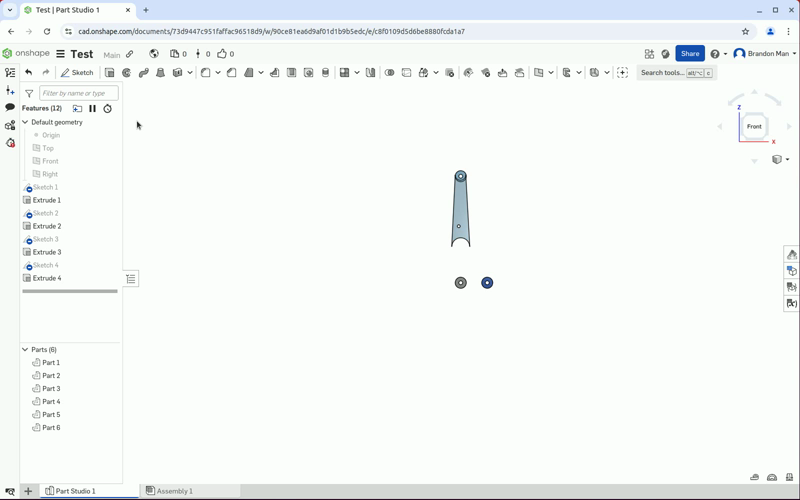
key(shift+h)
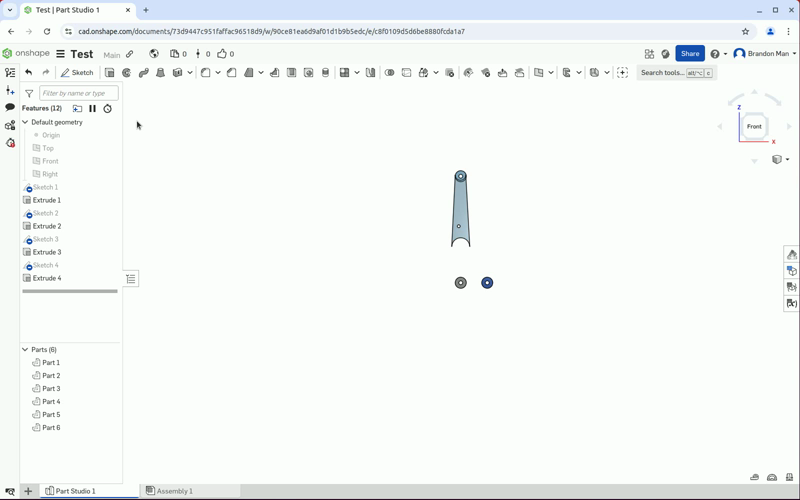
key(shift+h)
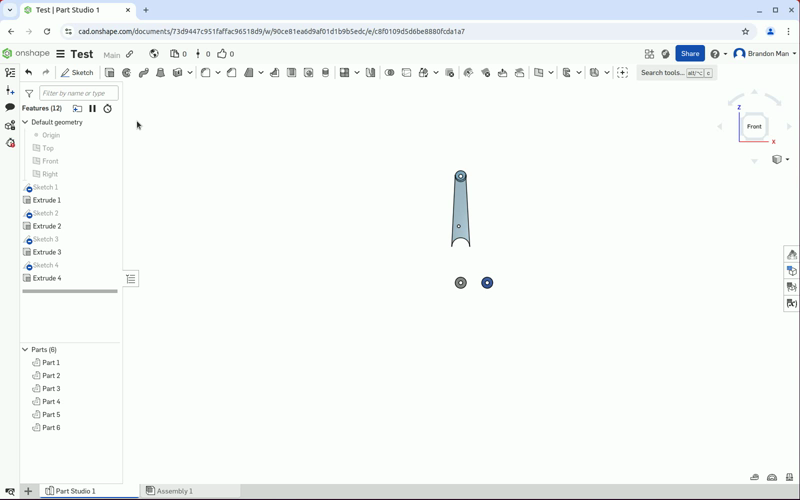
mouse_move(73, 189)
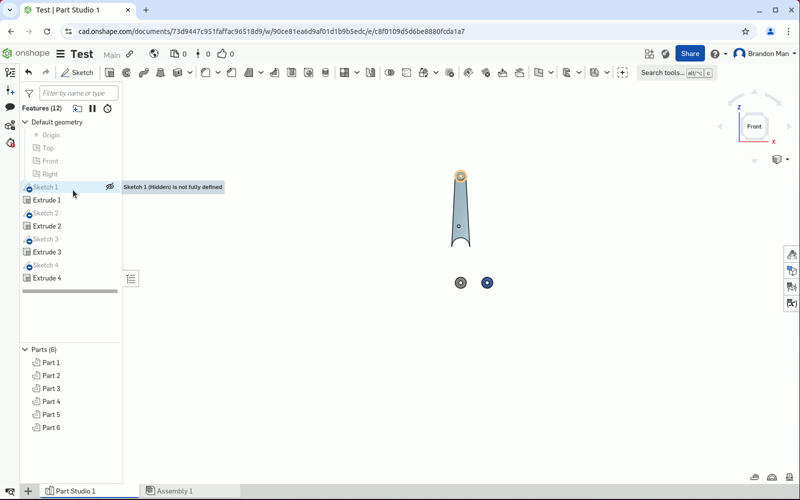
click(73, 189)
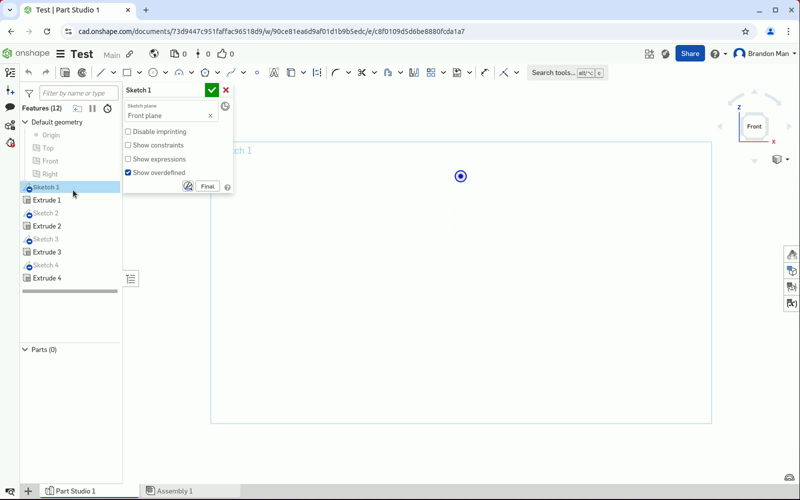
mouse_move(229, 92)
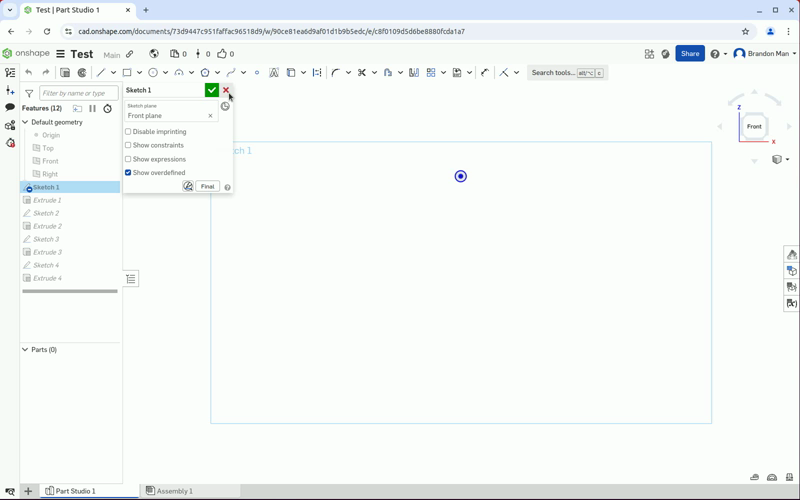
click(229, 92)
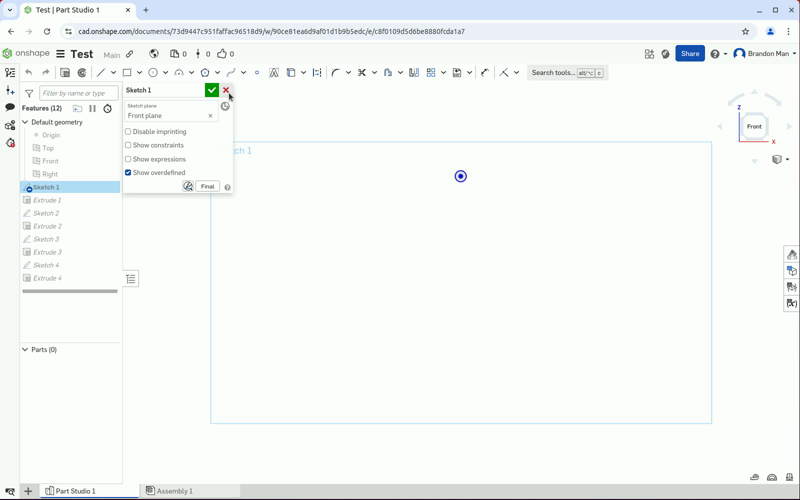
key(shift+s)
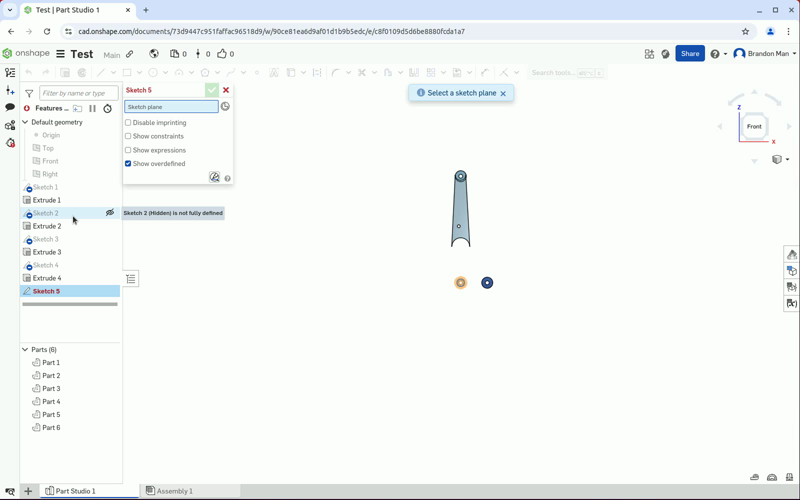
scroll(3)
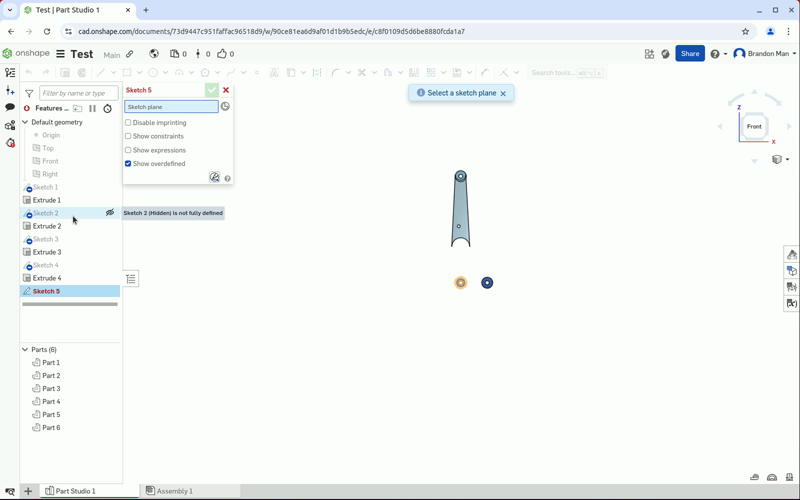
mouse_move(73, 163)
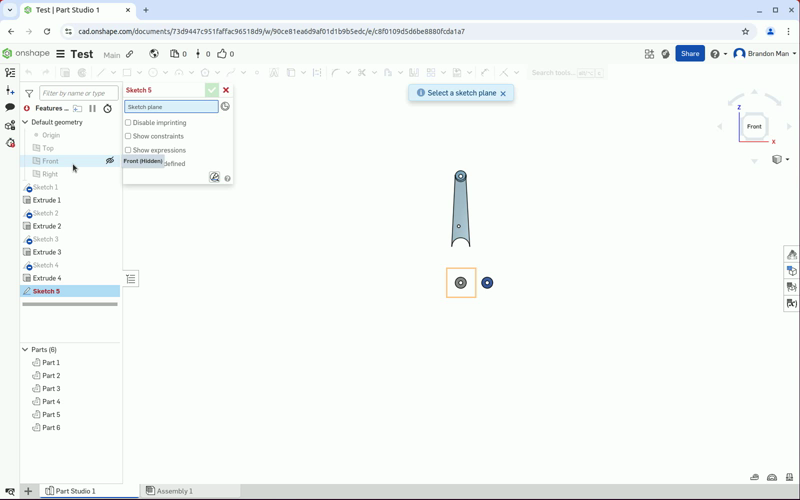
click(73, 163)
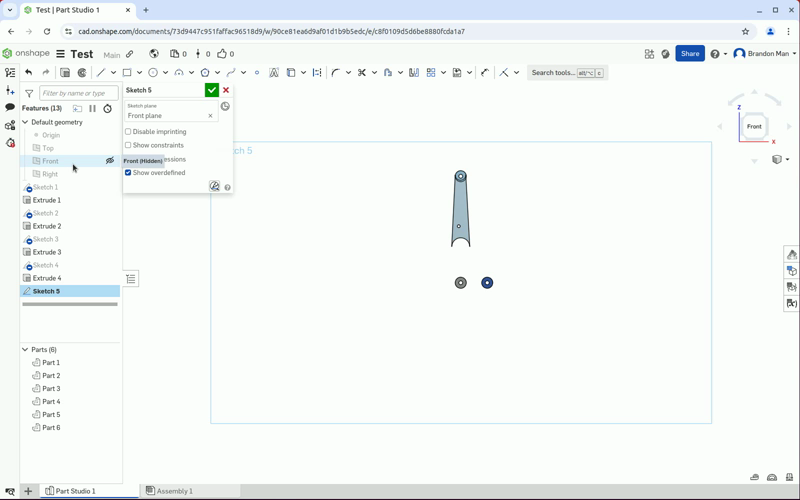
mouse_move(73, 352)
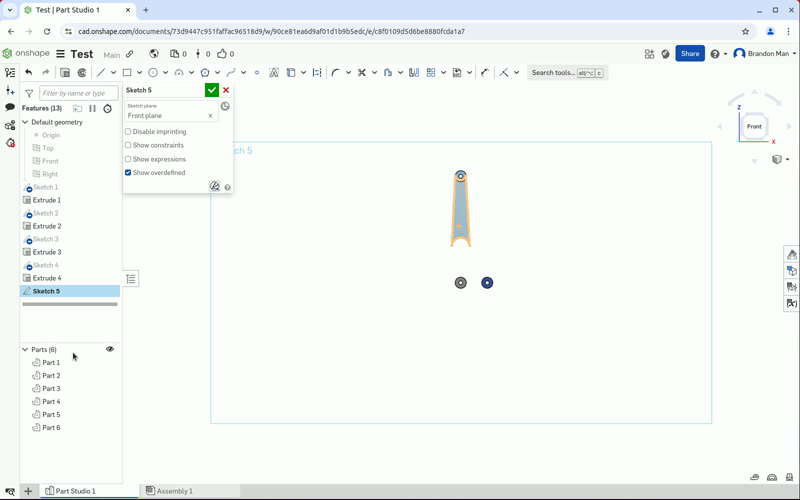
key(y)
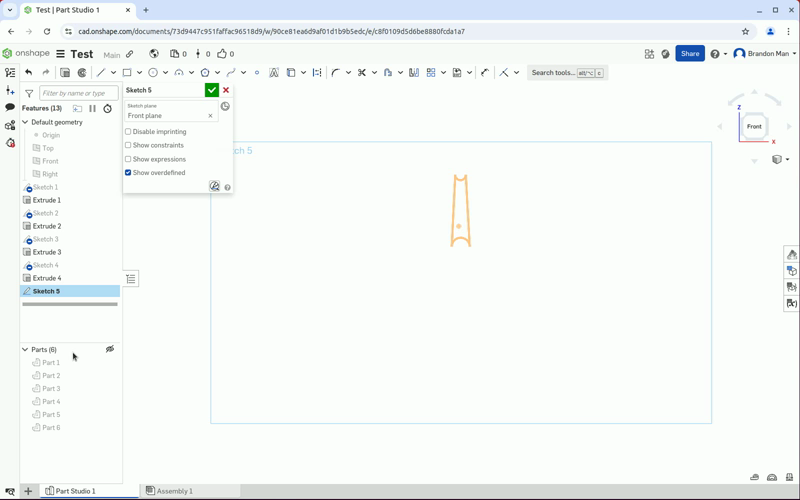
key(c)
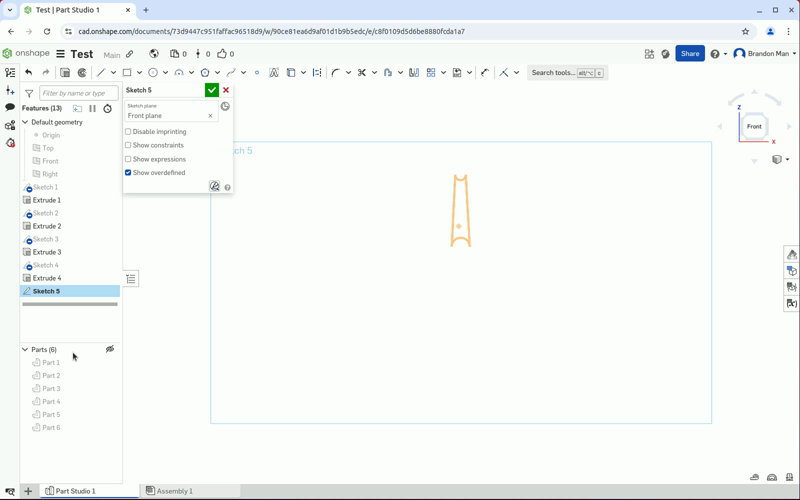
key_down(shift)
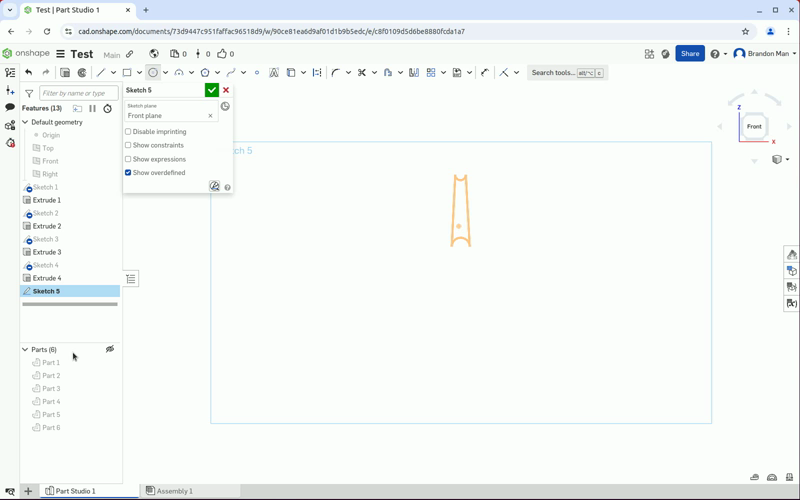
mouse_move(460, 247)
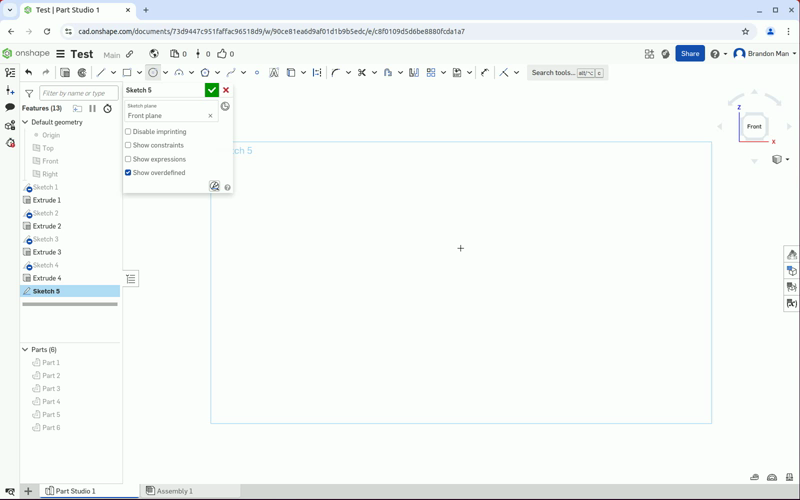
click(460, 247)
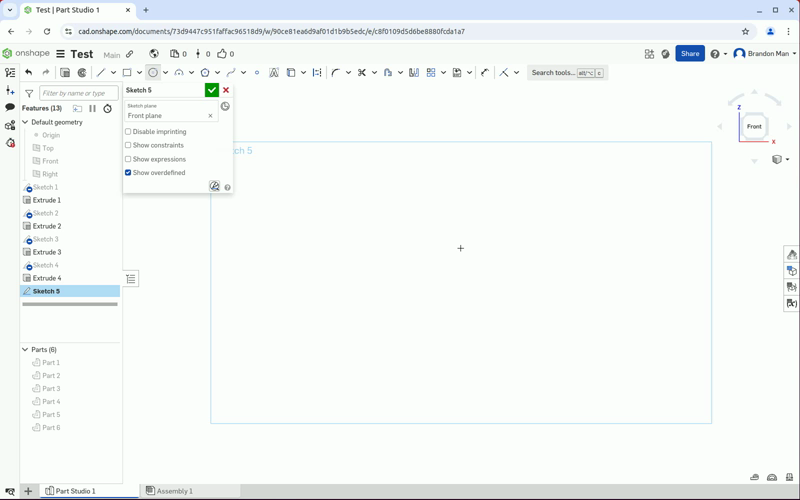
key_up(shift)
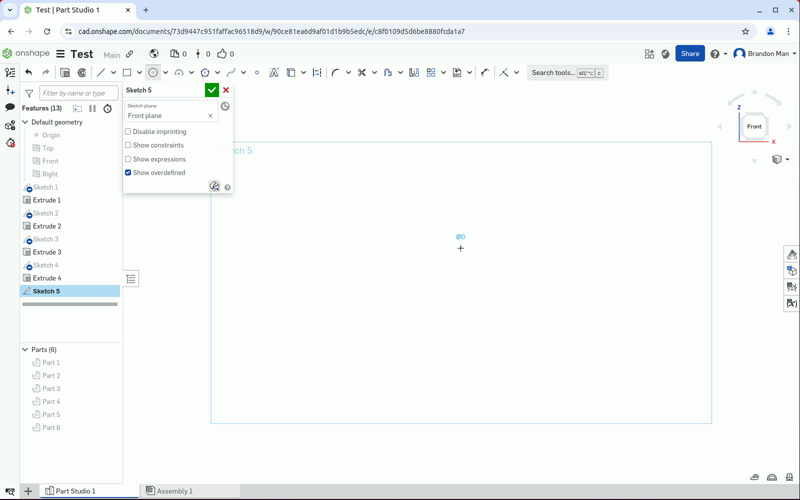
mouse_move(470, 247)
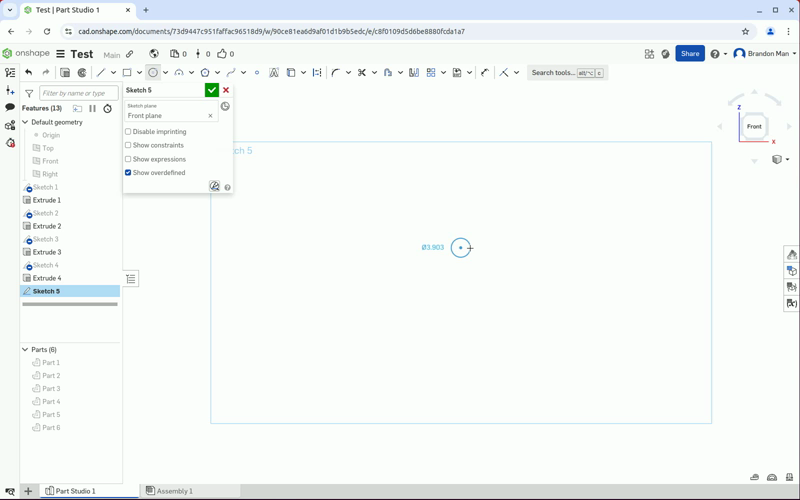
click(470, 247)
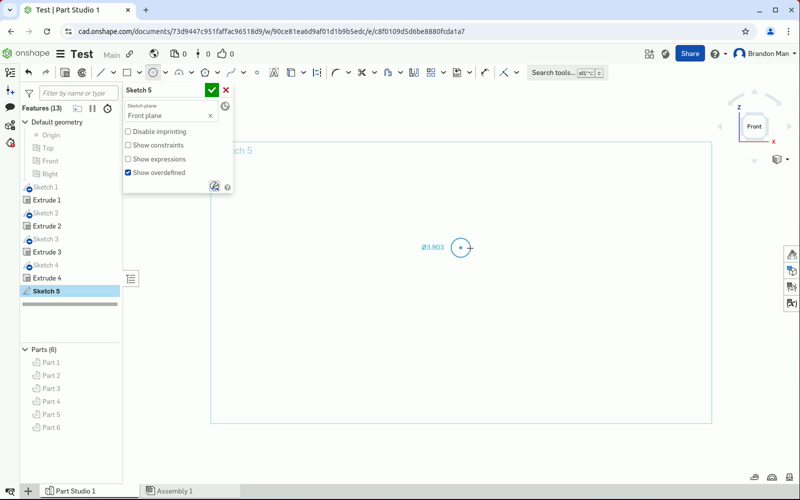
key(esc)
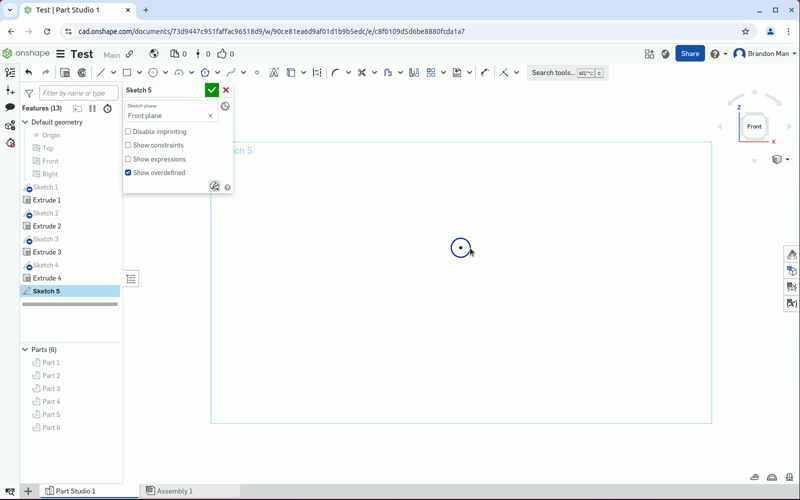
key(c)
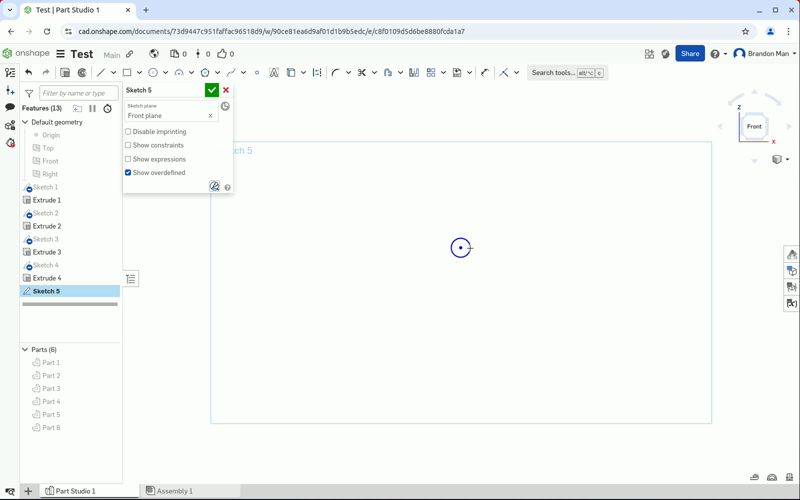
key_down(shift)
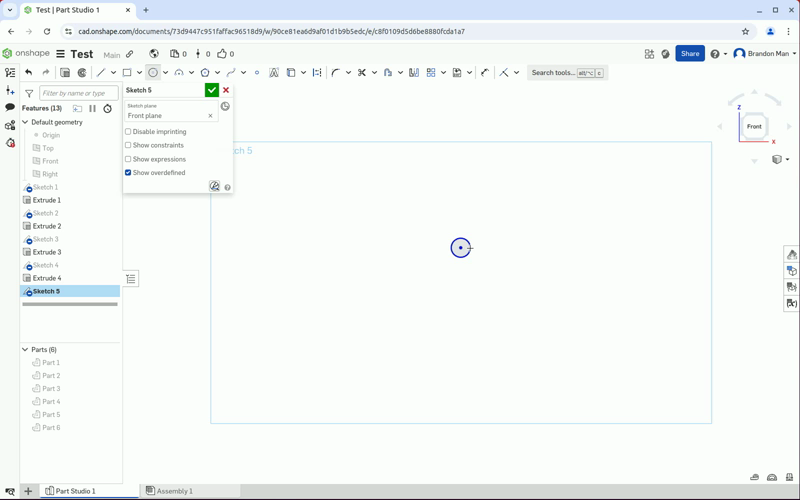
mouse_move(460, 247)
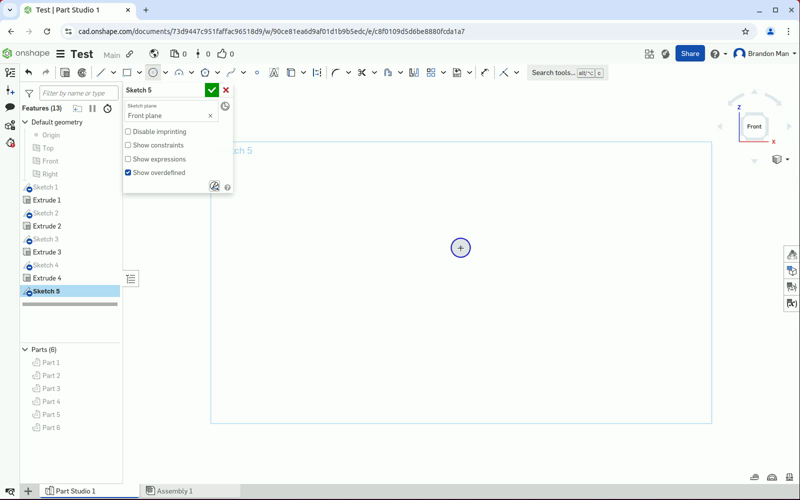
click(460, 247)
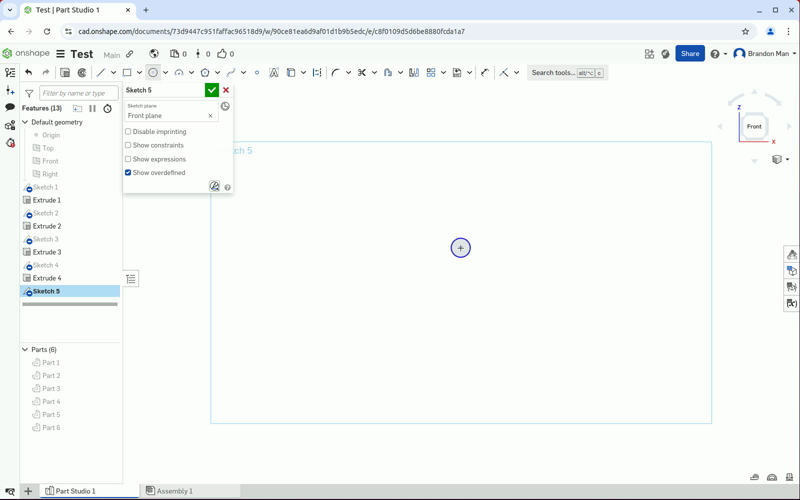
key_up(shift)
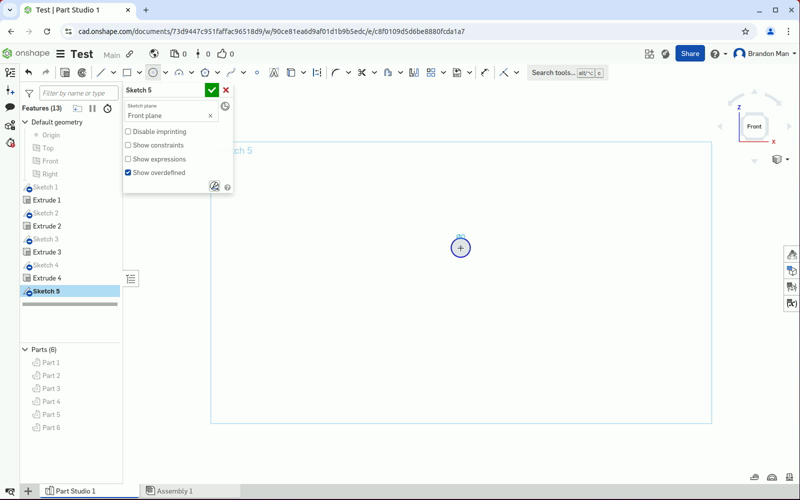
mouse_move(462, 247)
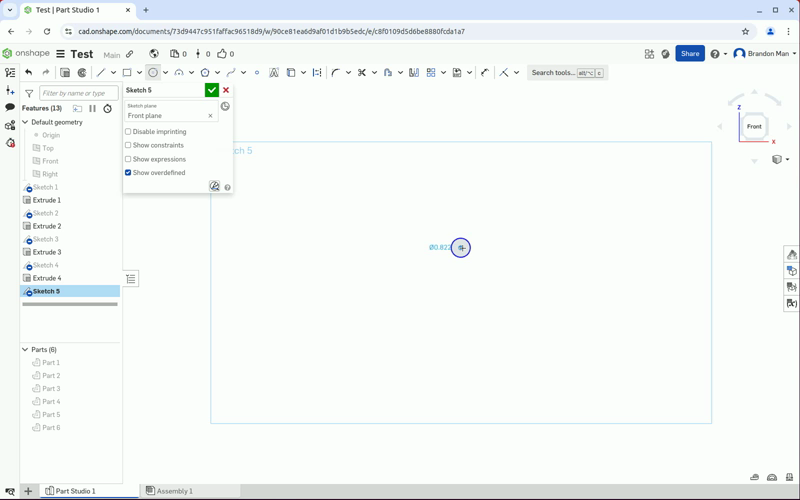
scroll(6)
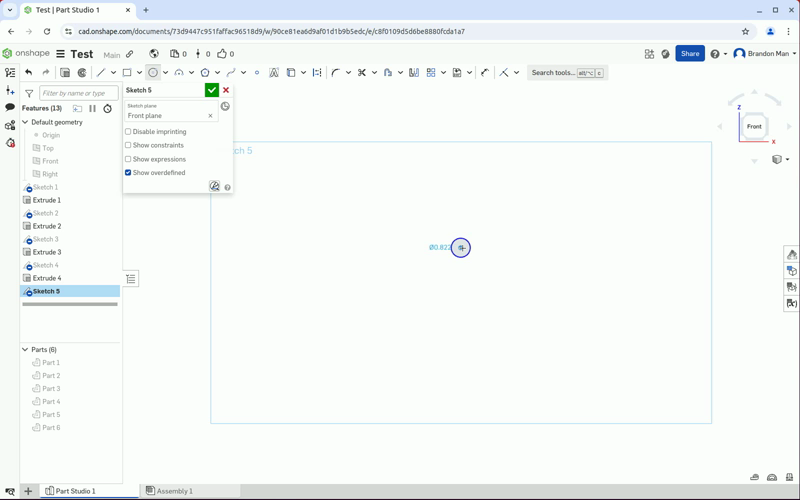
scroll(6)
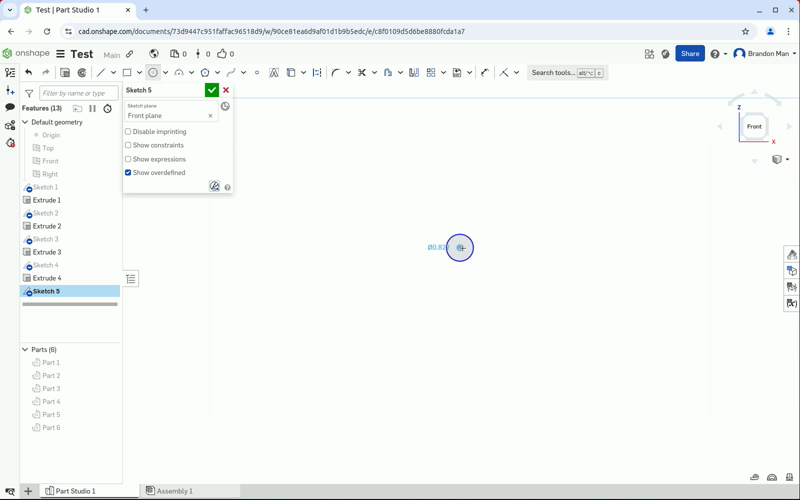
scroll(6)
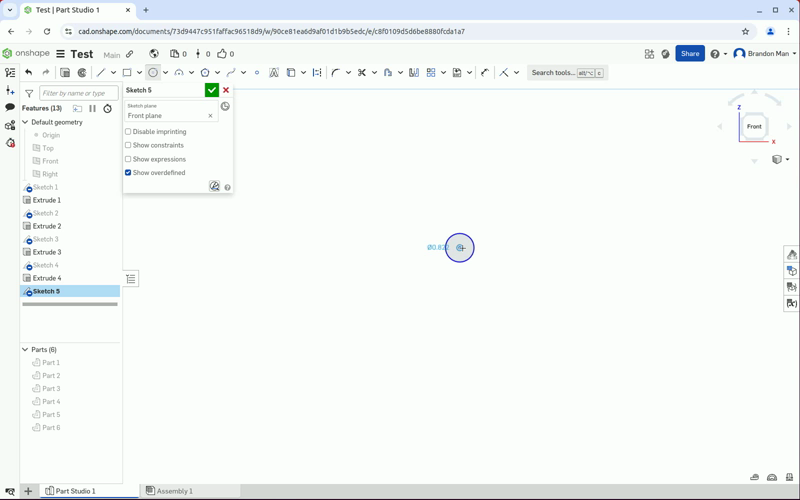
scroll(6)
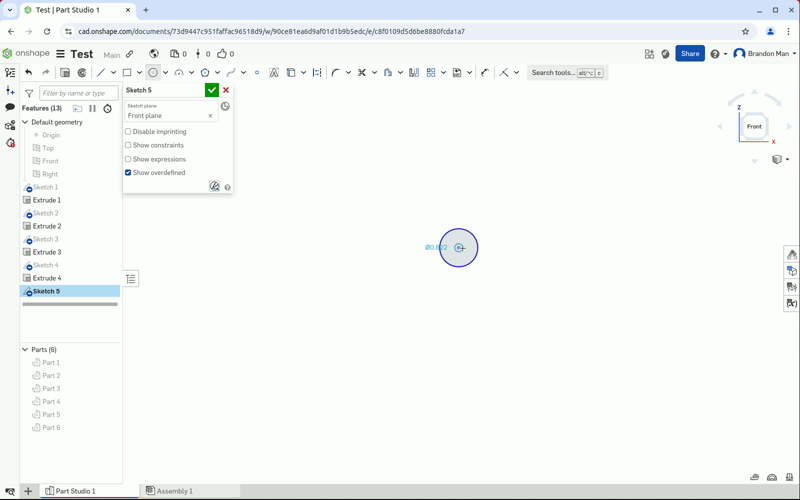
scroll(6)
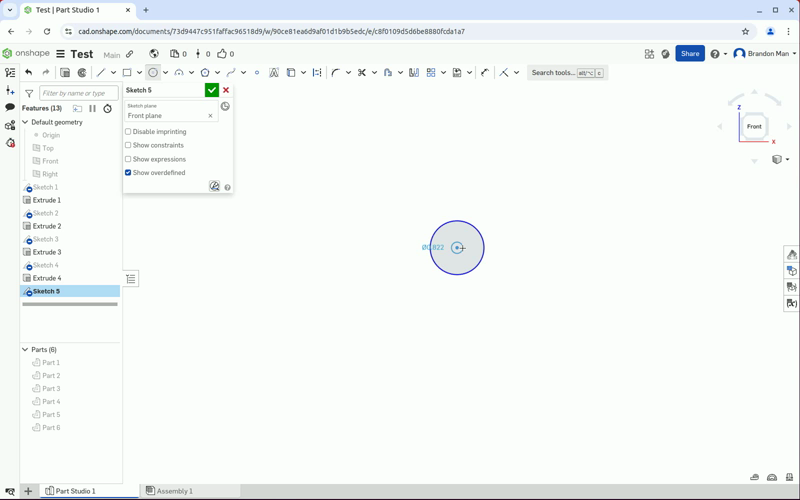
scroll(6)
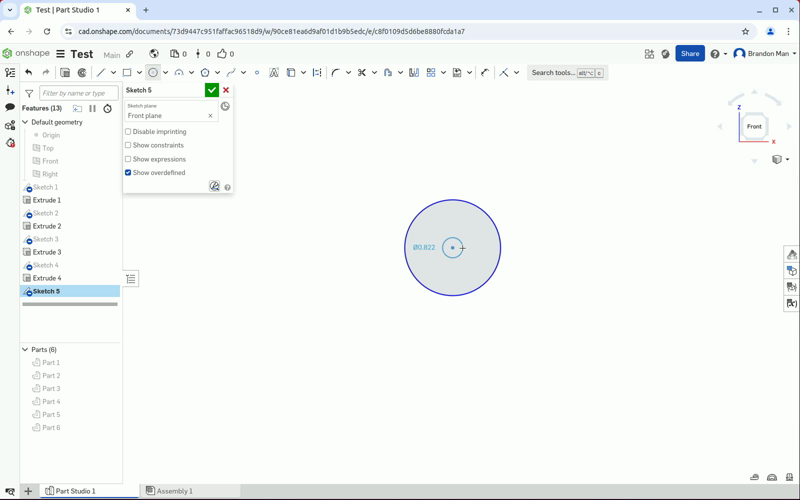
scroll(6)
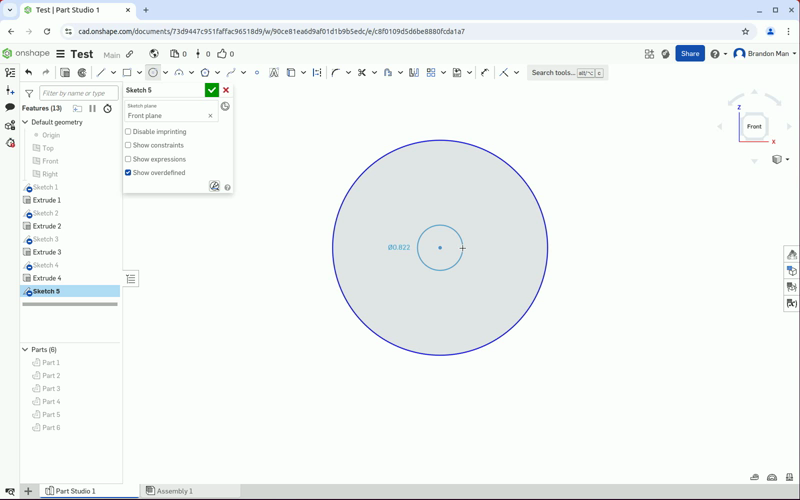
click(462, 247)
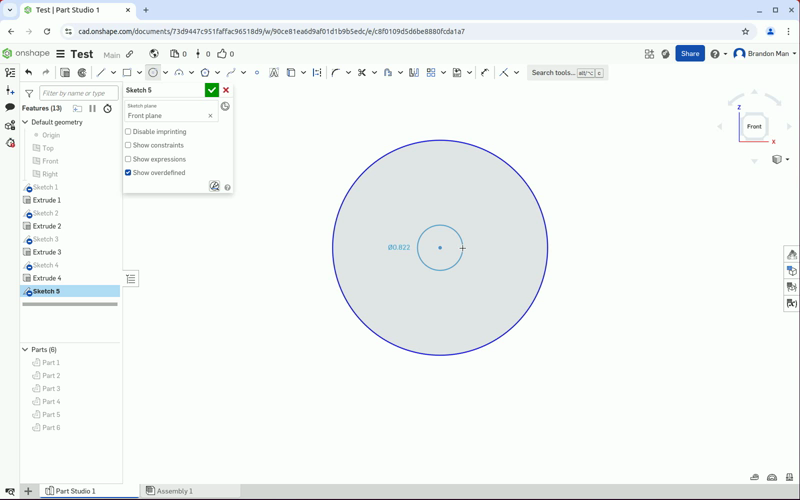
scroll(-6)
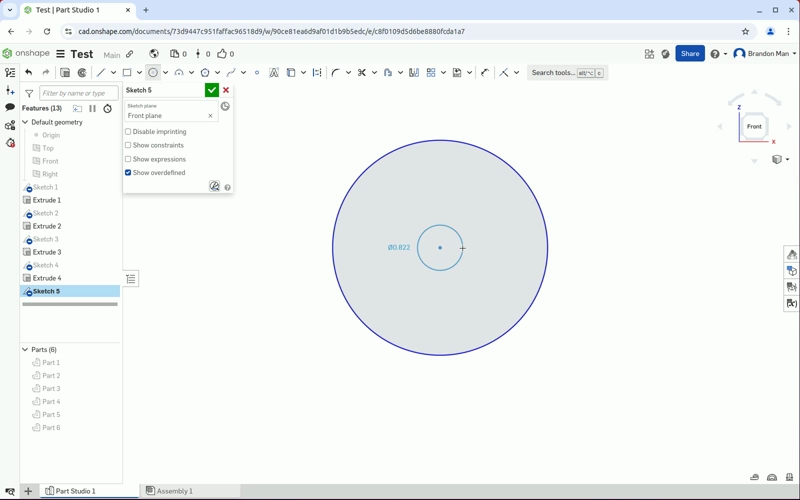
scroll(-6)
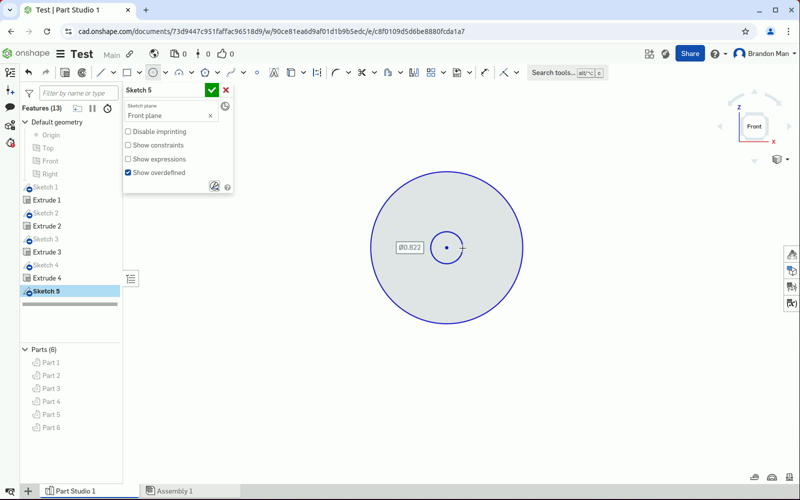
scroll(-6)
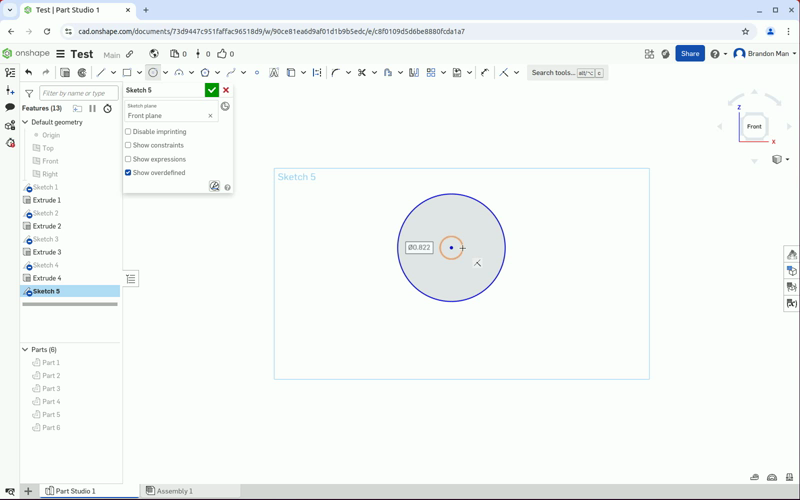
scroll(-6)
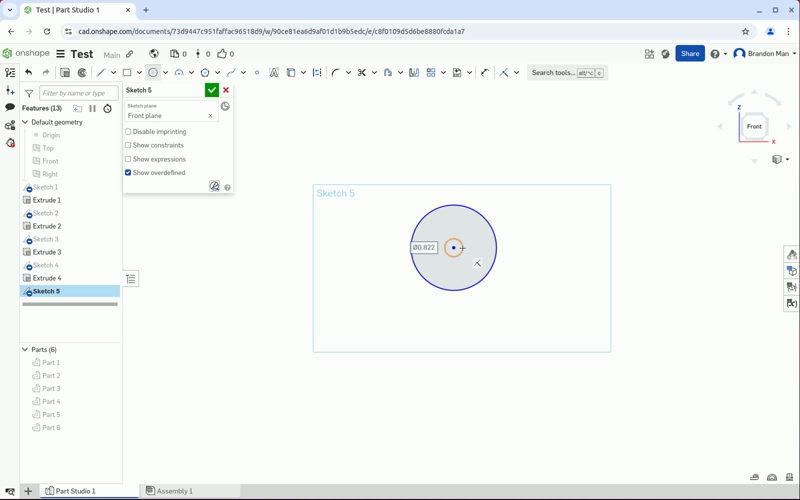
scroll(-6)
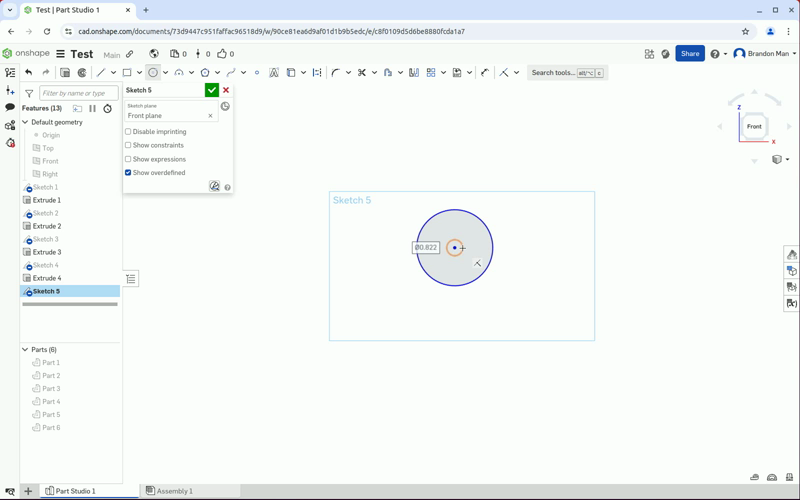
scroll(-6)
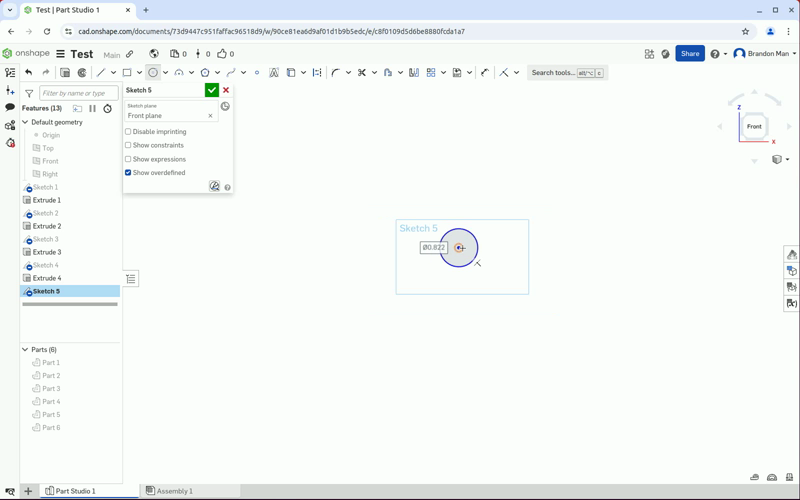
scroll(-6)
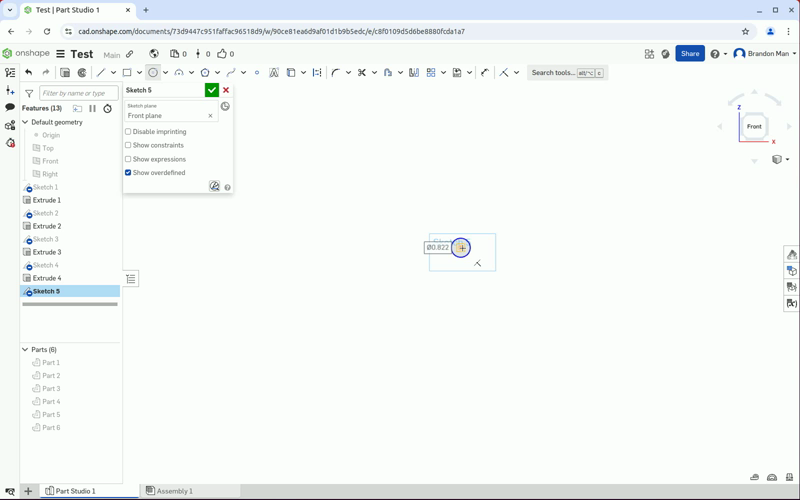
key(esc)
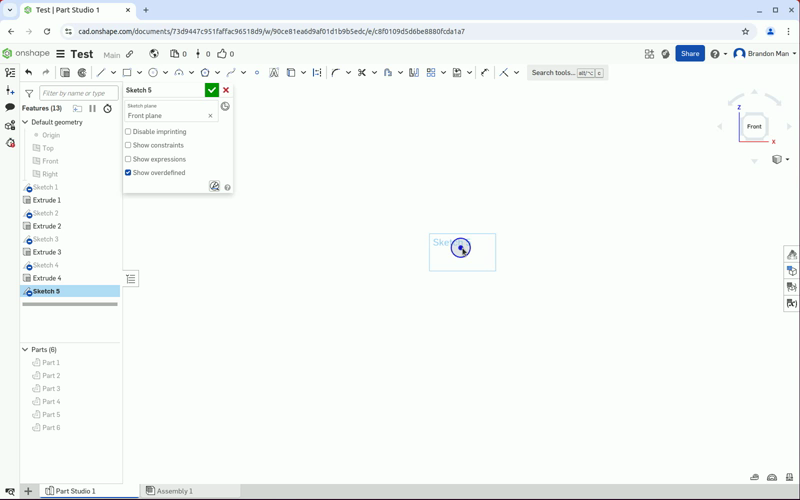
mouse_move(462, 253)
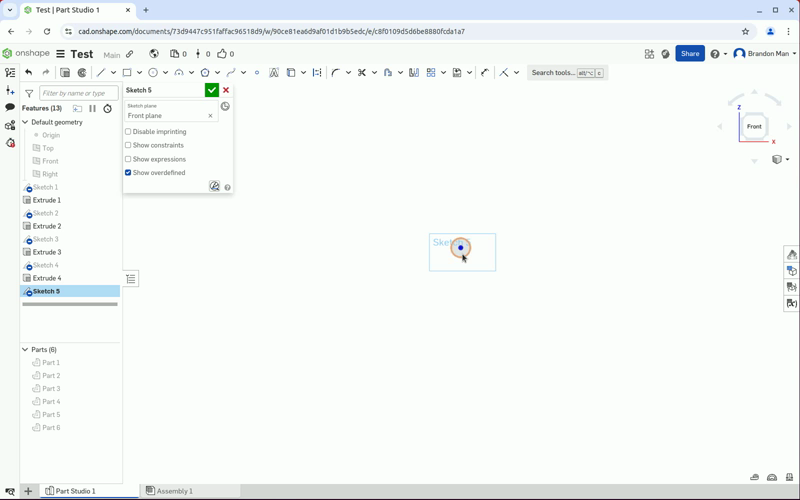
scroll(6)
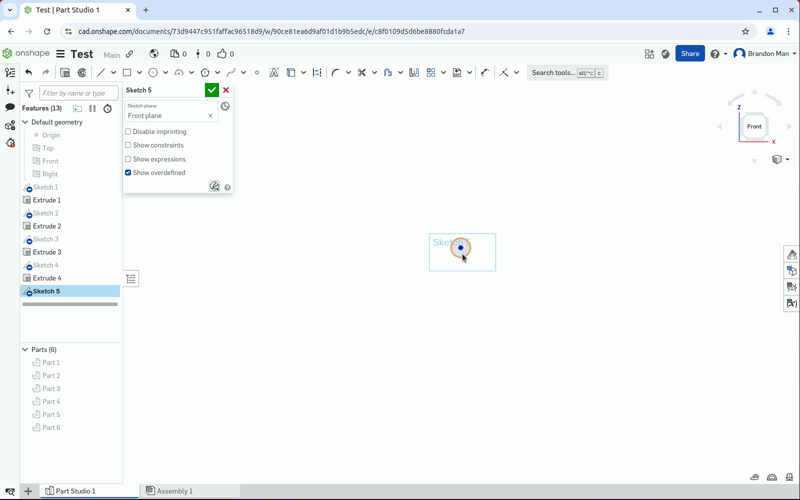
scroll(6)
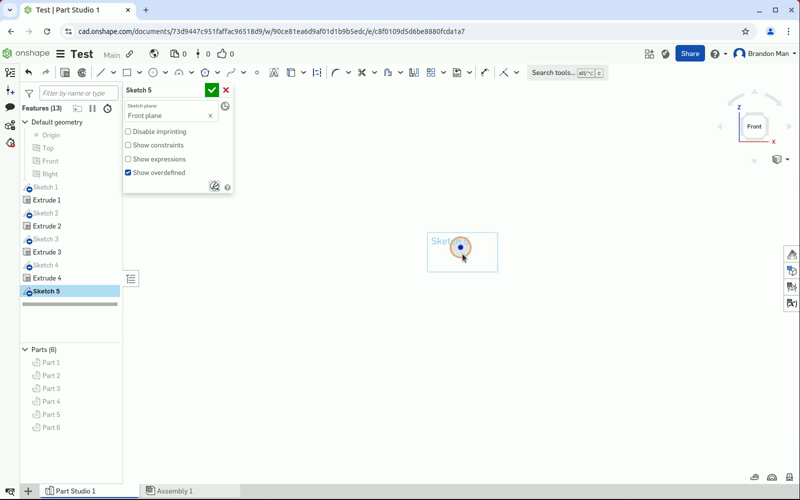
scroll(6)
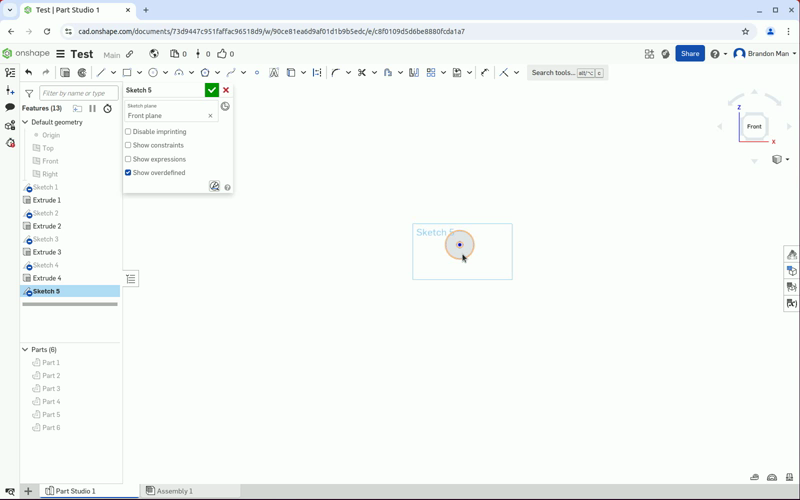
scroll(6)
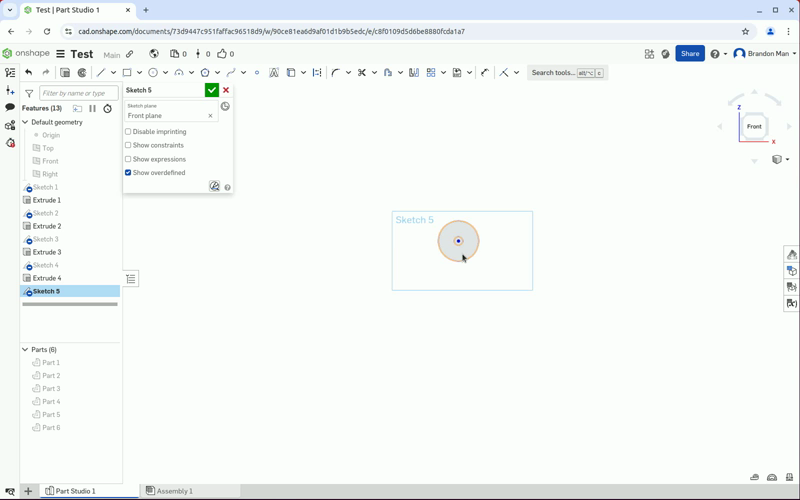
scroll(6)
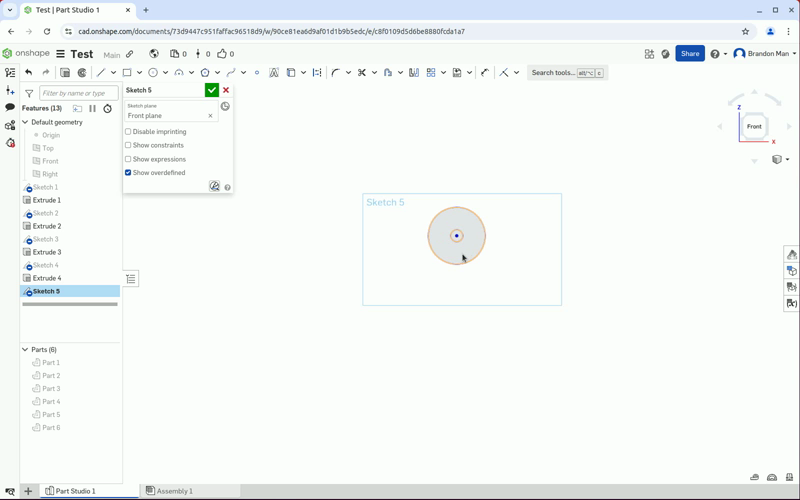
scroll(6)
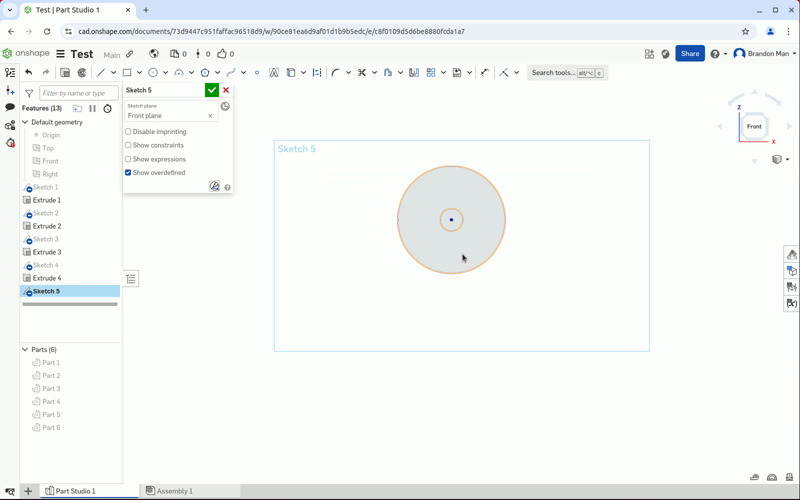
scroll(6)
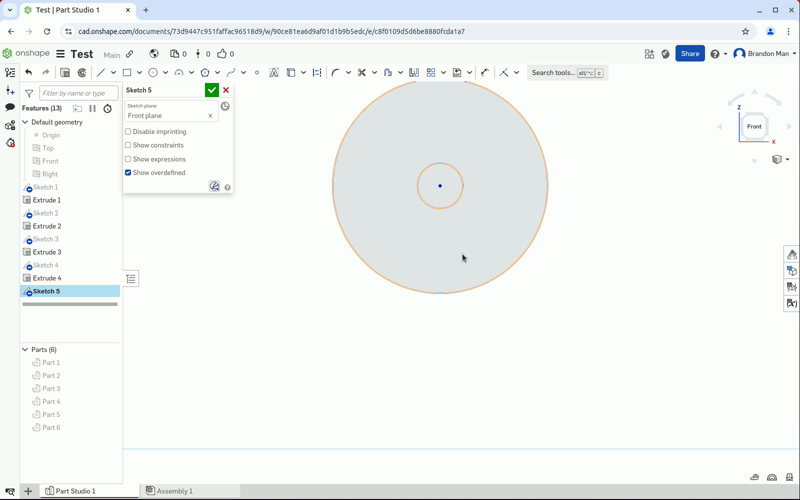
click(462, 253)
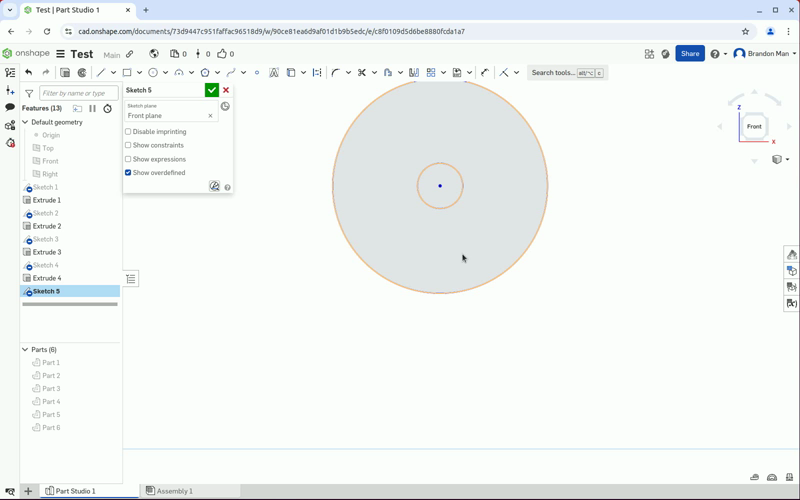
scroll(-6)
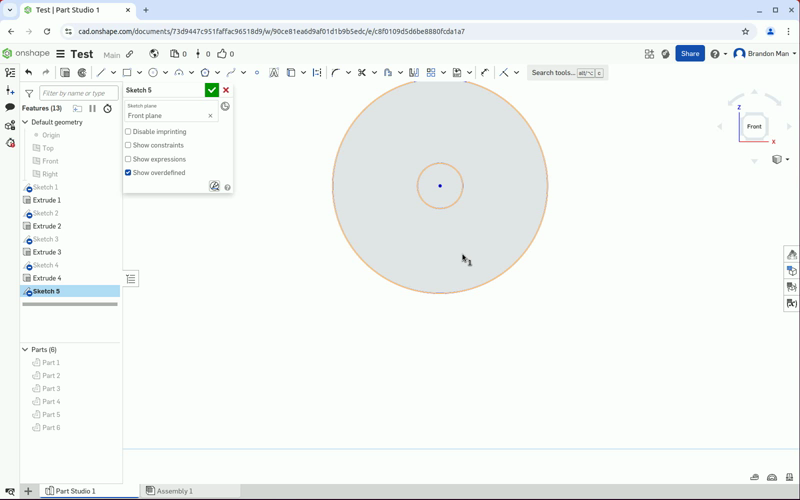
scroll(-6)
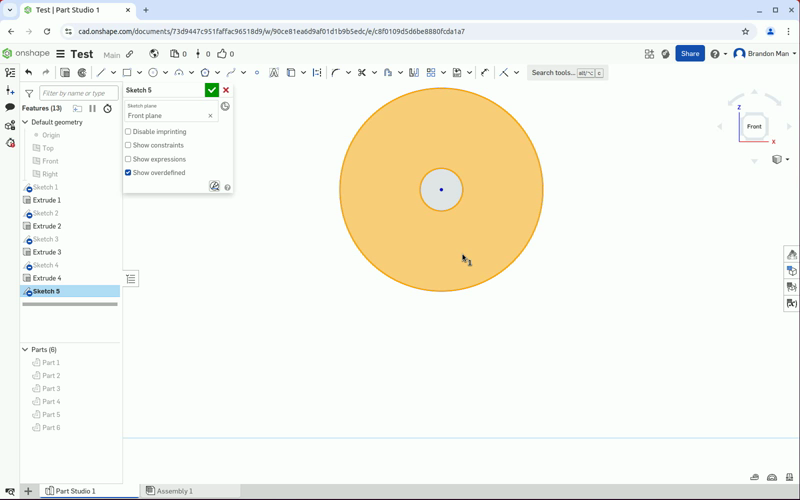
scroll(-6)
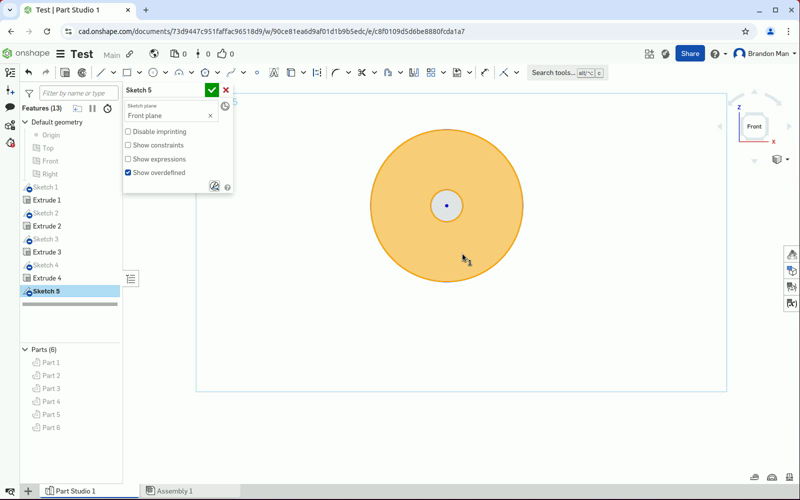
scroll(-6)
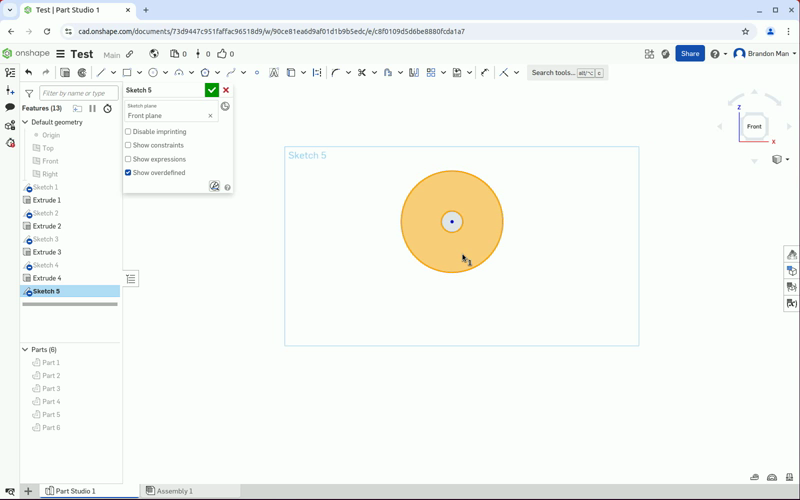
scroll(-6)
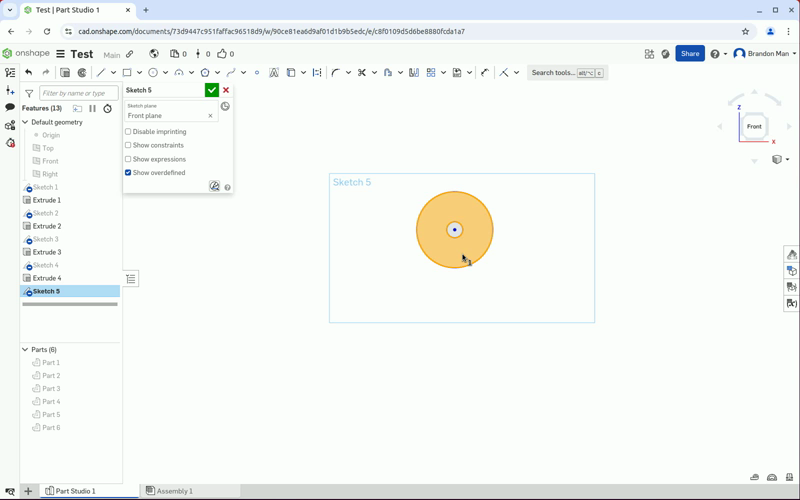
scroll(-6)
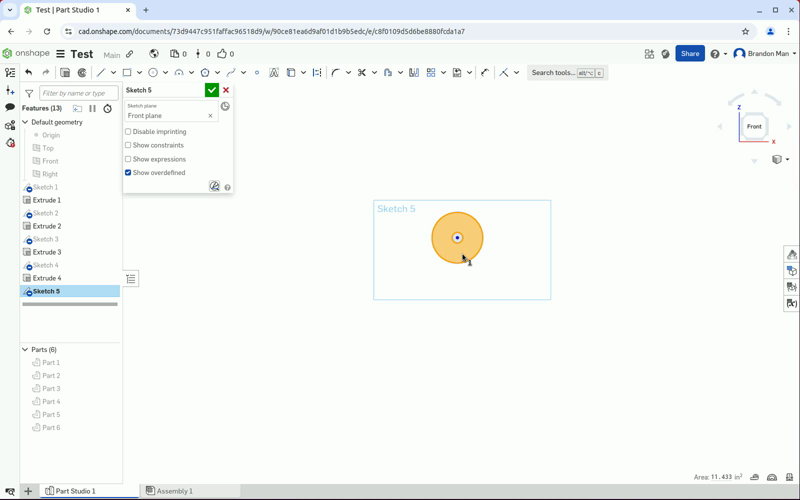
scroll(-6)
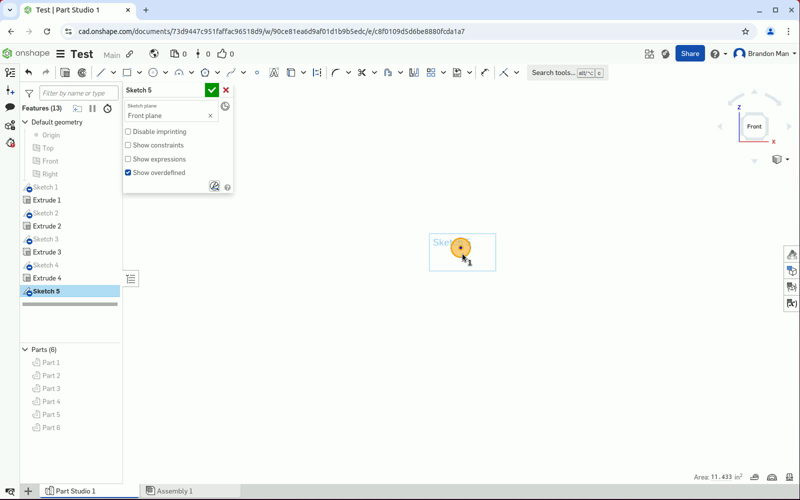
mouse_move(73, 352)
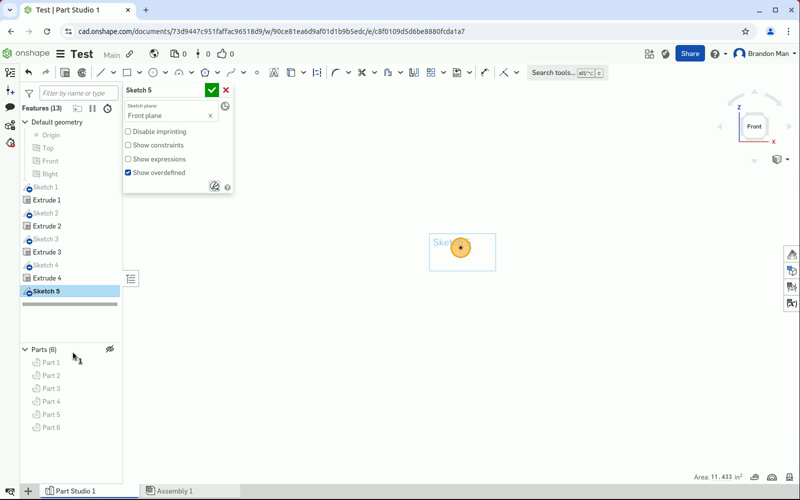
key(shift+y)
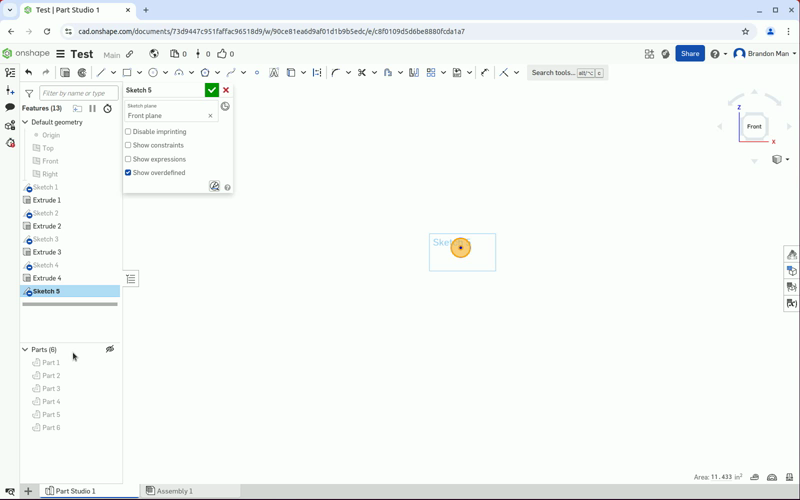
key(shift+e)
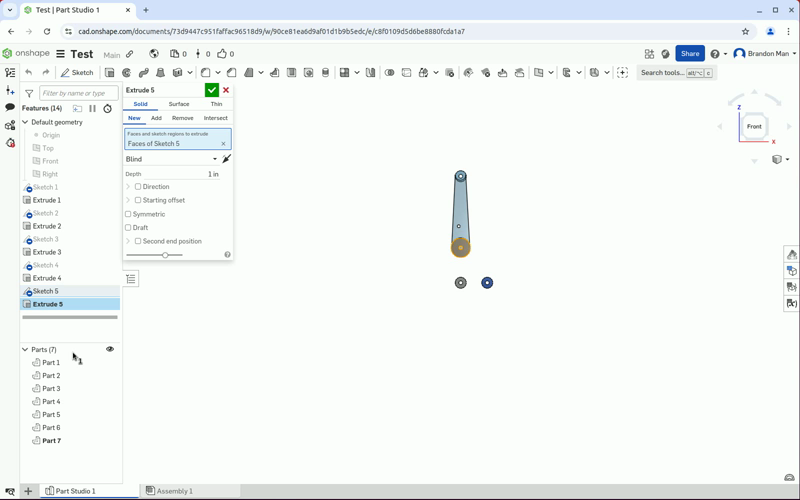
mouse_move(143, 106)
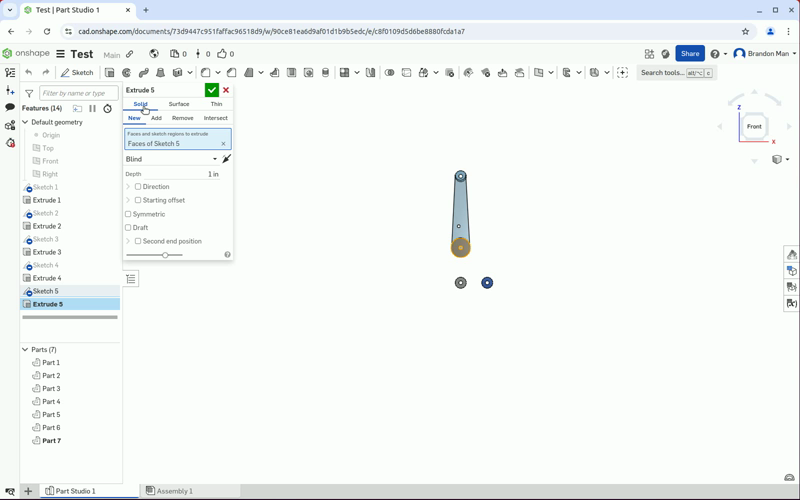
click(143, 106)
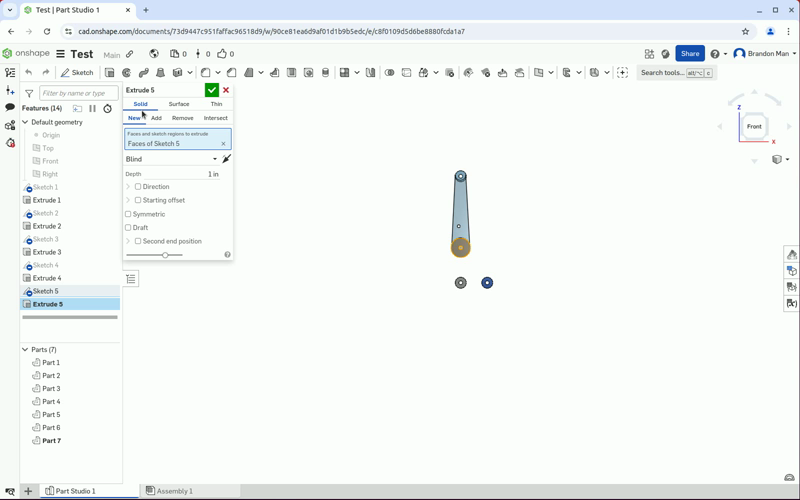
mouse_move(137, 120)
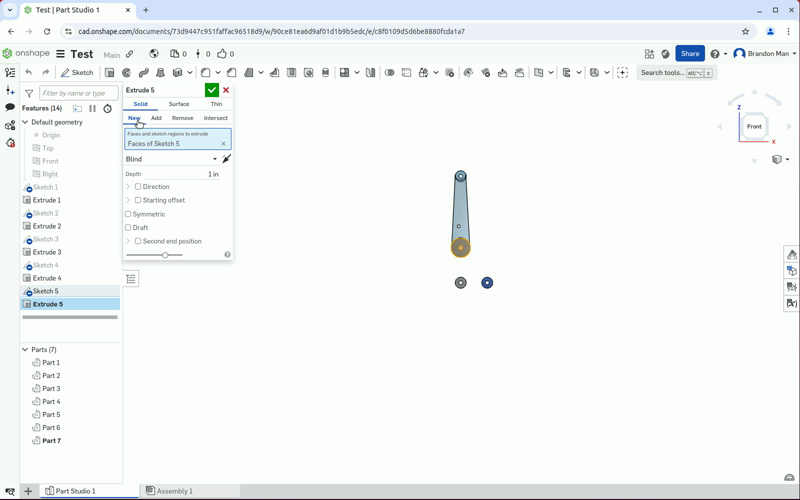
click(137, 120)
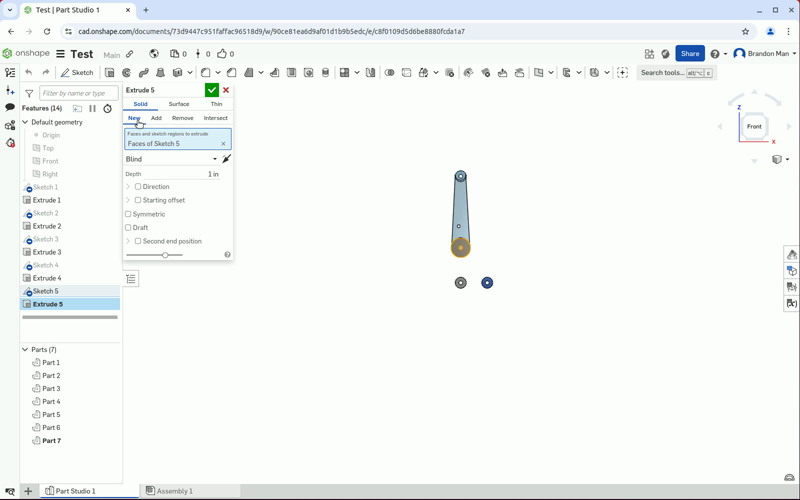
key(tab, 4)
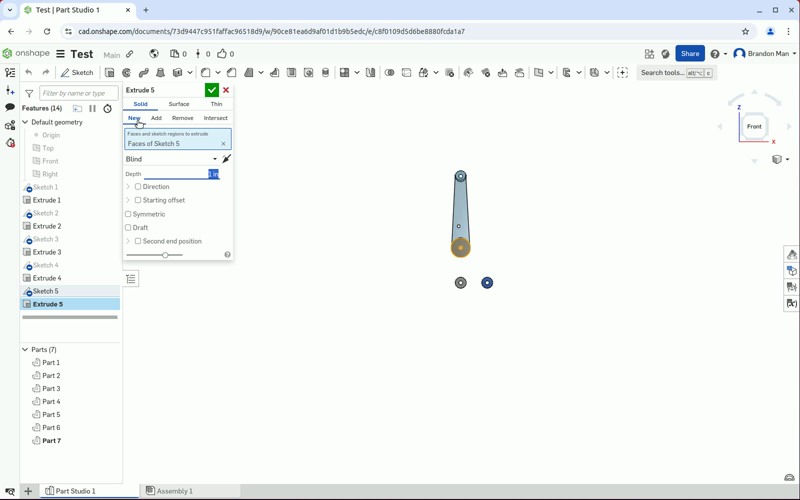
text(0.241)
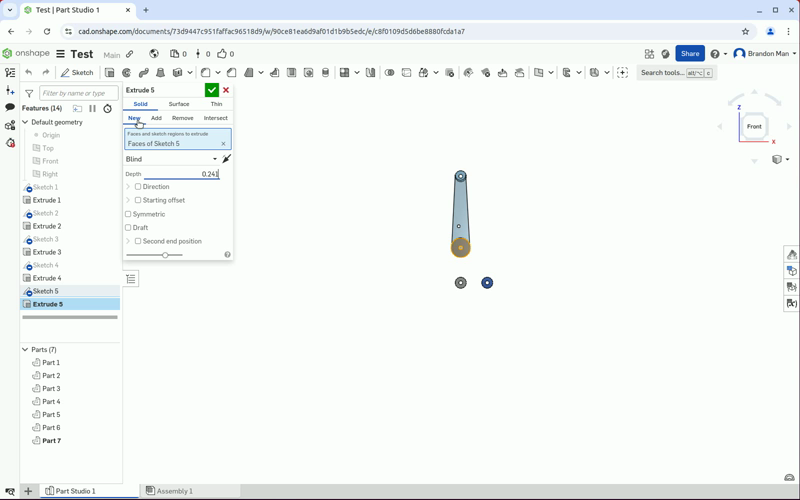
key(enter)
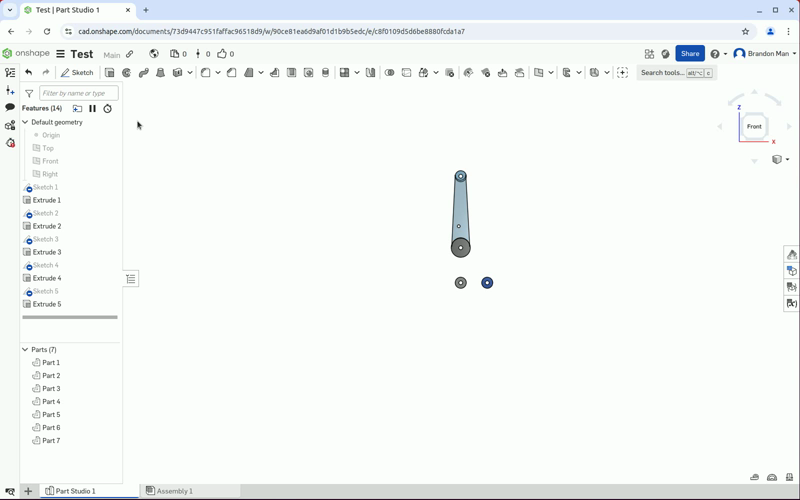
key(shift+h)
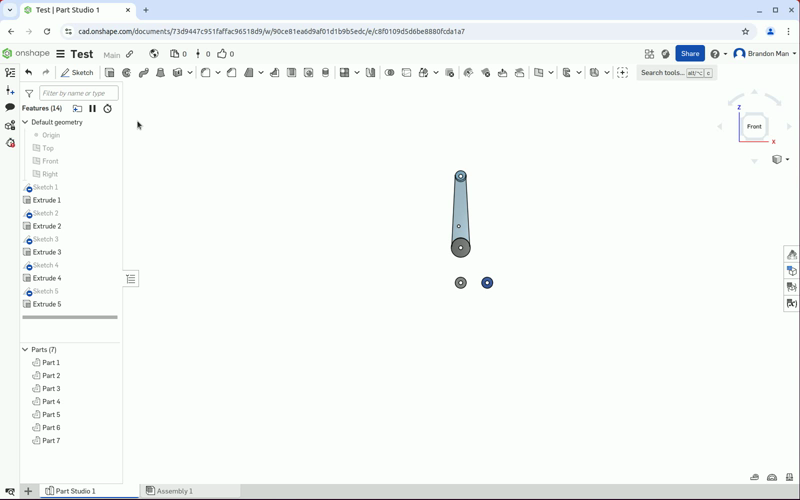
key(shift+h)
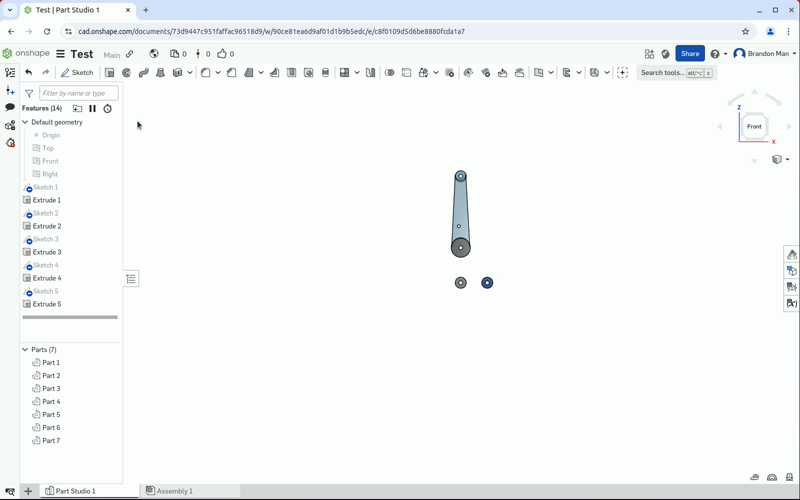
mouse_move(73, 189)
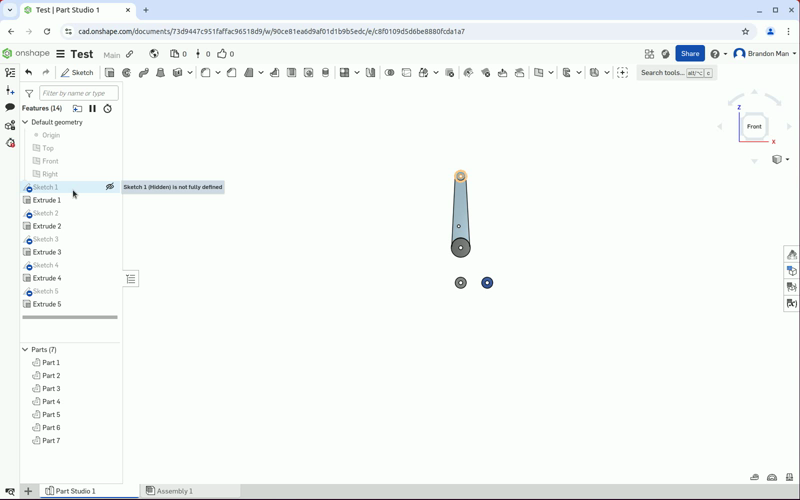
click(73, 189)
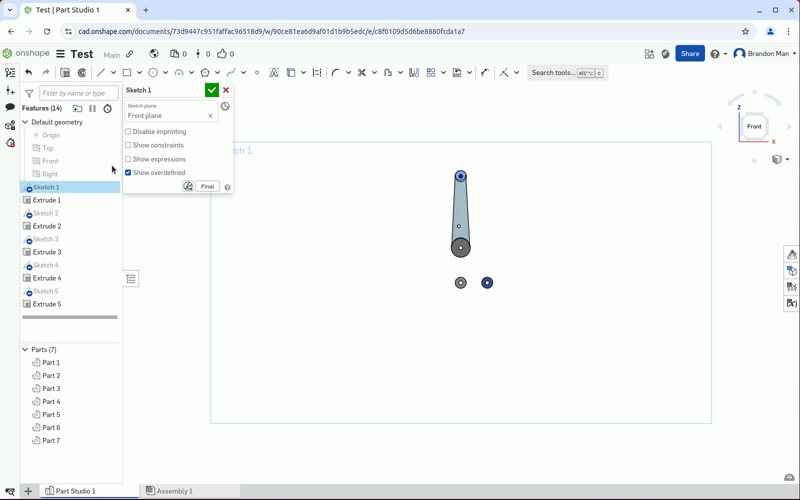
mouse_move(229, 92)
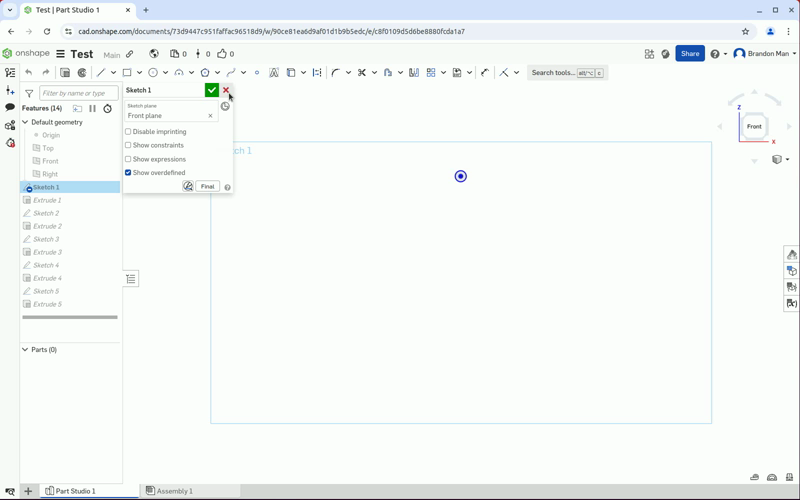
click(229, 92)
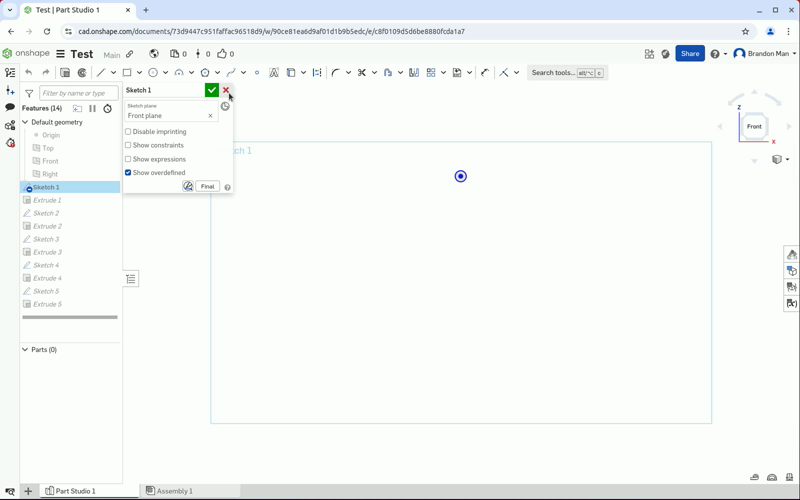
key(shift+s)
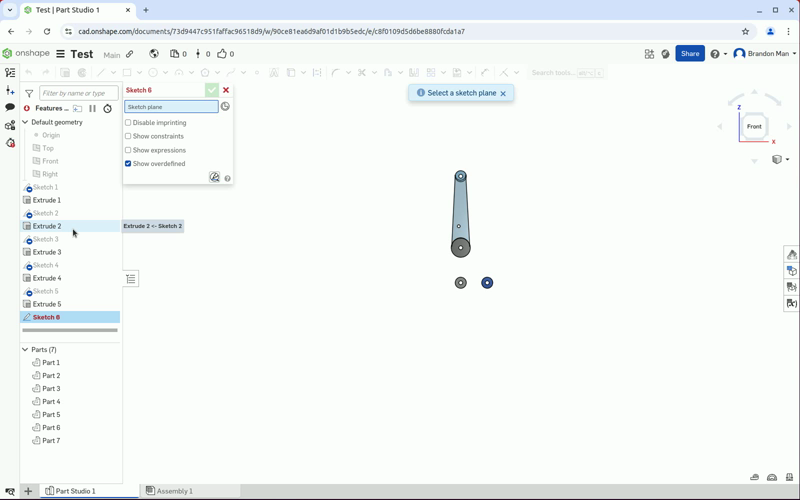
scroll(3)
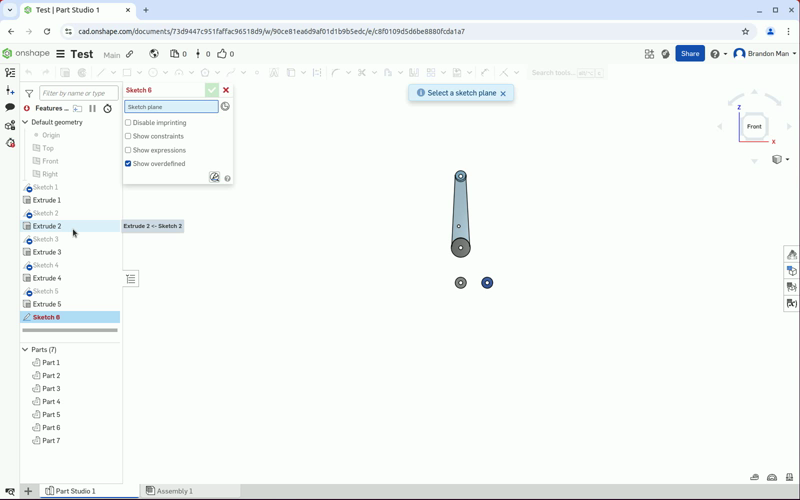
mouse_move(73, 163)
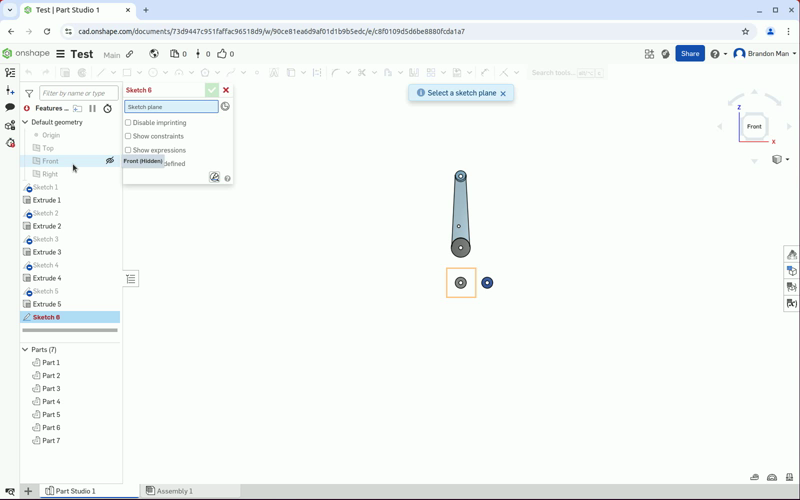
click(73, 163)
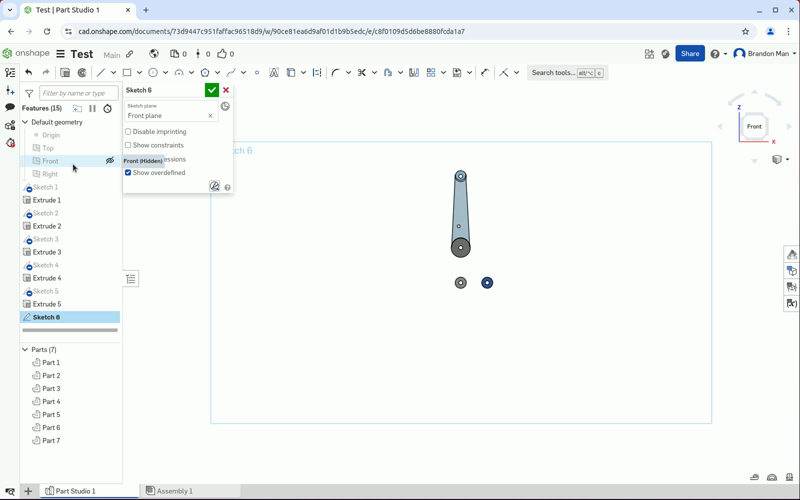
mouse_move(73, 352)
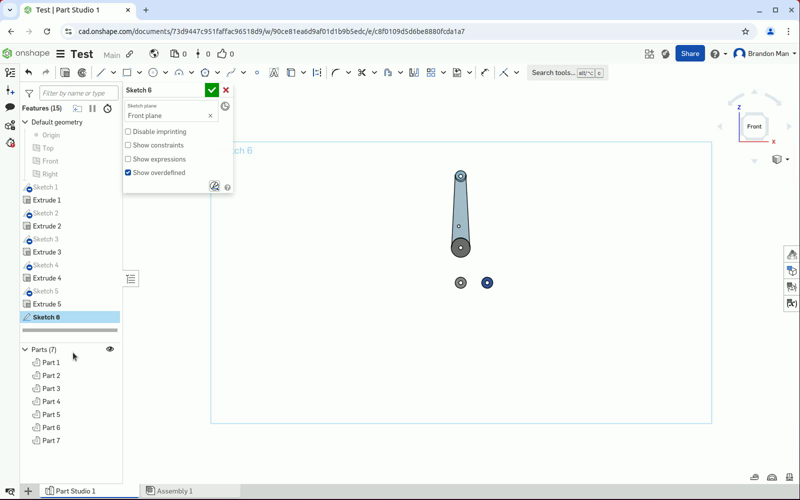
key(y)
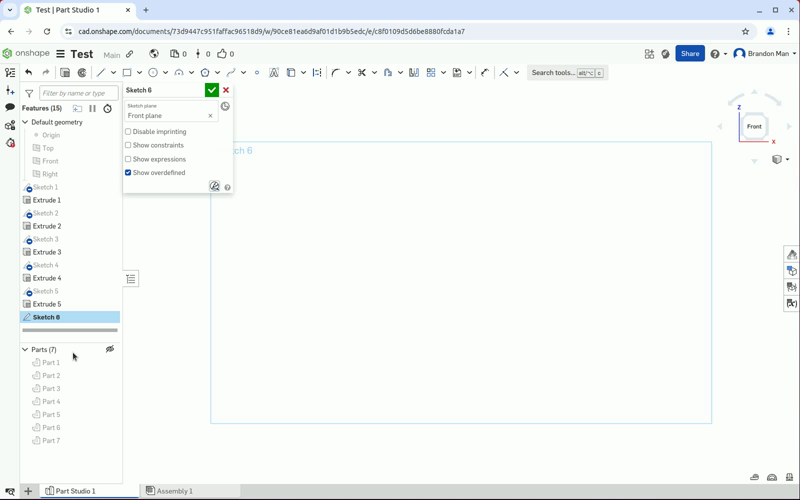
key(l)
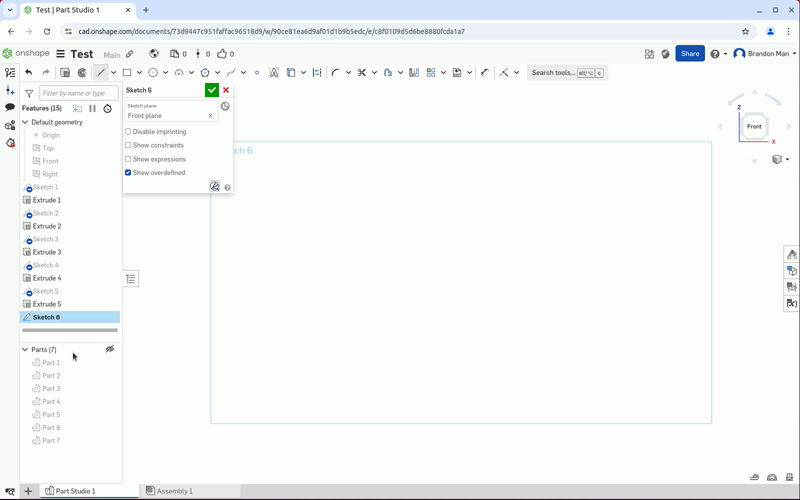
key_down(shift)
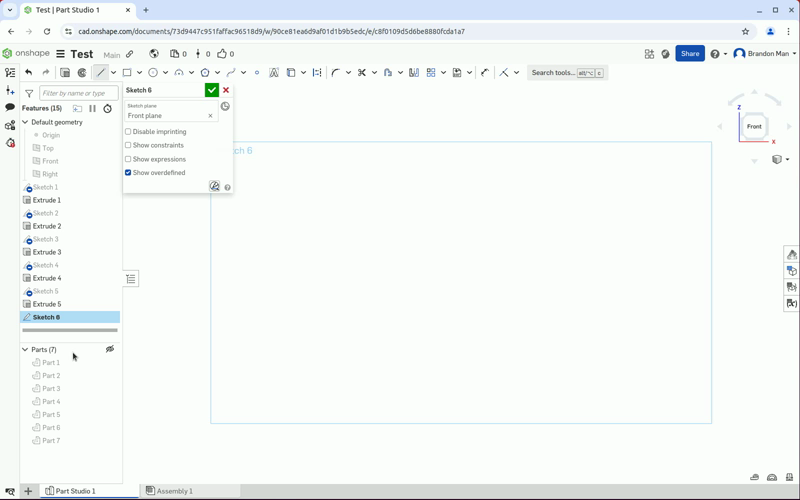
mouse_move(451, 247)
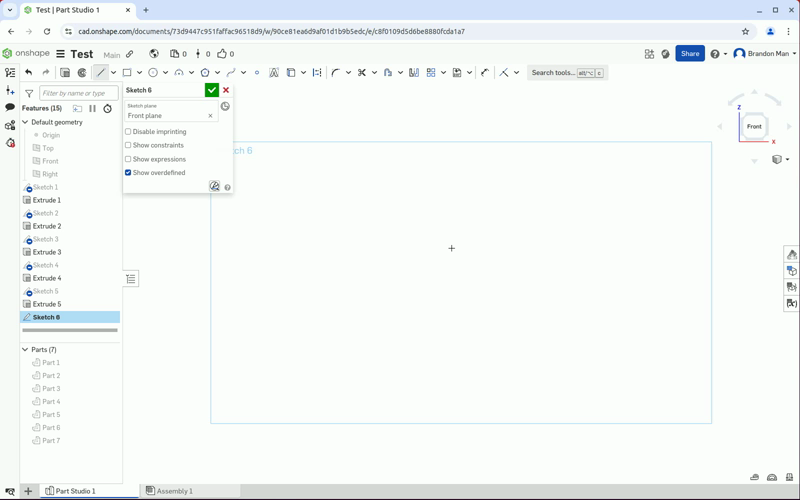
click(451, 247)
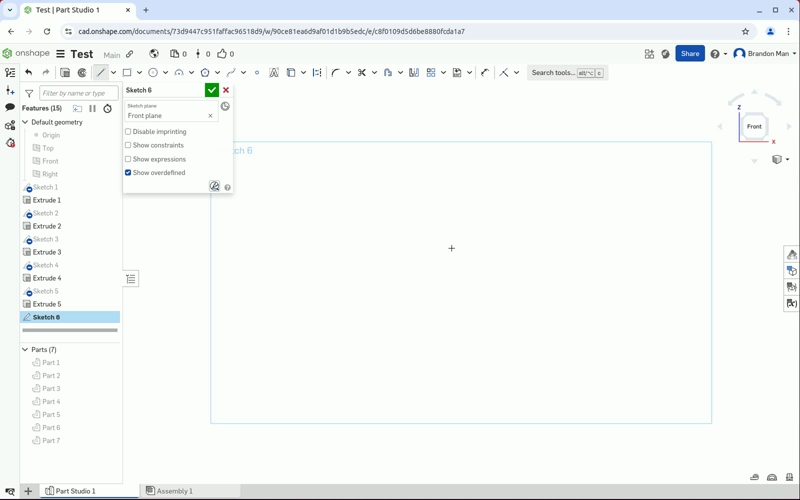
key_up(shift)
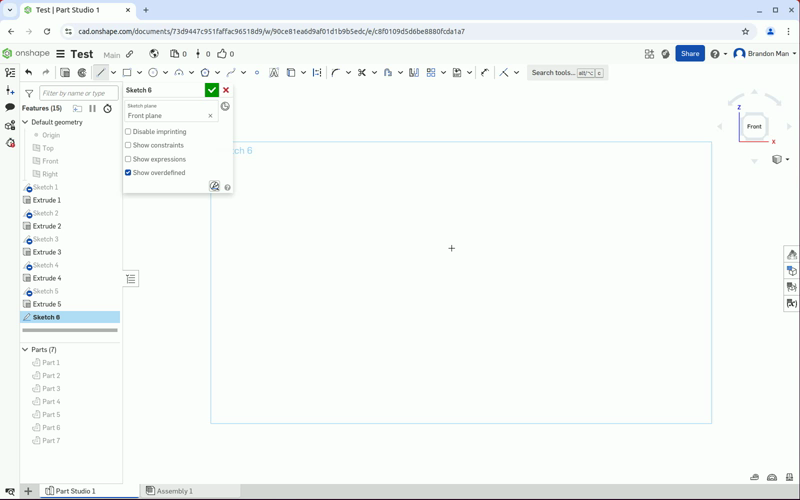
key_down(shift)
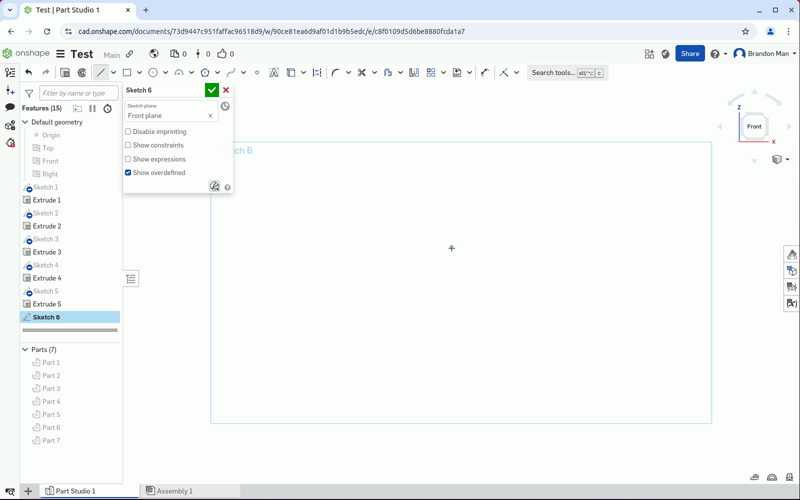
mouse_move(481, 247)
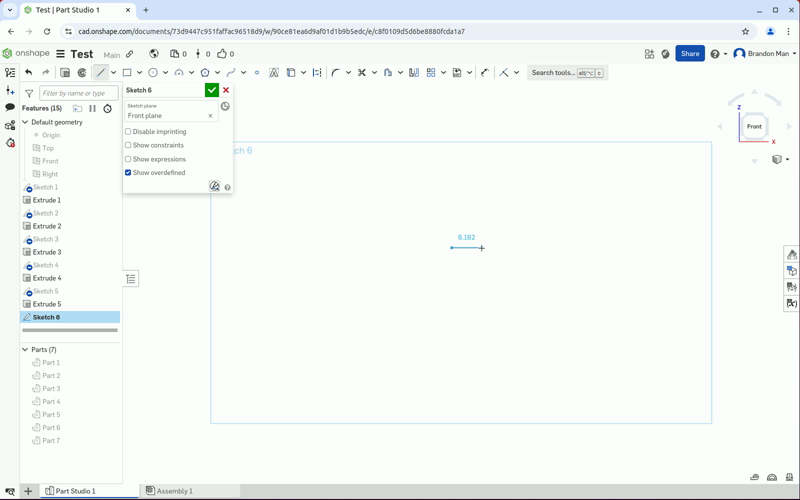
mouse_move(454, 283)
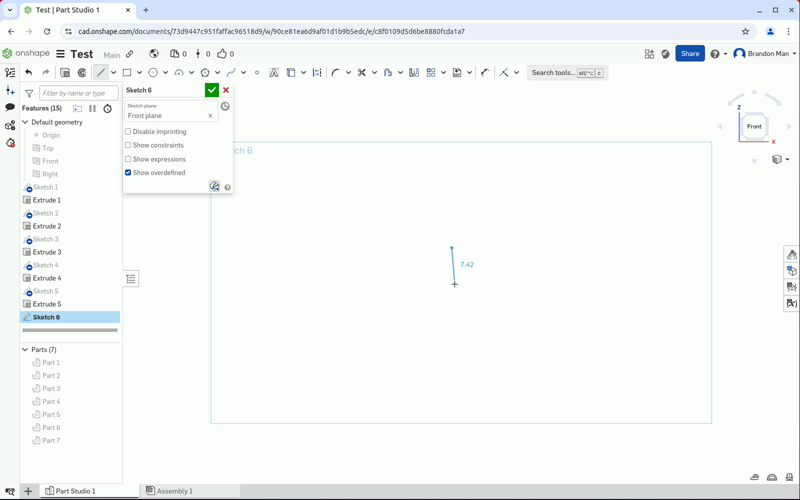
click(454, 283)
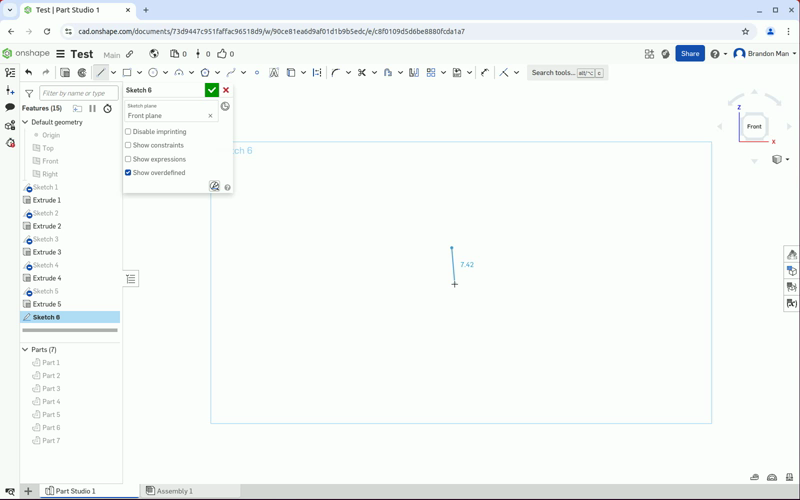
key_up(shift)
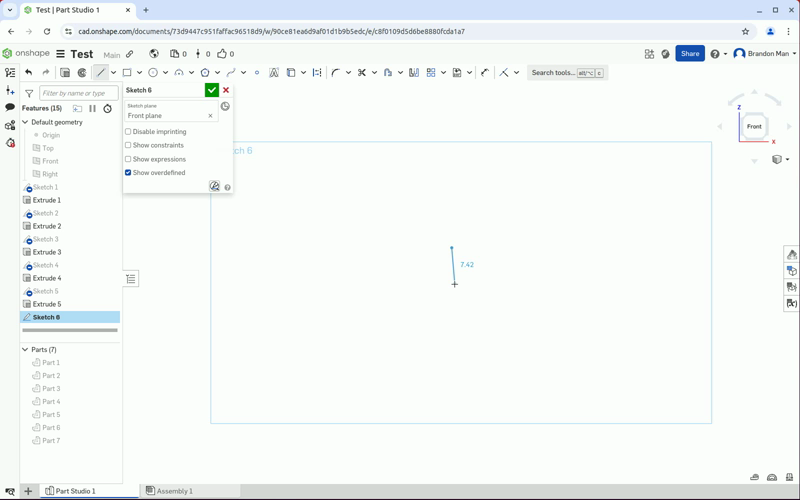
key(esc)
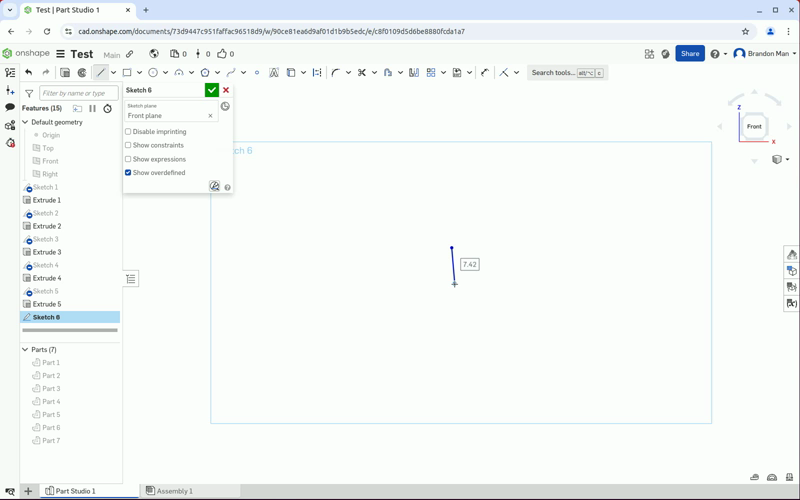
key(a)
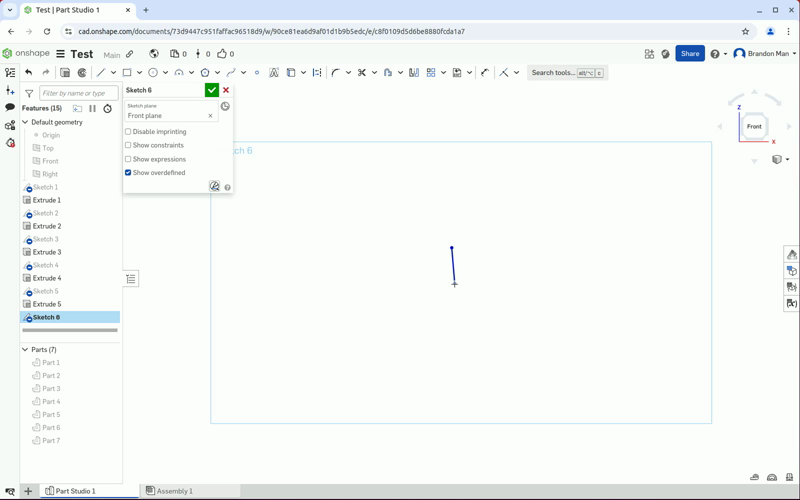
mouse_move(454, 283)
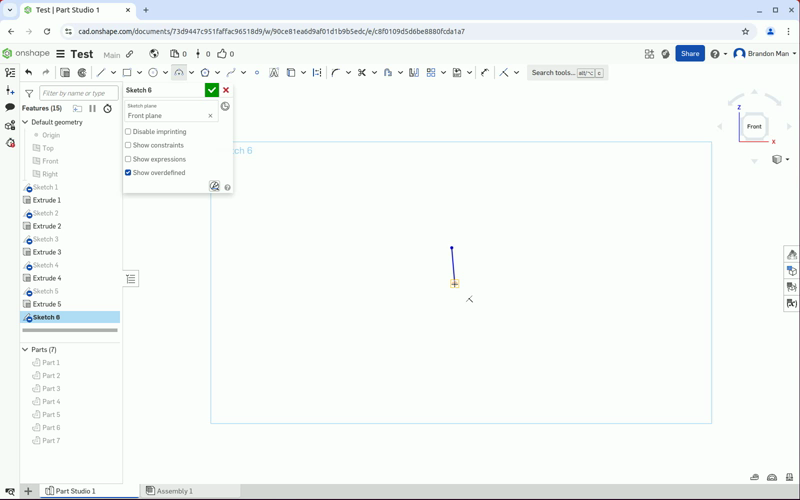
click(454, 283)
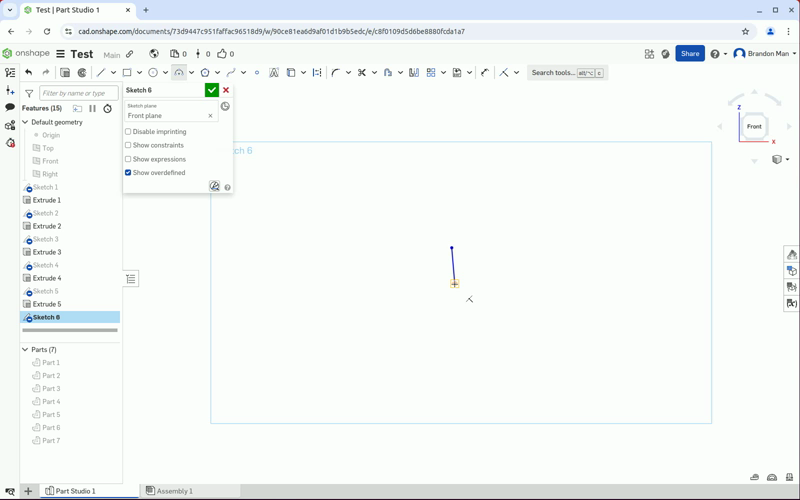
key_down(shift)
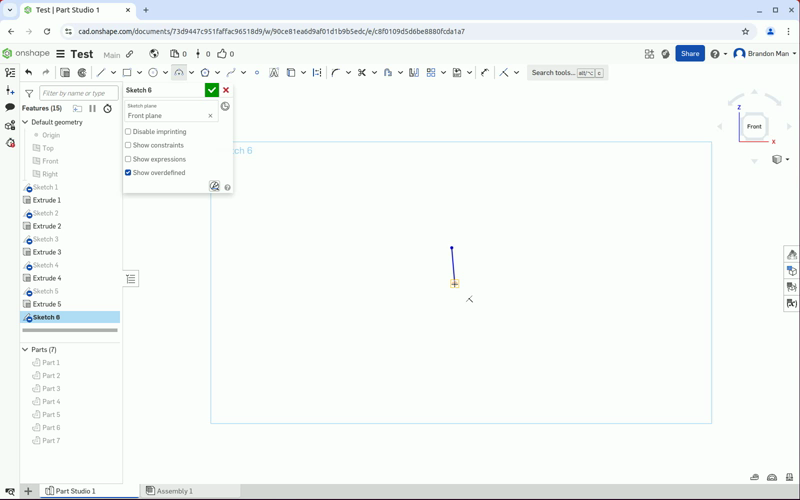
mouse_move(460, 288)
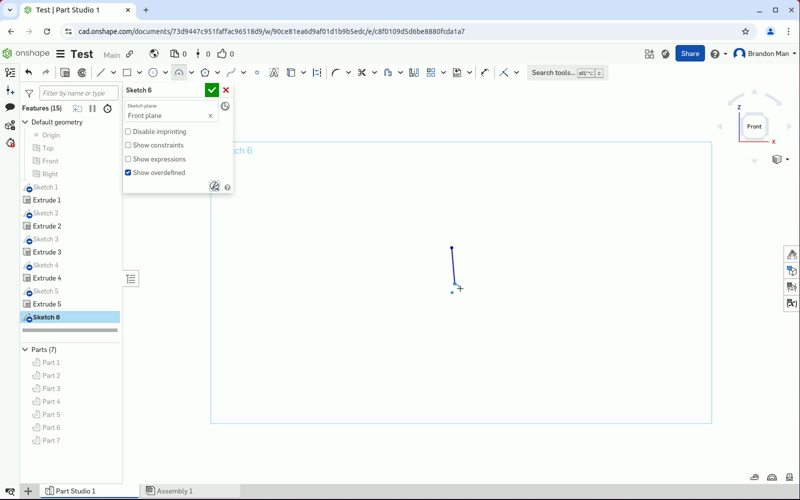
scroll(6)
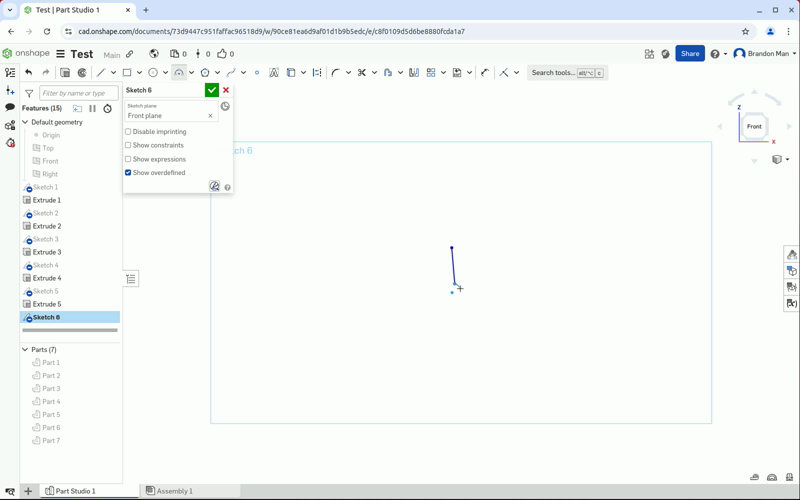
scroll(6)
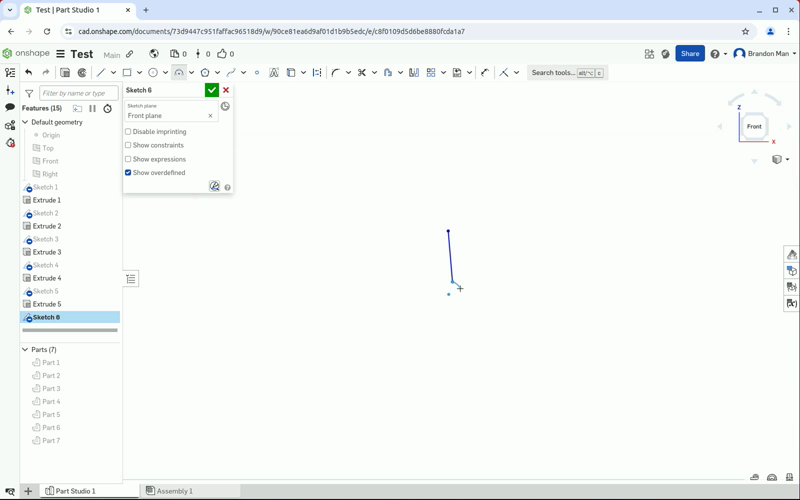
scroll(6)
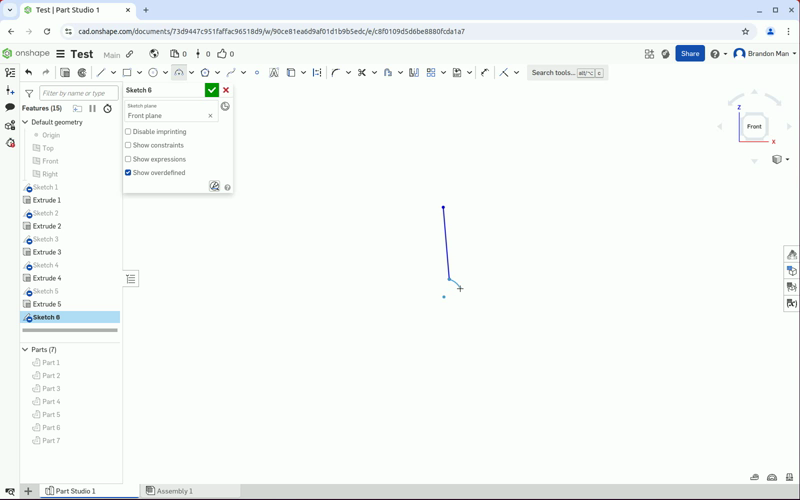
scroll(6)
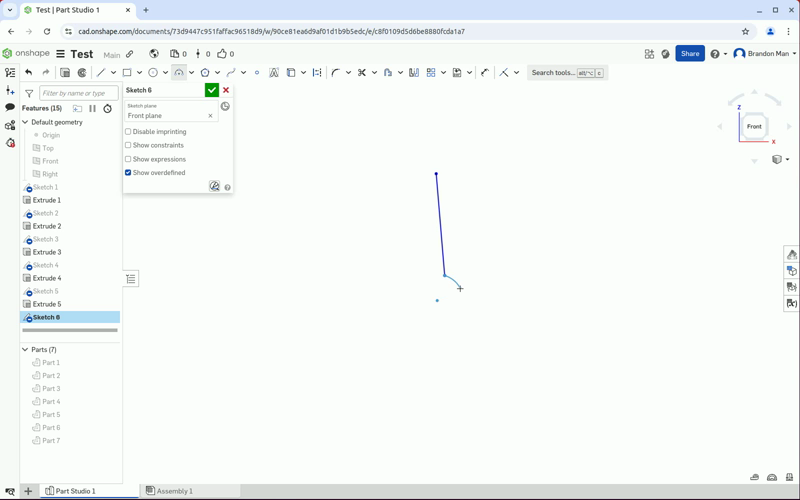
scroll(6)
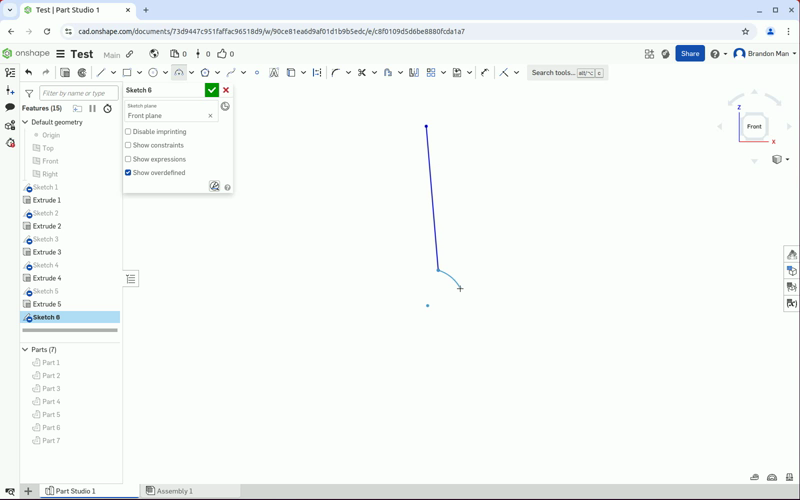
scroll(6)
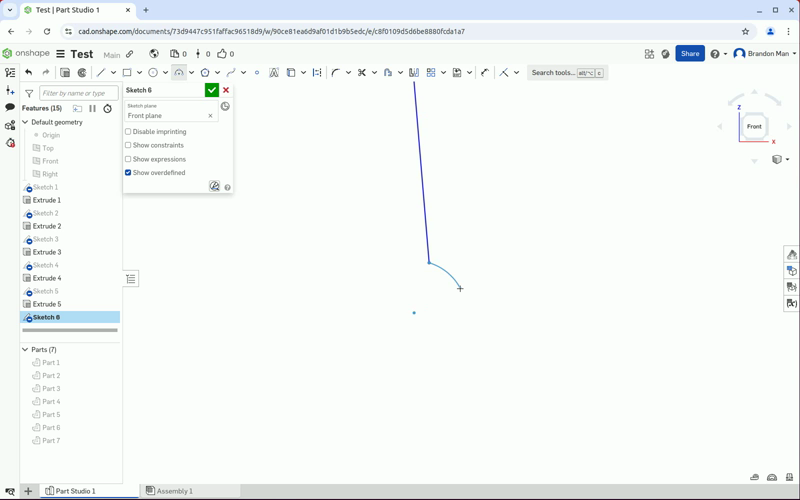
scroll(6)
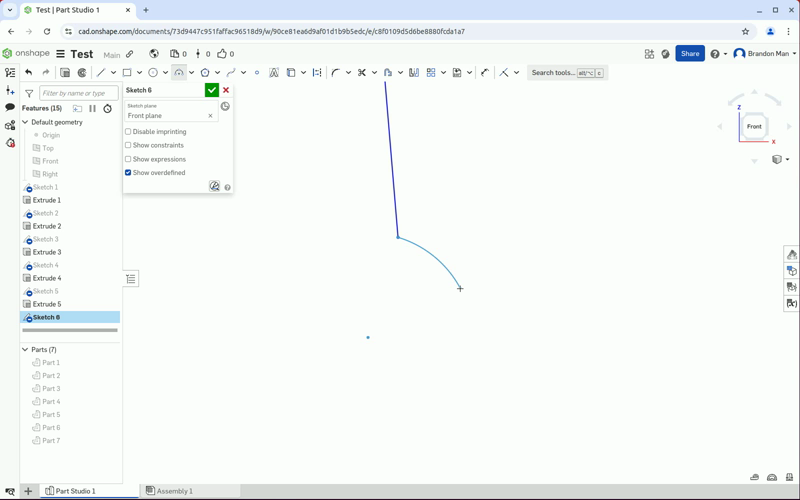
click(460, 288)
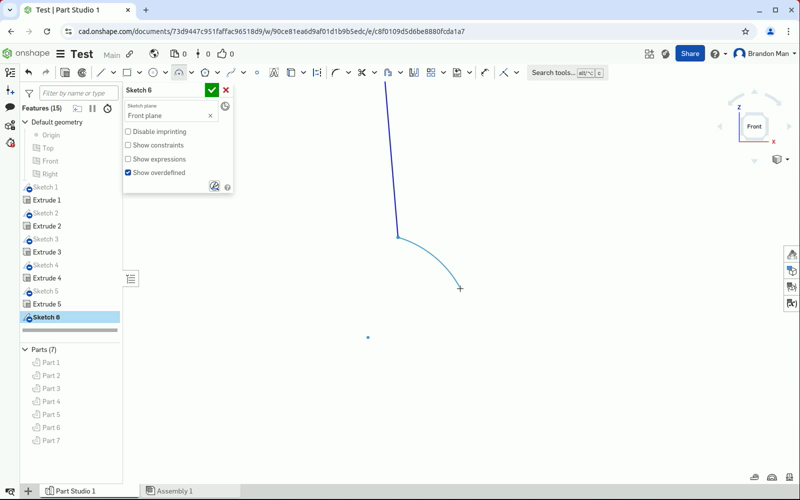
scroll(-6)
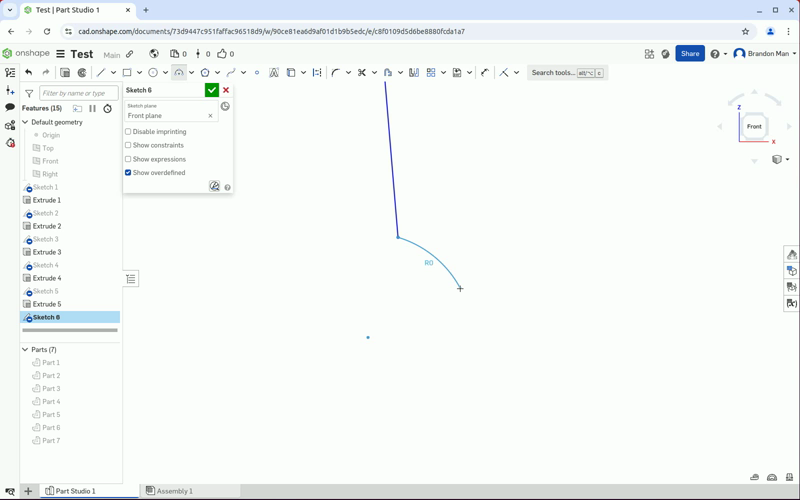
scroll(-6)
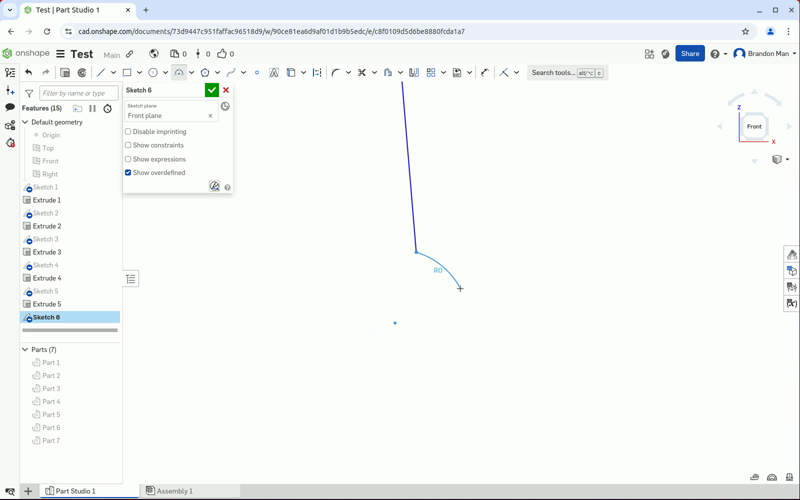
scroll(-6)
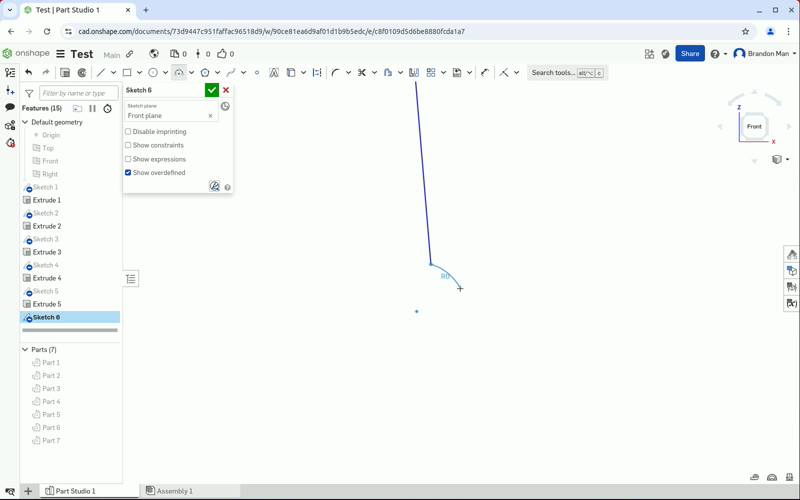
scroll(-6)
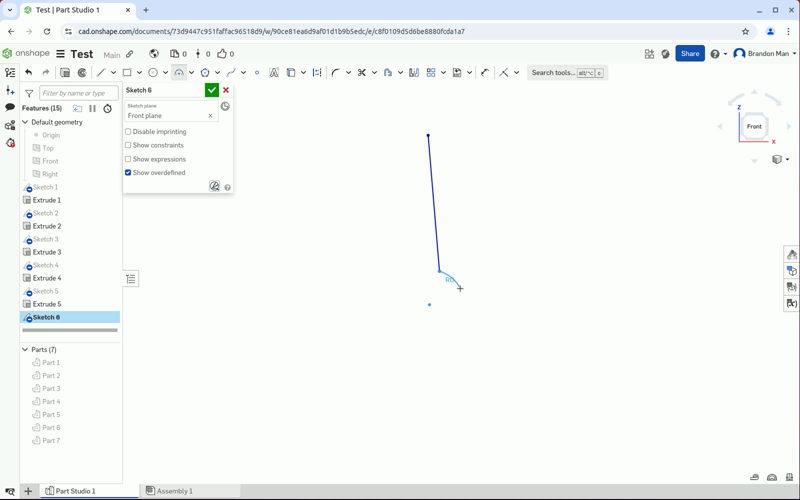
scroll(-6)
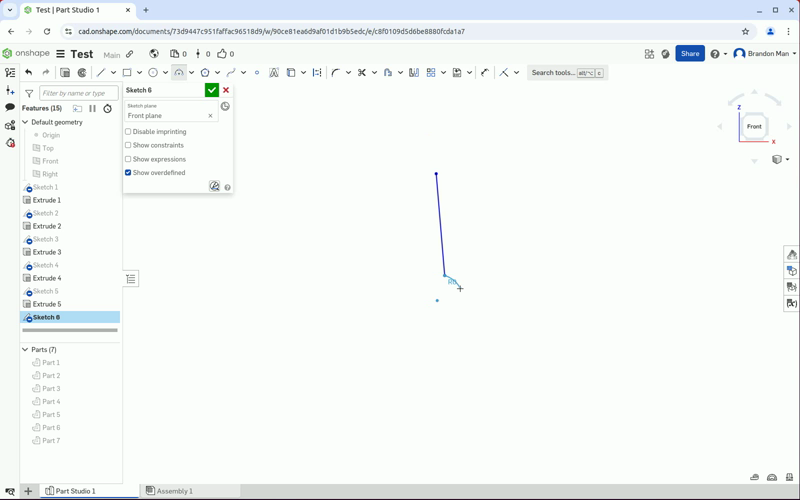
scroll(-6)
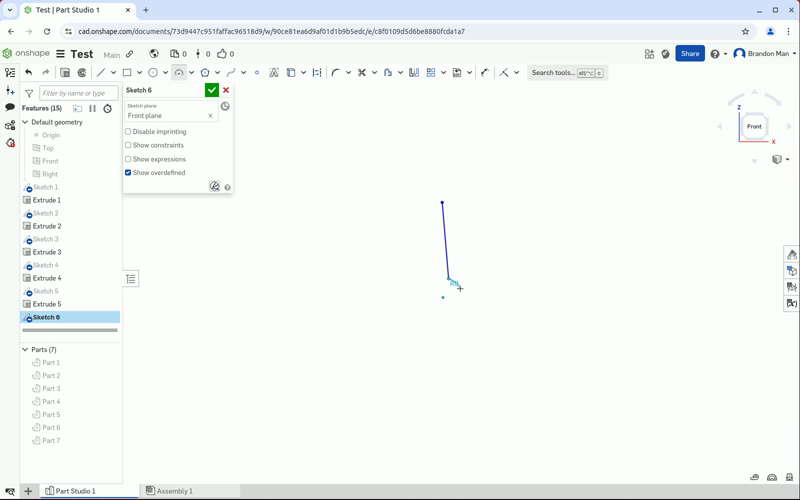
scroll(-6)
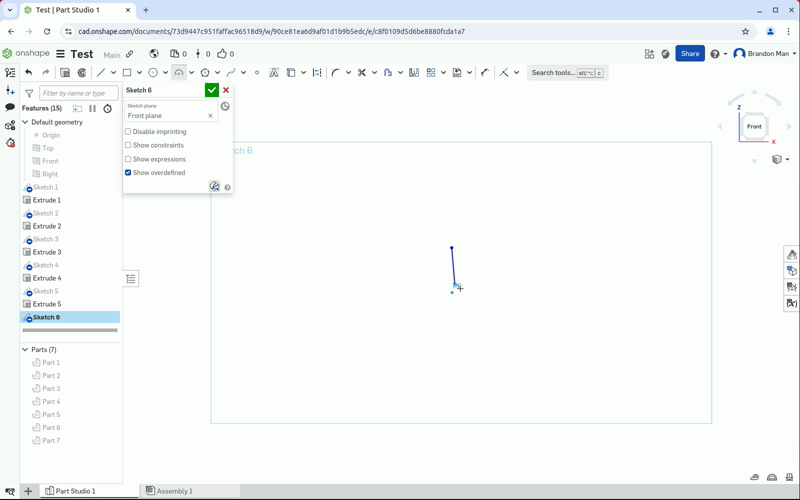
mouse_move(463, 279)
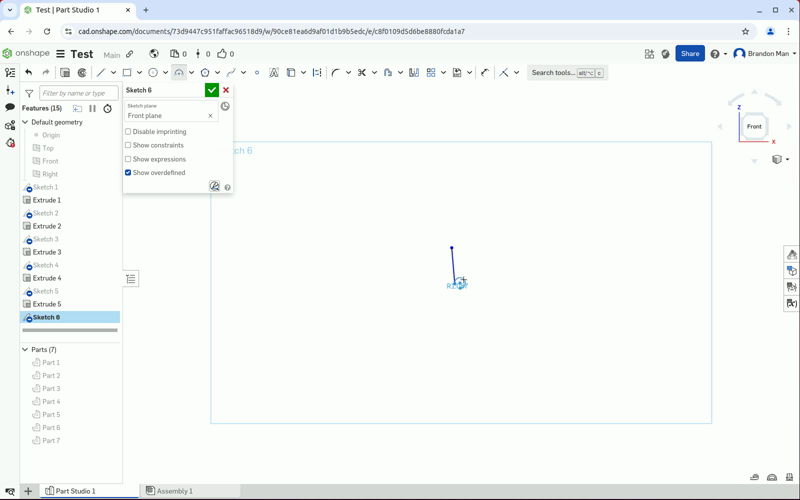
scroll(6)
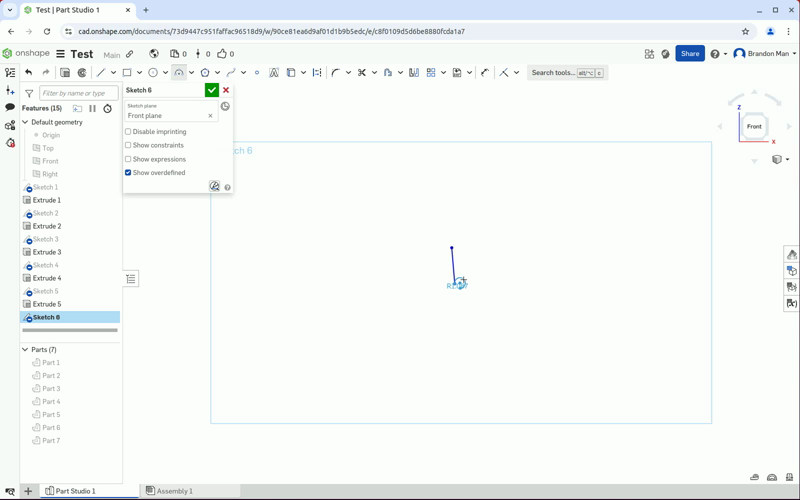
scroll(6)
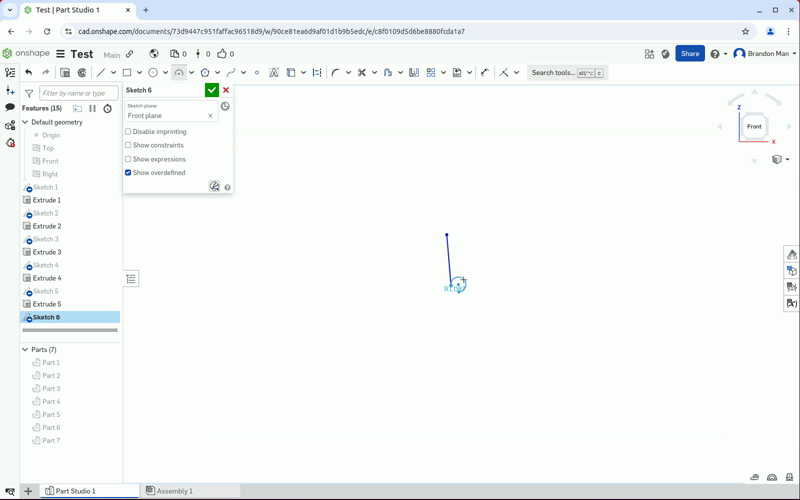
scroll(6)
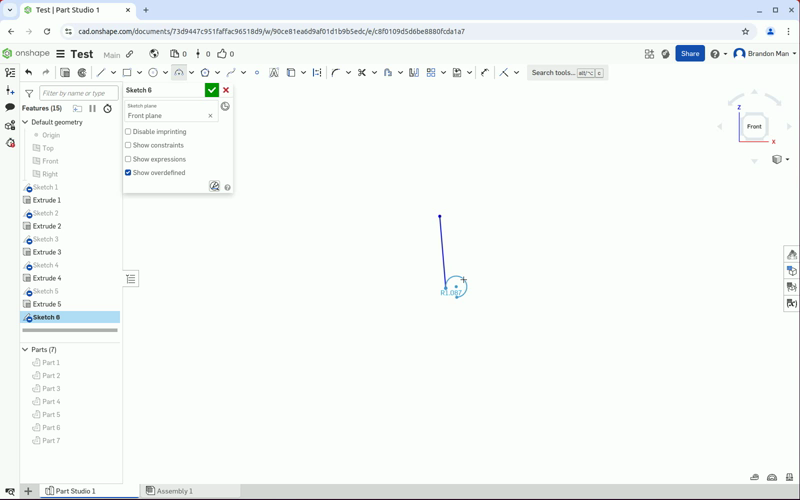
scroll(6)
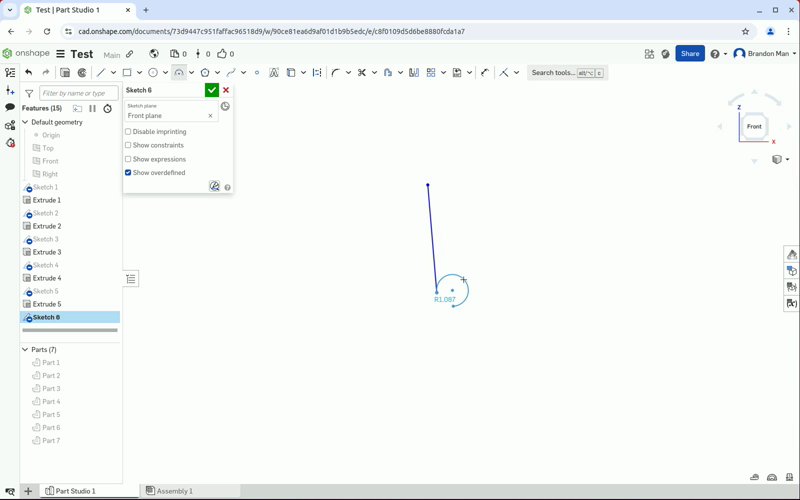
scroll(6)
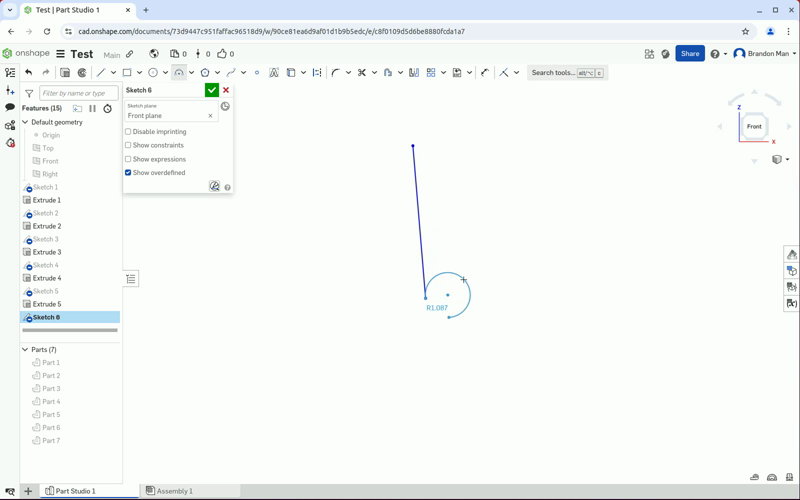
scroll(6)
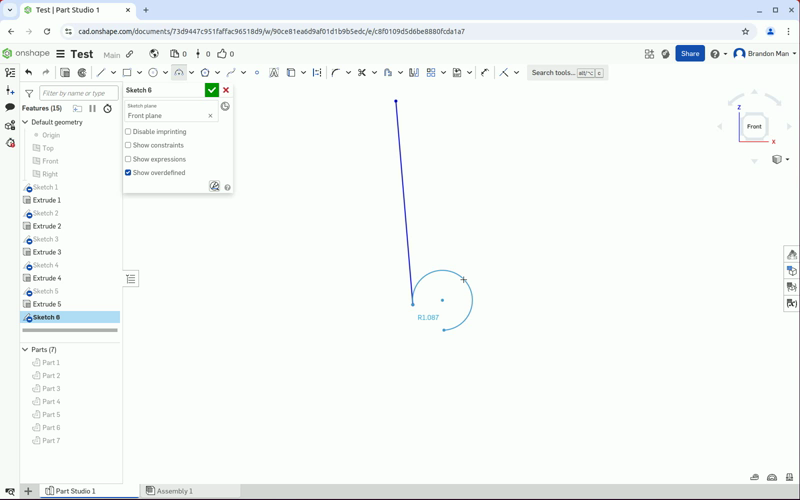
scroll(6)
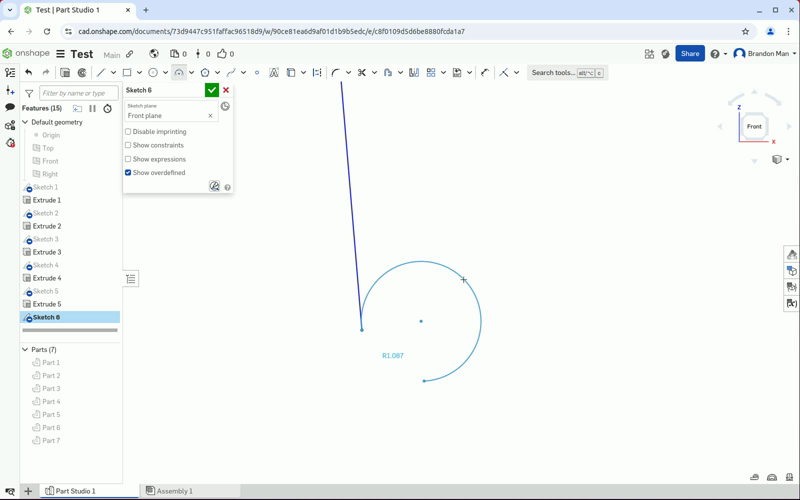
click(463, 279)
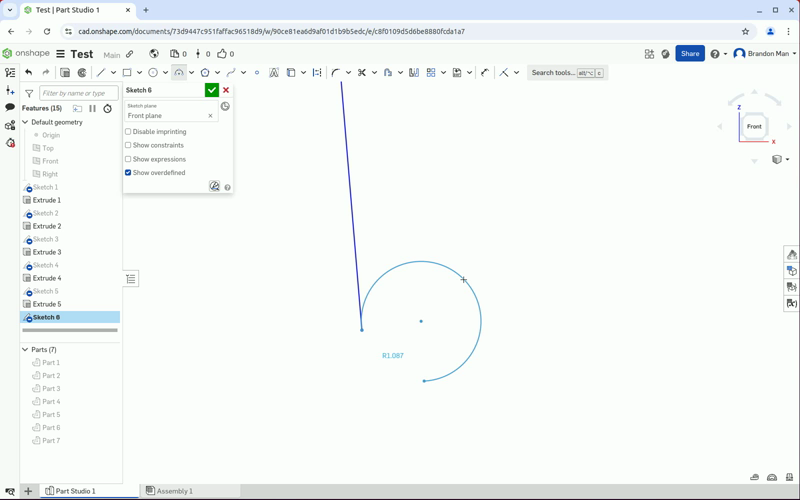
scroll(-6)
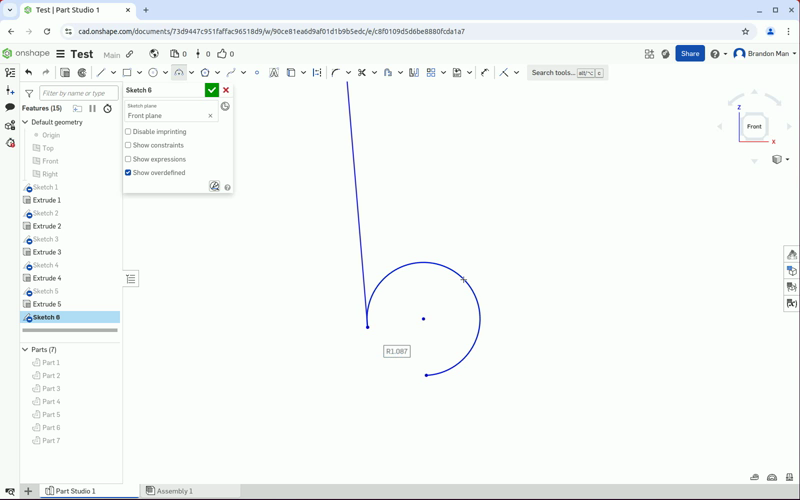
scroll(-6)
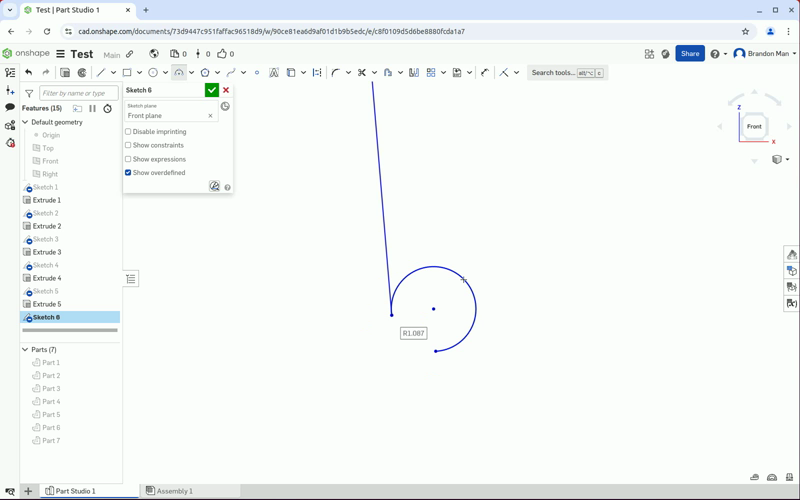
scroll(-6)
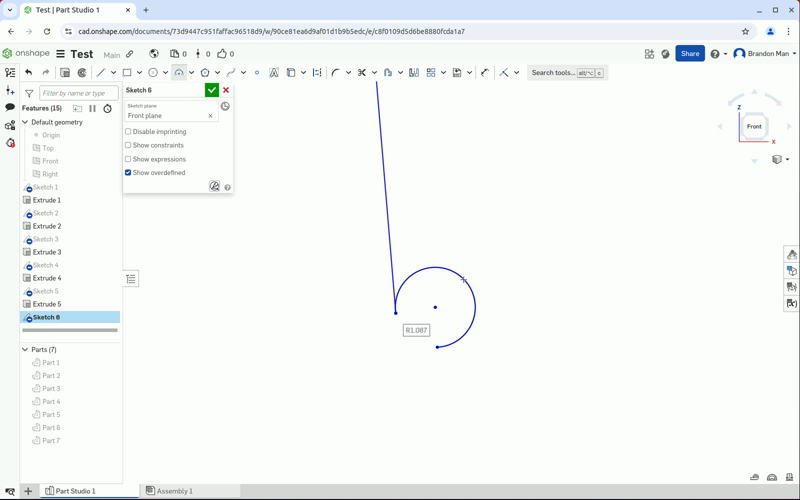
scroll(-6)
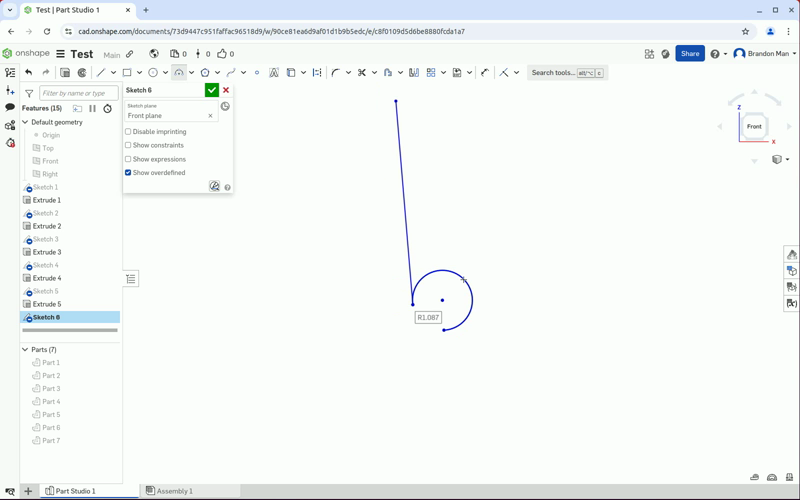
scroll(-6)
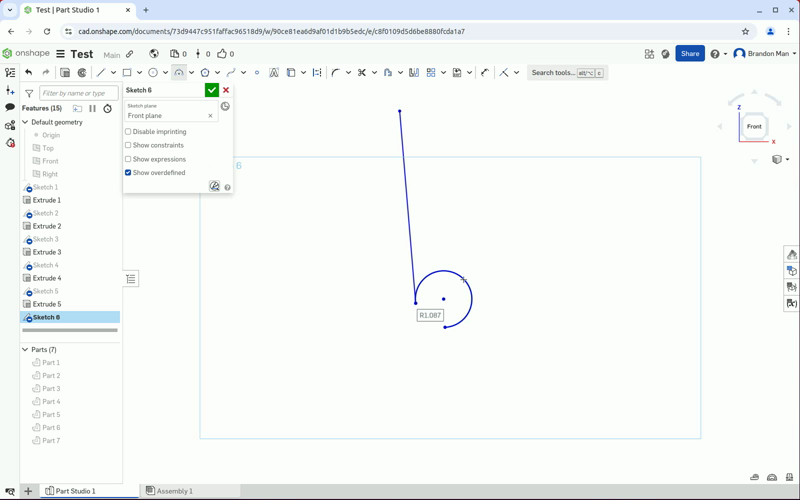
scroll(-6)
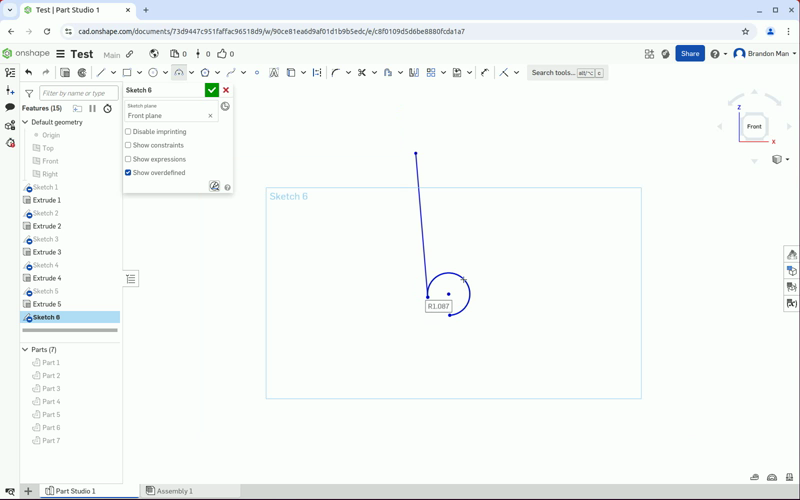
scroll(-6)
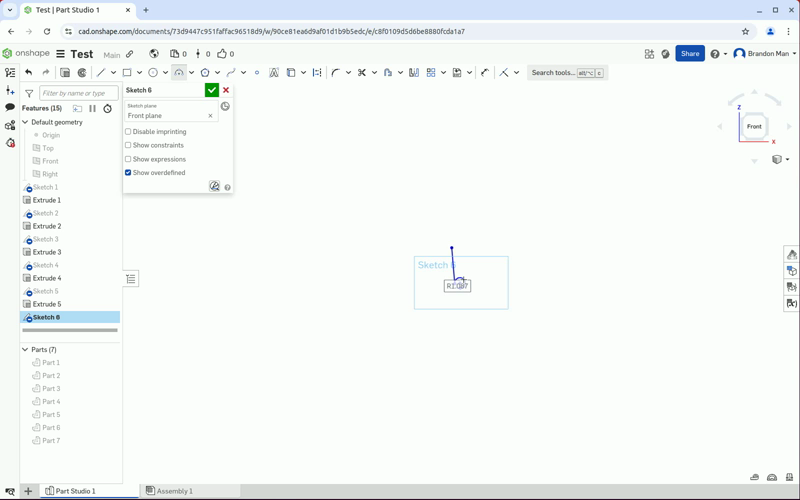
key_up(shift)
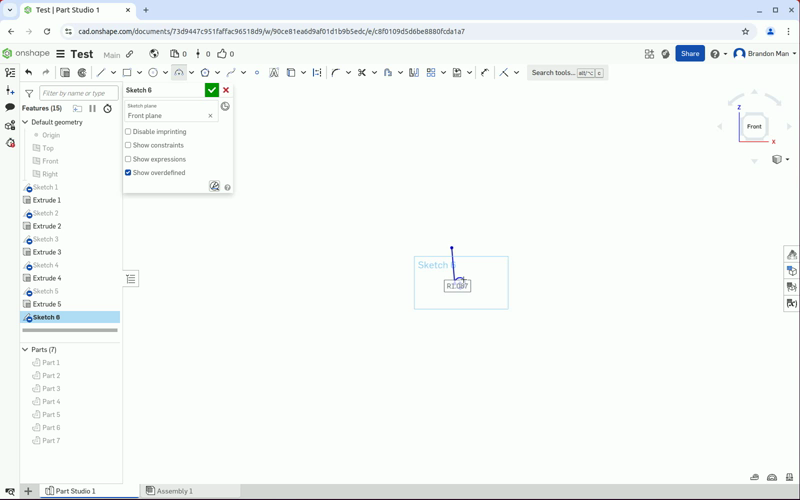
key(esc)
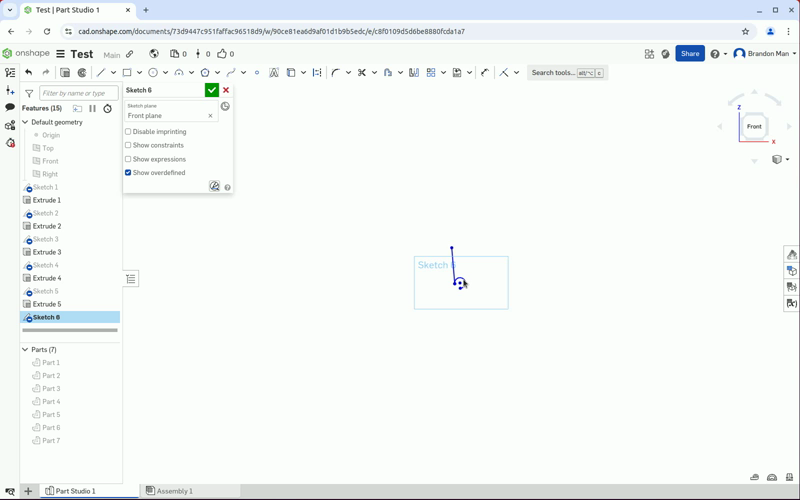
key(l)
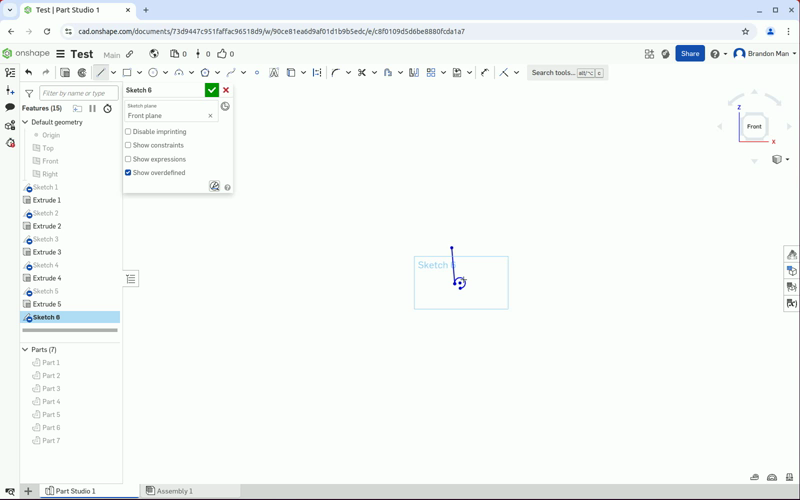
mouse_move(460, 288)
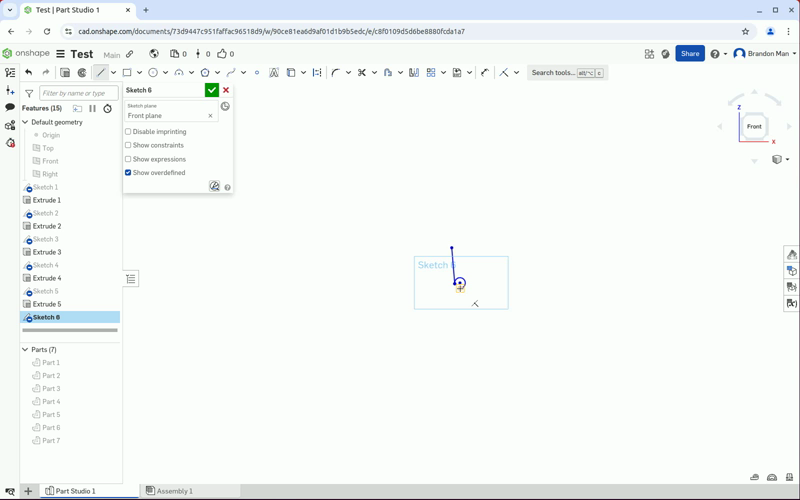
click(460, 288)
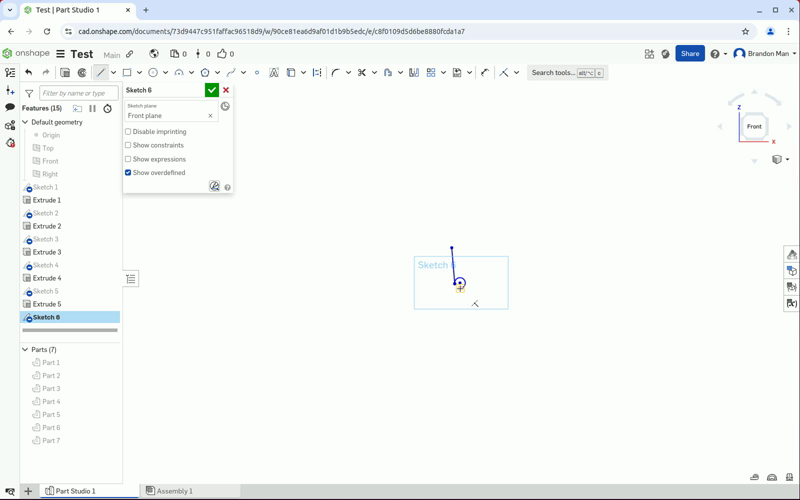
key_down(shift)
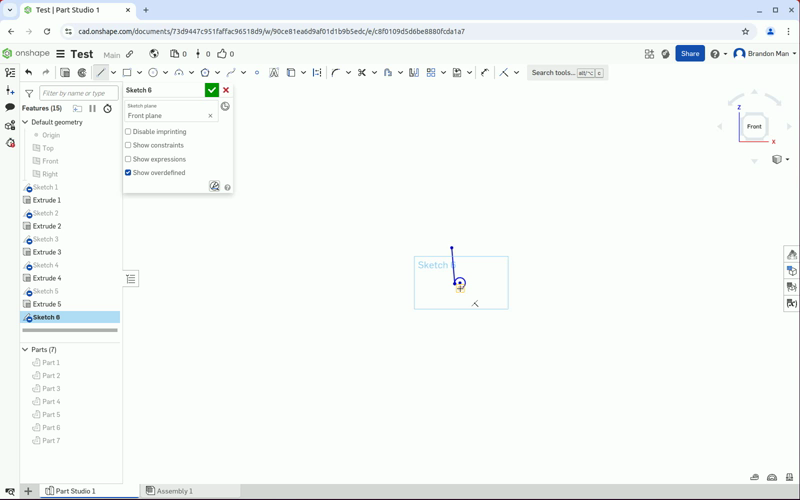
mouse_move(490, 288)
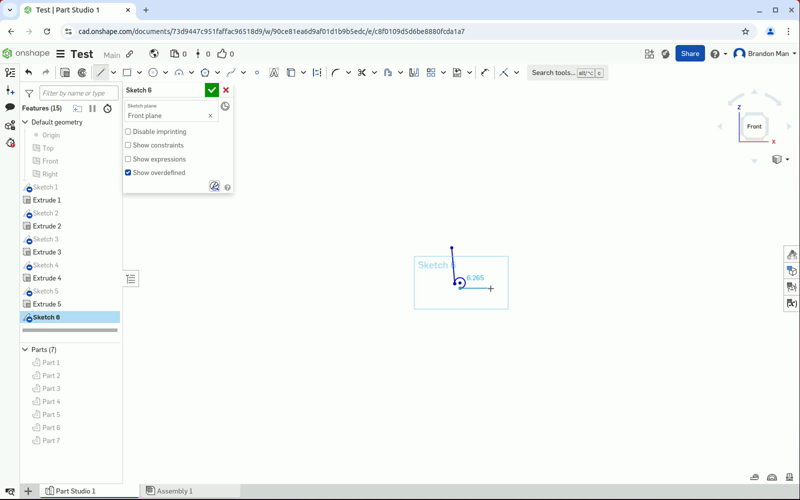
mouse_move(486, 287)
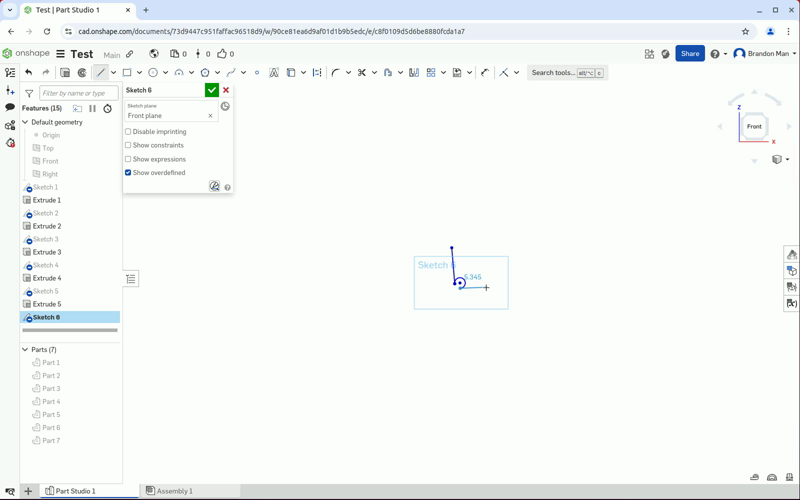
click(486, 287)
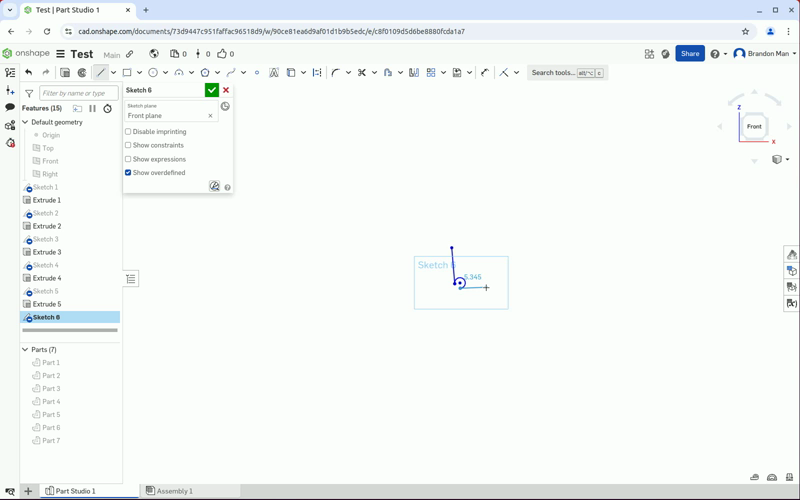
key_up(shift)
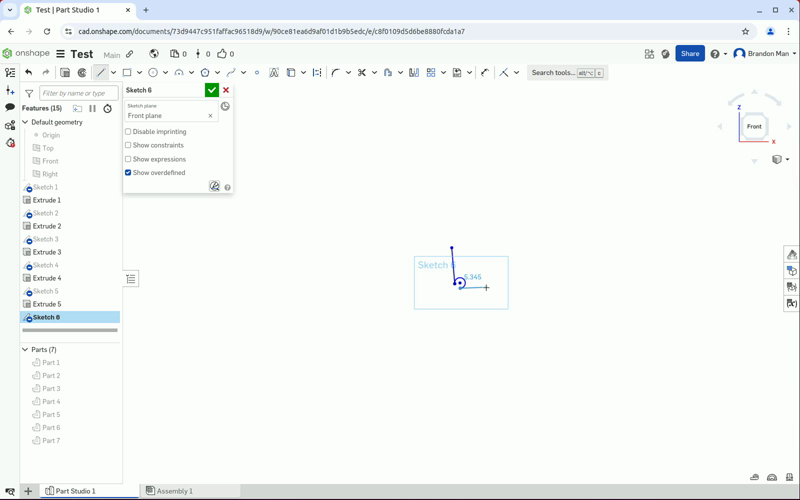
key(esc)
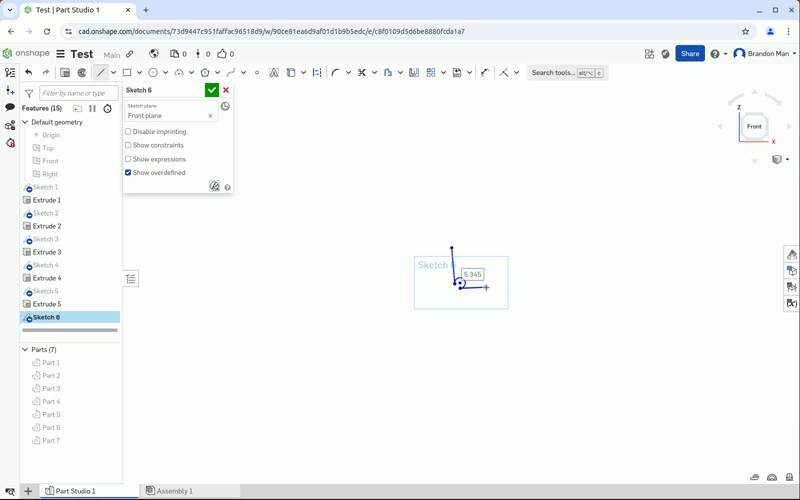
key(a)
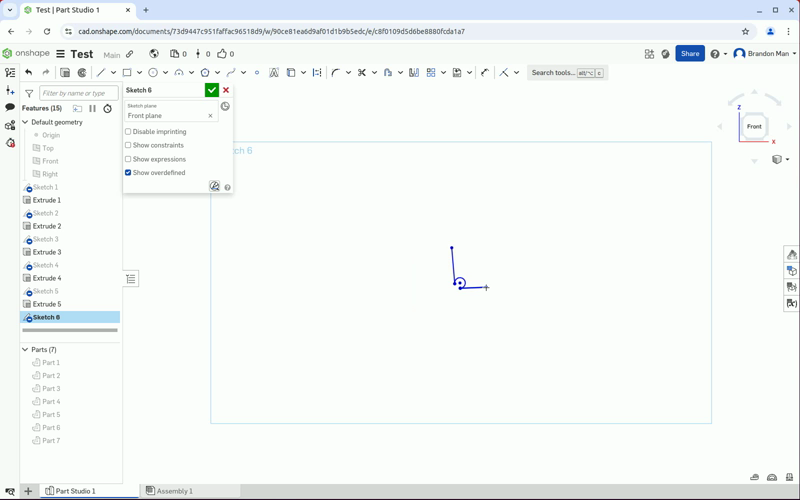
mouse_move(486, 287)
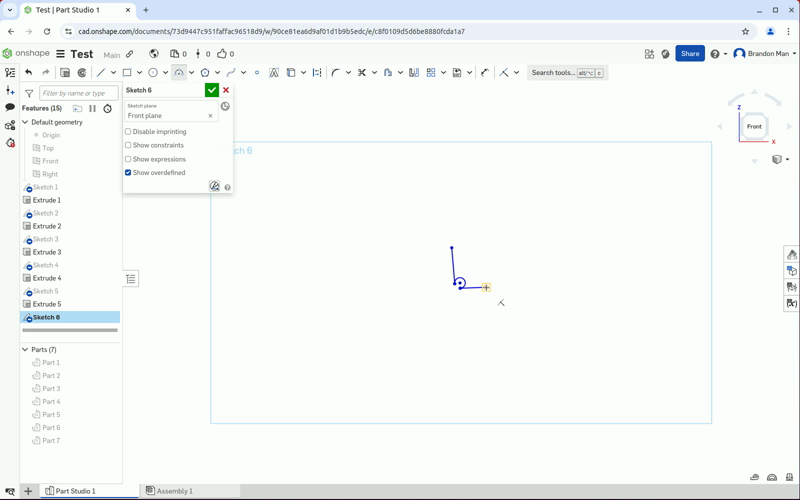
click(486, 287)
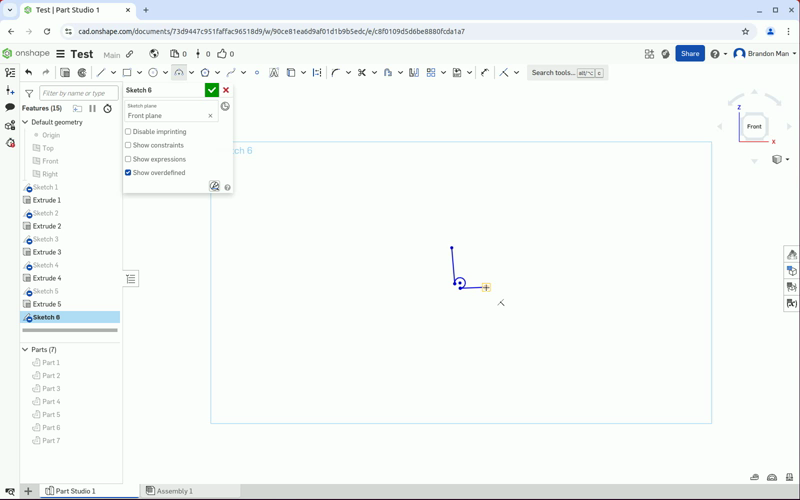
key_down(shift)
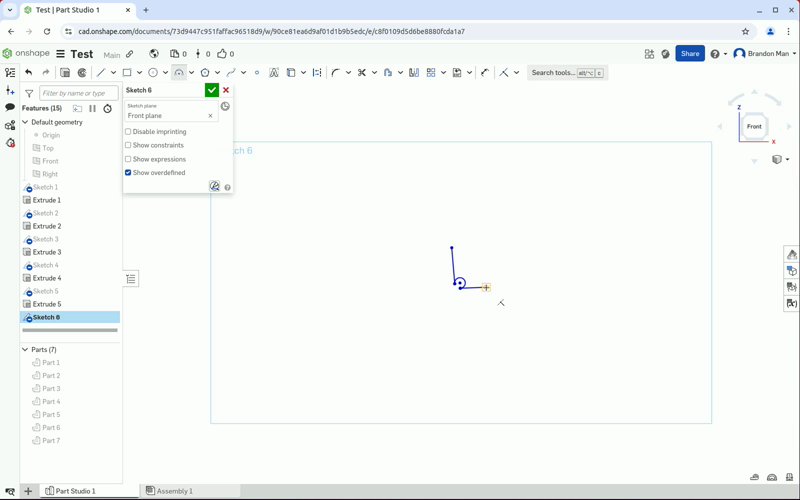
mouse_move(486, 278)
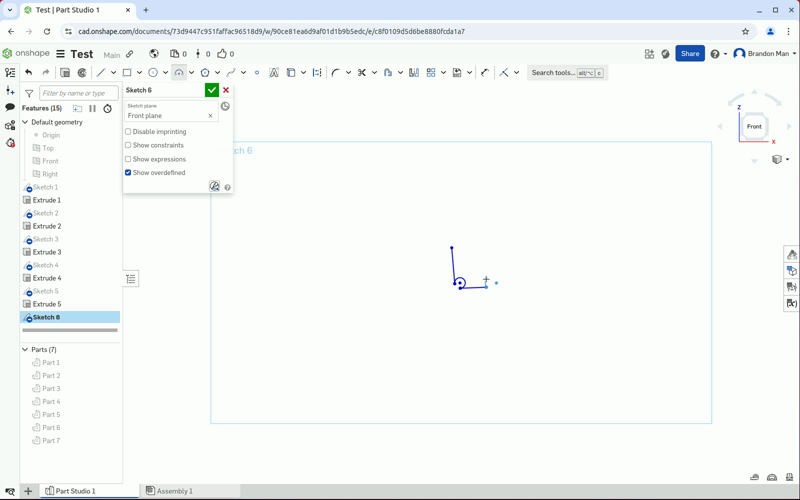
click(486, 278)
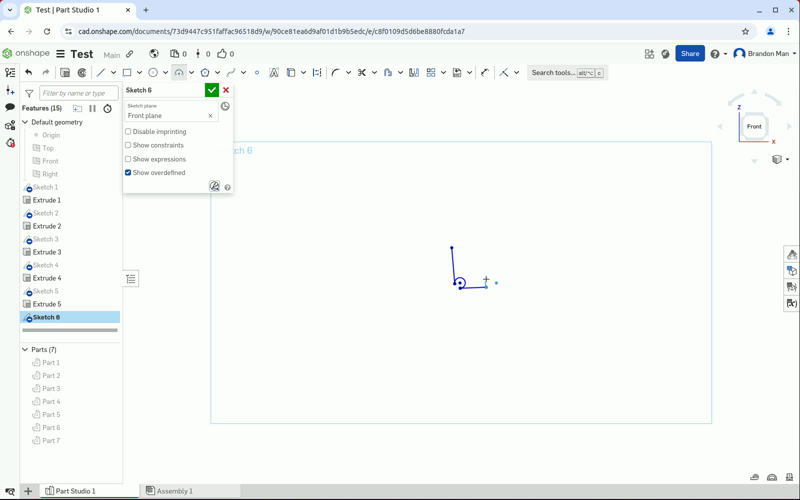
mouse_move(481, 282)
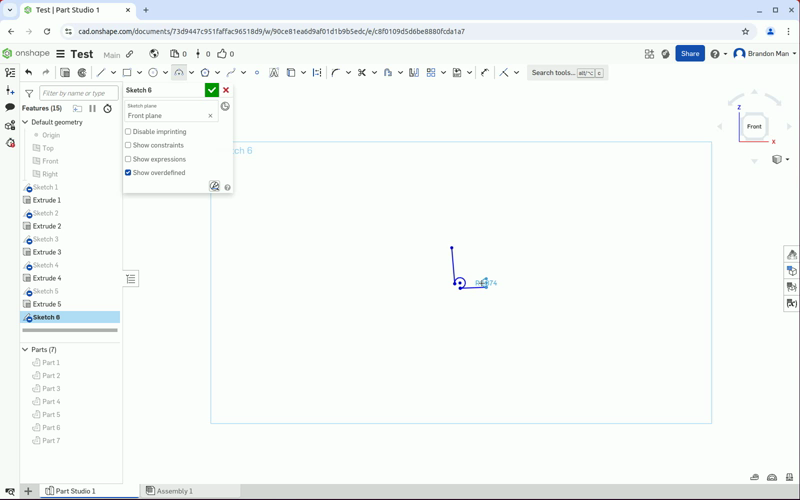
click(481, 282)
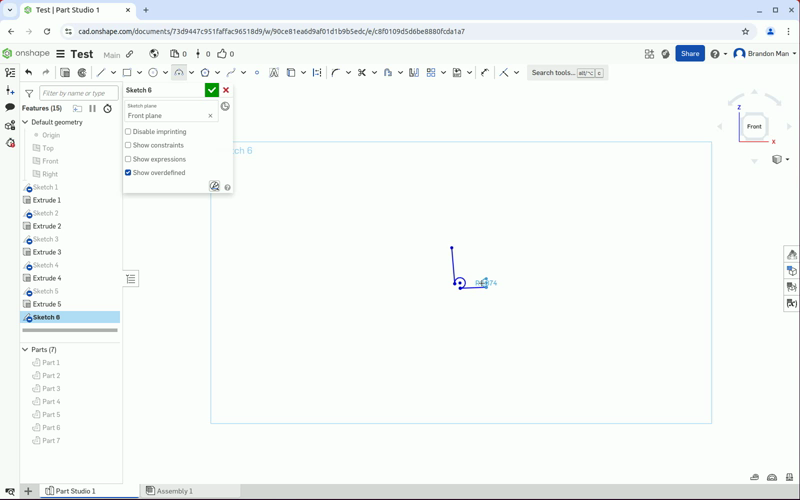
key_up(shift)
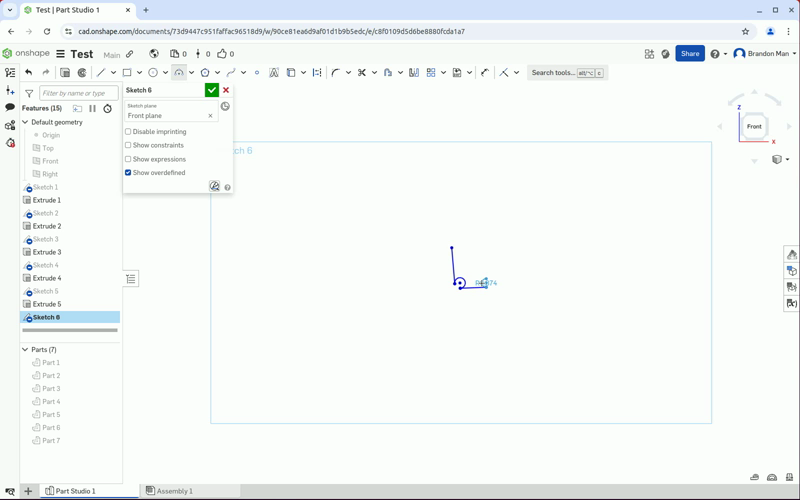
key(esc)
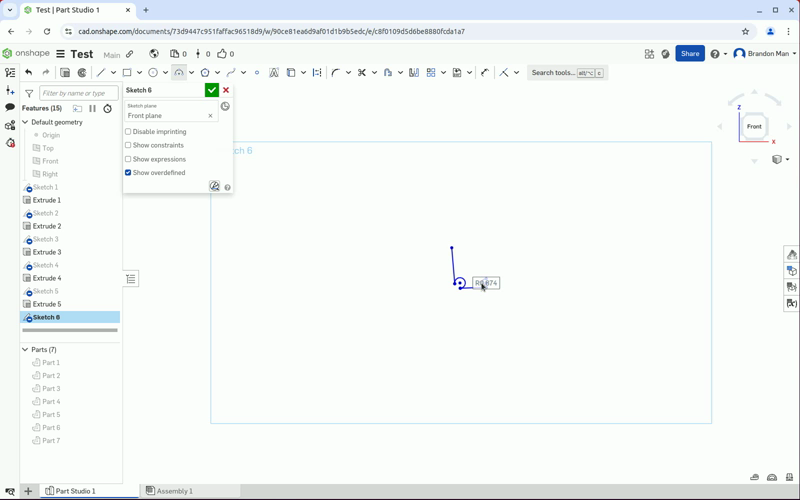
key(l)
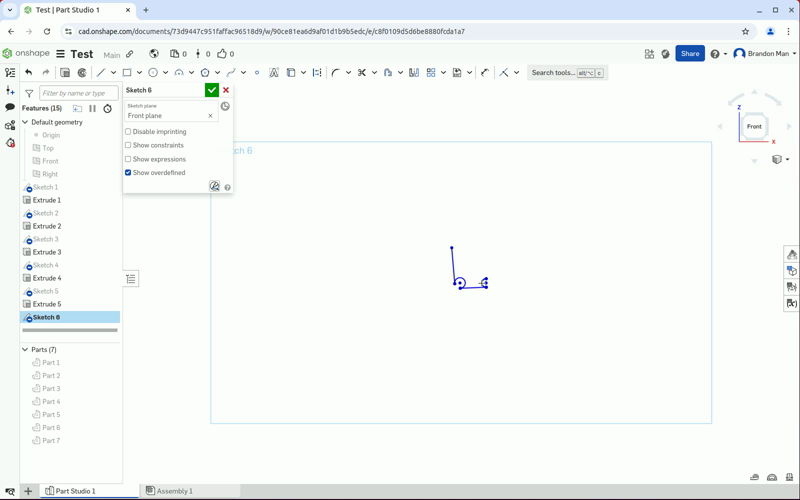
mouse_move(486, 278)
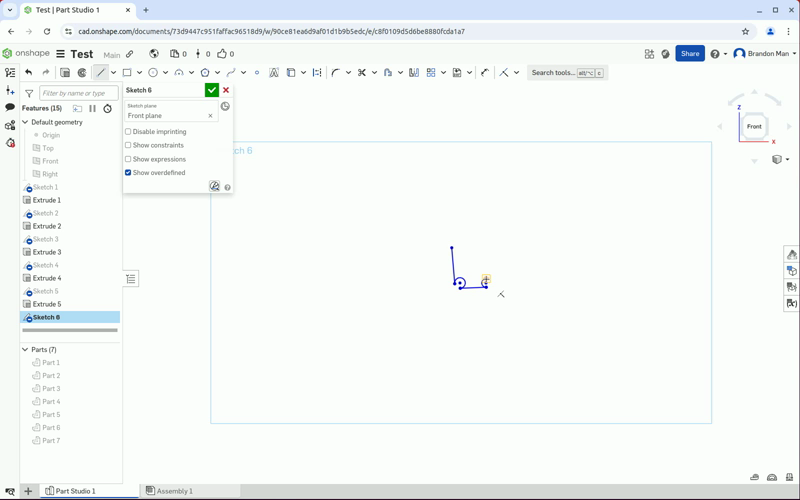
scroll(6)
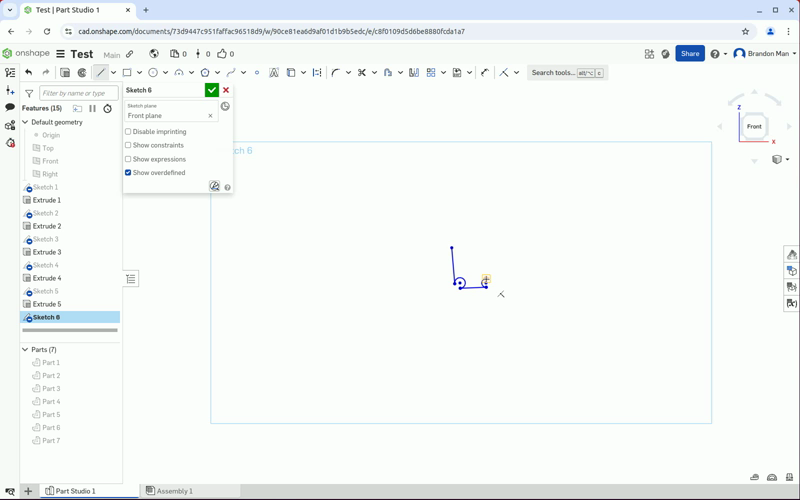
scroll(6)
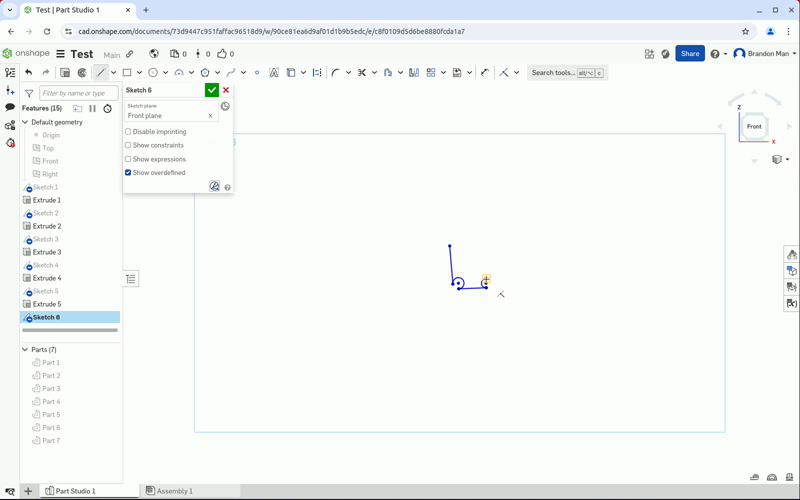
scroll(6)
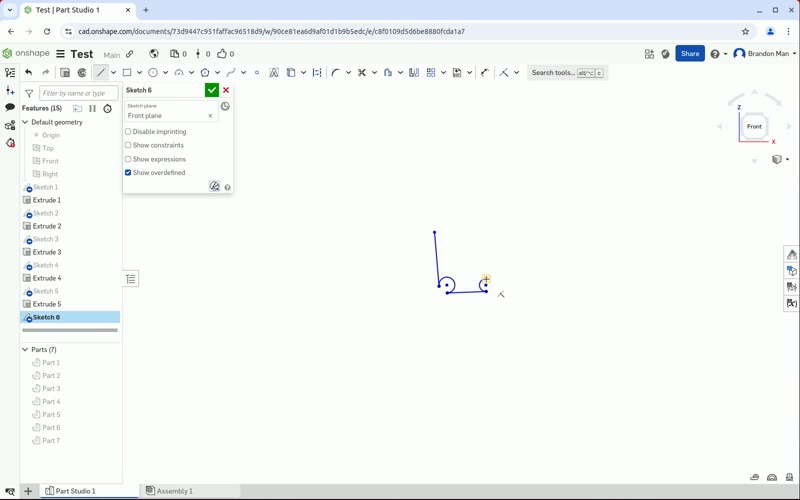
scroll(6)
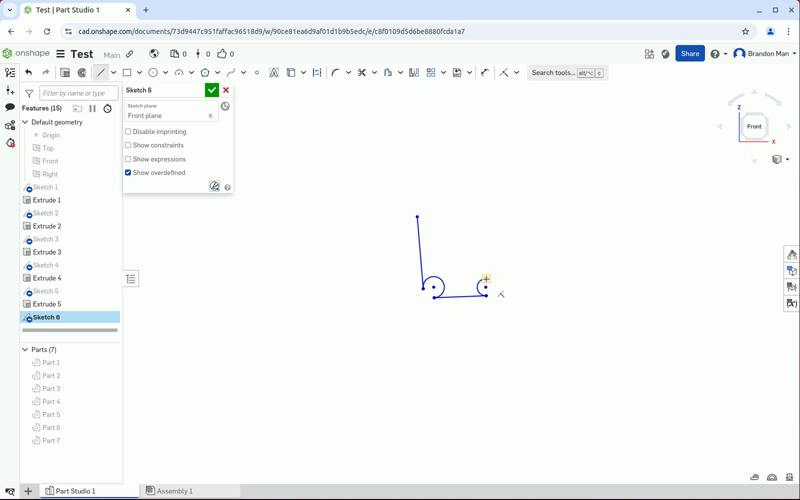
scroll(6)
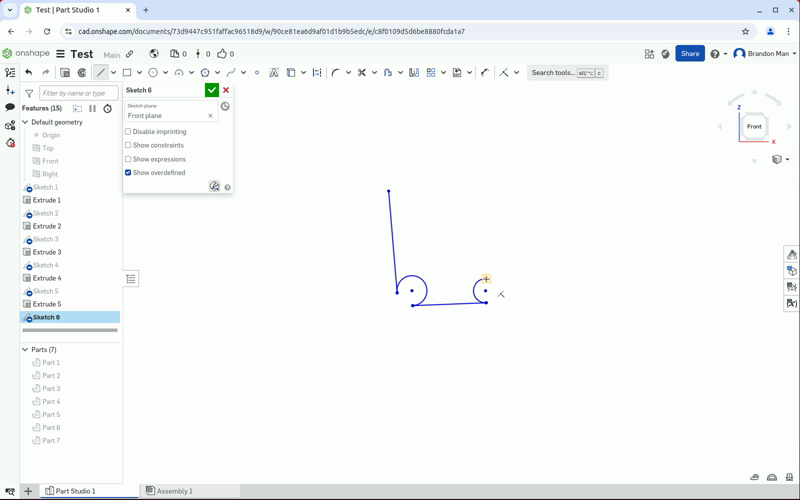
scroll(6)
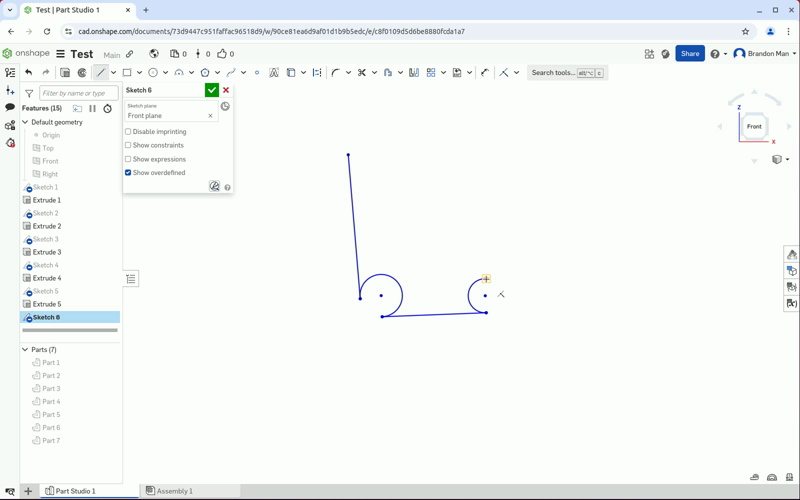
scroll(6)
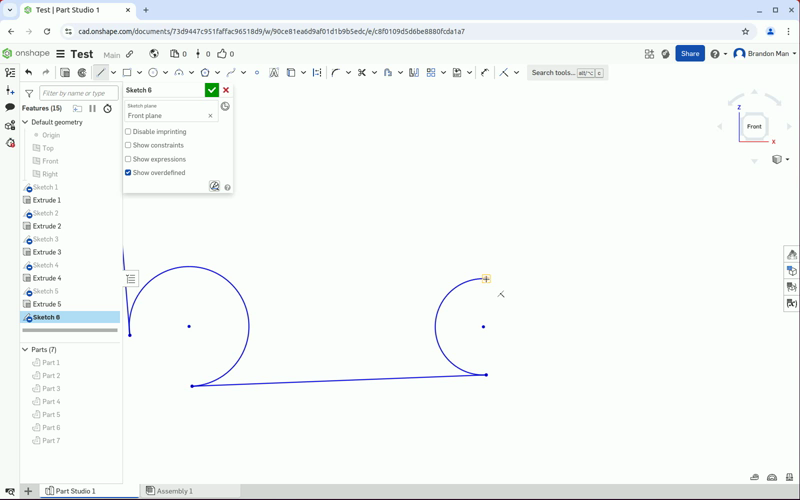
click(486, 278)
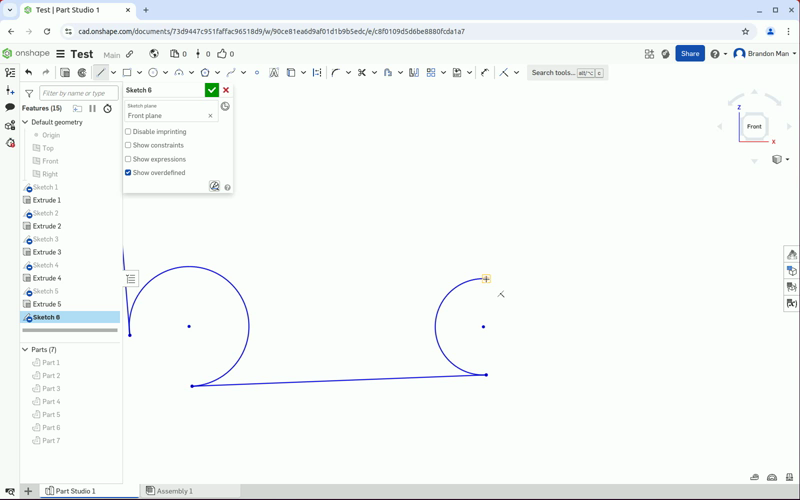
scroll(-6)
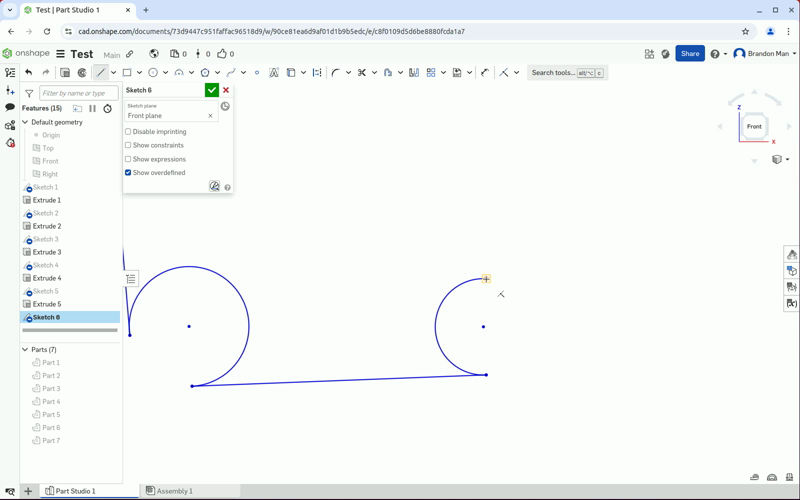
scroll(-6)
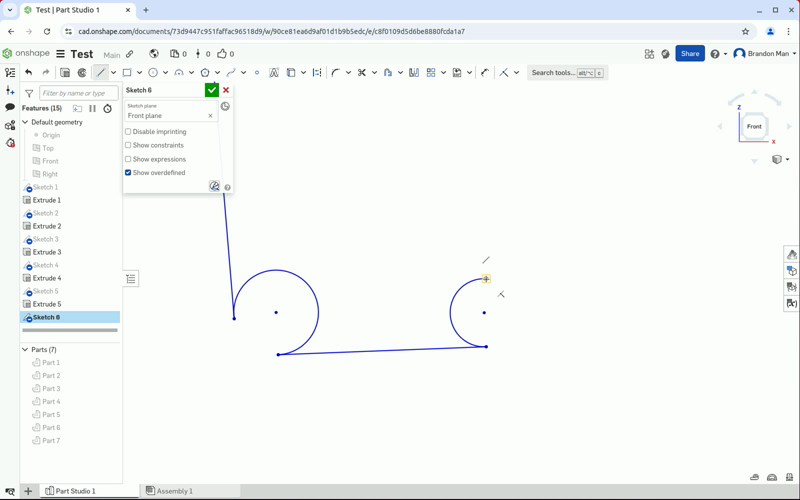
scroll(-6)
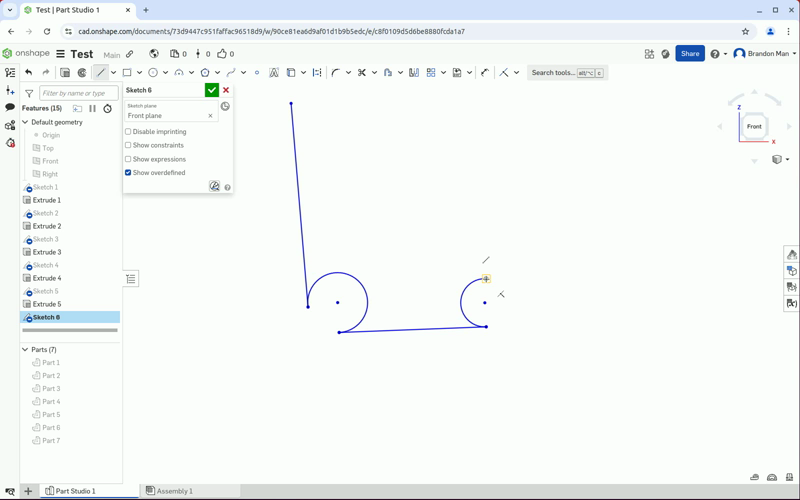
scroll(-6)
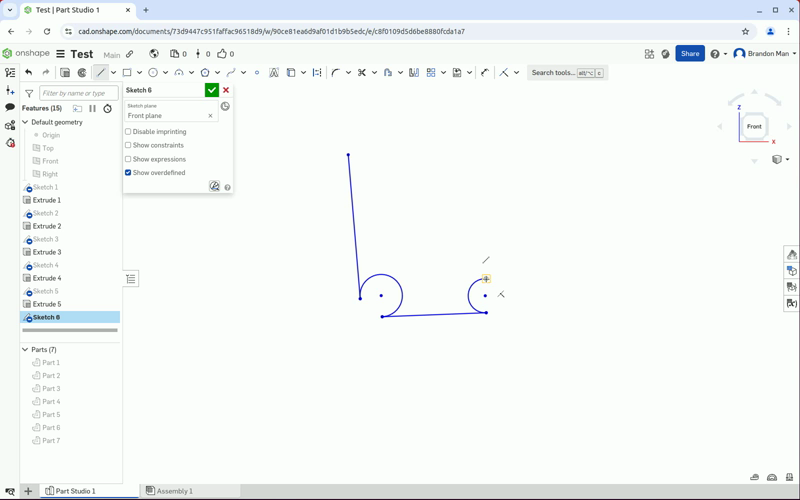
scroll(-6)
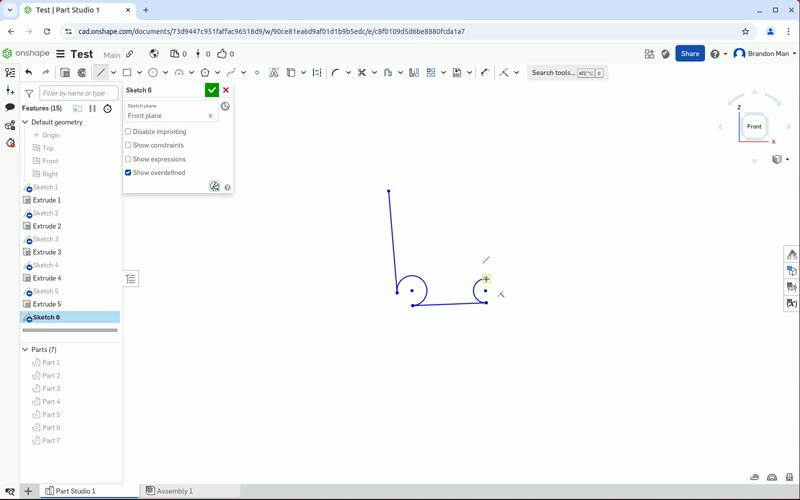
scroll(-6)
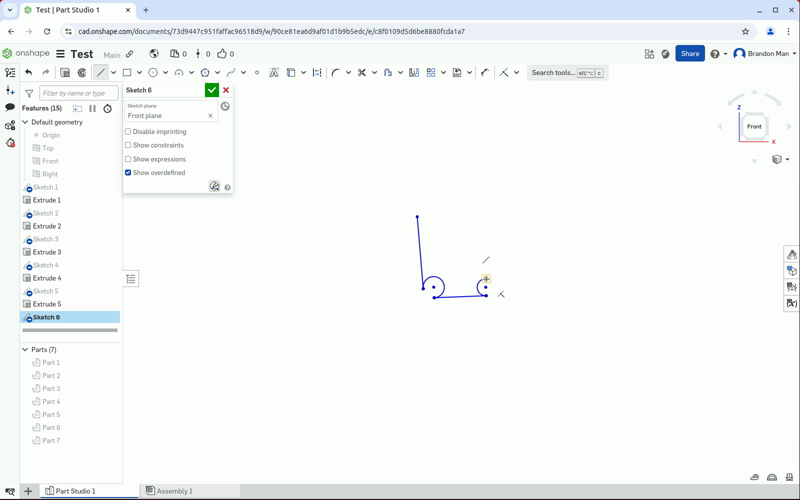
scroll(-6)
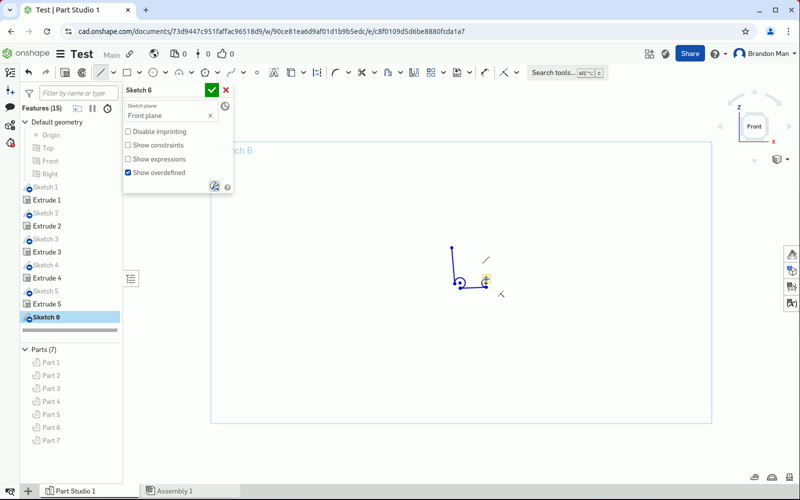
key_down(shift)
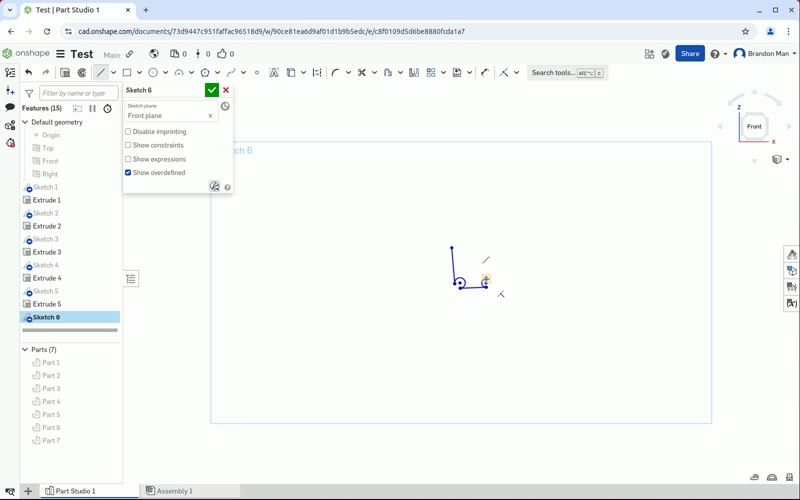
mouse_move(516, 278)
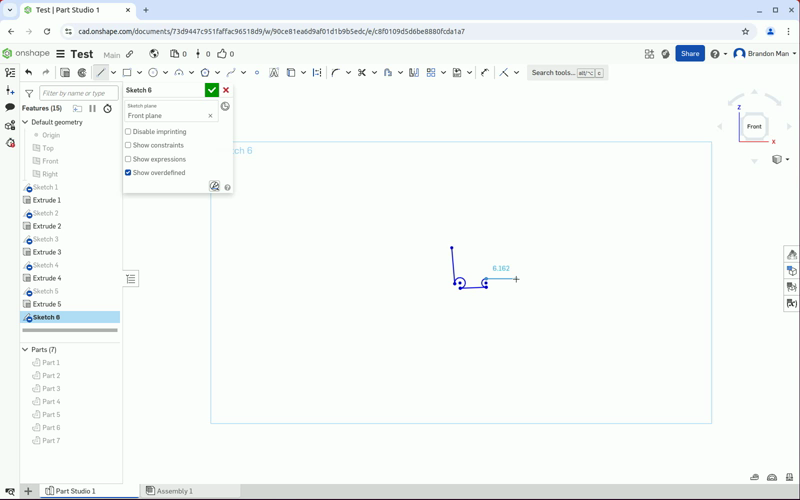
mouse_move(471, 278)
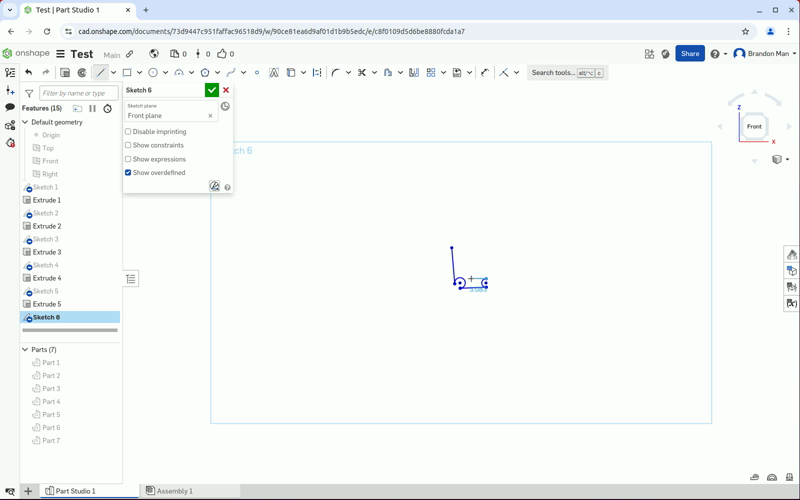
click(471, 278)
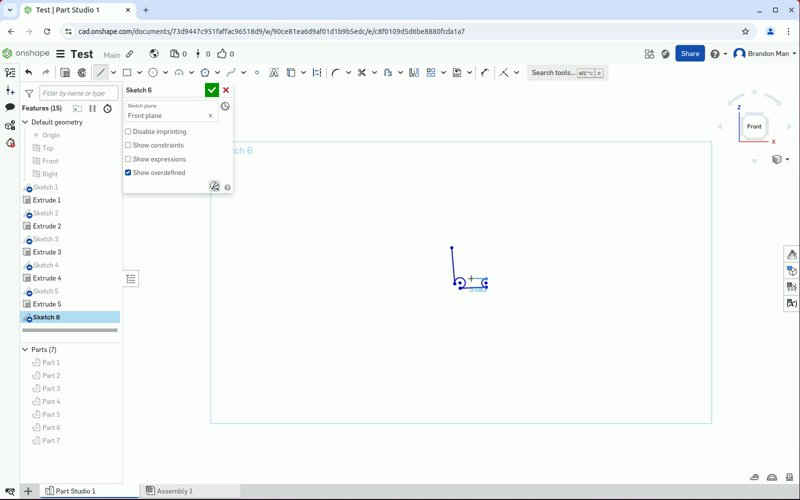
key_up(shift)
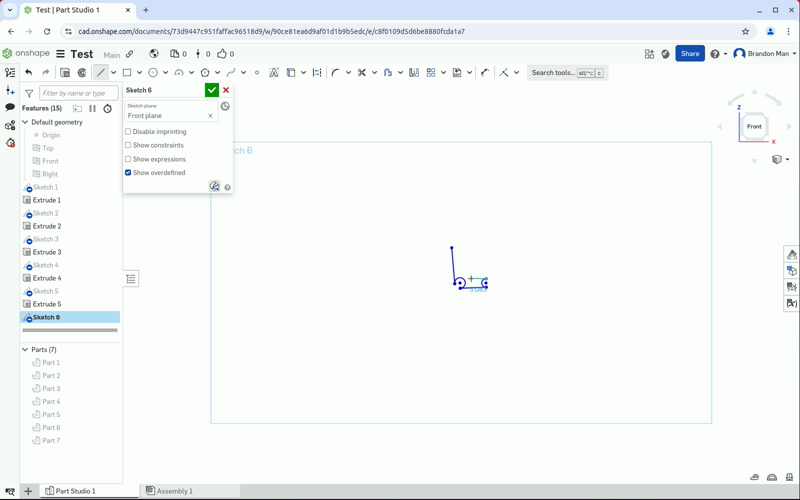
key(esc)
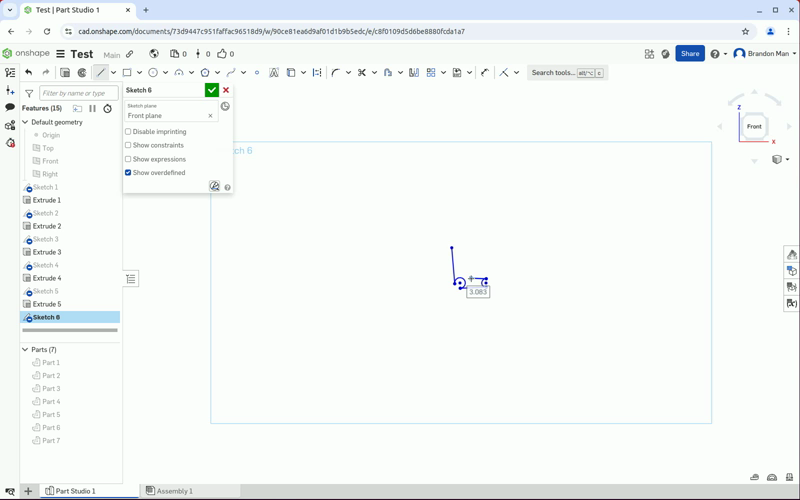
key(a)
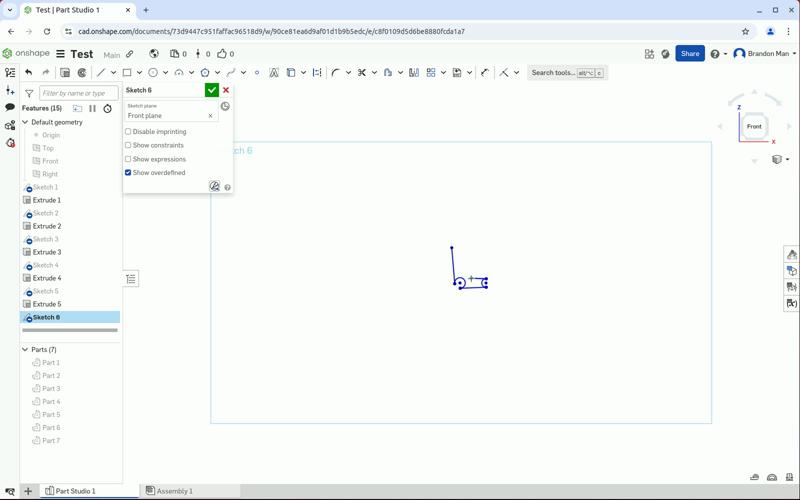
mouse_move(471, 278)
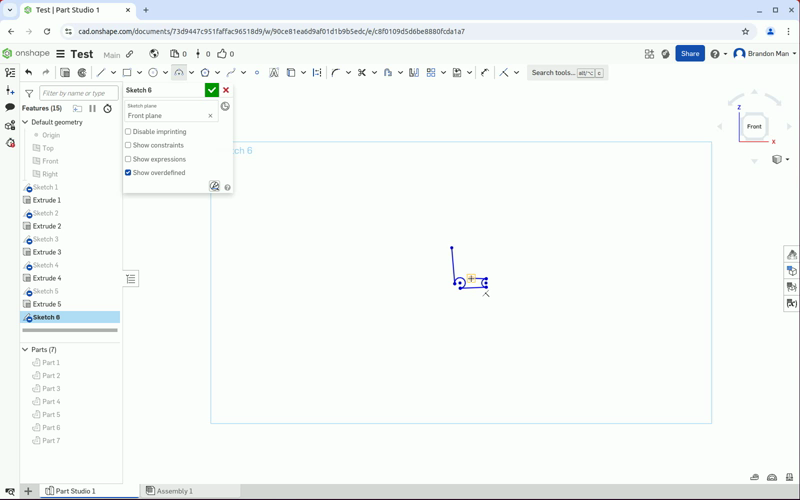
click(471, 278)
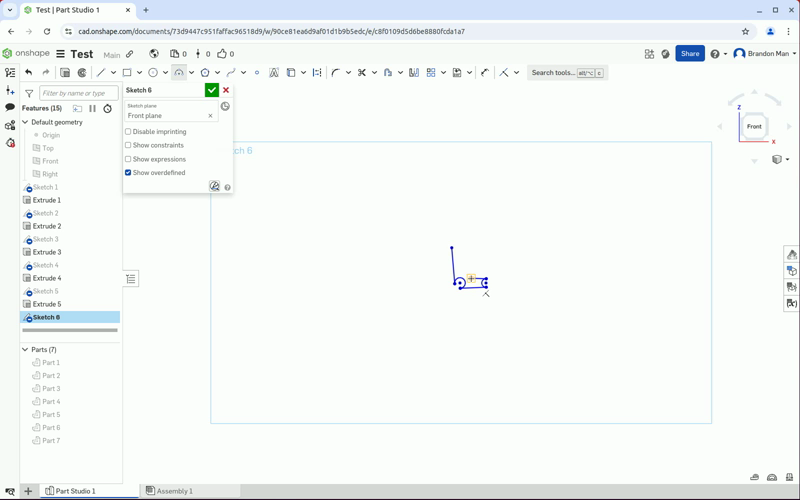
key_down(shift)
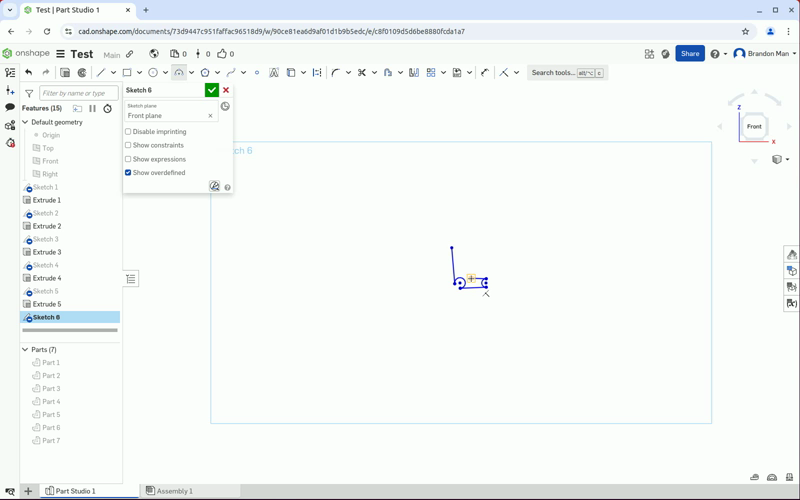
mouse_move(466, 273)
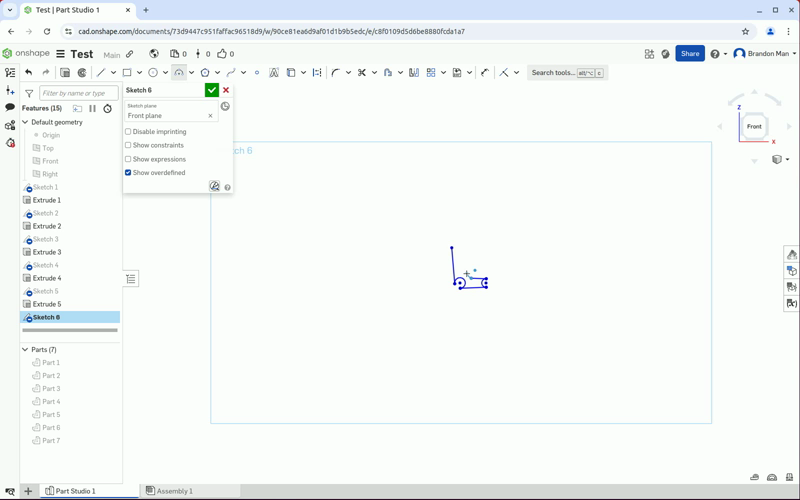
scroll(6)
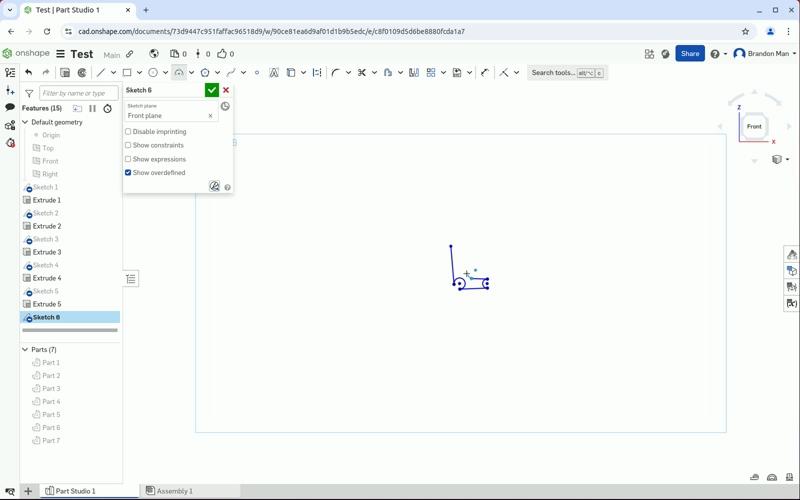
scroll(6)
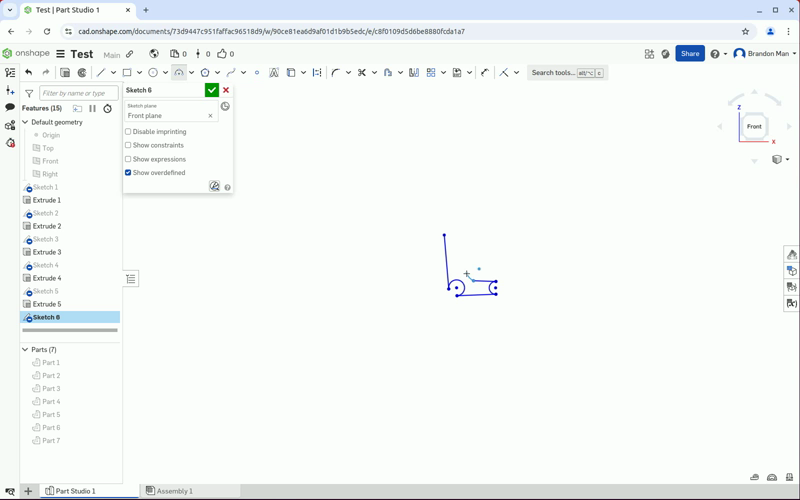
scroll(6)
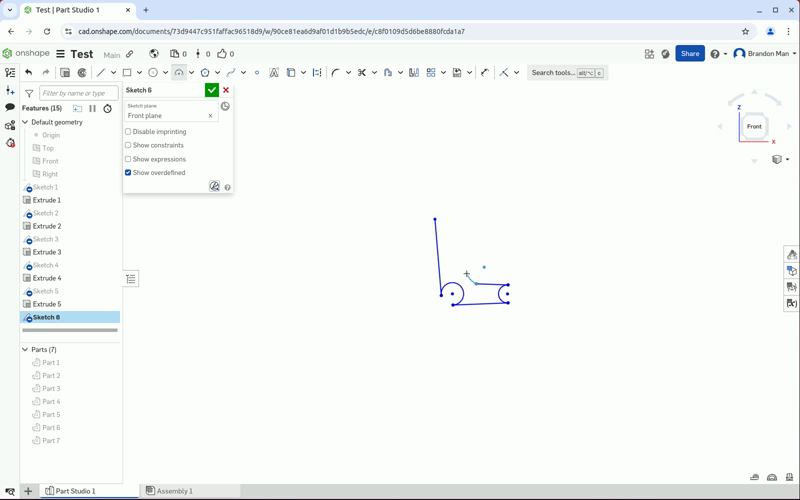
scroll(6)
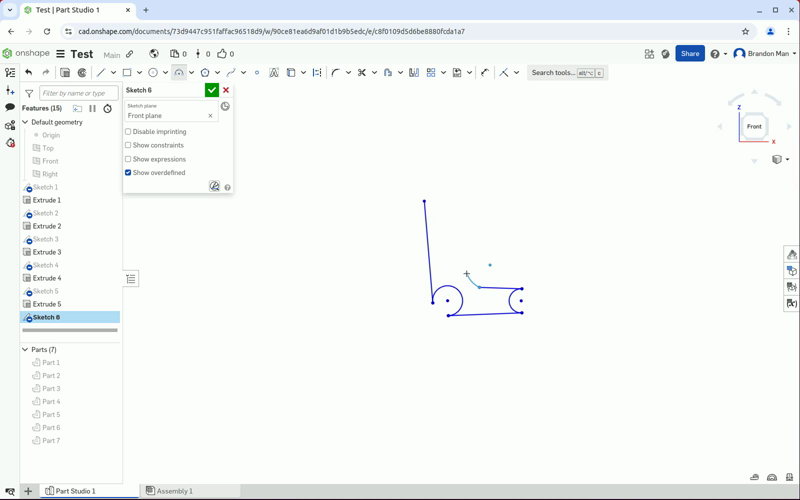
scroll(6)
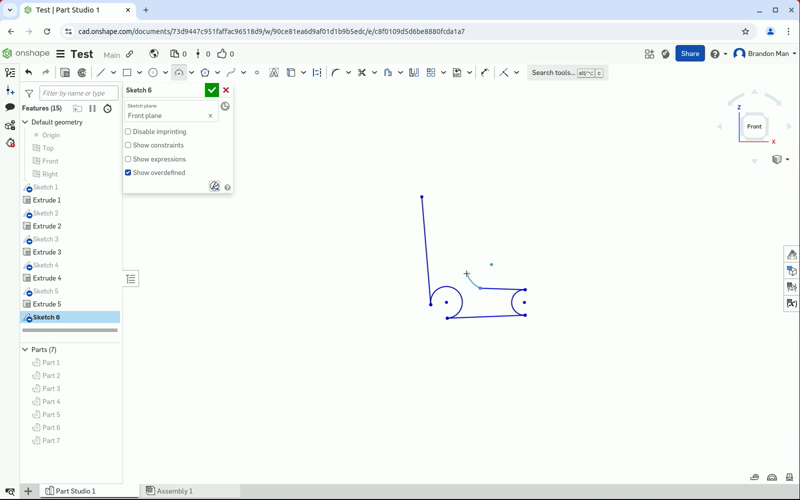
scroll(6)
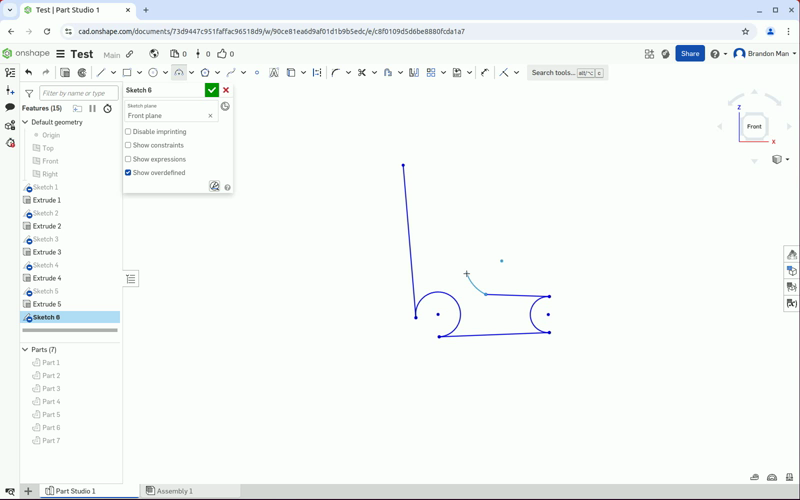
scroll(6)
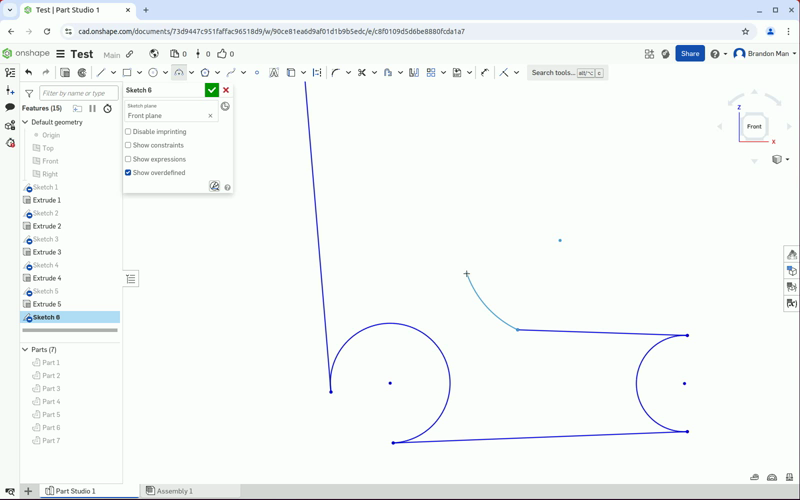
click(466, 273)
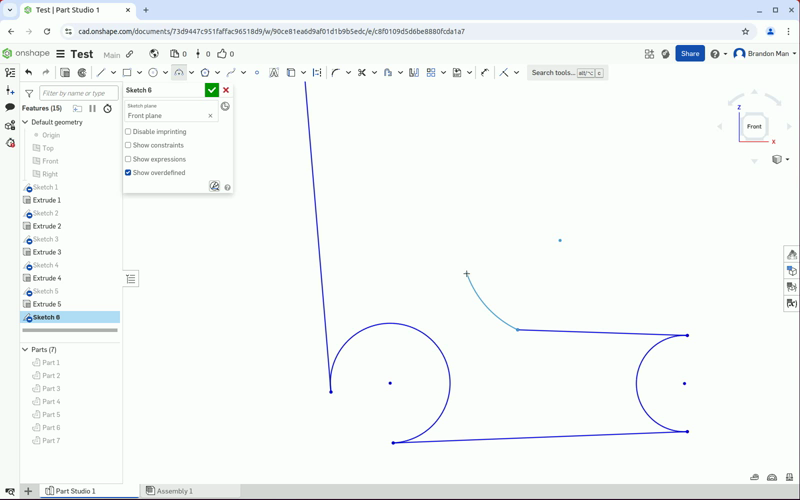
scroll(-6)
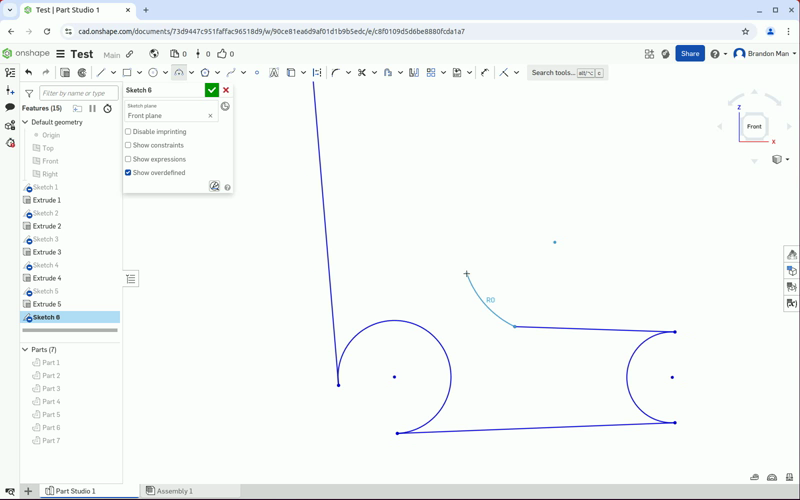
scroll(-6)
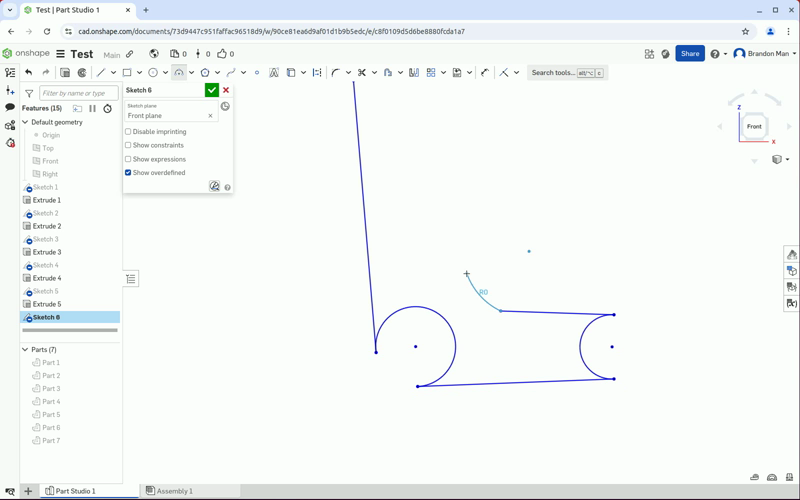
scroll(-6)
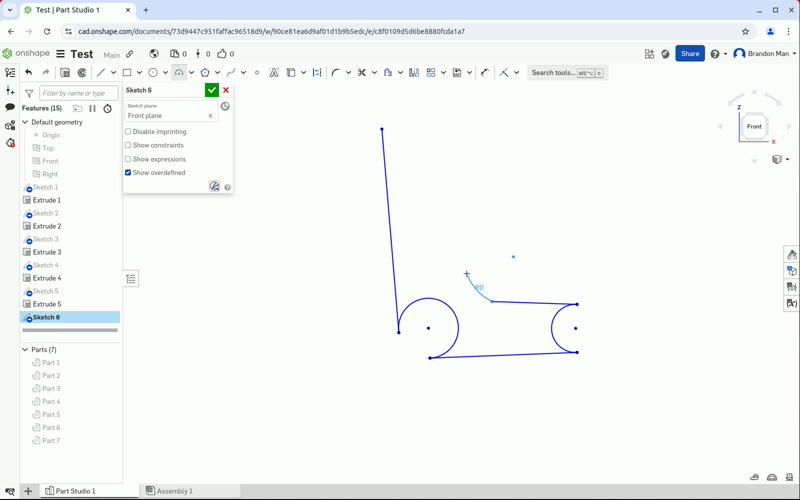
scroll(-6)
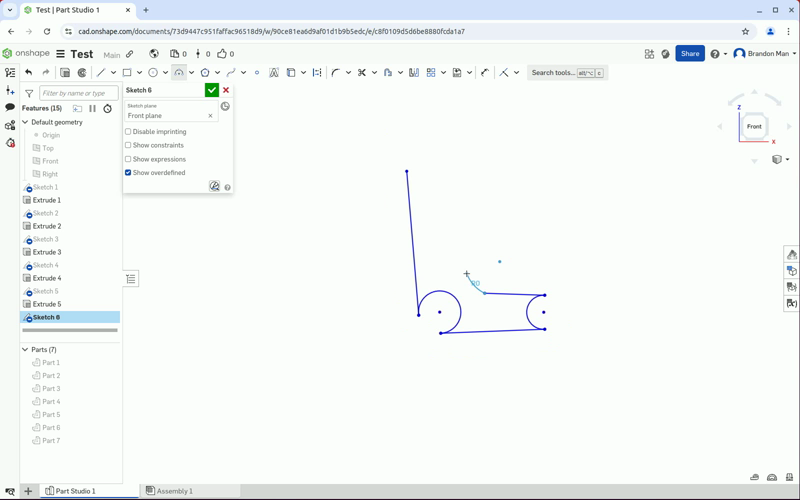
scroll(-6)
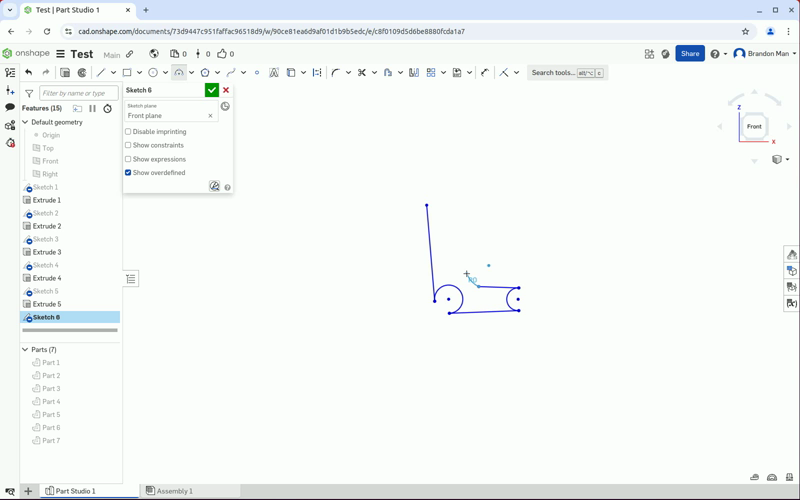
scroll(-6)
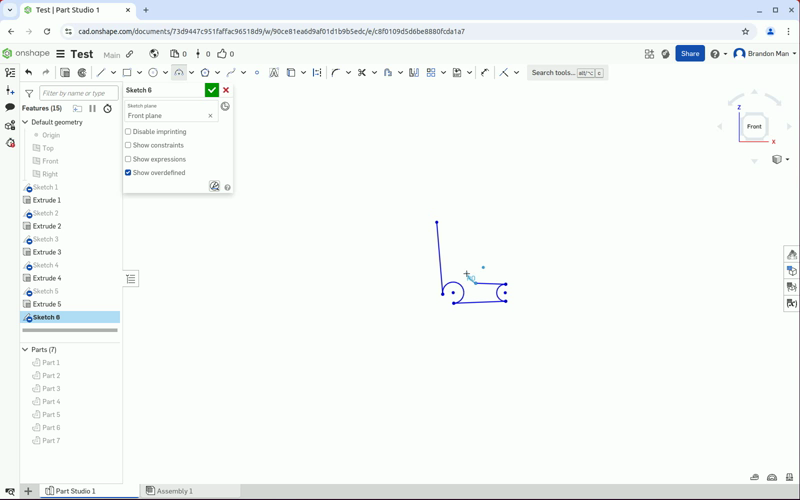
scroll(-6)
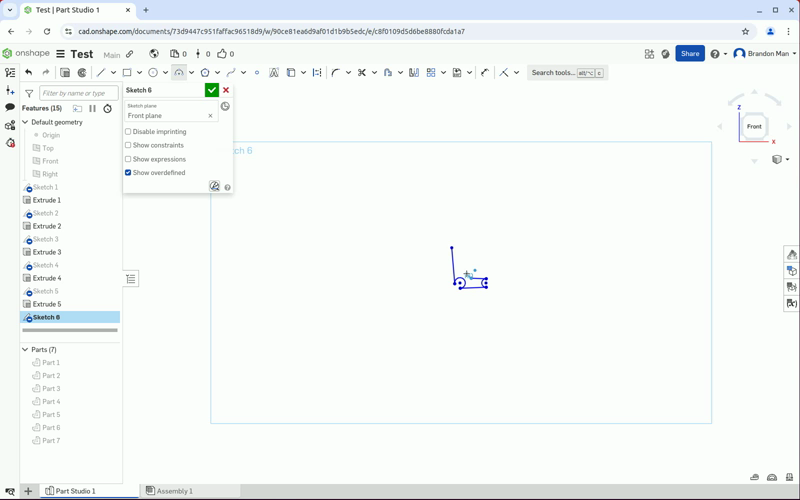
mouse_move(467, 276)
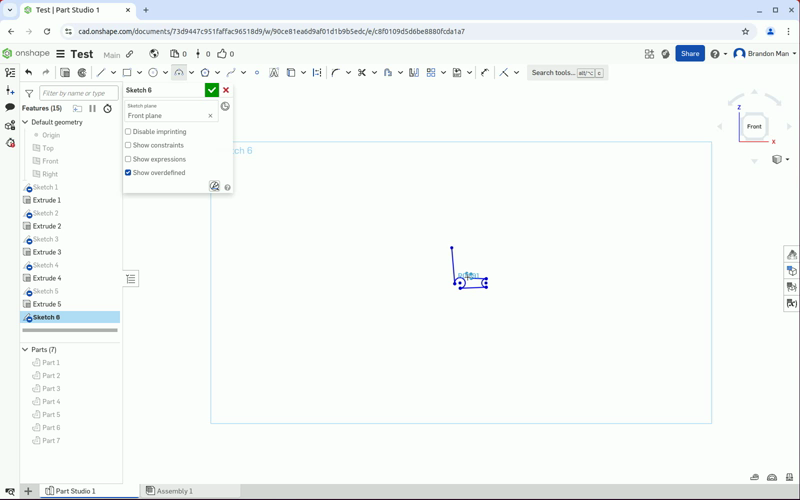
scroll(6)
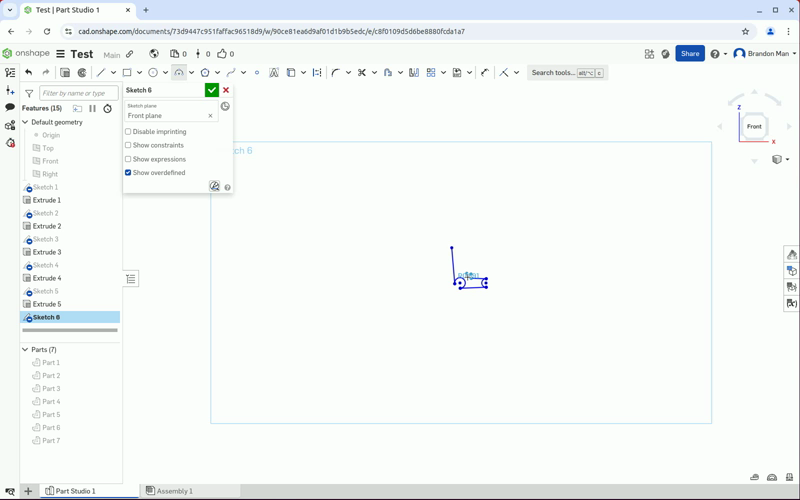
scroll(6)
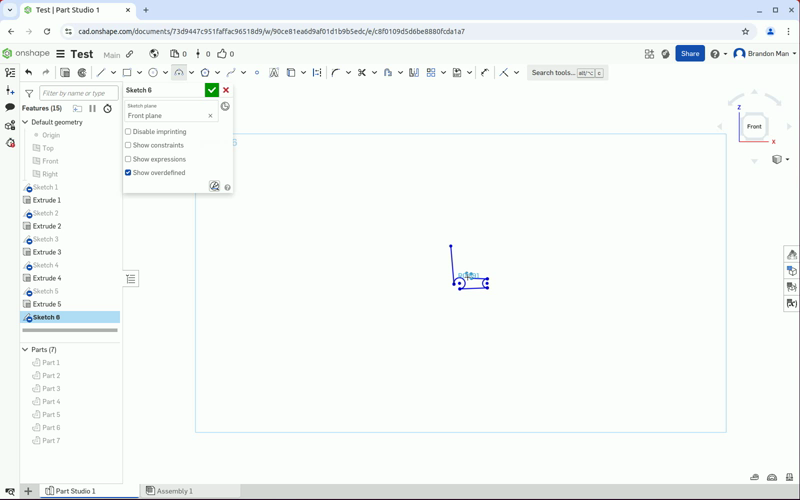
scroll(6)
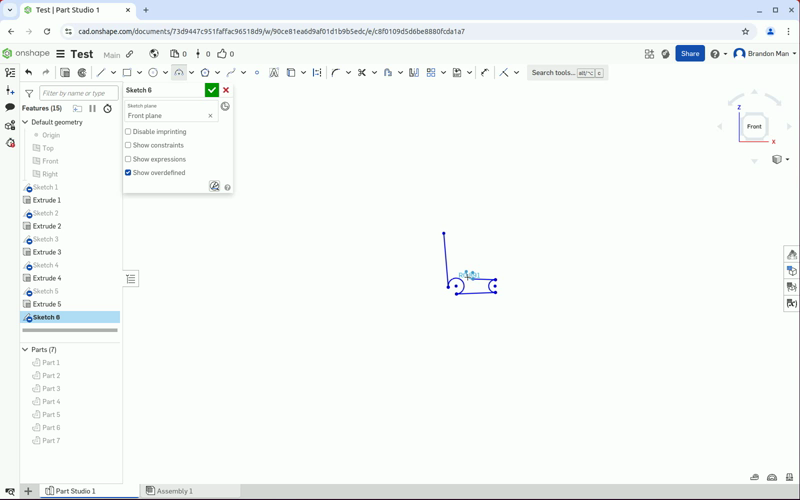
scroll(6)
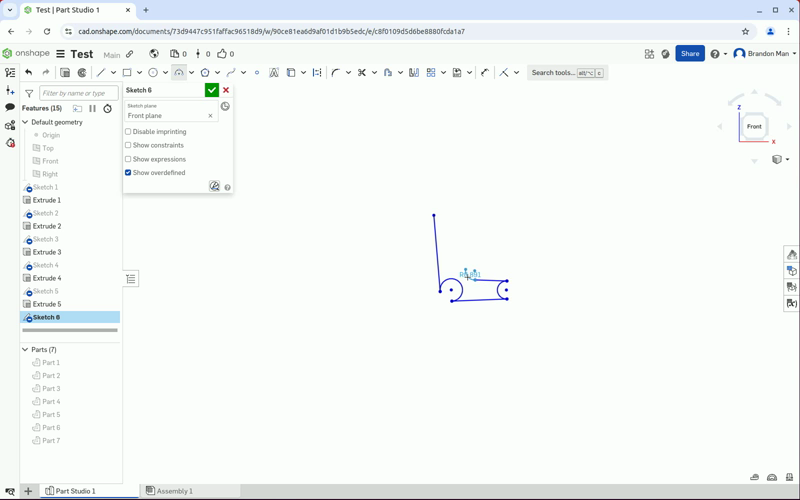
scroll(6)
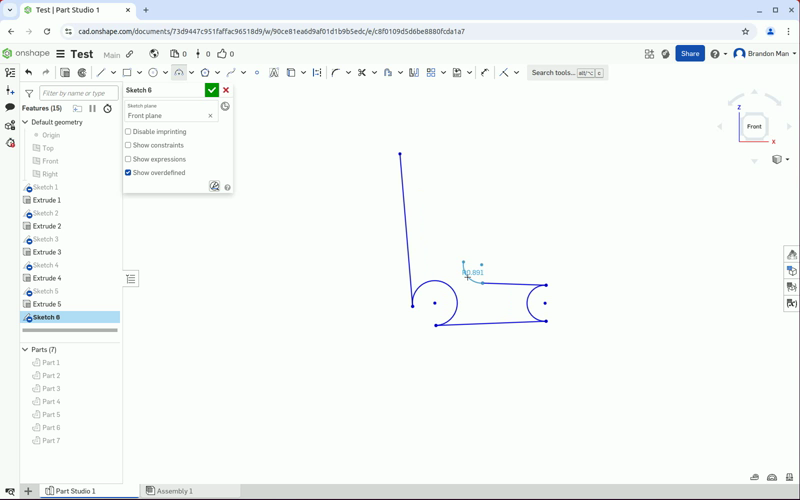
scroll(6)
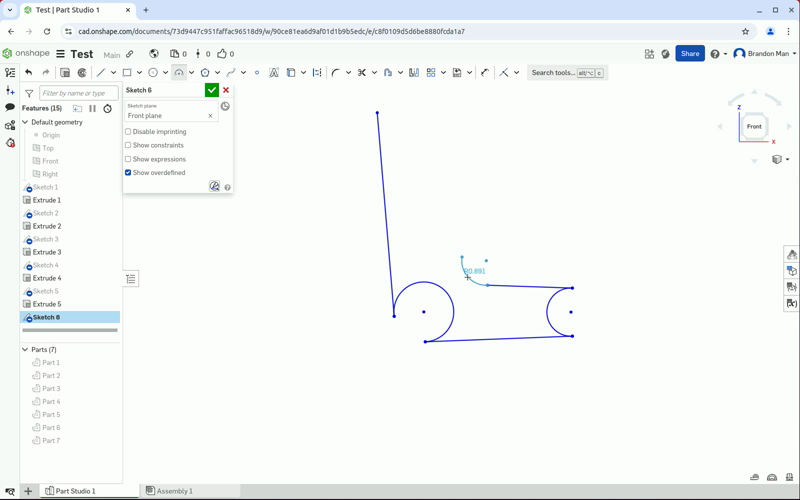
scroll(6)
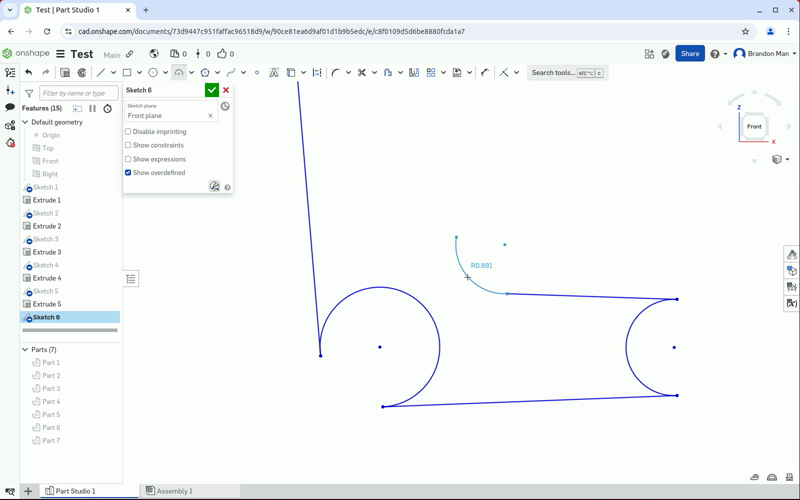
click(467, 276)
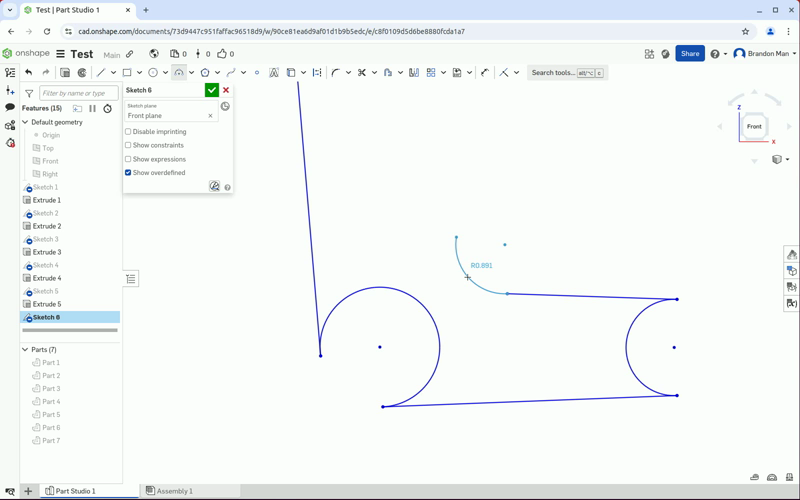
scroll(-6)
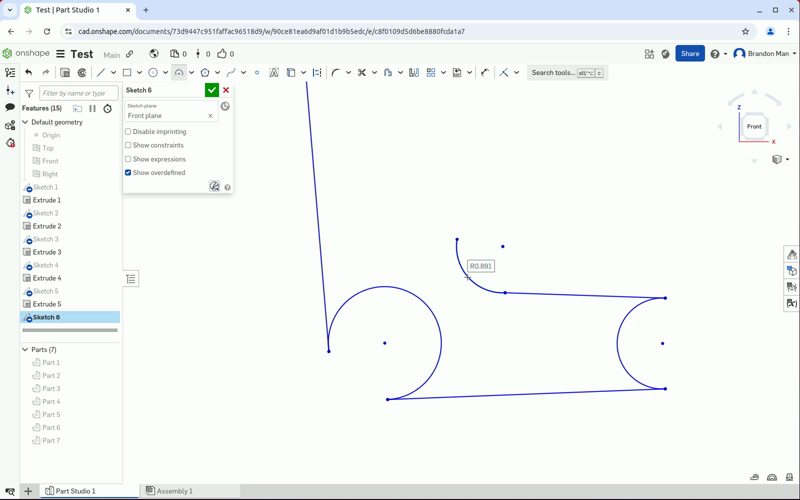
scroll(-6)
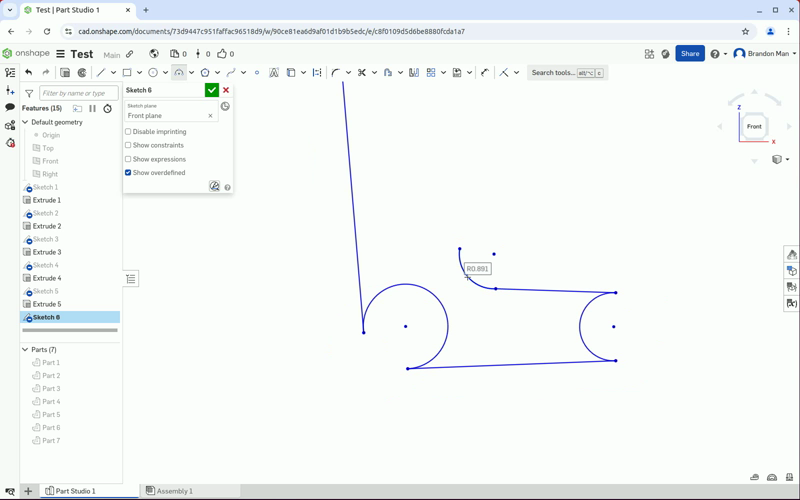
scroll(-6)
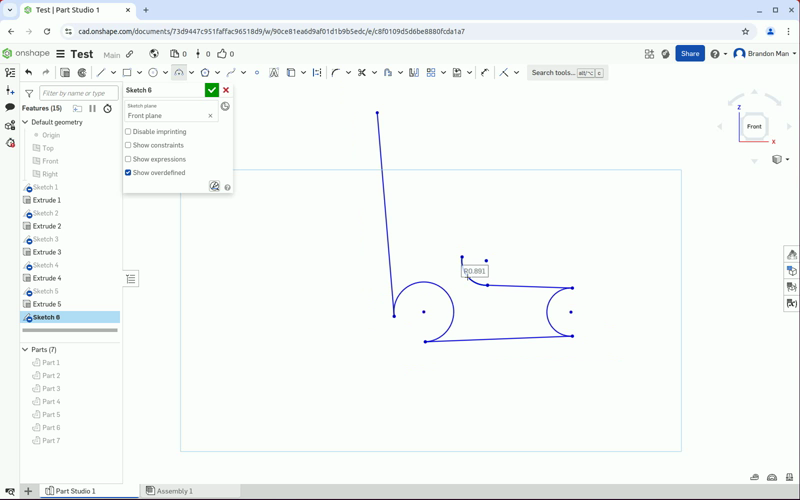
scroll(-6)
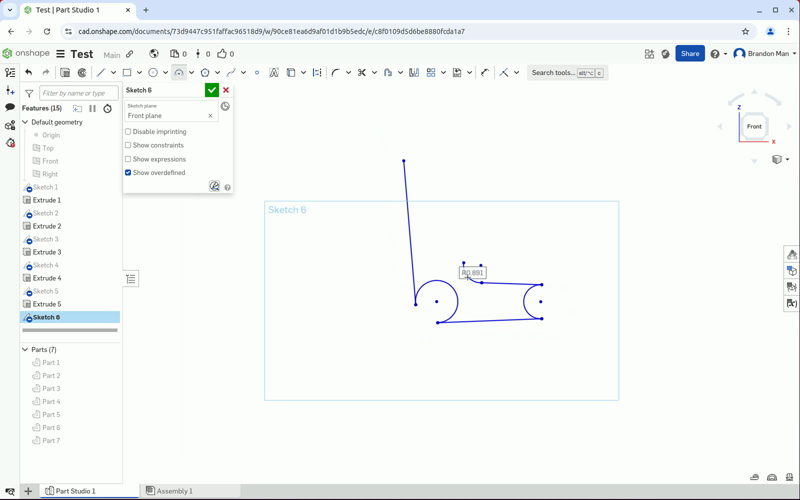
scroll(-6)
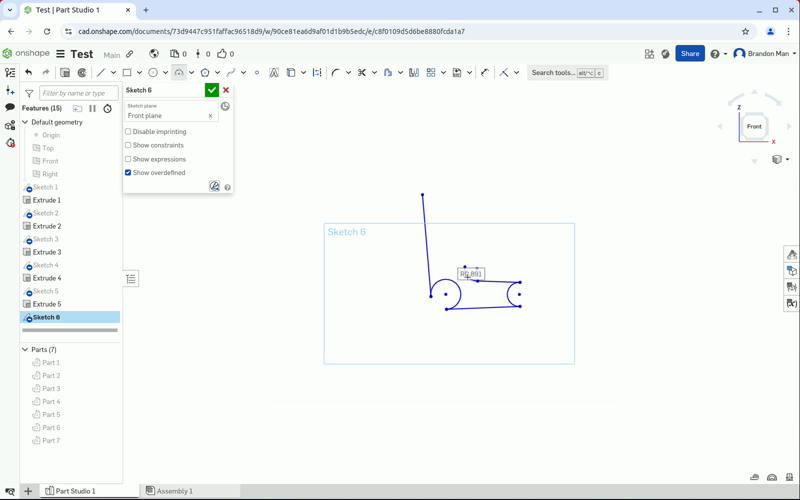
scroll(-6)
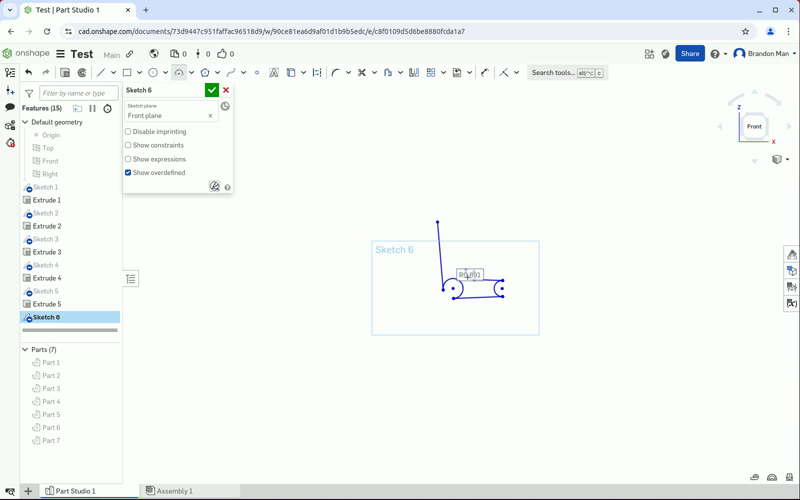
scroll(-6)
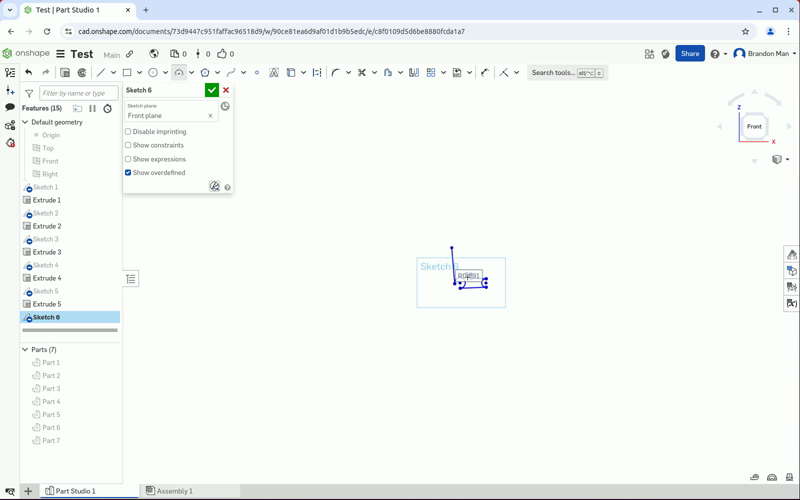
key_up(shift)
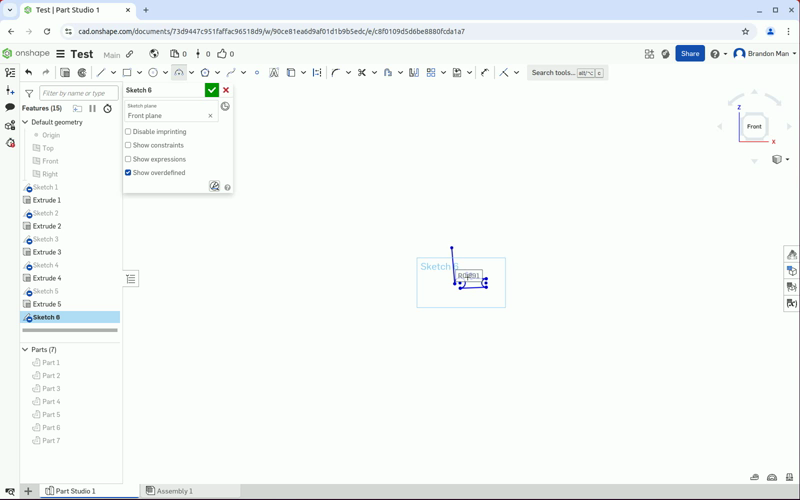
key(esc)
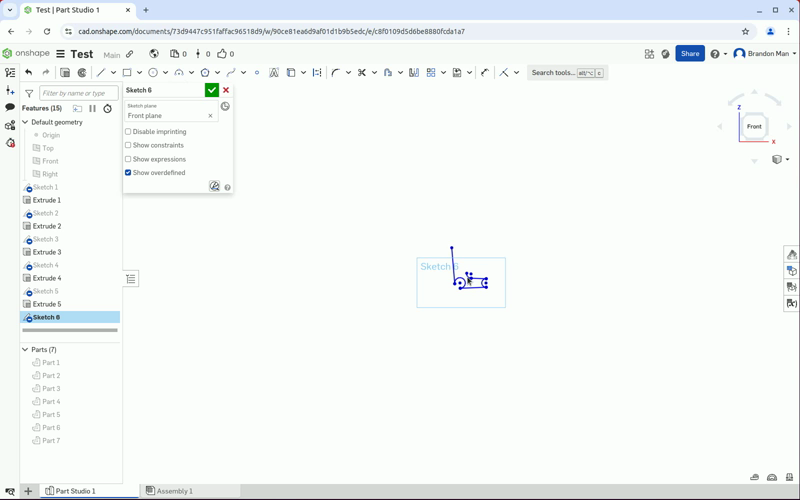
key(l)
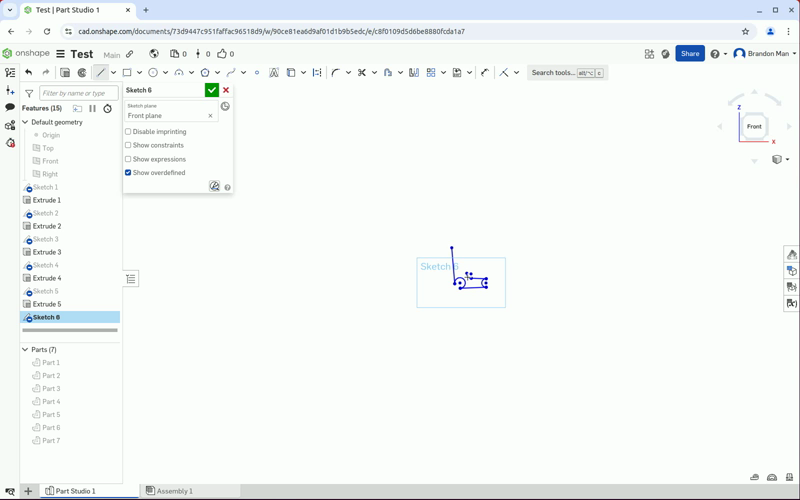
mouse_move(466, 273)
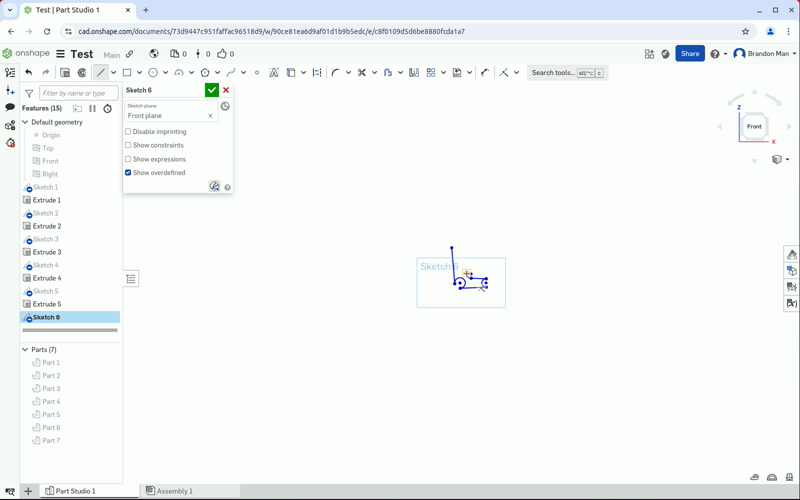
scroll(6)
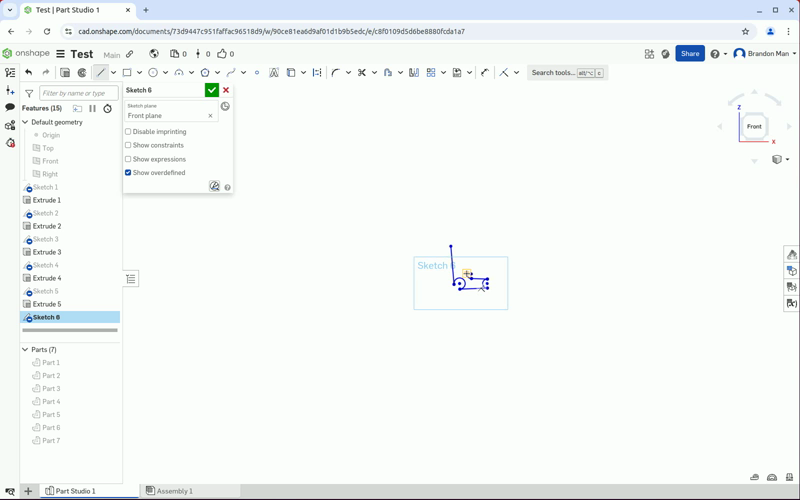
scroll(6)
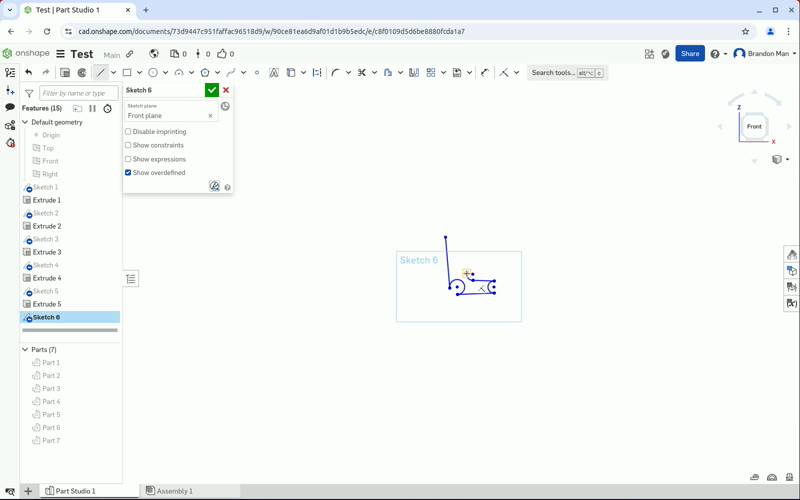
scroll(6)
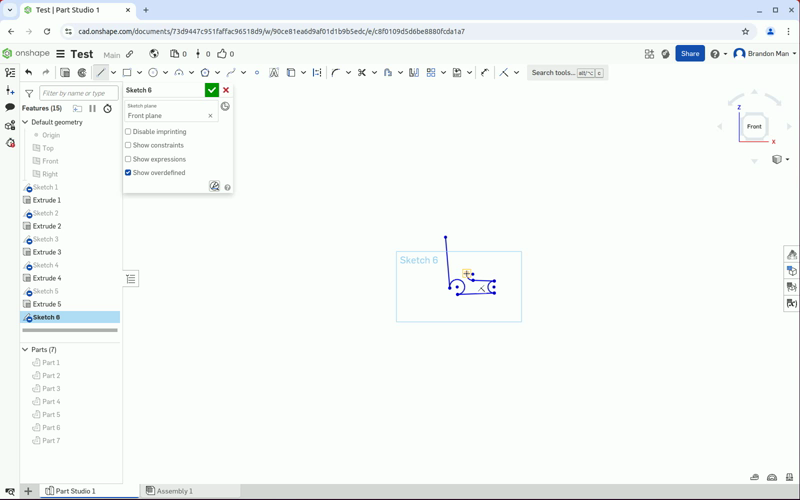
scroll(6)
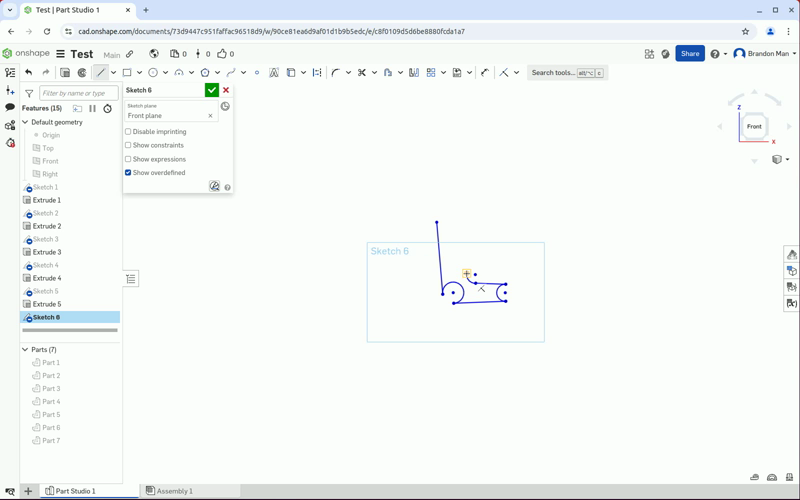
scroll(6)
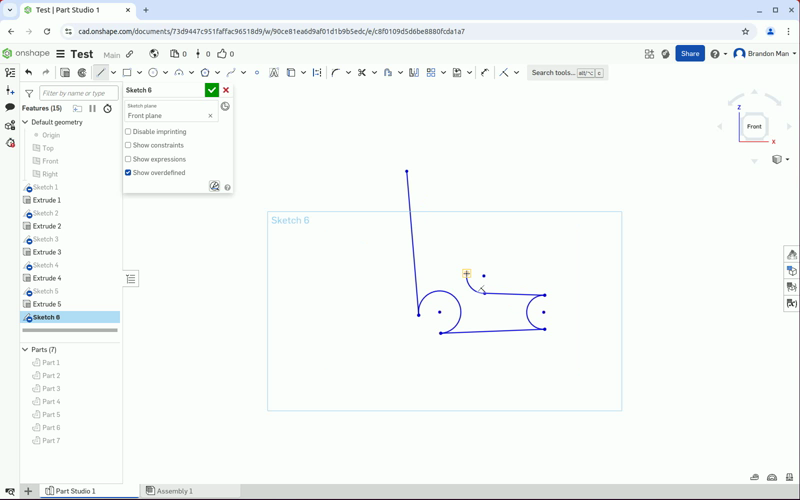
scroll(6)
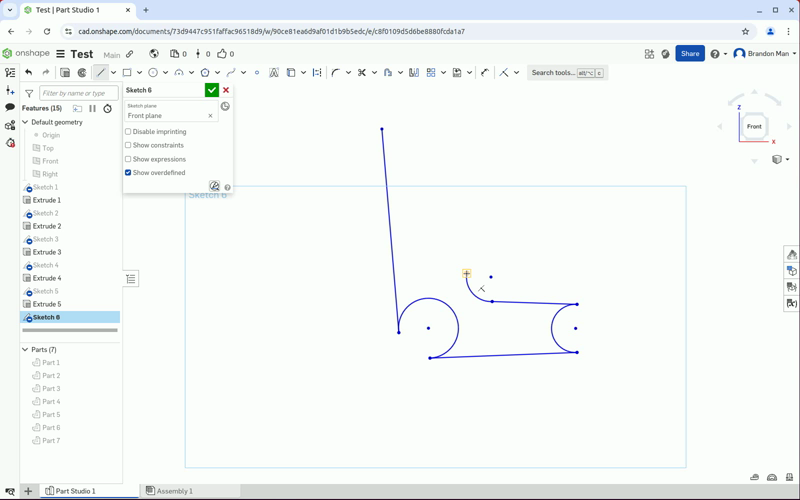
scroll(6)
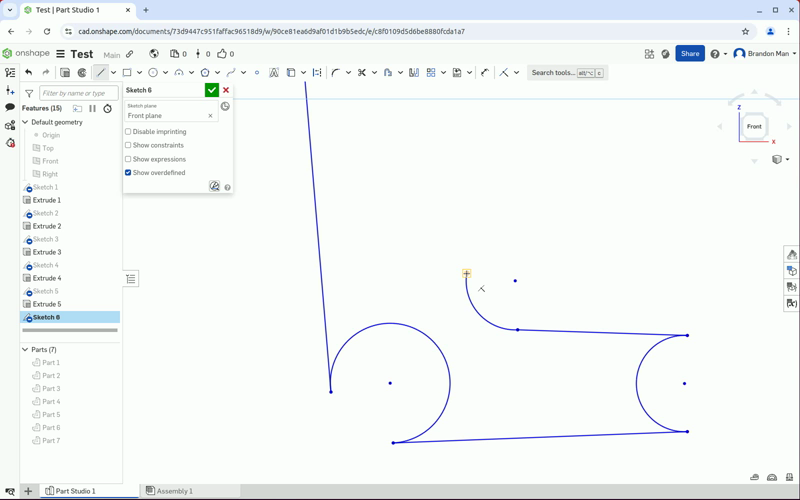
click(466, 273)
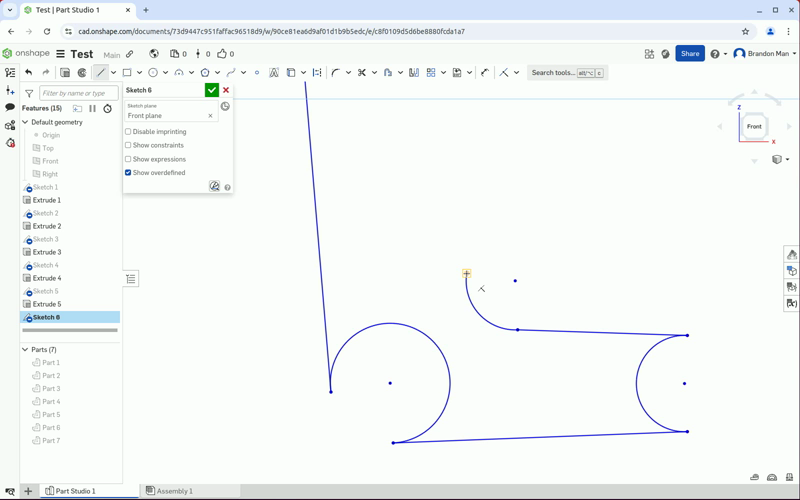
scroll(-6)
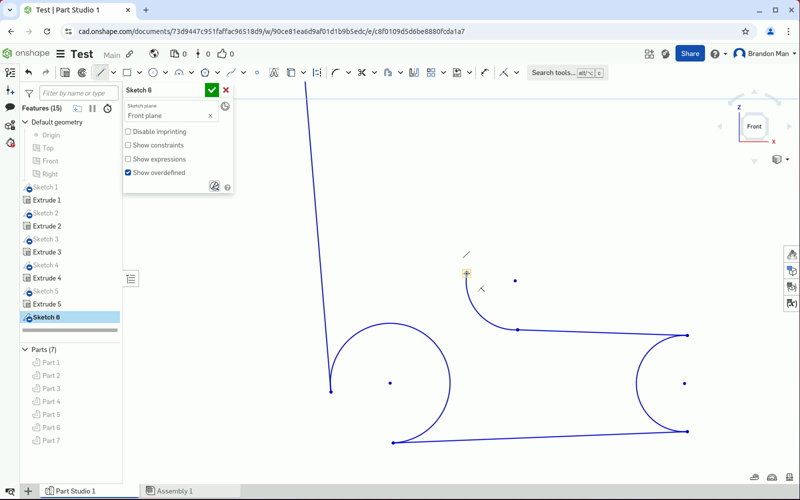
scroll(-6)
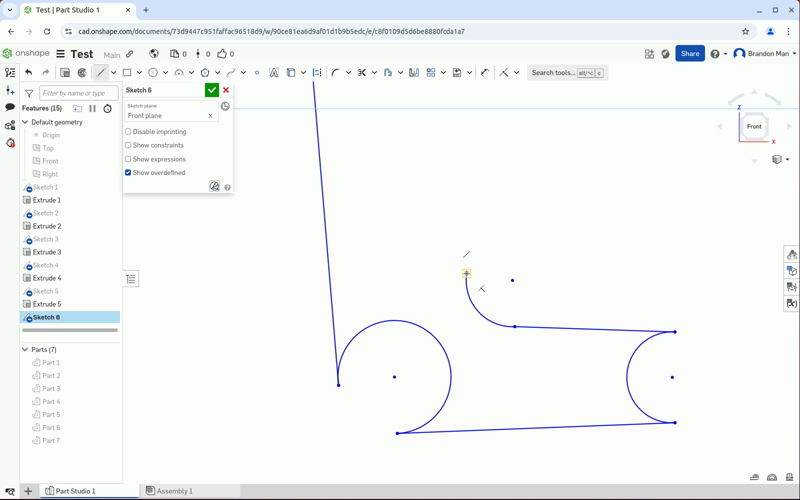
scroll(-6)
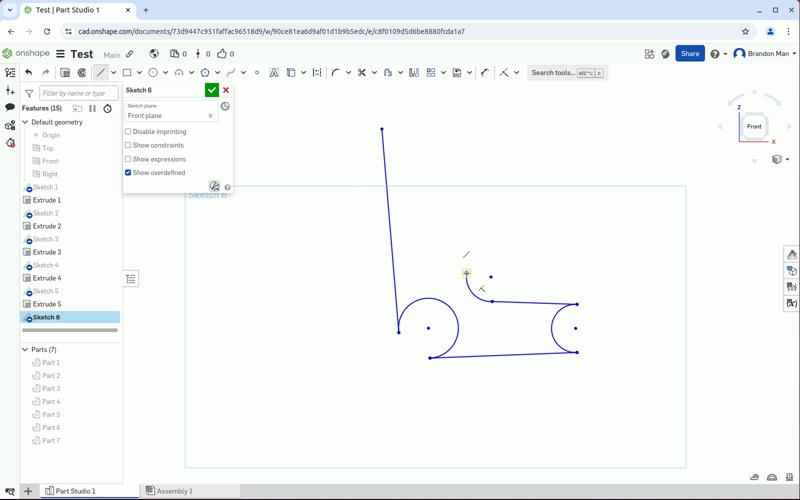
scroll(-6)
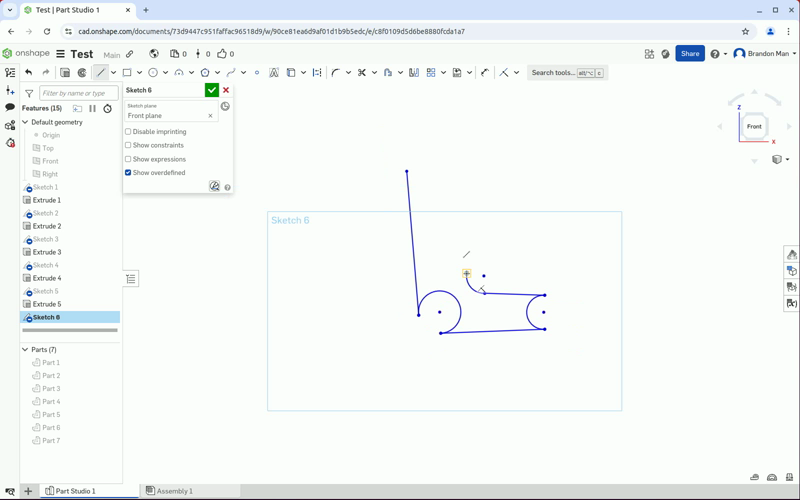
scroll(-6)
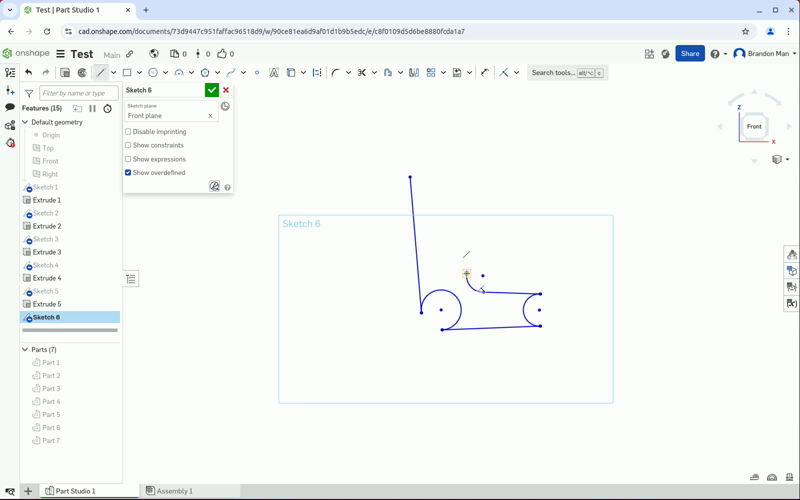
scroll(-6)
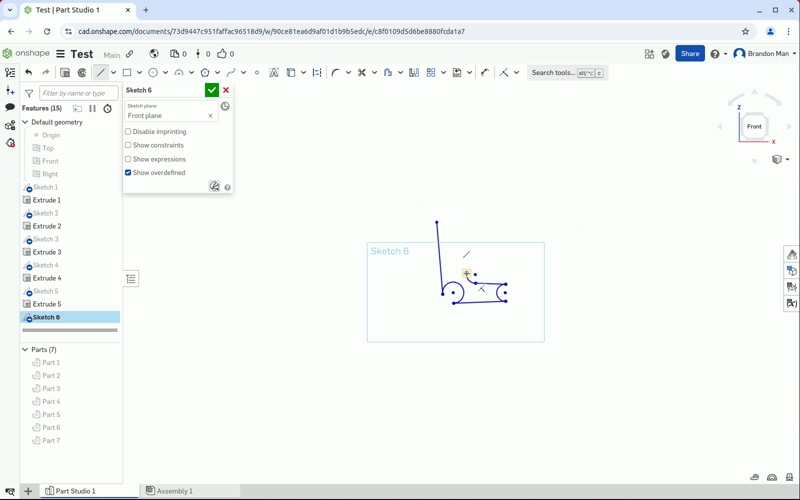
scroll(-6)
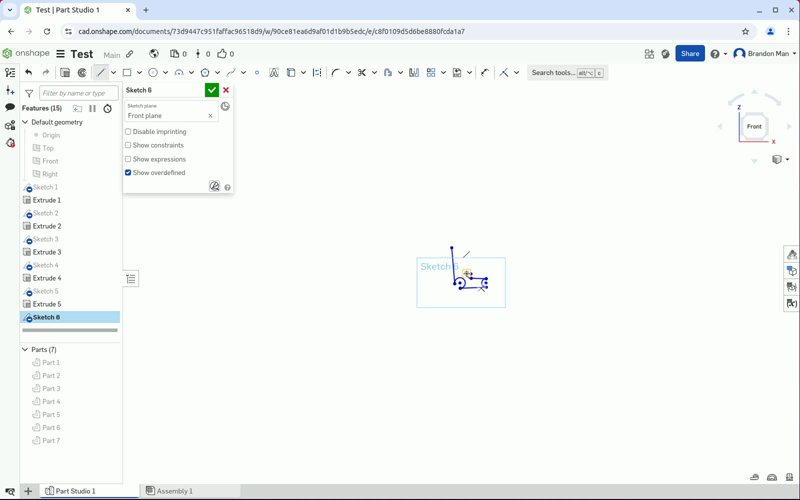
key_down(shift)
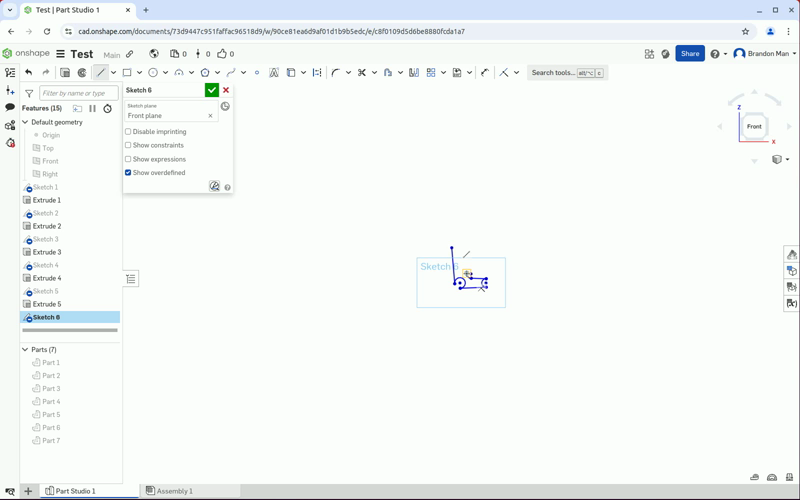
mouse_move(496, 273)
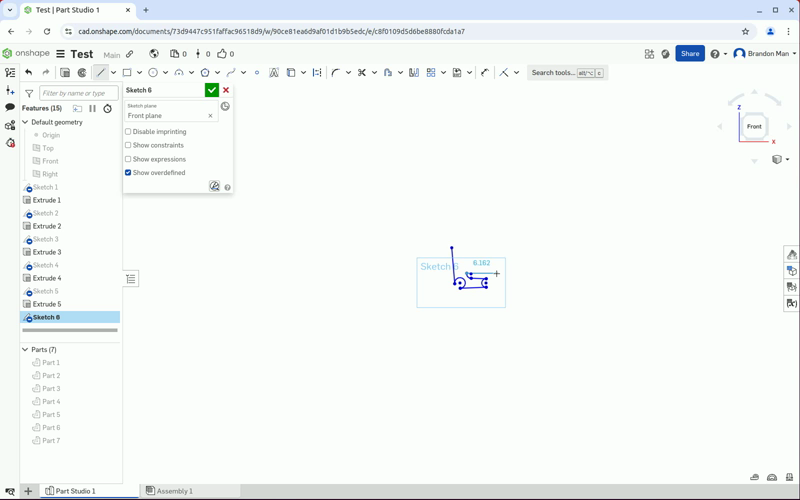
mouse_move(469, 247)
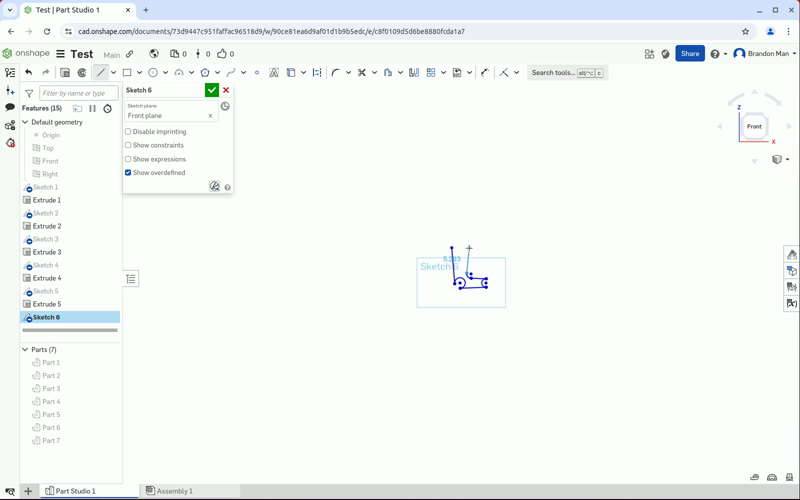
click(469, 247)
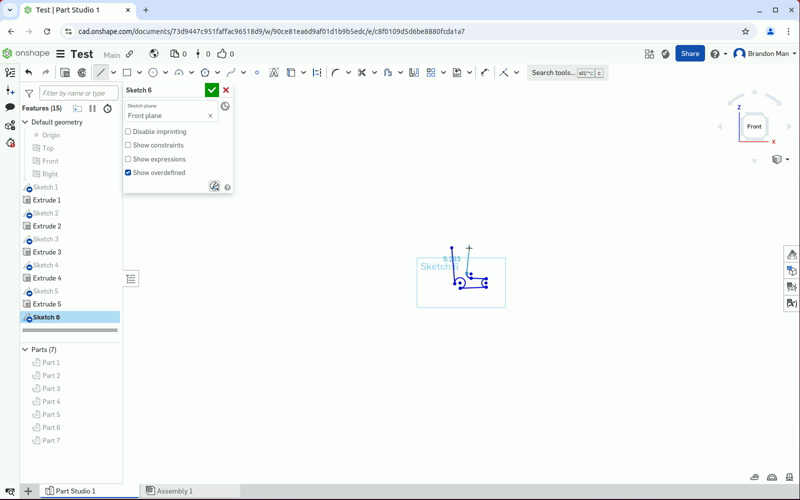
key_up(shift)
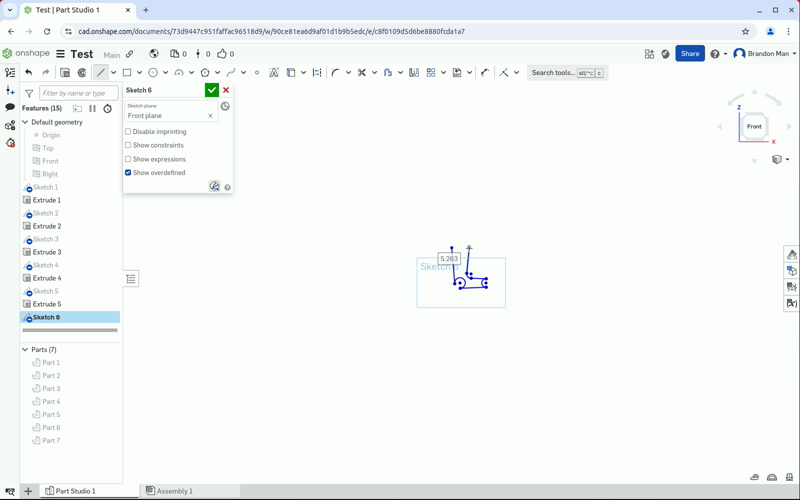
key(esc)
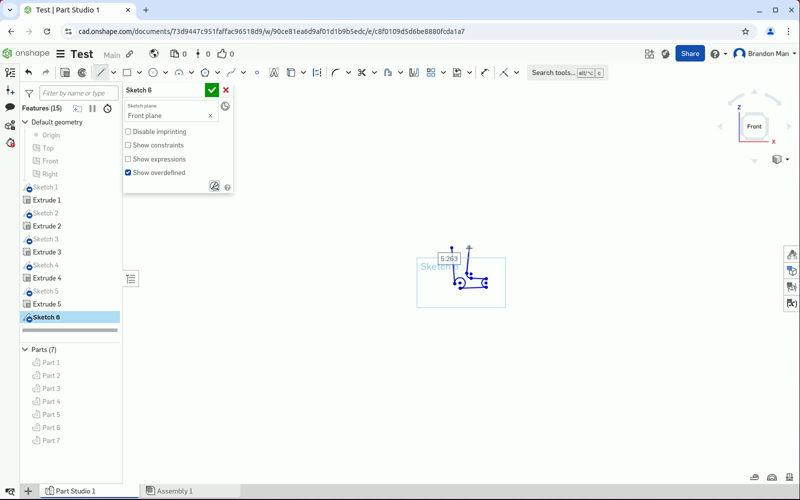
key(a)
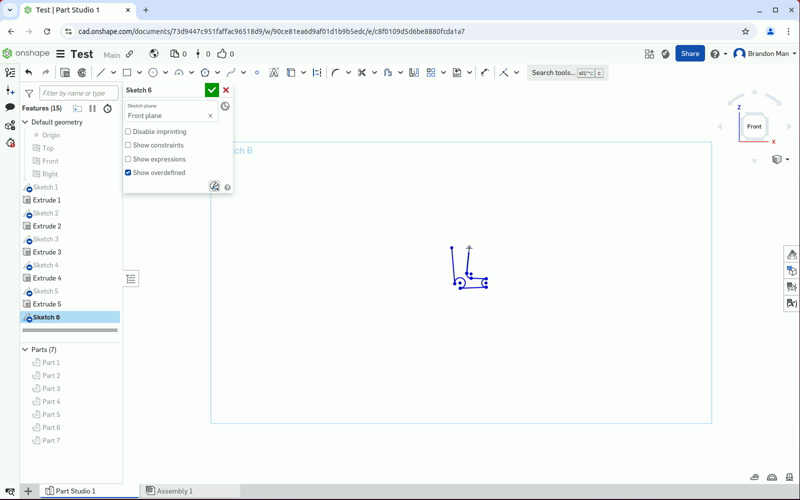
mouse_move(469, 247)
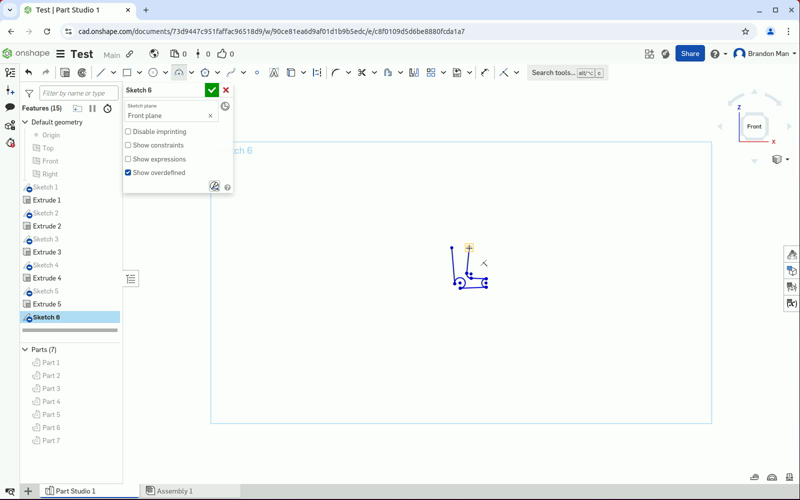
click(469, 247)
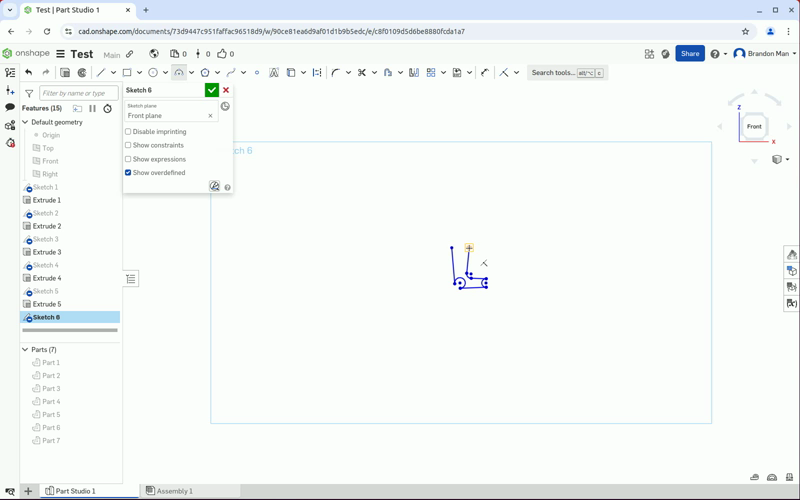
mouse_move(451, 247)
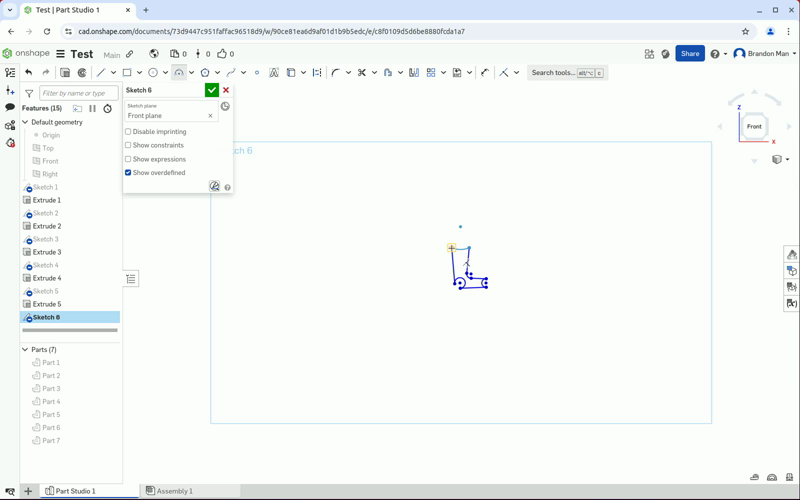
click(451, 247)
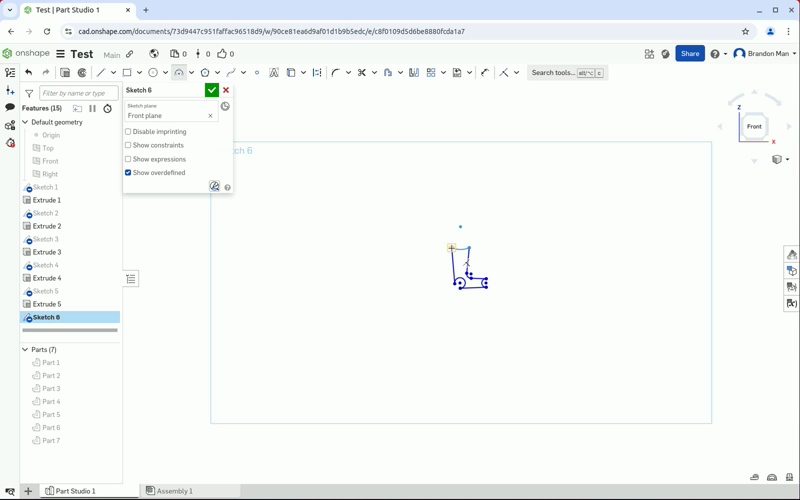
key_down(shift)
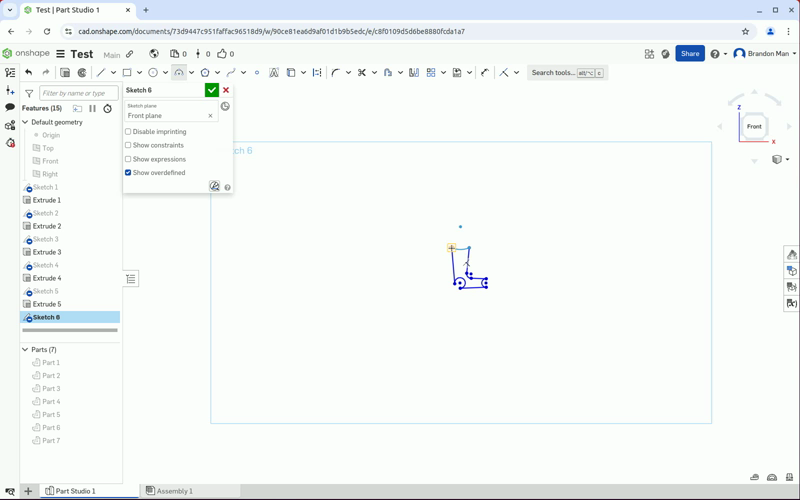
mouse_move(460, 255)
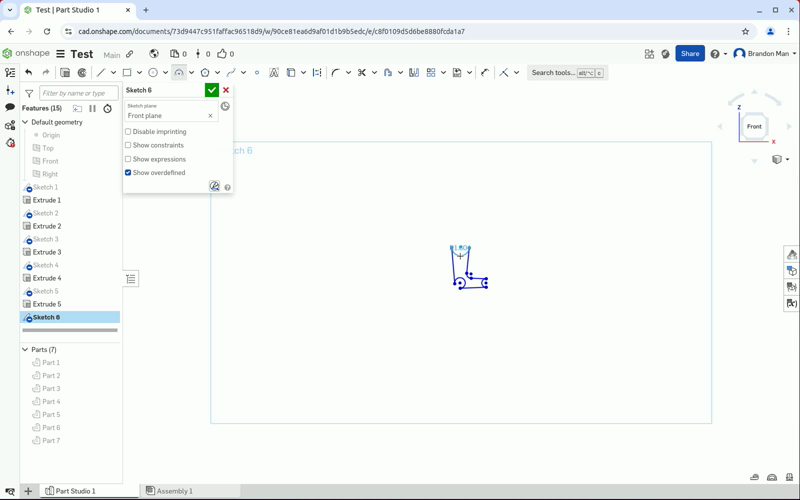
click(460, 255)
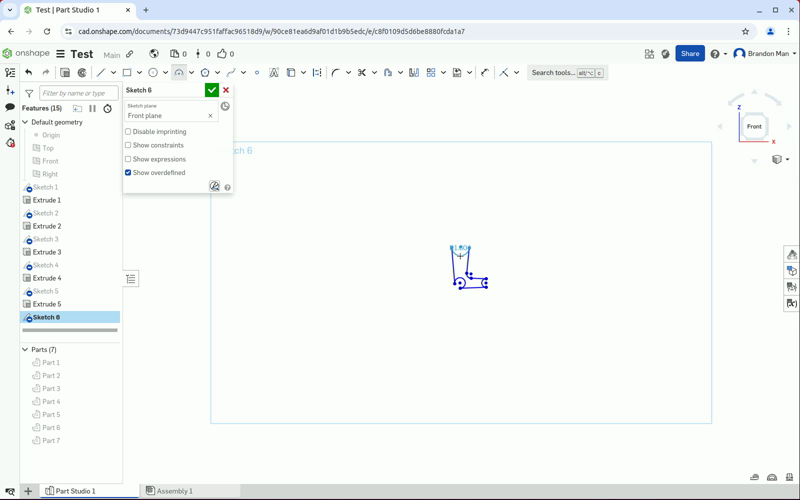
key_up(shift)
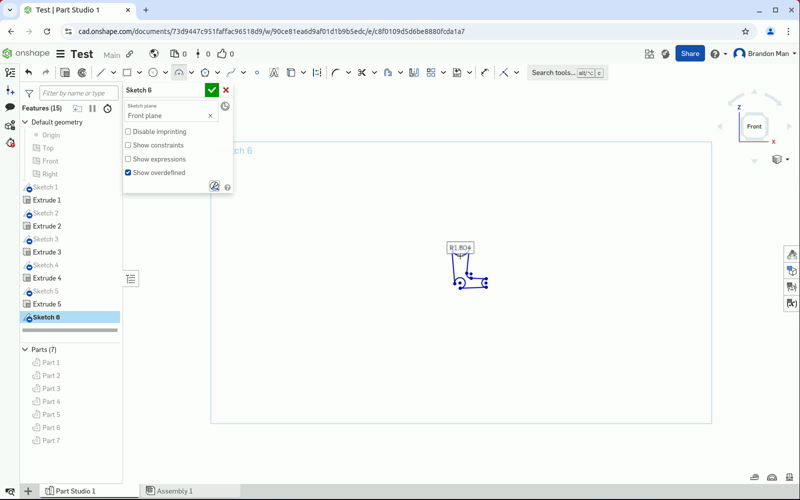
key(esc)
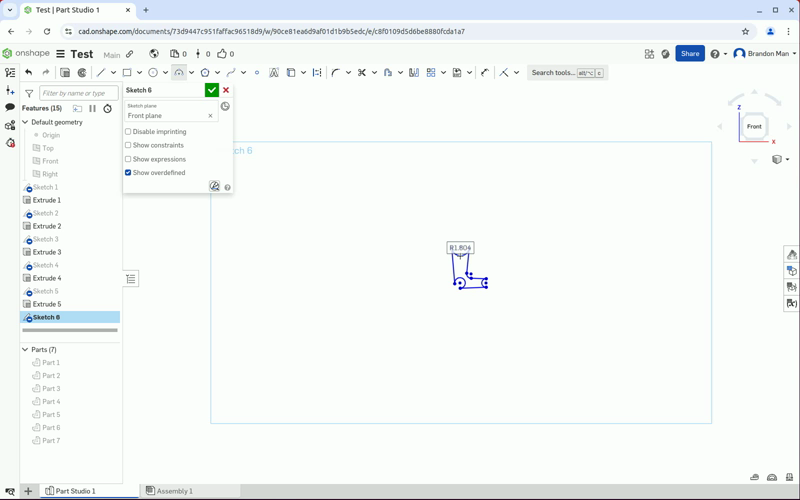
mouse_move(467, 261)
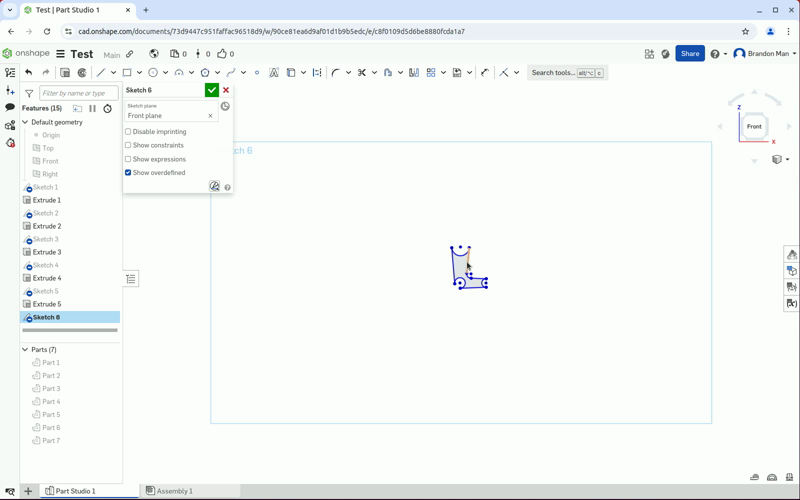
scroll(6)
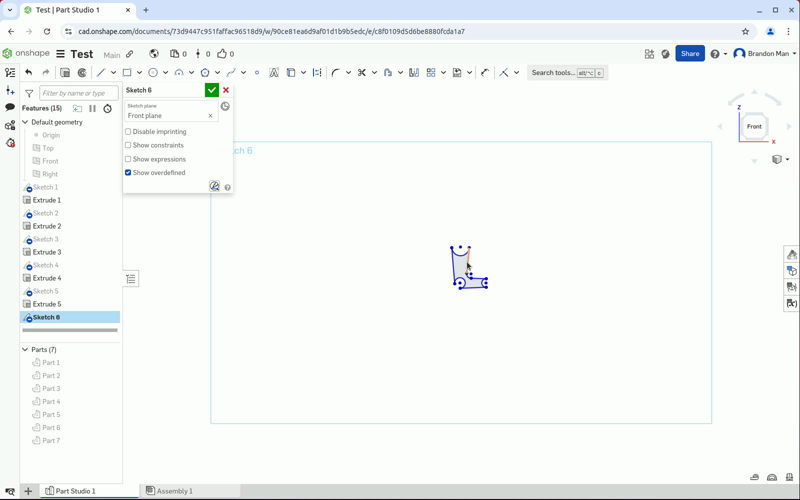
scroll(6)
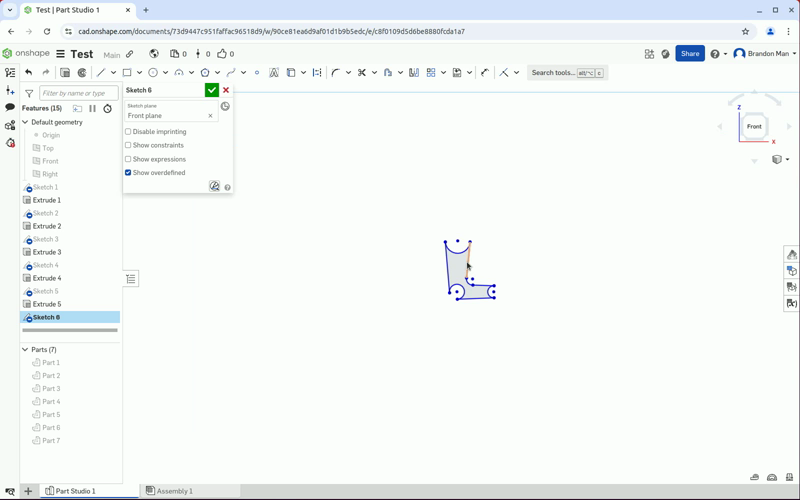
scroll(6)
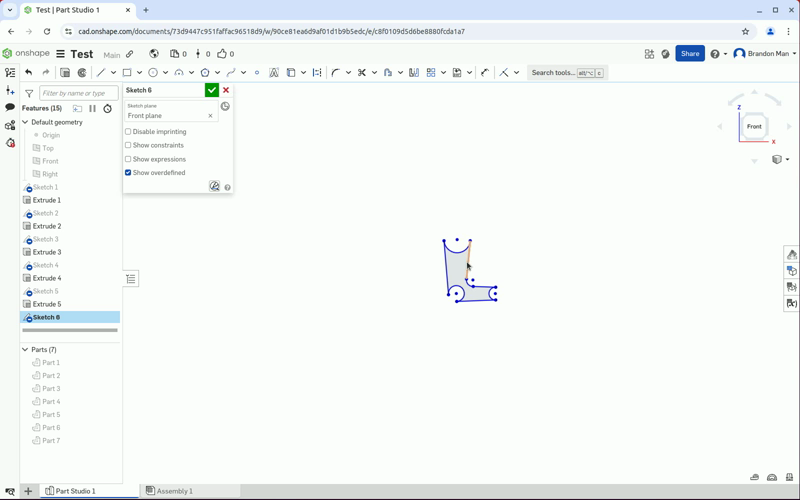
scroll(6)
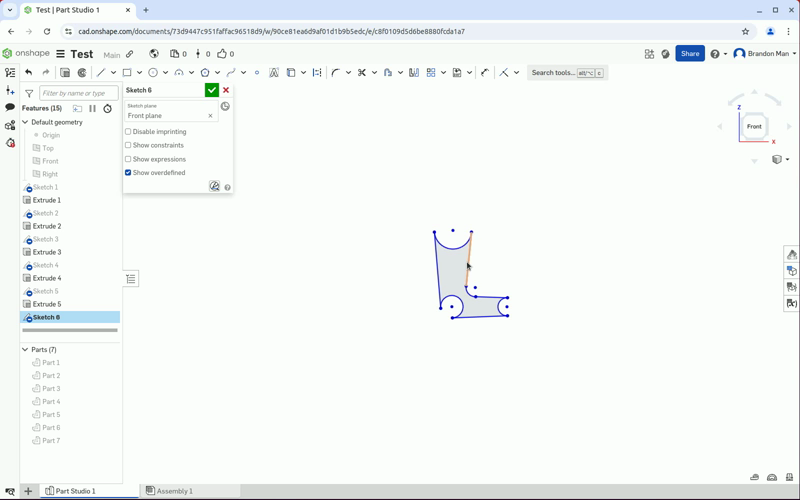
scroll(6)
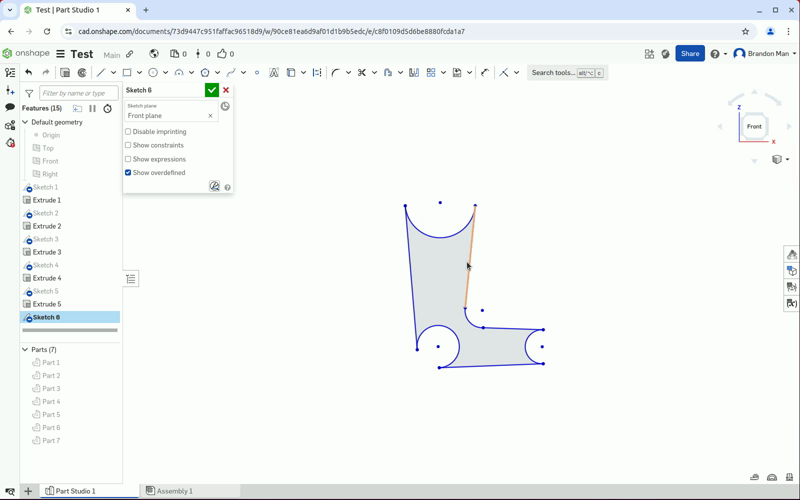
scroll(6)
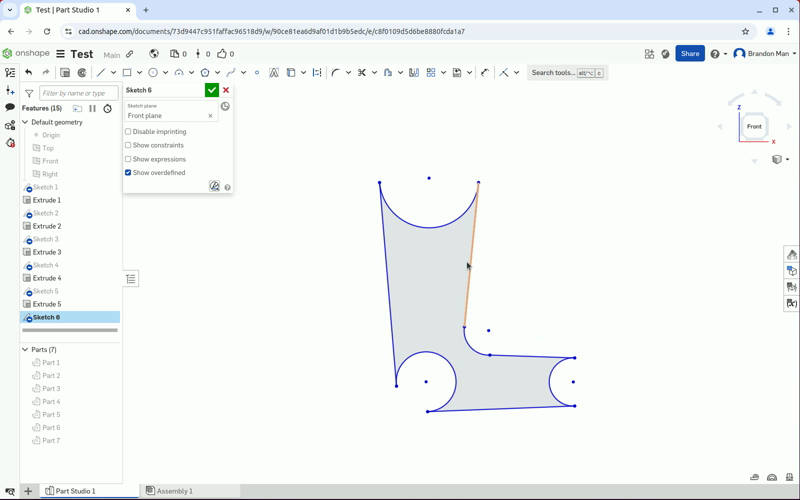
scroll(6)
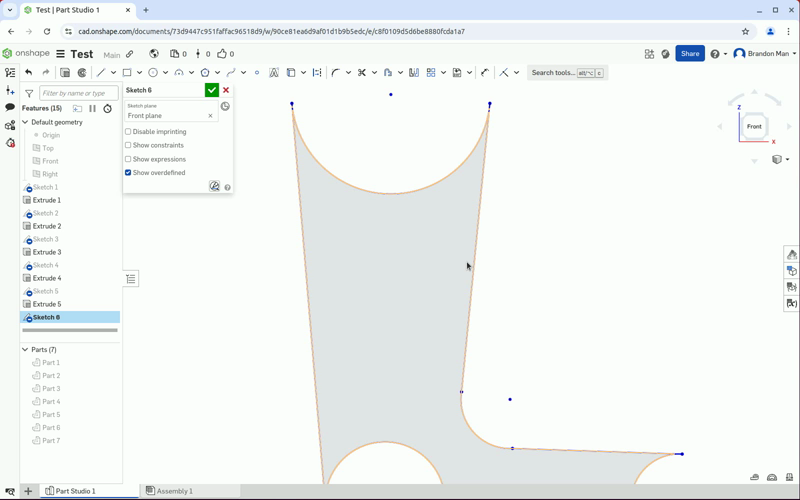
click(467, 261)
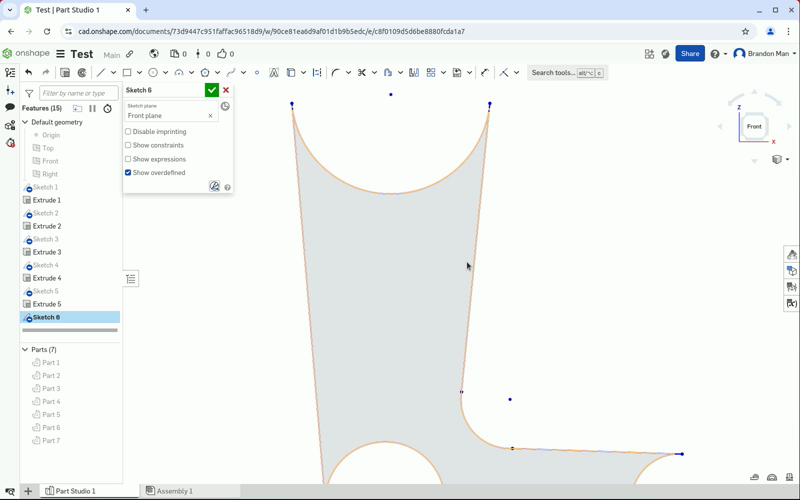
scroll(-6)
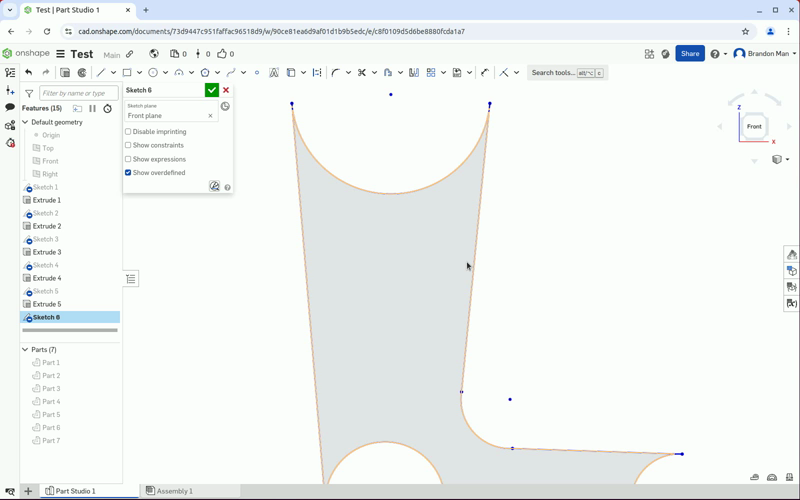
scroll(-6)
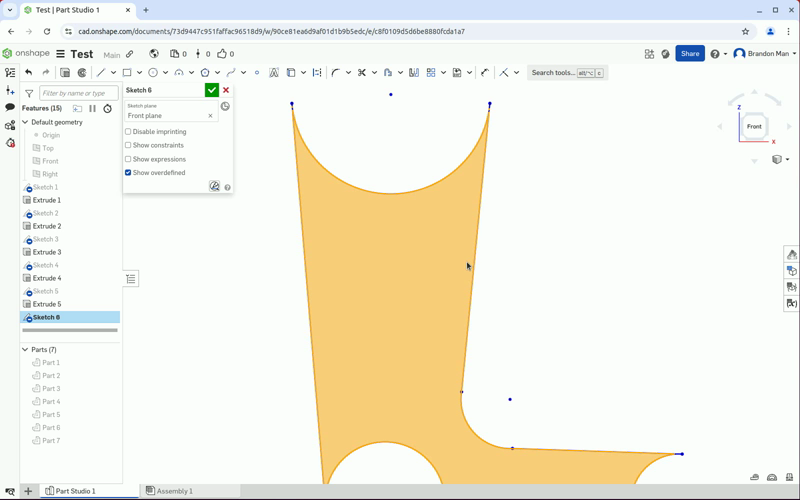
scroll(-6)
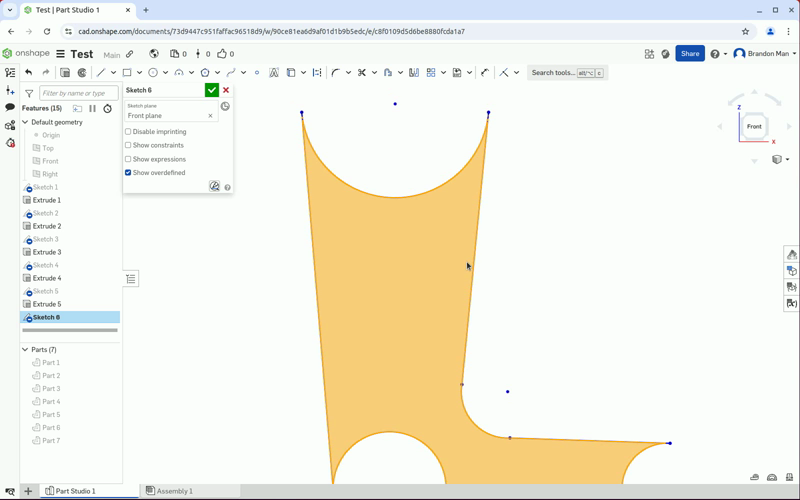
scroll(-6)
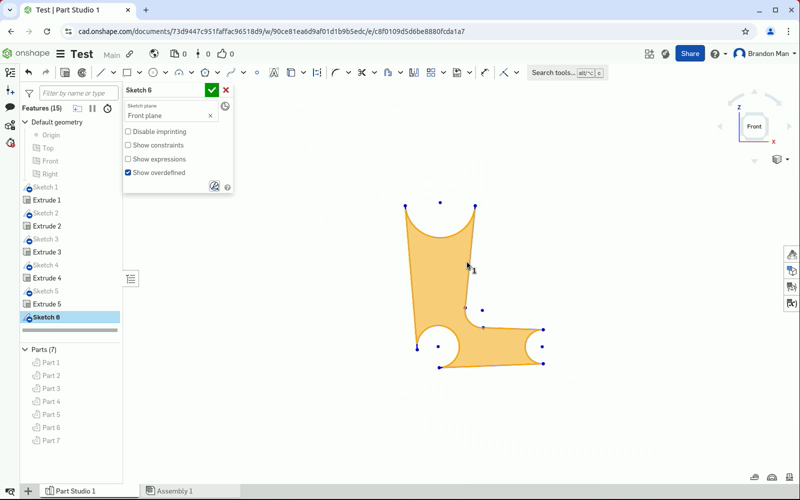
scroll(-6)
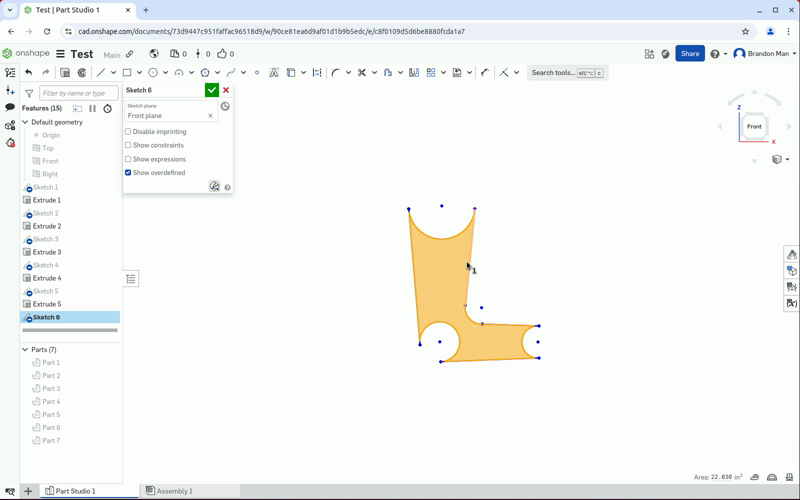
scroll(-6)
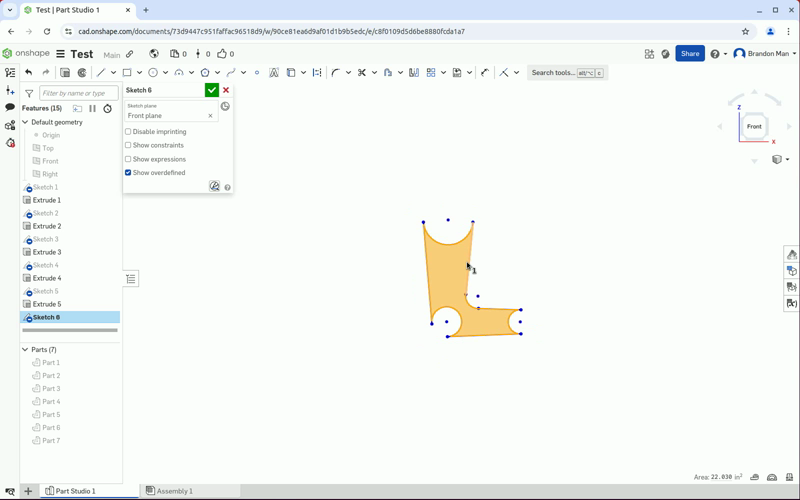
scroll(-6)
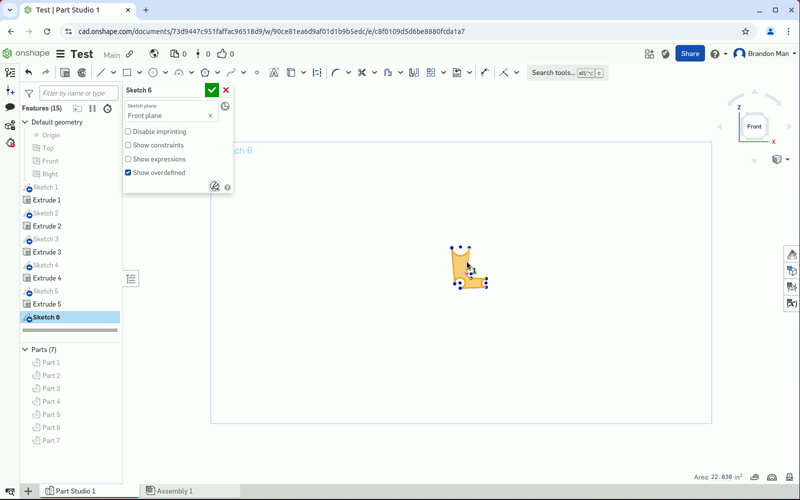
mouse_move(73, 352)
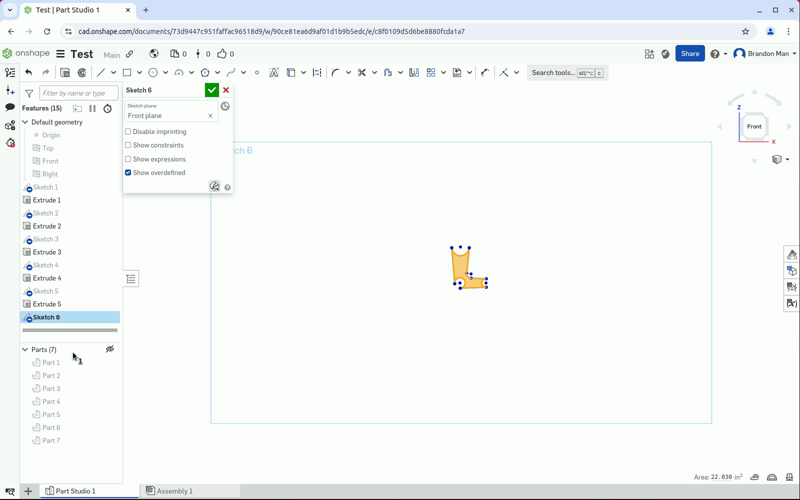
key(shift+y)
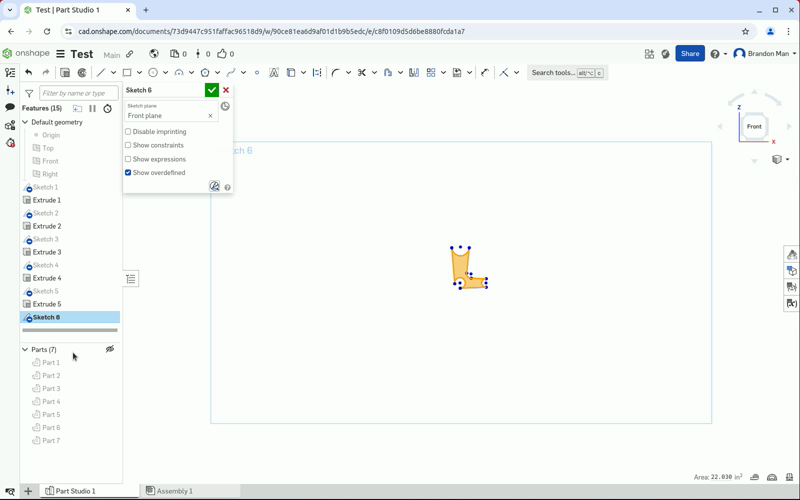
key(shift+e)
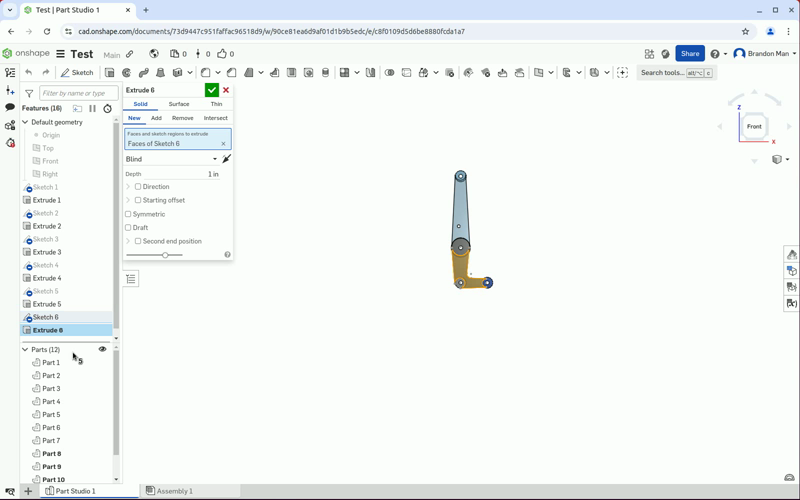
mouse_move(143, 106)
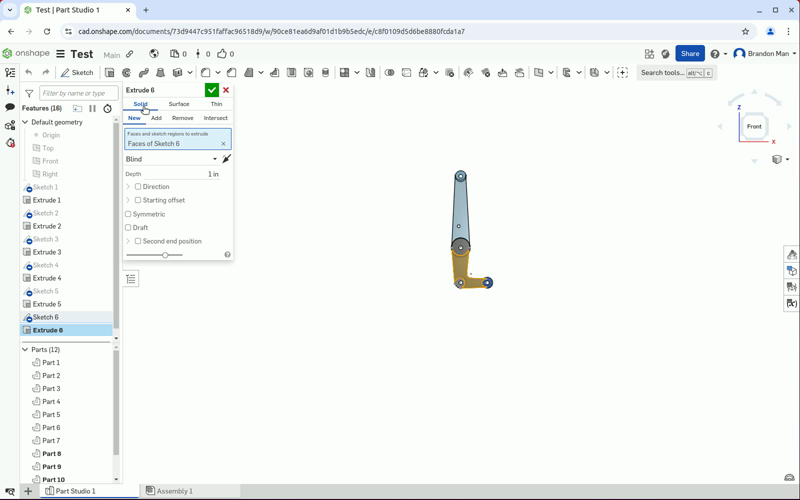
click(143, 106)
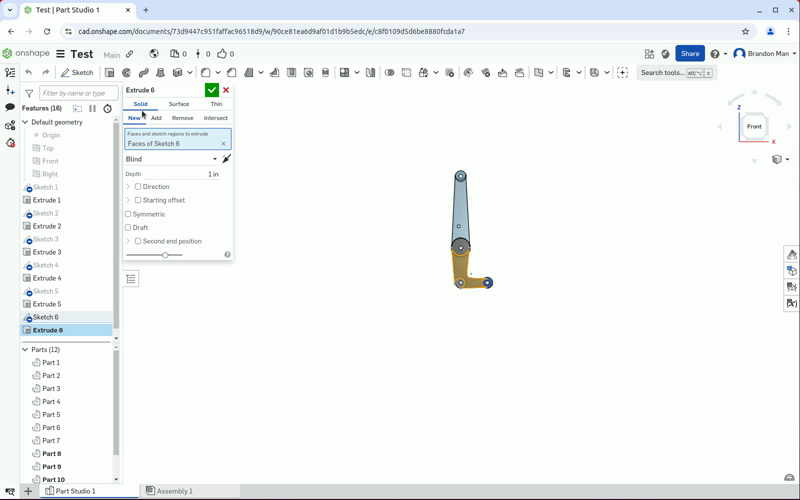
mouse_move(137, 120)
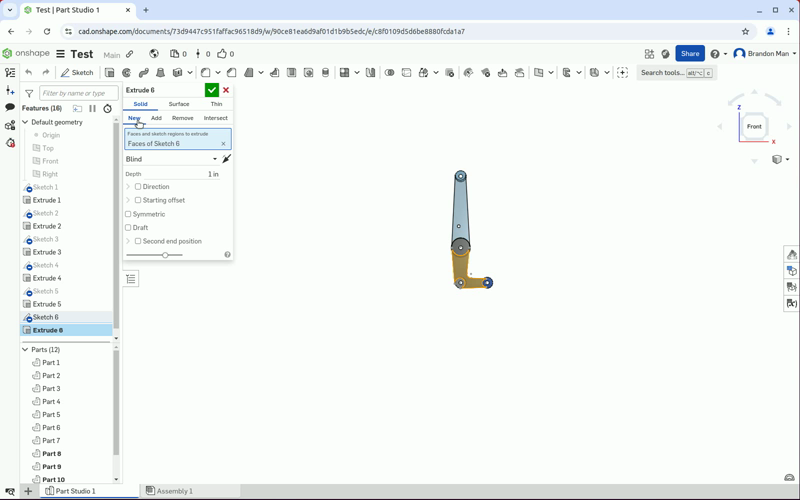
click(137, 120)
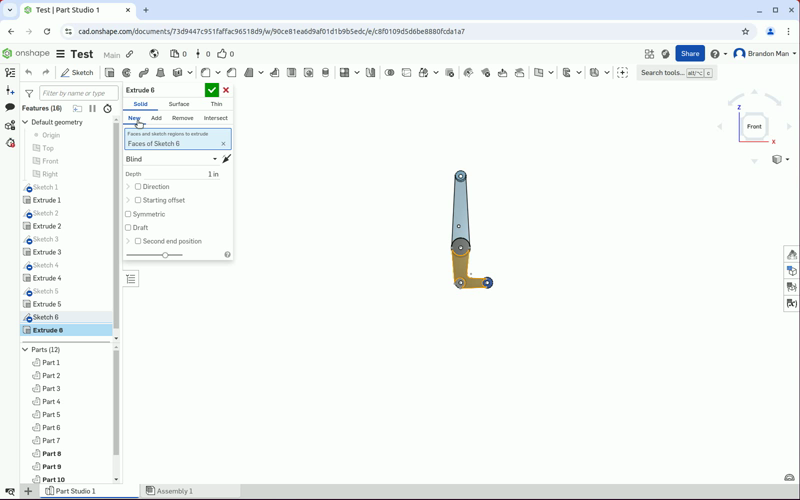
key(tab, 4)
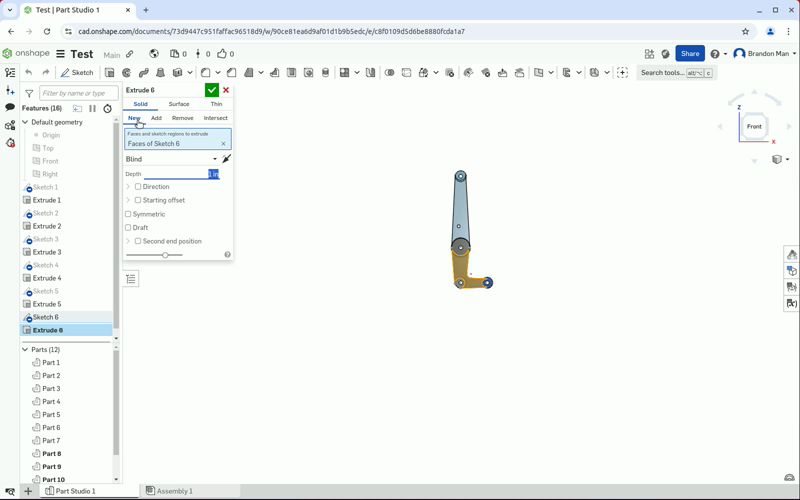
text(0.241)
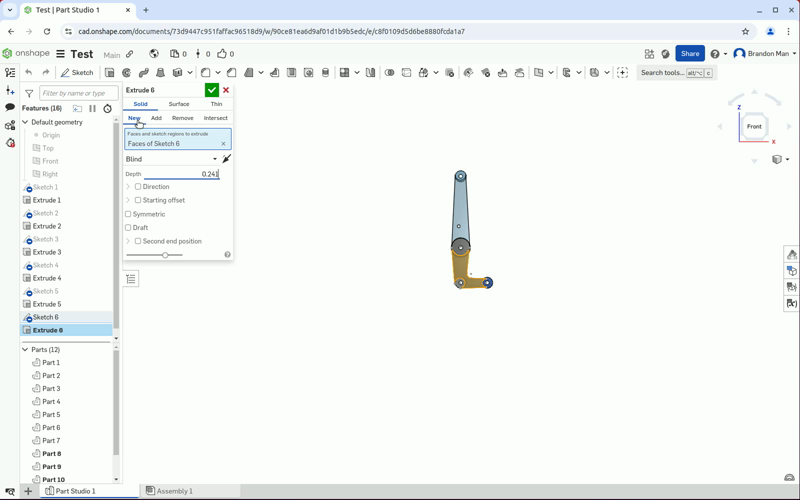
key(enter)
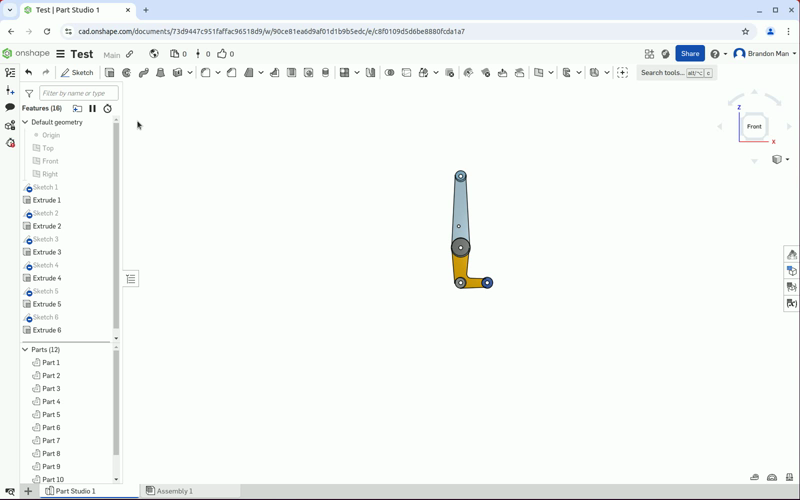
key(shift+h)
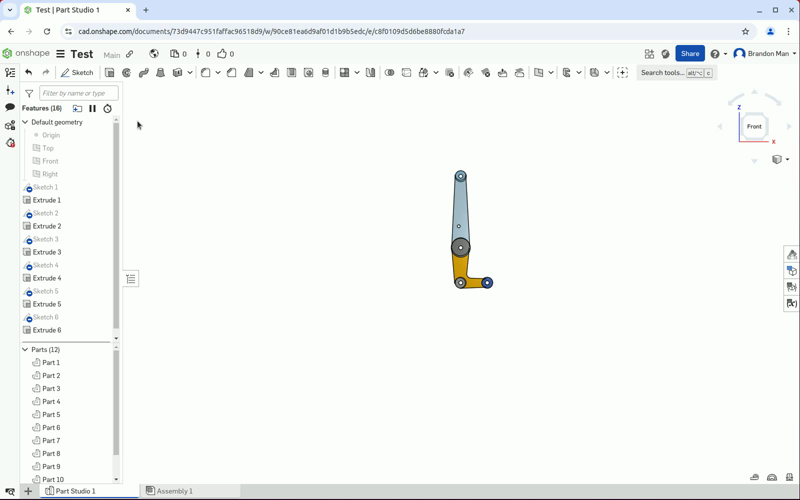
key(shift+h)
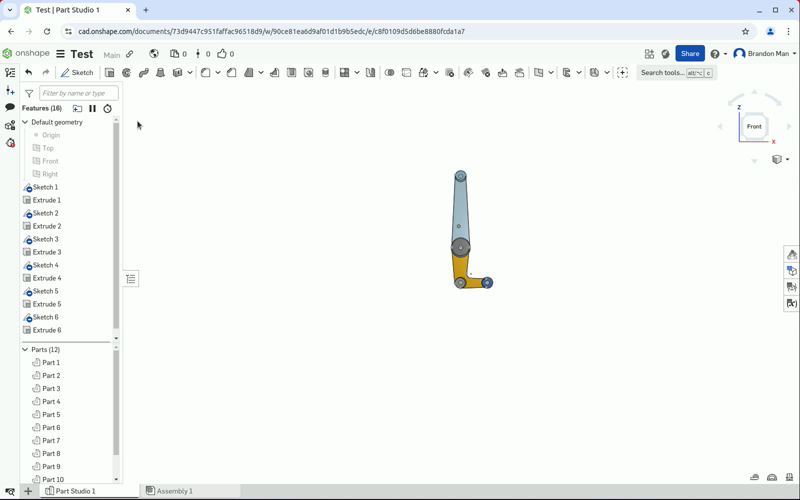
key(shift+7)
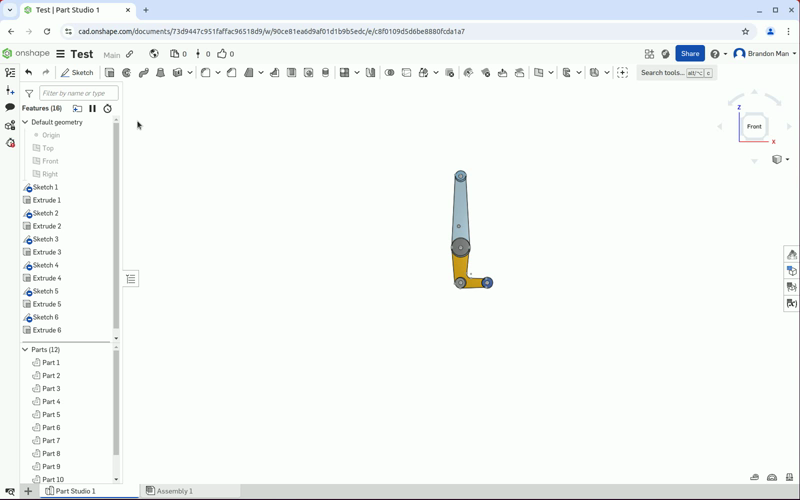
key(left, 2)
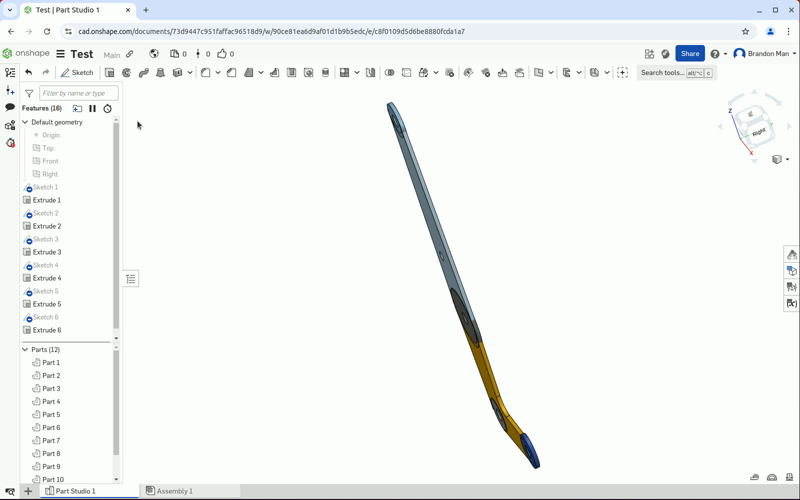
key(down, 2)
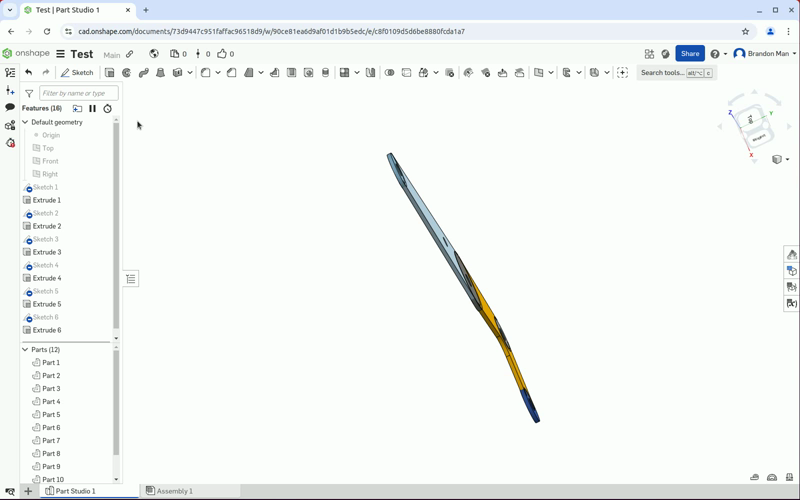
key(up, 2)
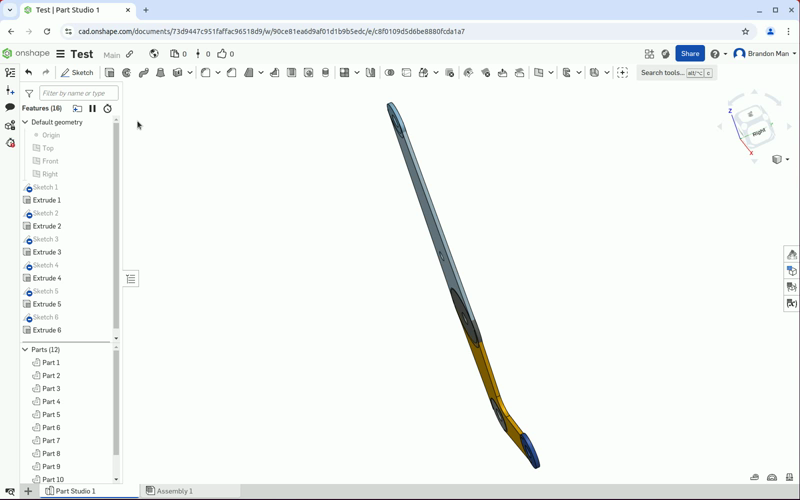
key(right, 2)
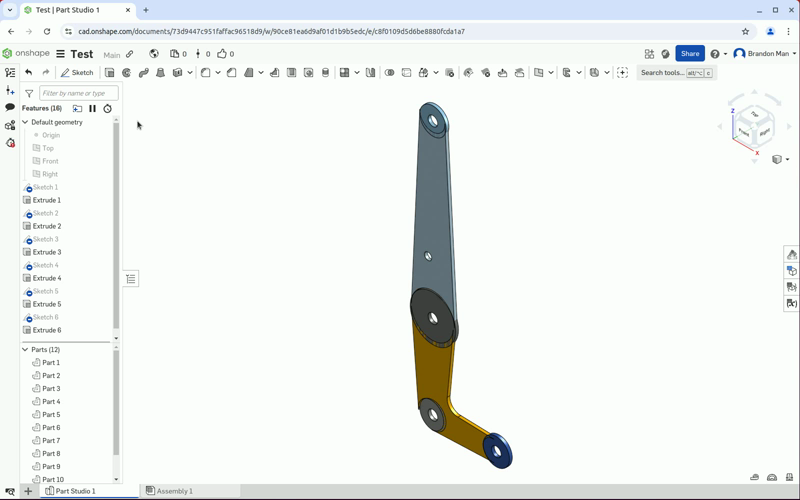
mouse_move(69, 189)
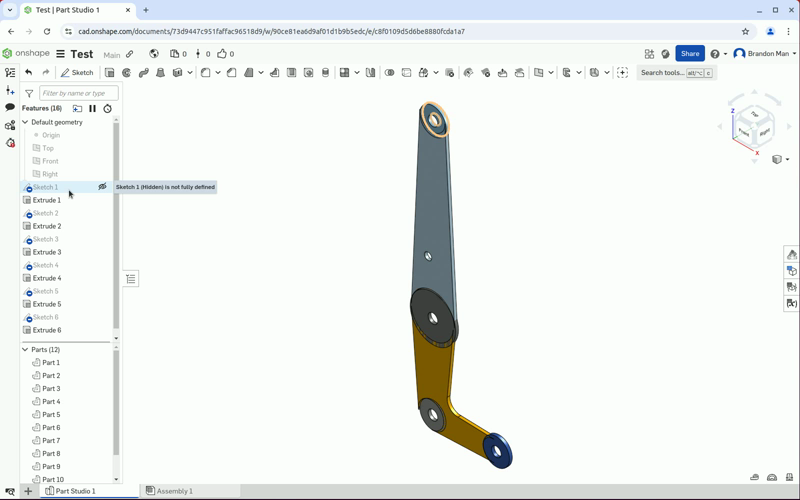
click(69, 189)